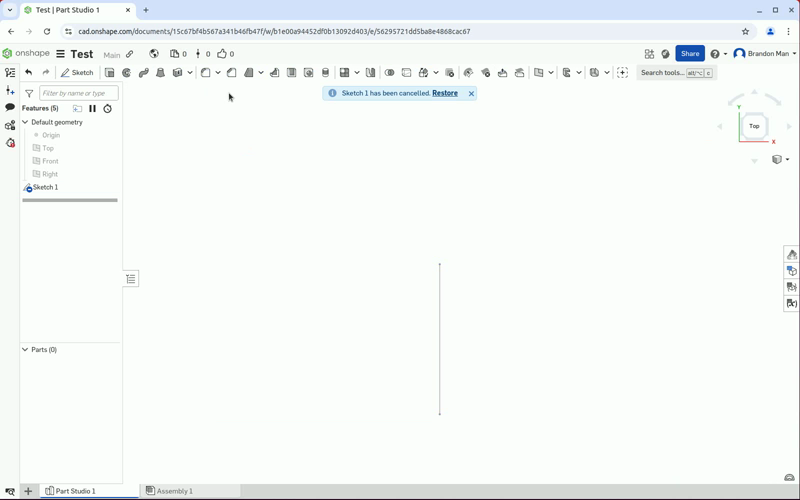
key(shift+h)
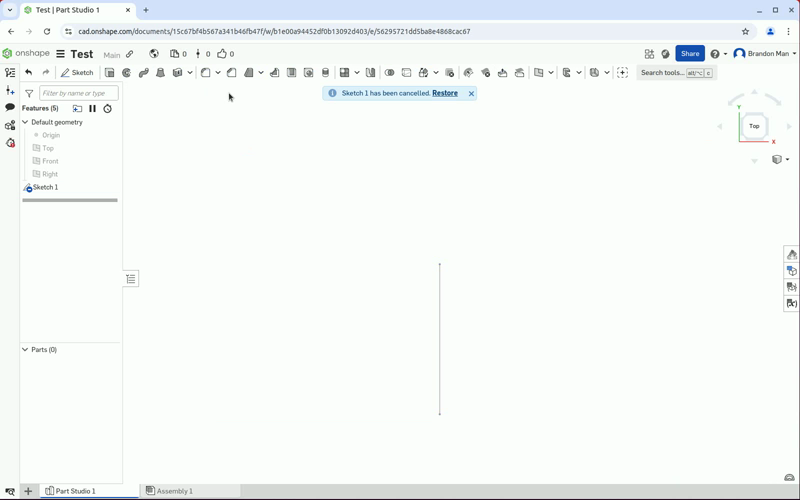
key(shift+s)
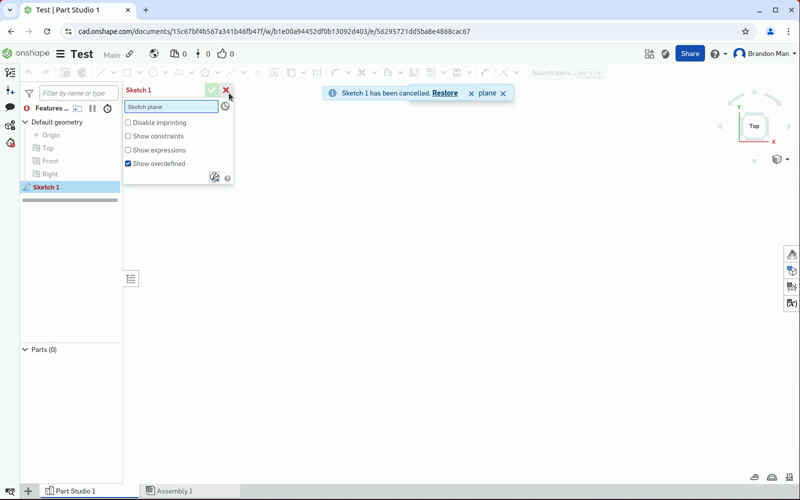
mouse_move(73, 150)
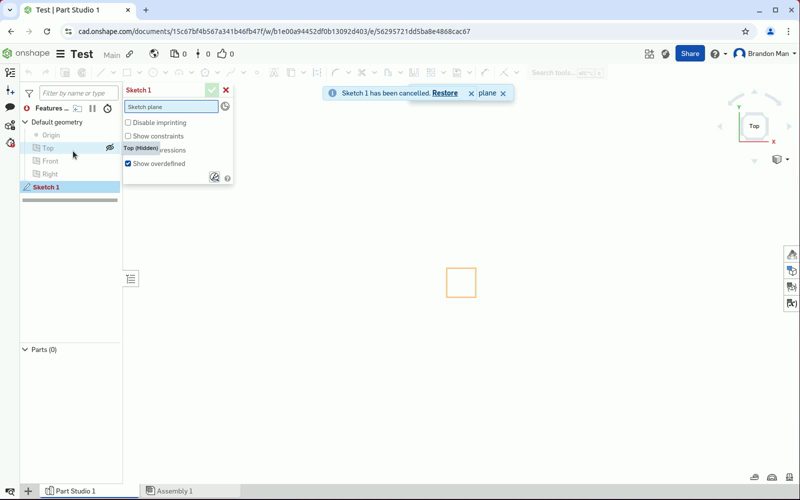
click(73, 150)
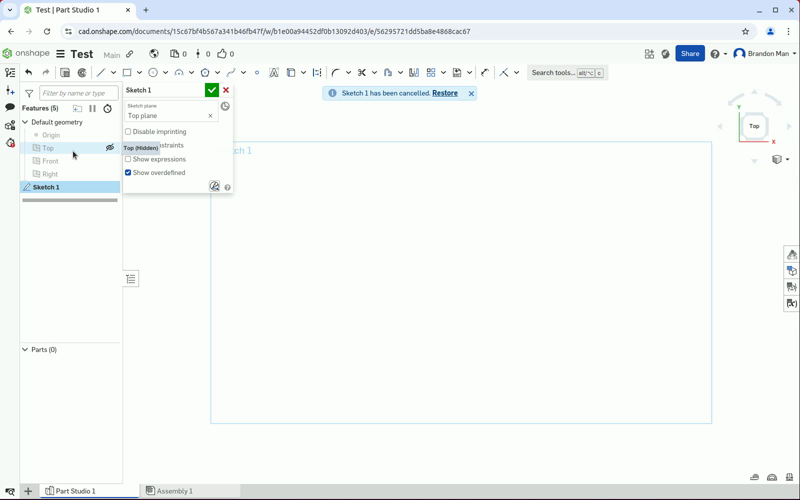
mouse_move(73, 352)
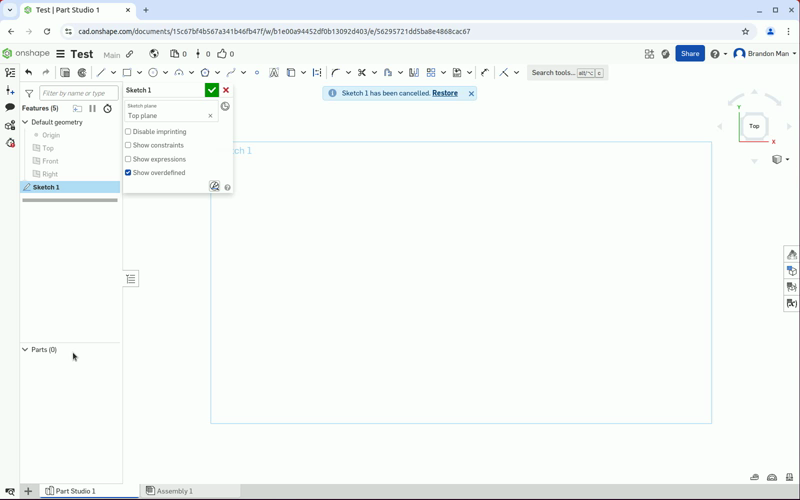
key(y)
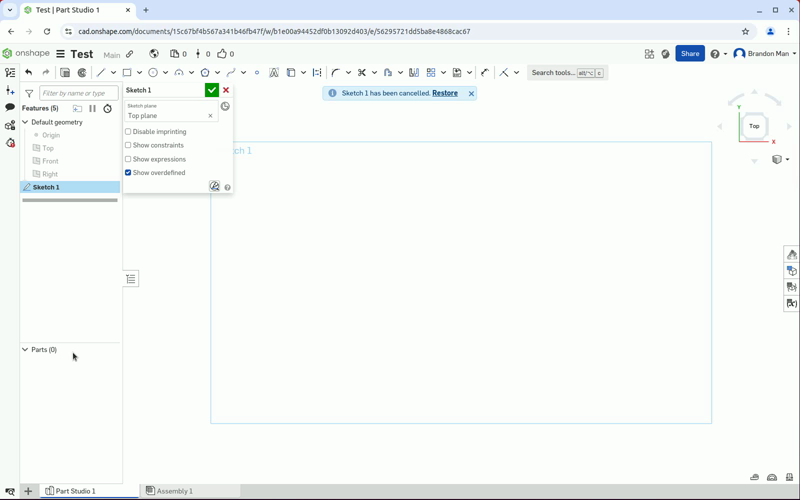
key(l)
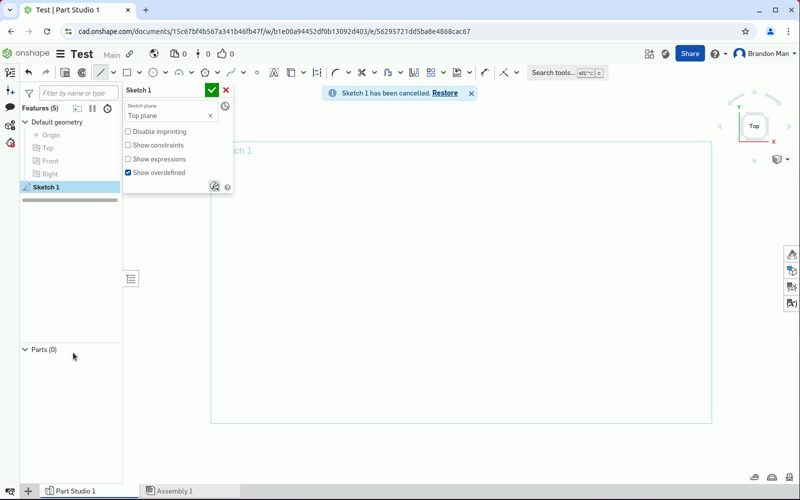
key_down(shift)
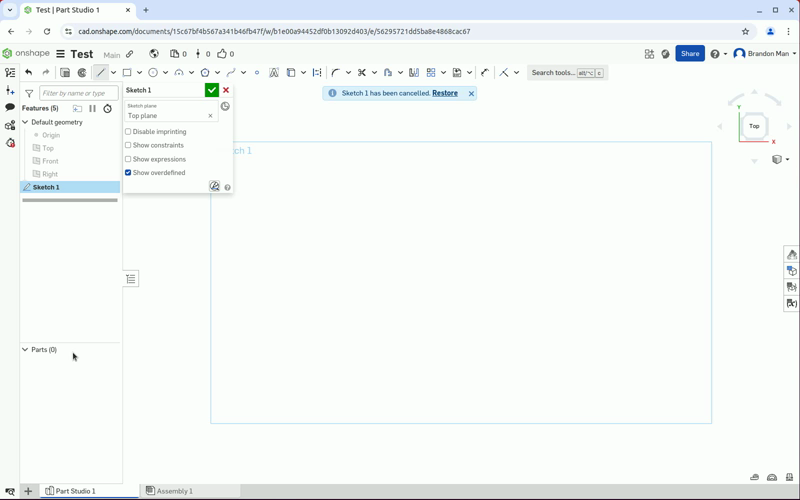
mouse_move(348, 395)
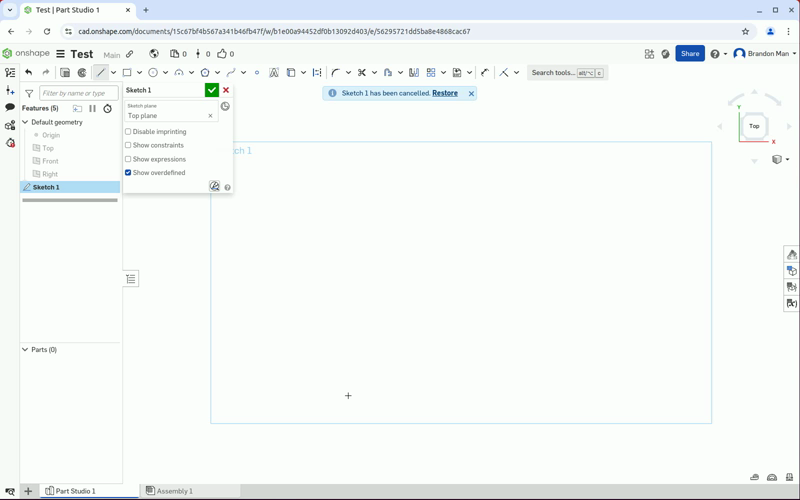
click(348, 395)
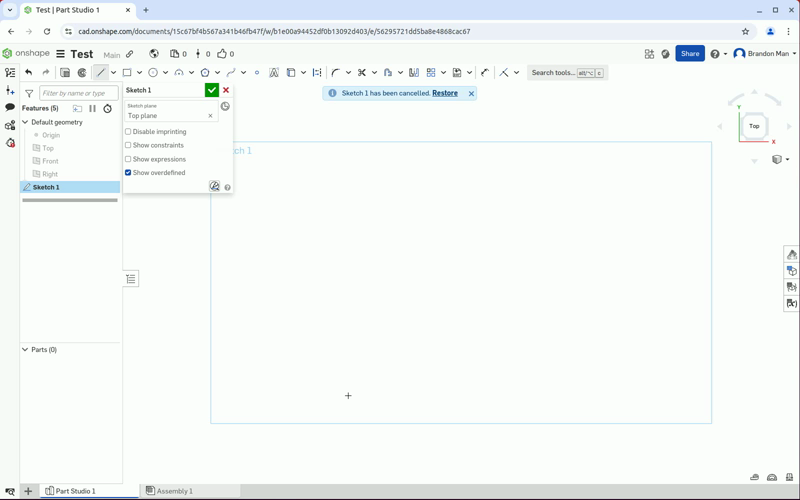
key_up(shift)
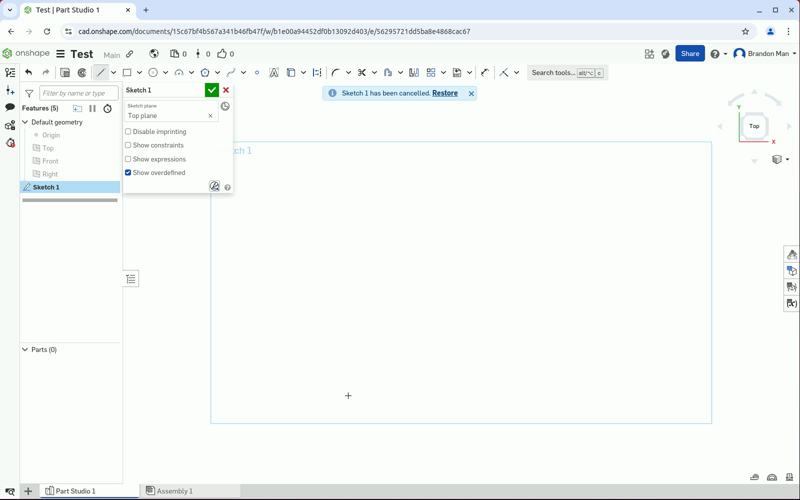
key_down(shift)
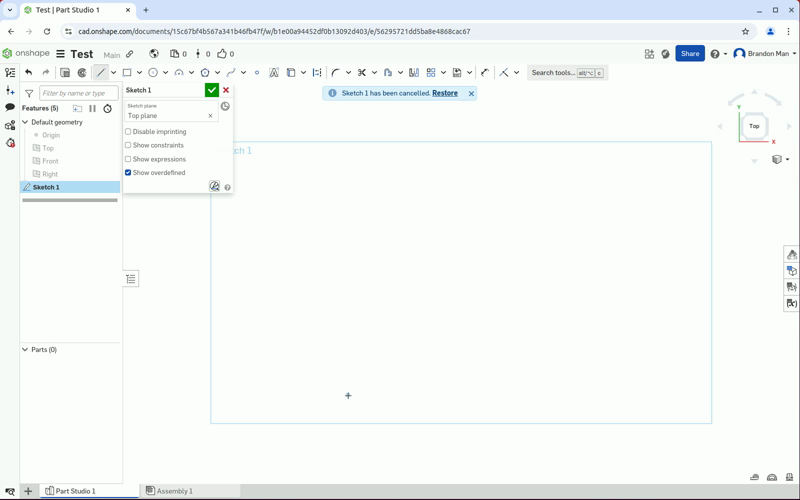
mouse_move(572, 395)
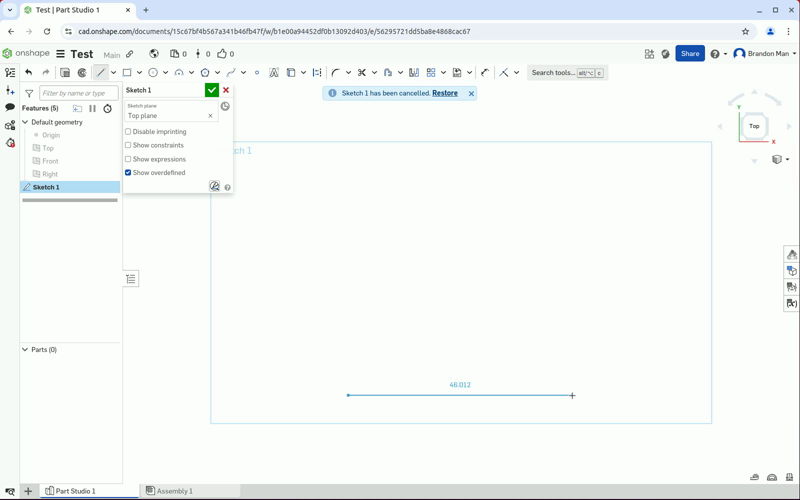
click(572, 395)
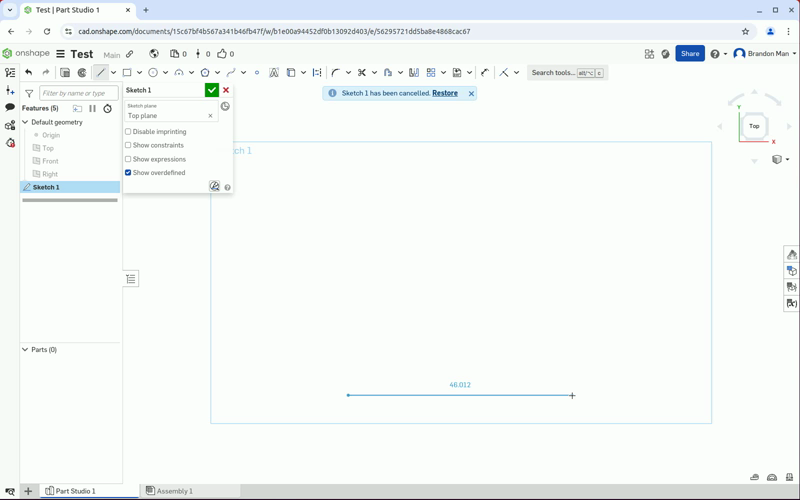
key_up(shift)
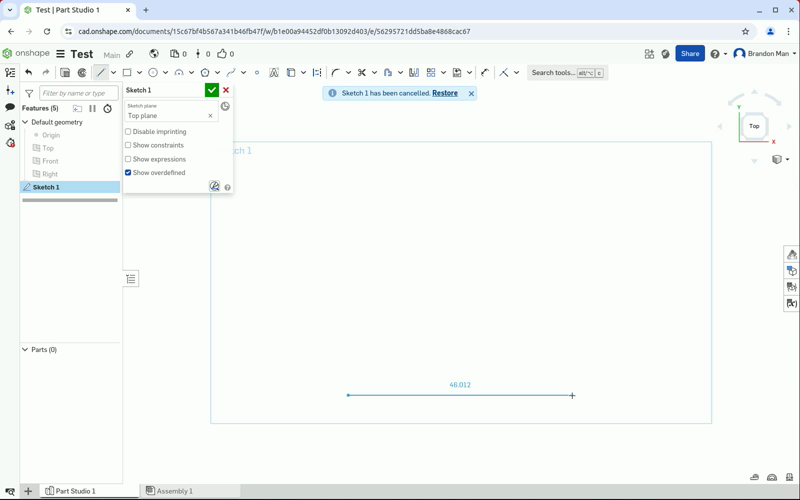
key_down(shift)
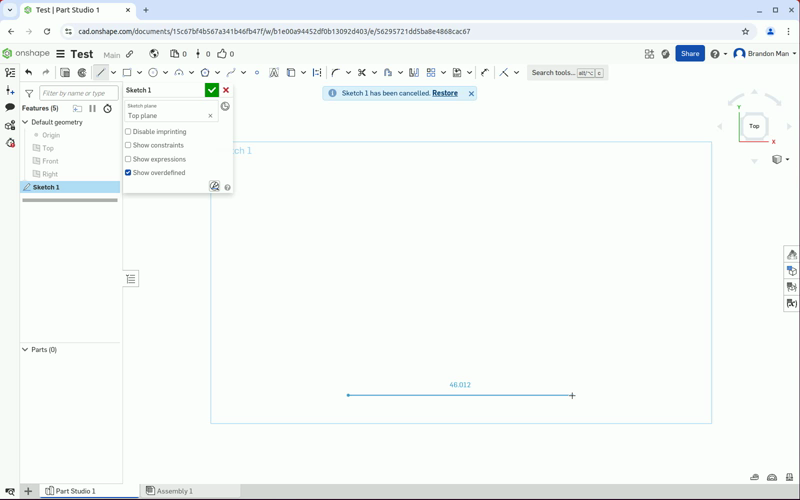
mouse_move(572, 171)
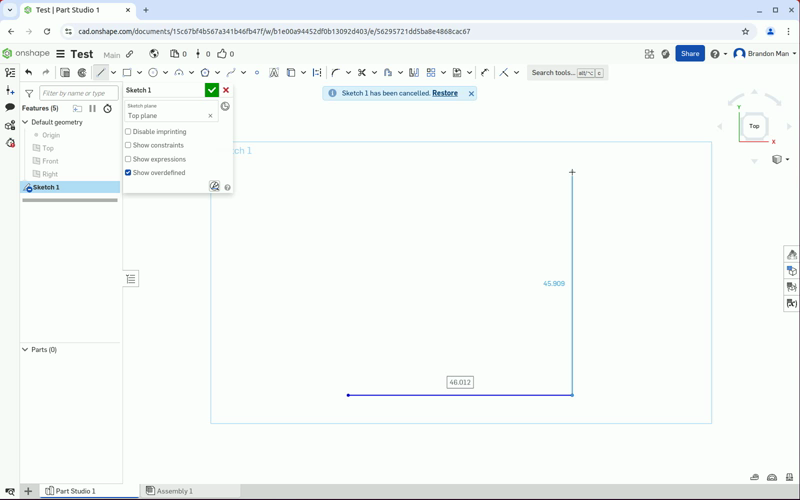
click(572, 171)
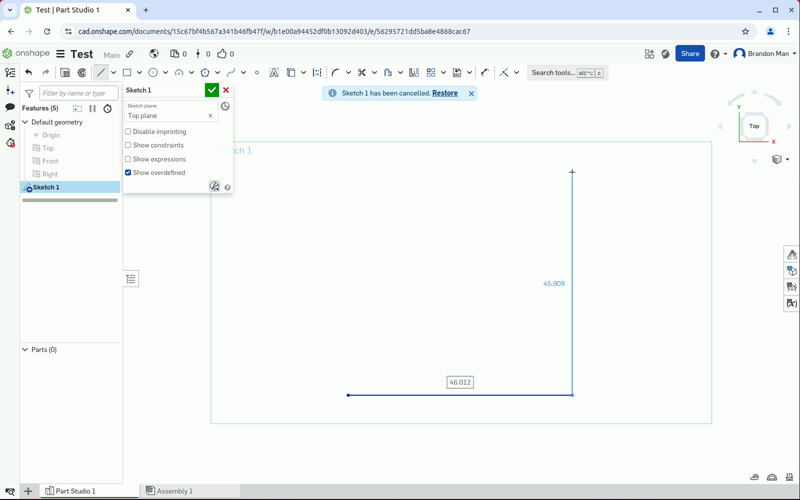
key_up(shift)
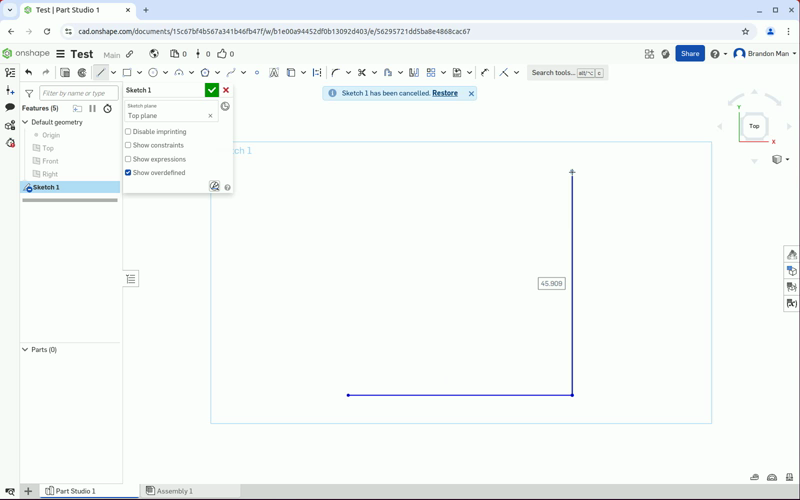
key_down(shift)
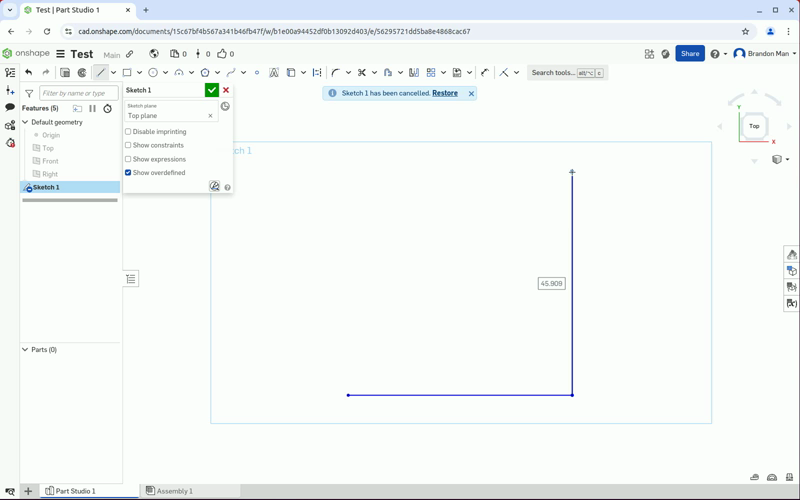
mouse_move(348, 171)
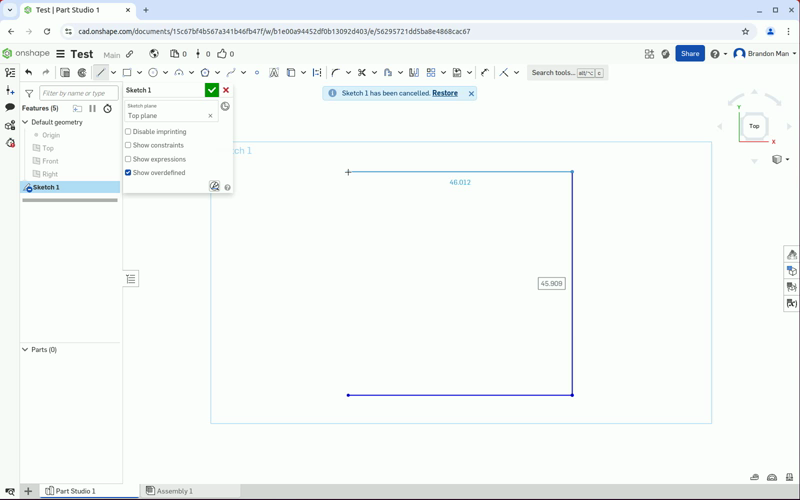
click(348, 171)
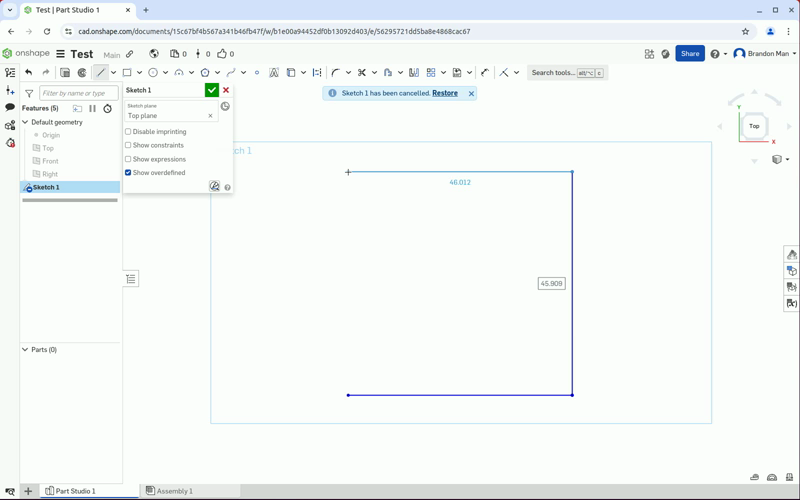
key_up(shift)
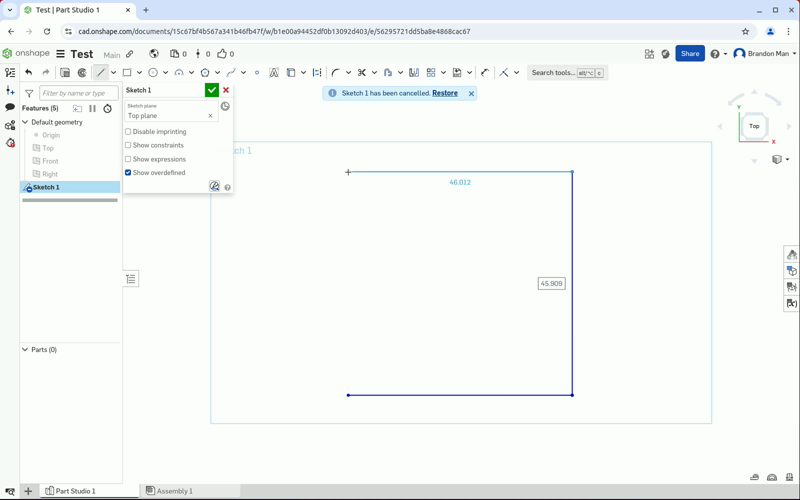
key_down(shift)
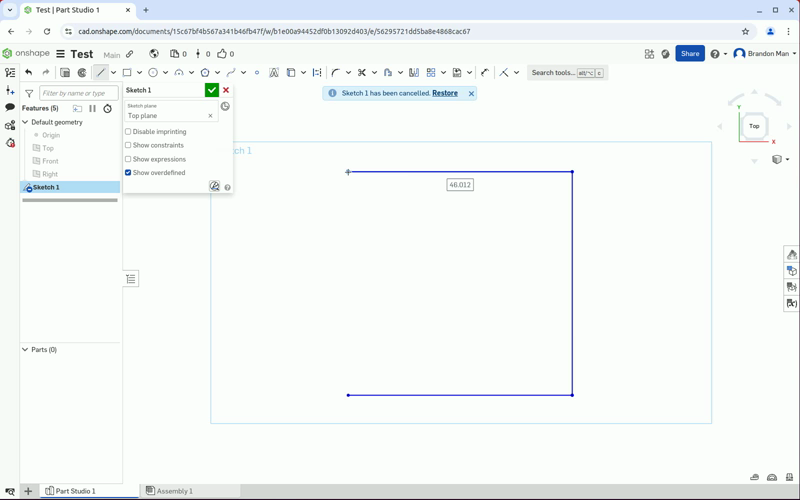
mouse_move(348, 395)
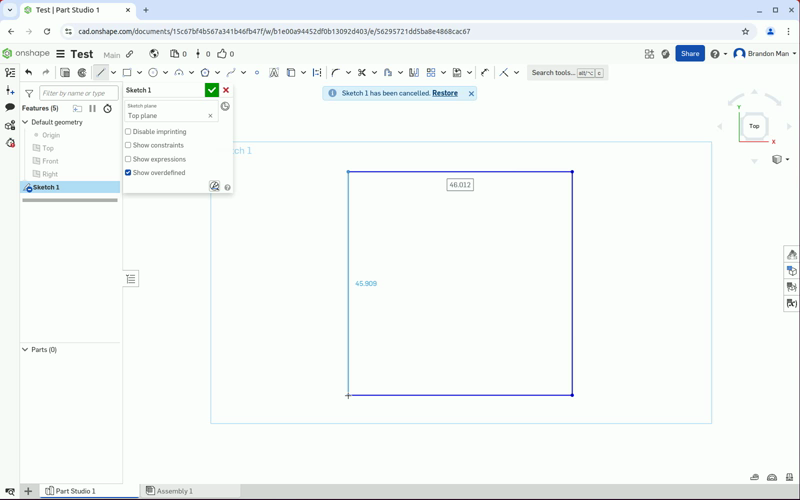
key_up(shift)
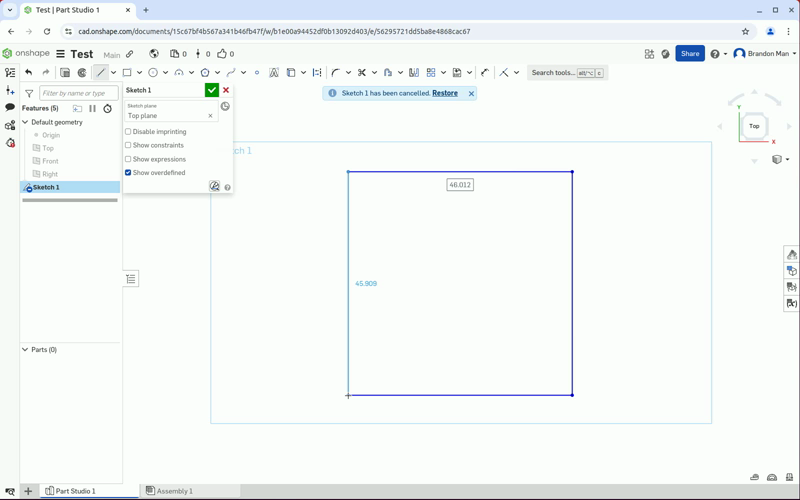
click(348, 395)
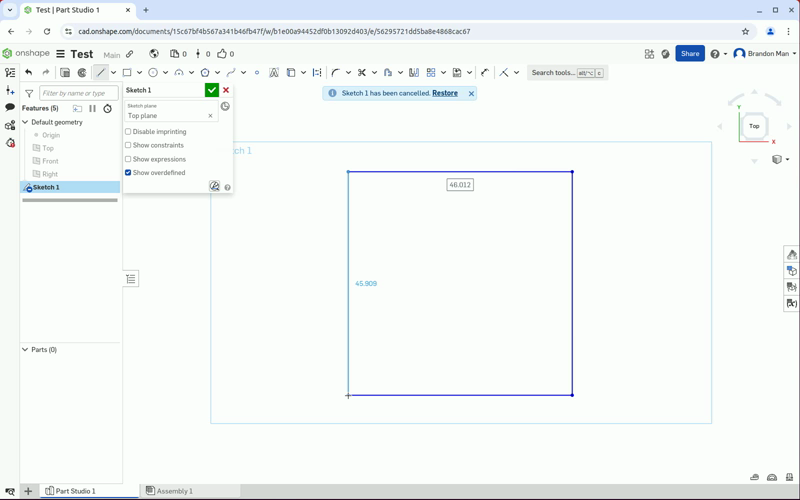
key(esc)
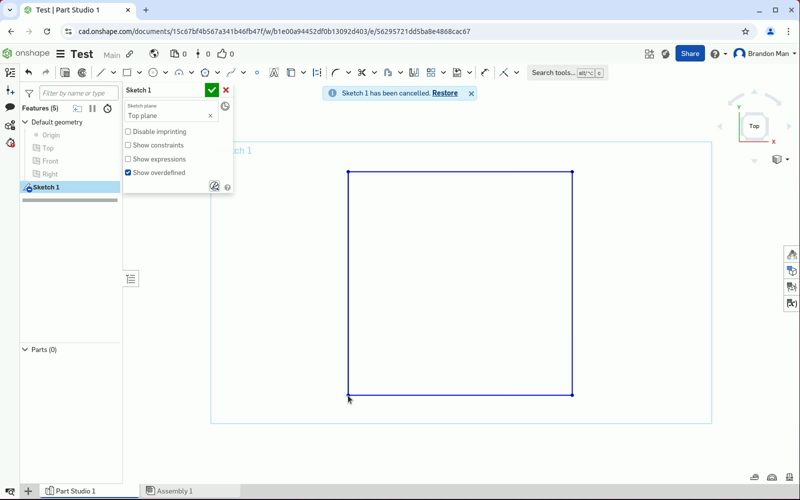
mouse_move(532, 252)
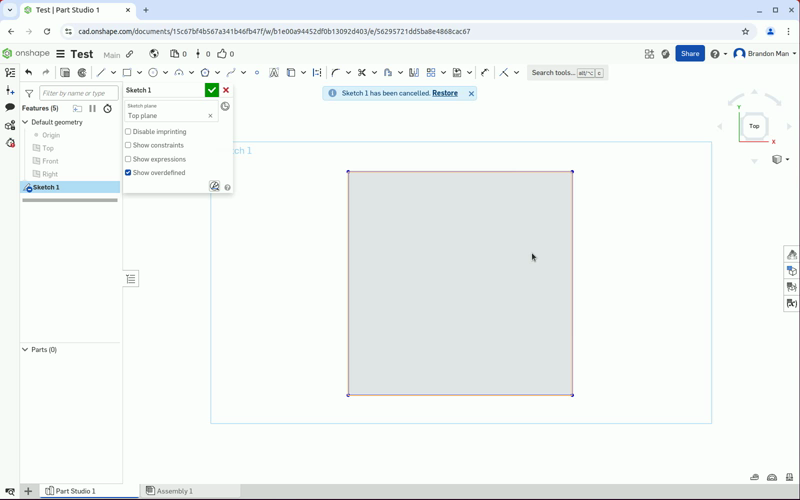
click(532, 252)
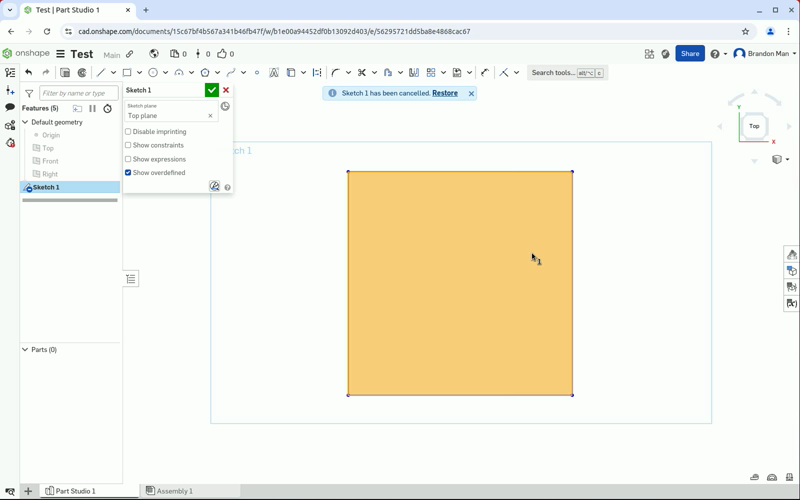
mouse_move(73, 352)
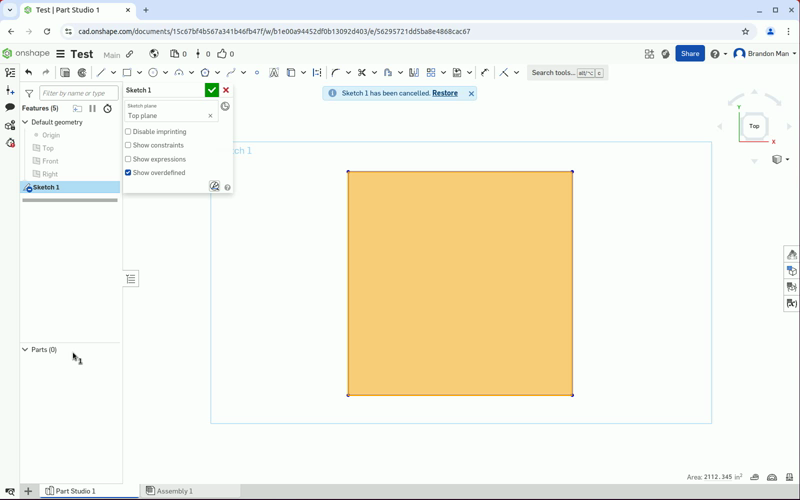
key(shift+y)
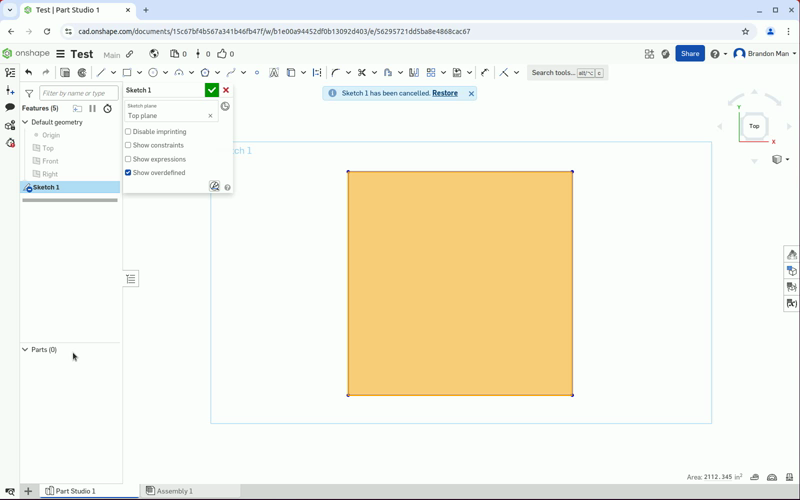
key(shift+e)
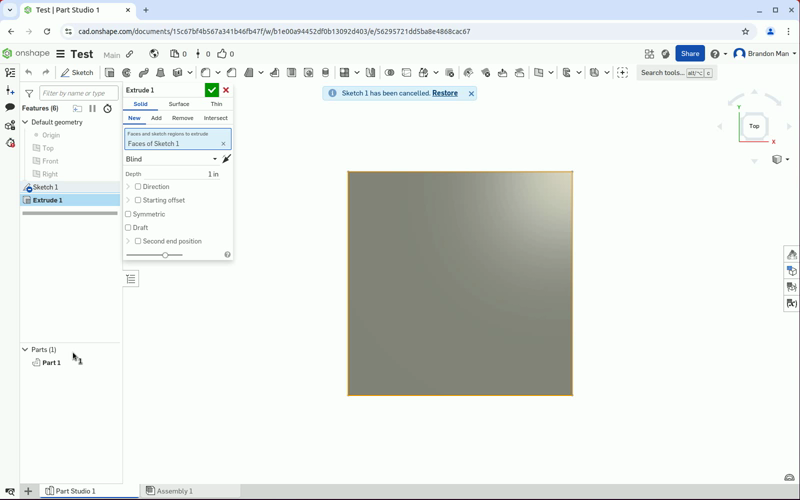
mouse_move(143, 106)
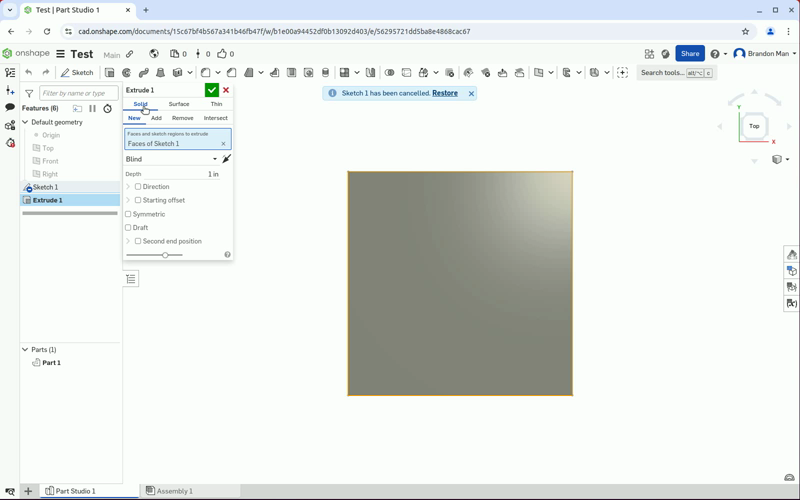
click(143, 106)
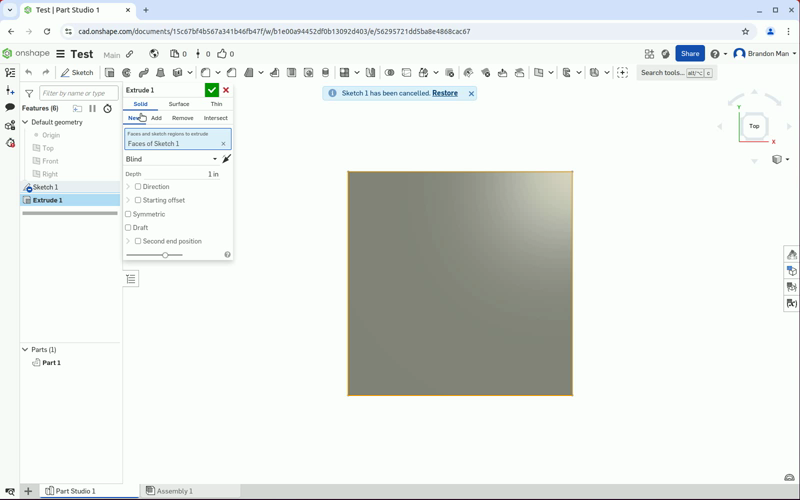
mouse_move(137, 120)
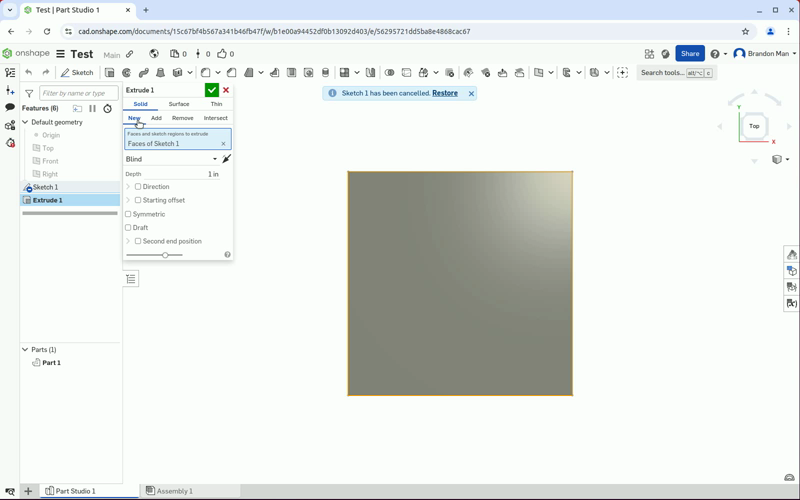
click(137, 120)
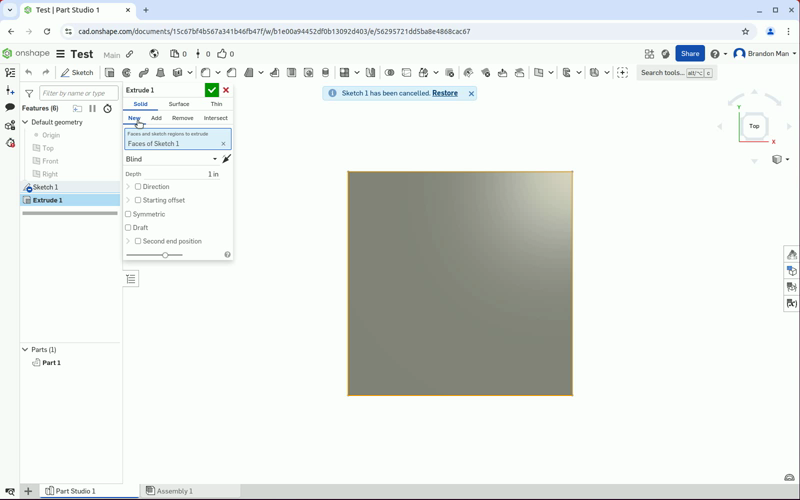
key(tab, 4)
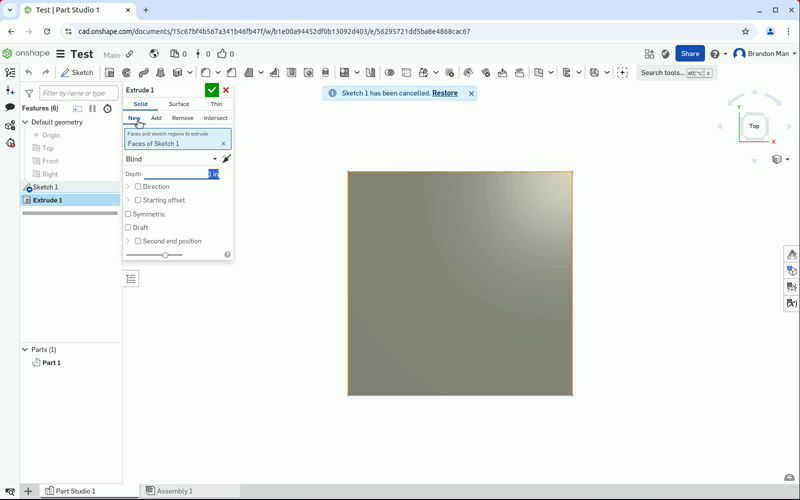
text(1.444)
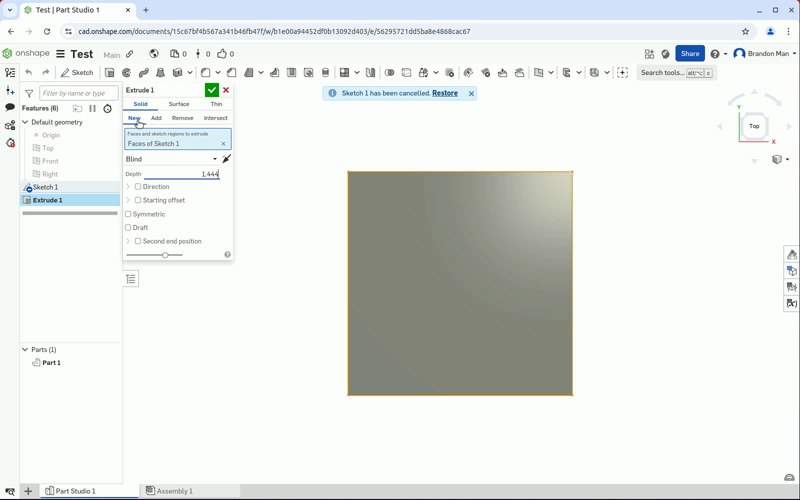
key(enter)
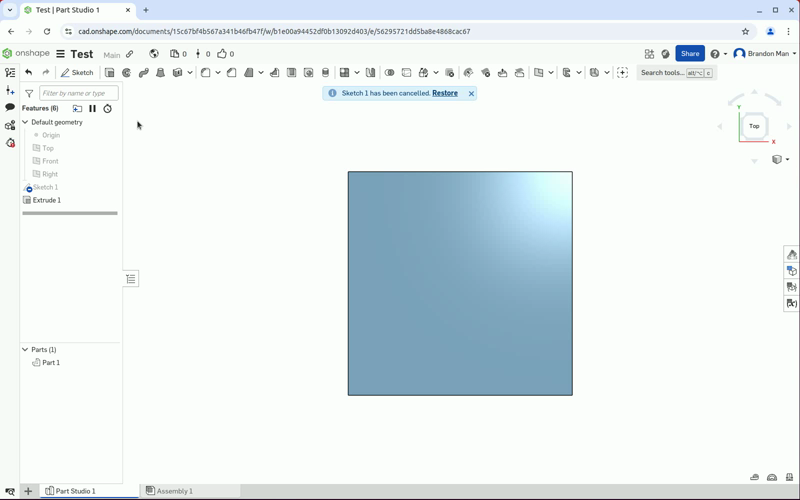
key(shift+h)
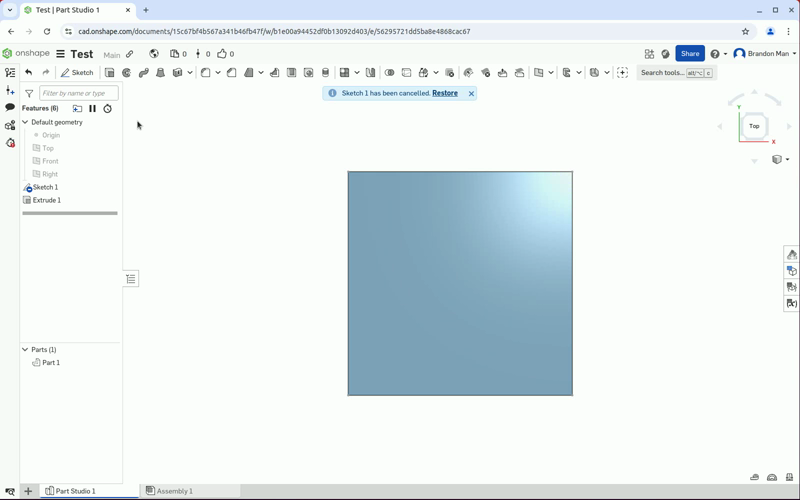
key(shift+h)
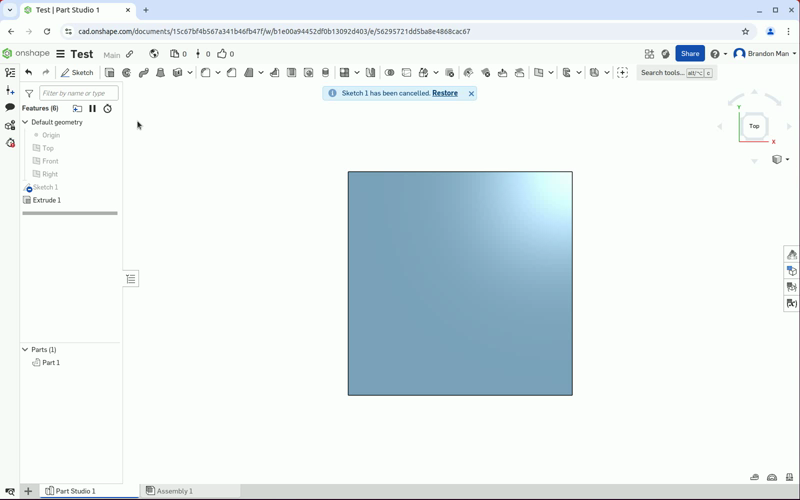
mouse_move(73, 189)
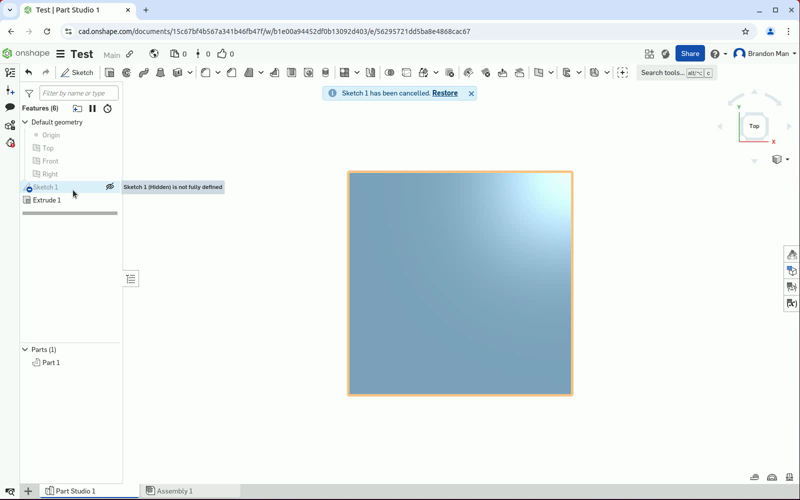
click(73, 189)
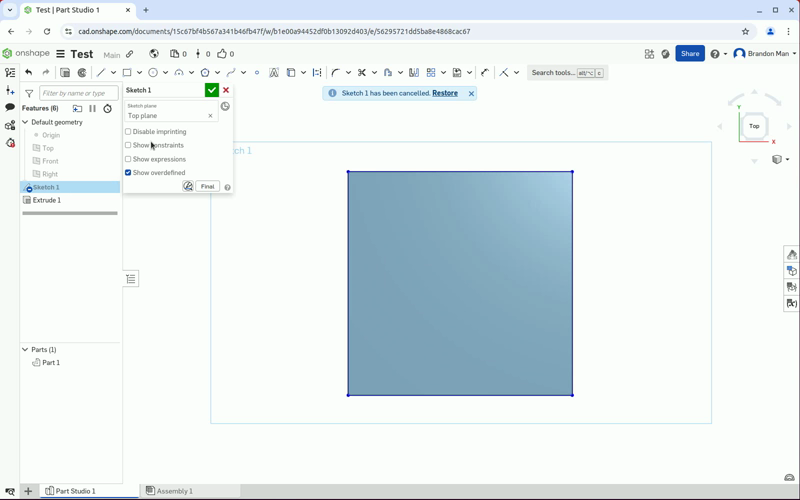
mouse_move(229, 92)
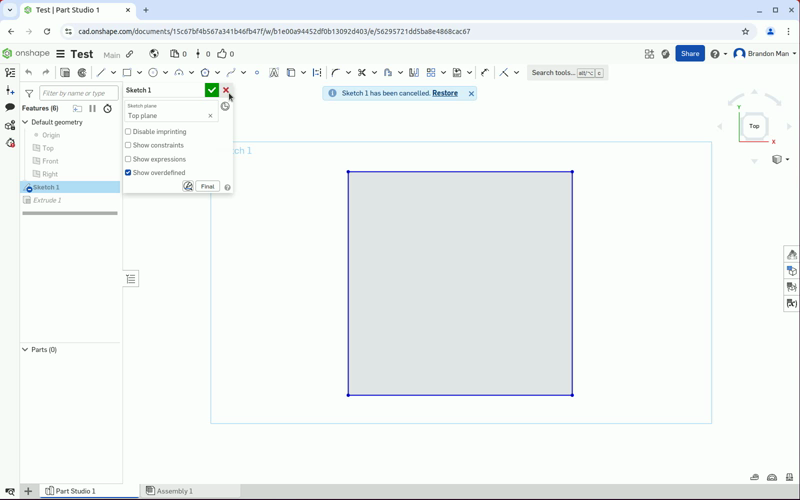
click(229, 92)
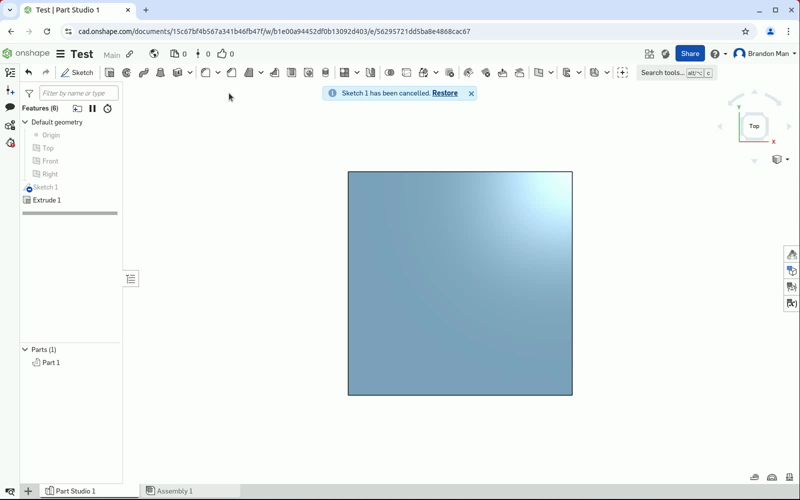
mouse_move(541, 75)
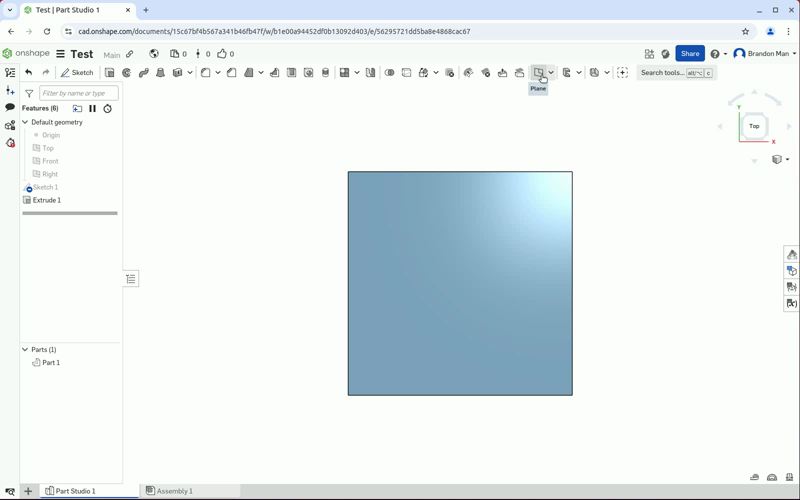
click(541, 75)
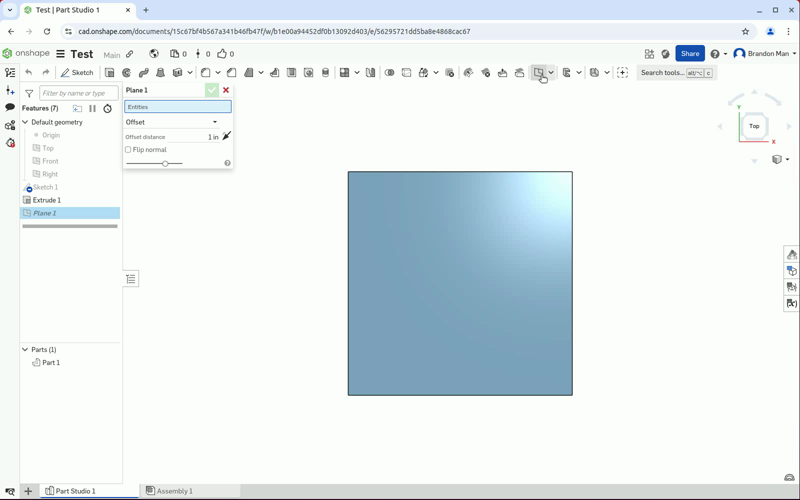
mouse_move(73, 150)
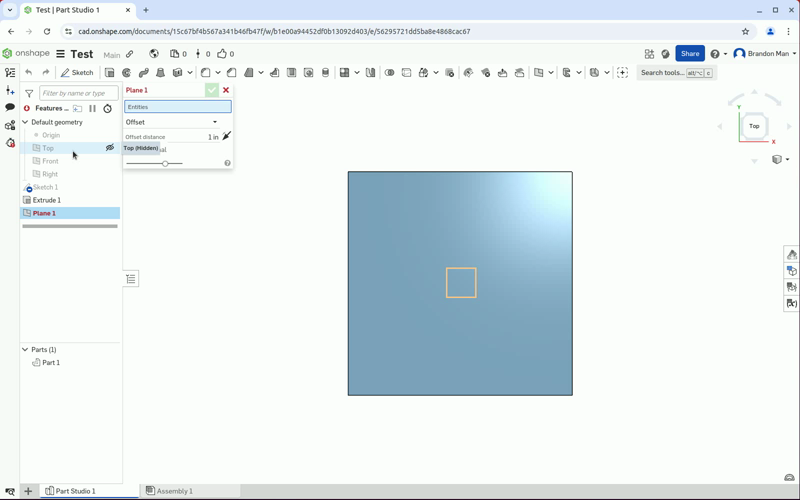
click(73, 150)
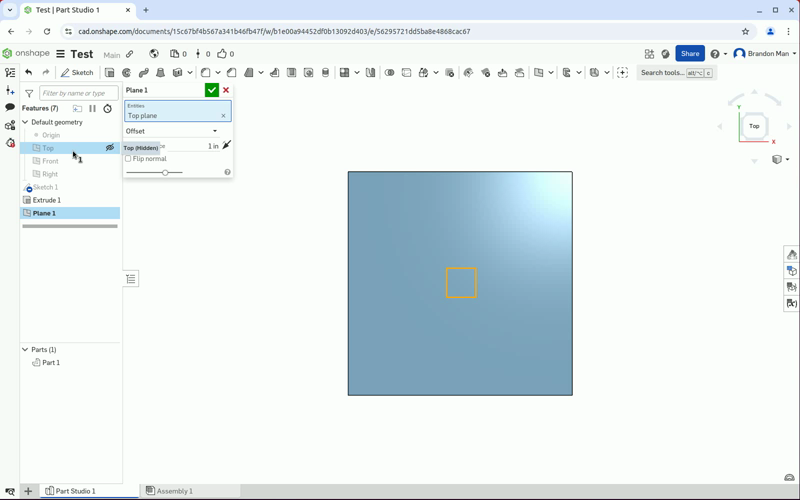
key(tab, 2)
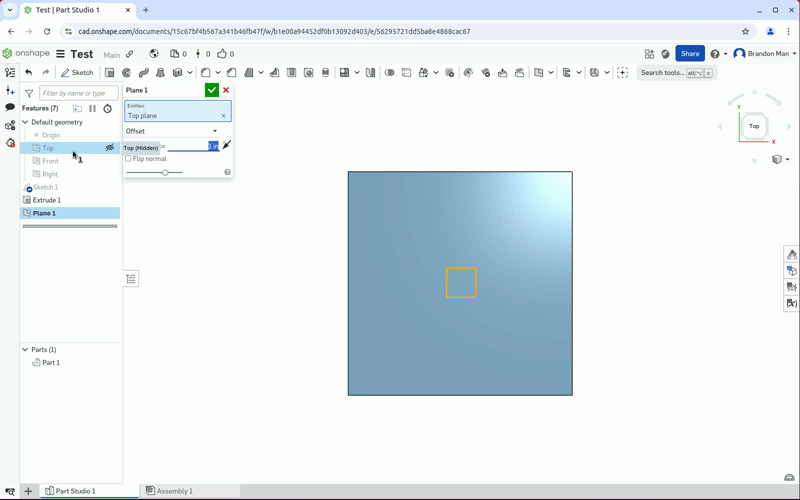
text(1.448)
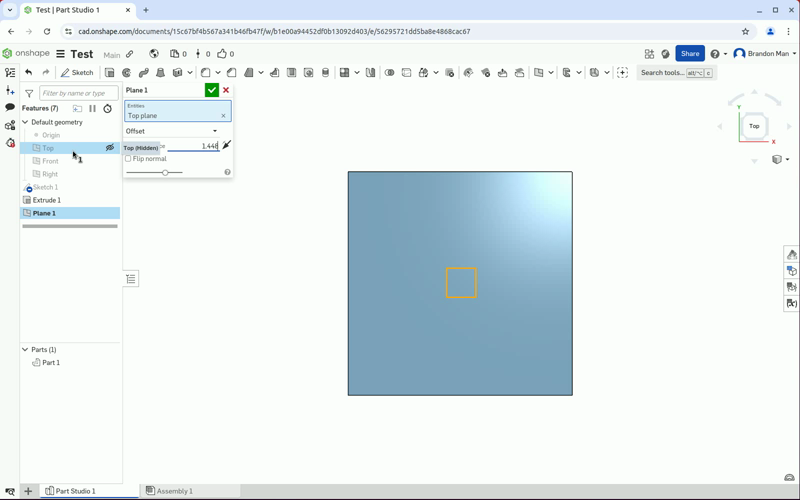
key(enter, 2)
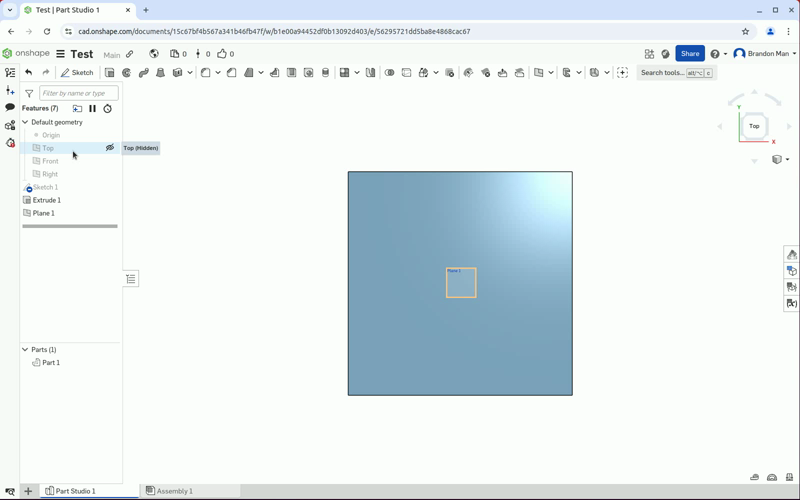
key(shift+s)
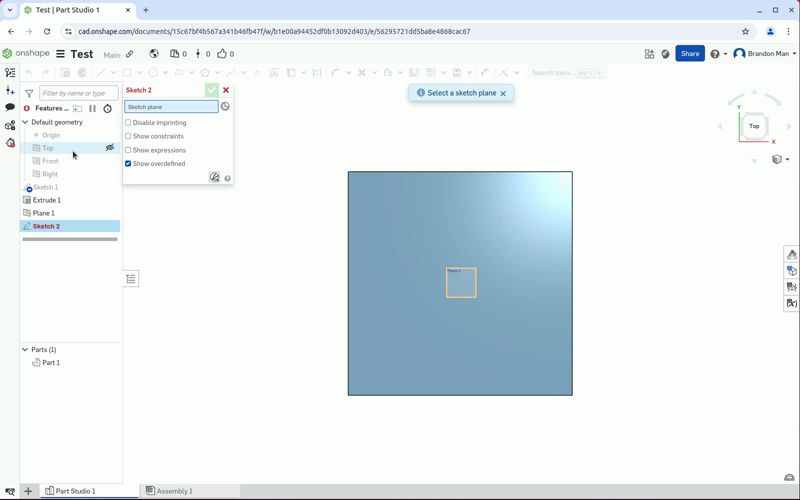
mouse_move(73, 215)
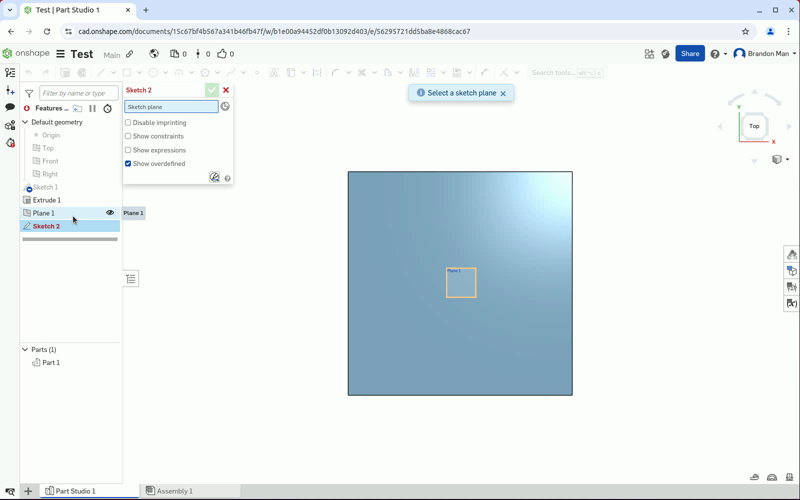
click(73, 215)
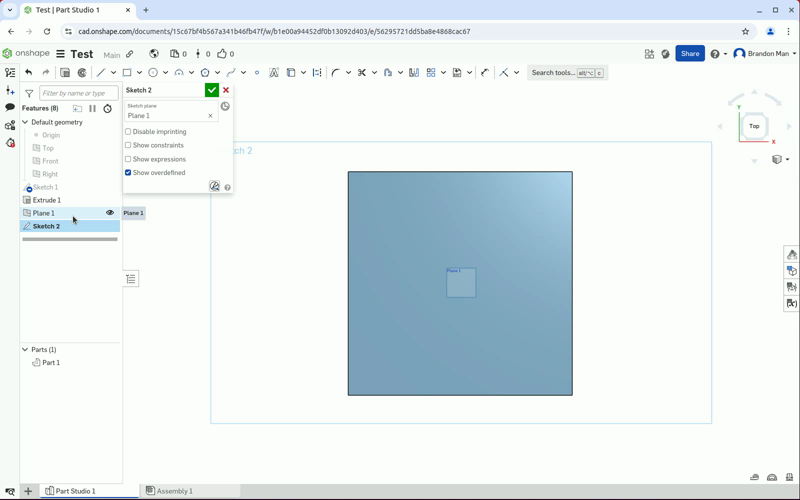
mouse_move(73, 352)
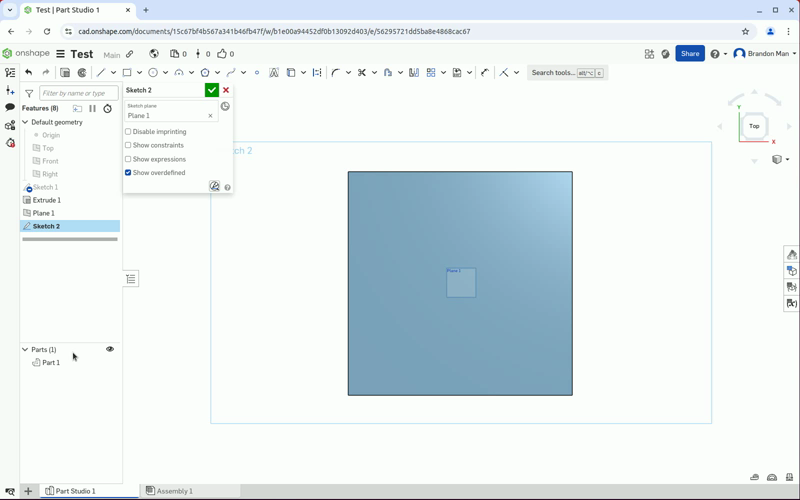
key(y)
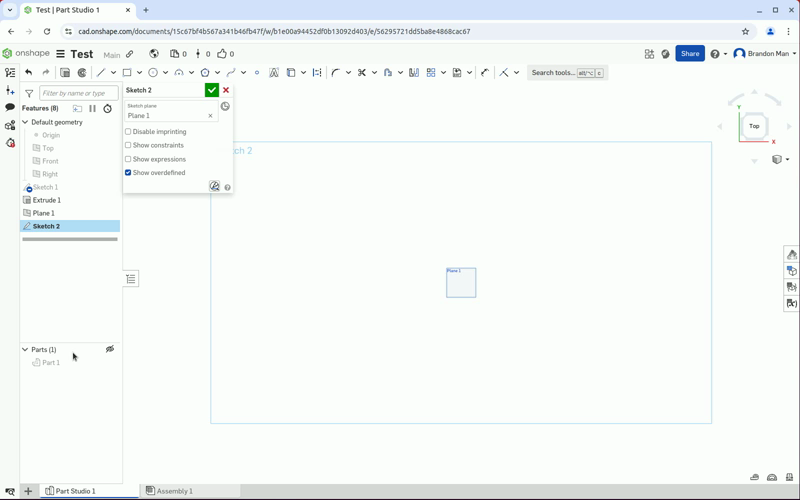
key(l)
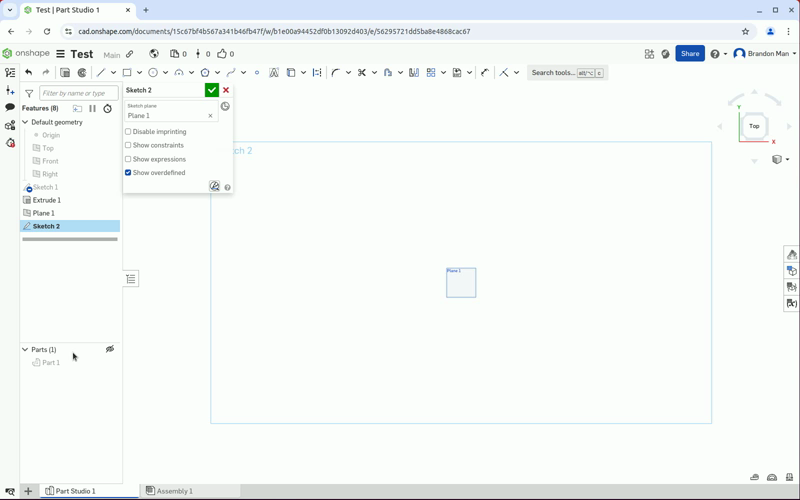
key_down(shift)
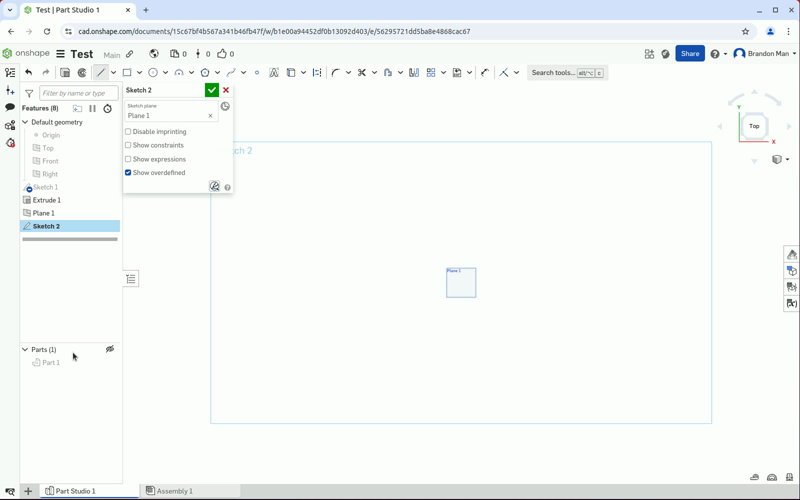
mouse_move(344, 226)
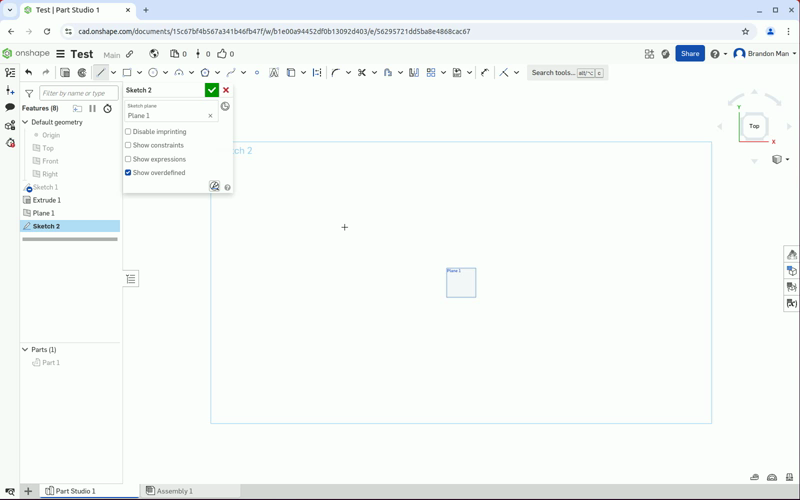
click(344, 226)
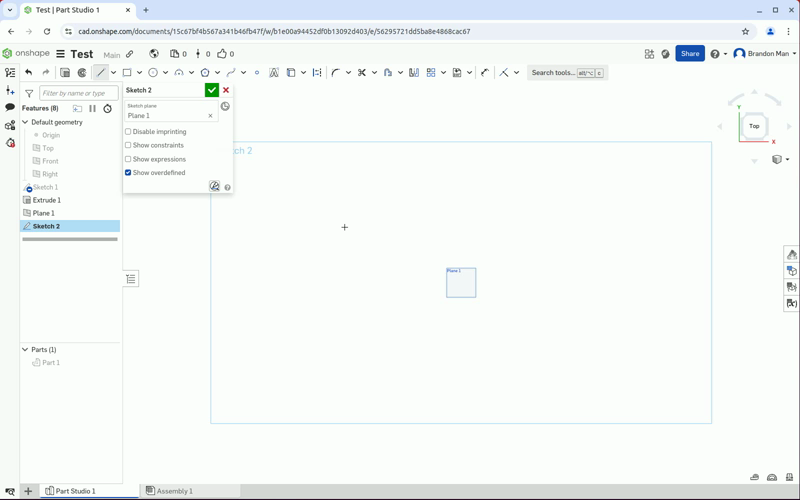
key_up(shift)
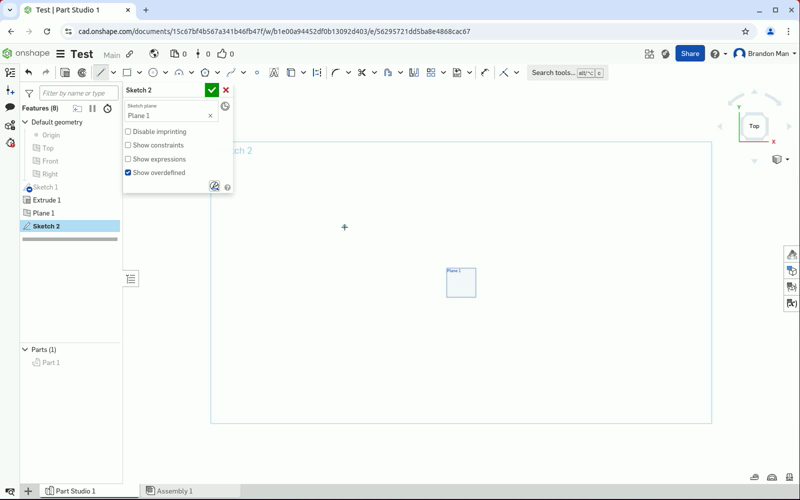
key_down(shift)
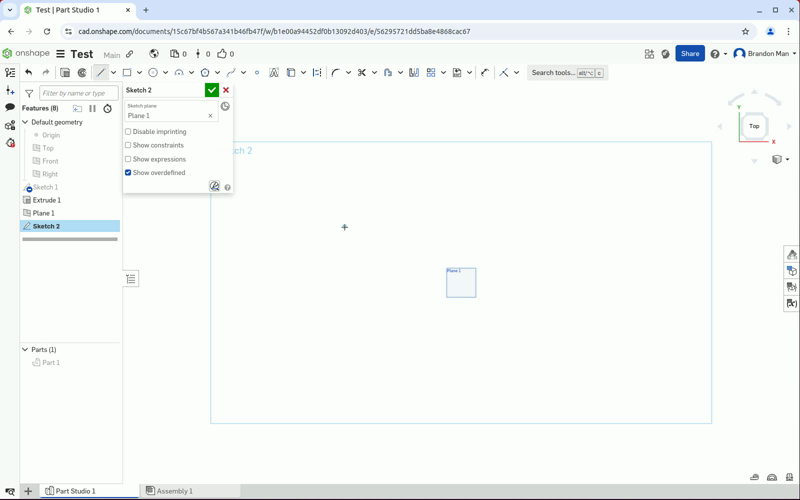
mouse_move(374, 226)
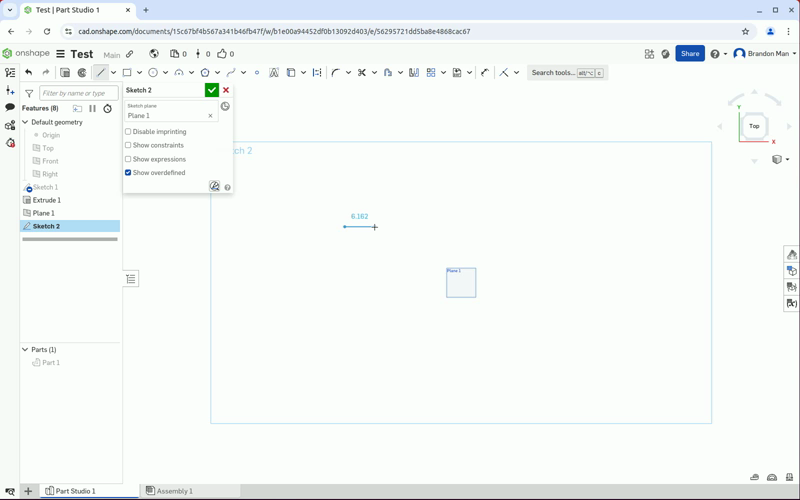
mouse_move(348, 226)
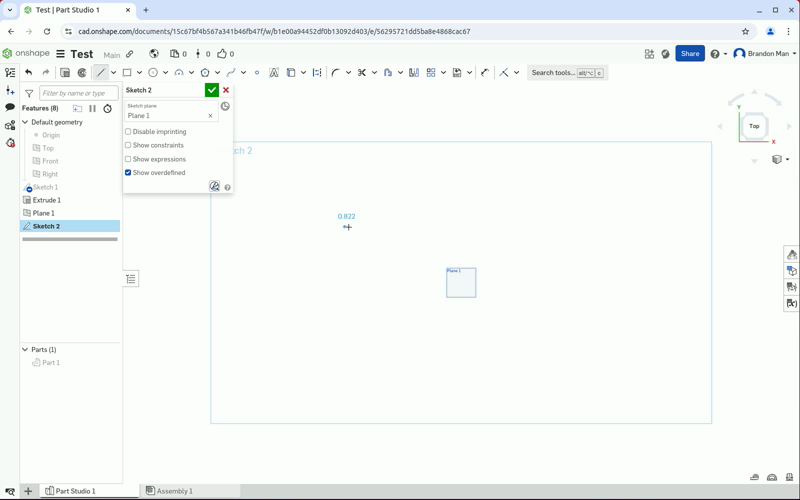
scroll(6)
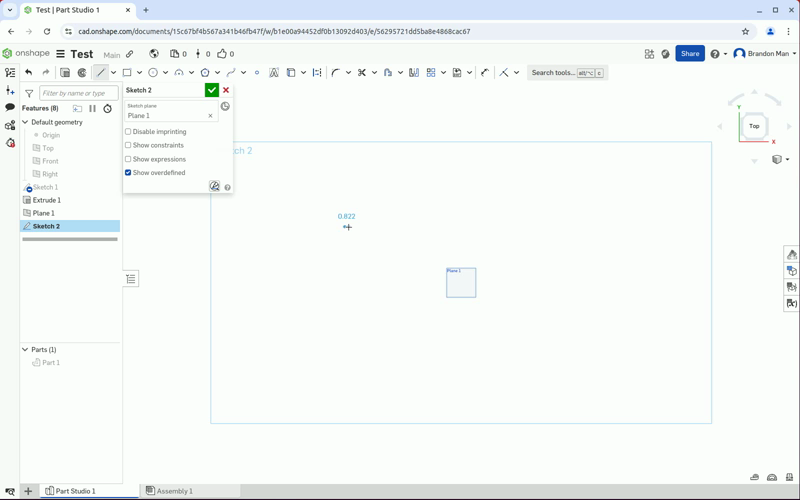
scroll(6)
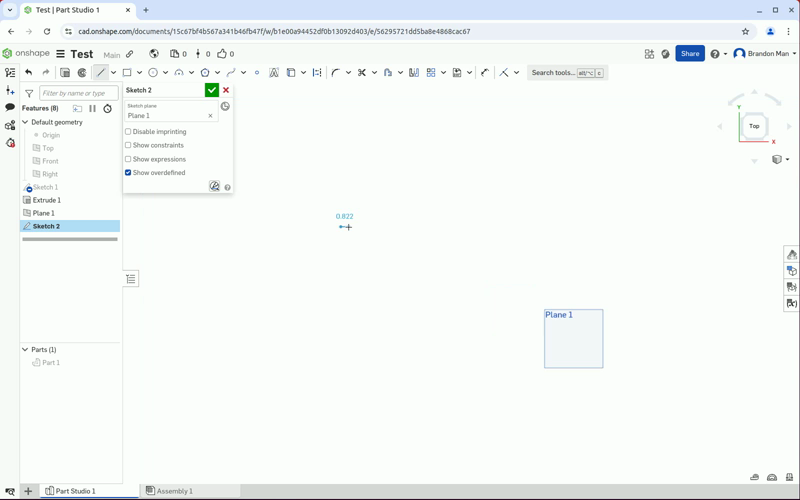
scroll(6)
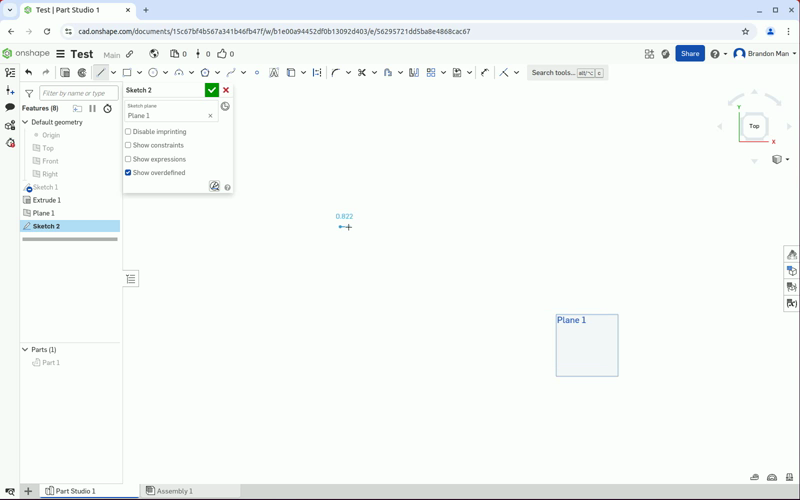
scroll(6)
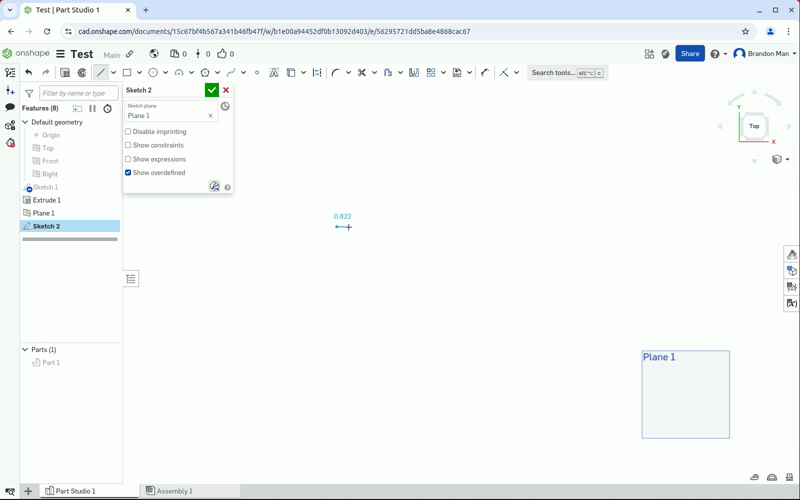
scroll(6)
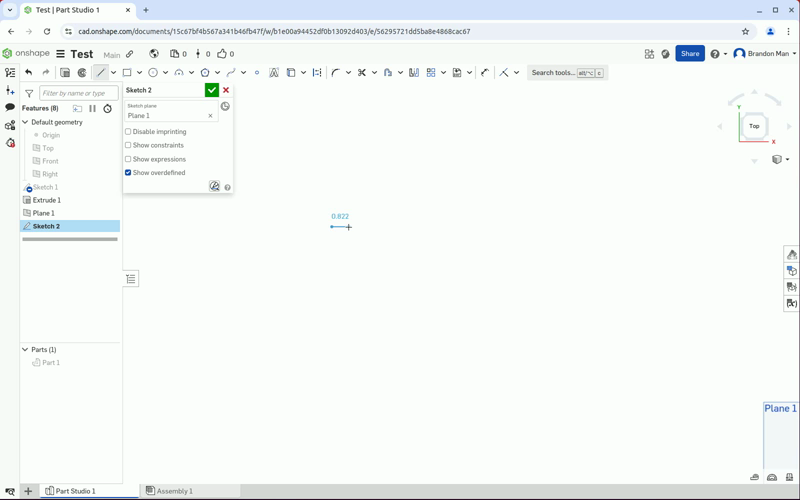
scroll(6)
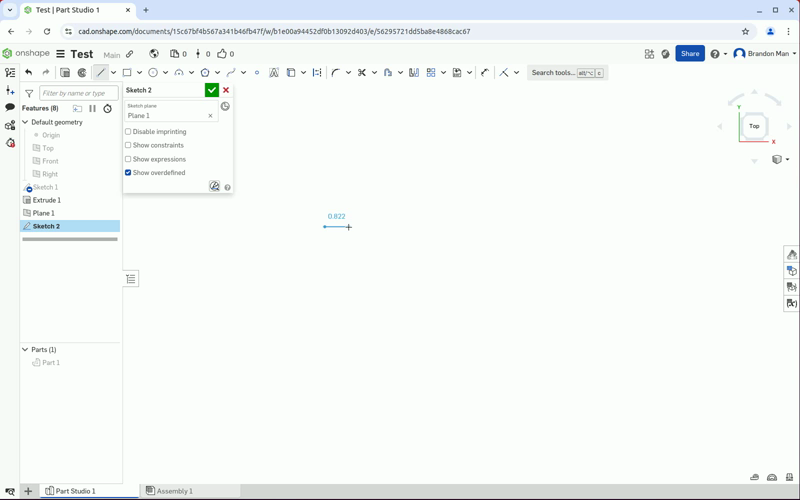
scroll(6)
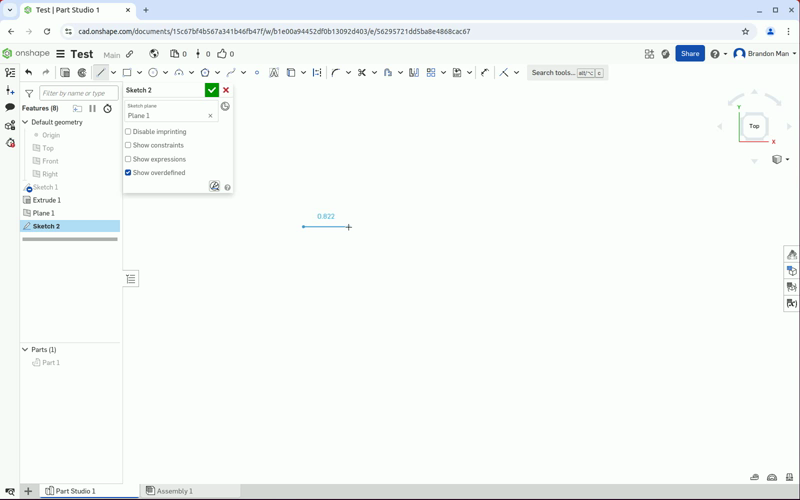
click(348, 226)
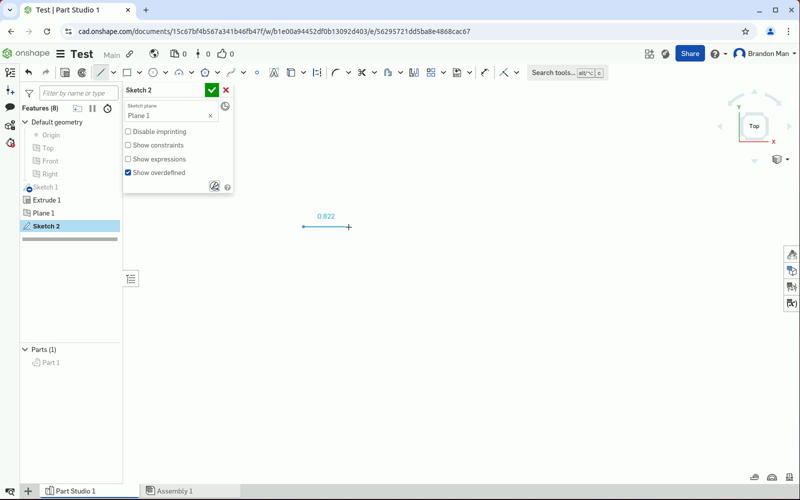
scroll(-6)
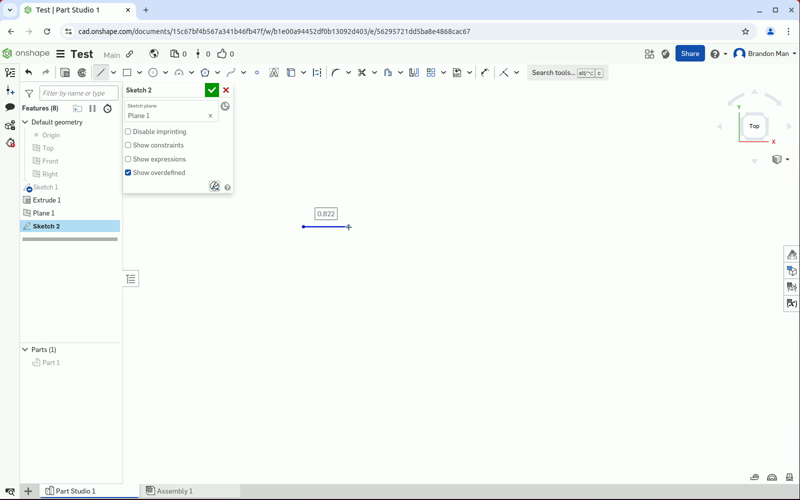
scroll(-6)
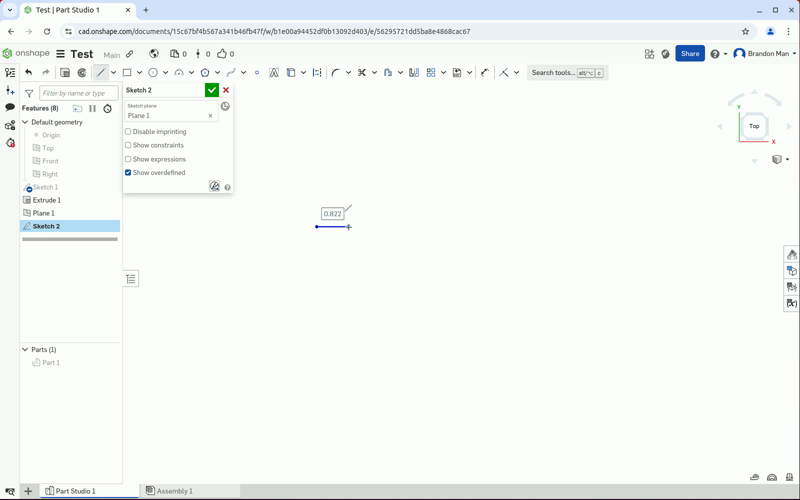
scroll(-6)
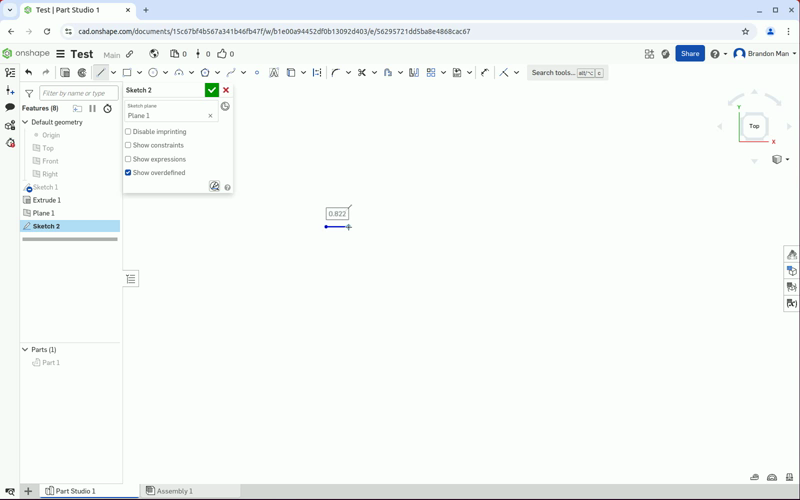
scroll(-6)
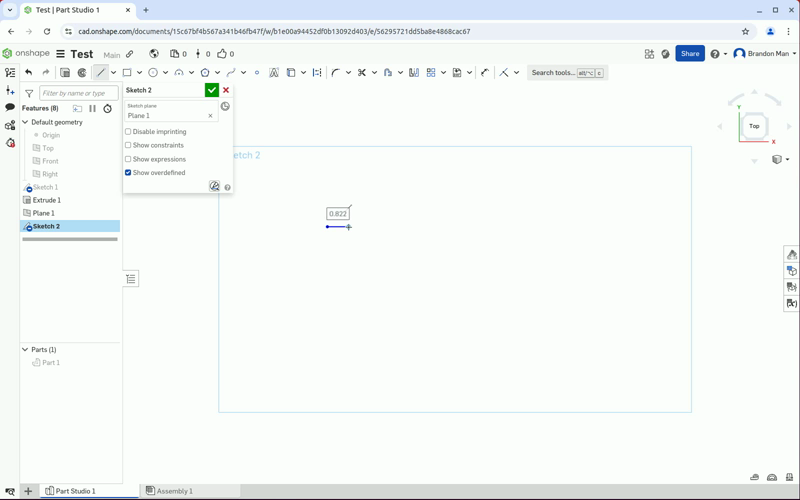
scroll(-6)
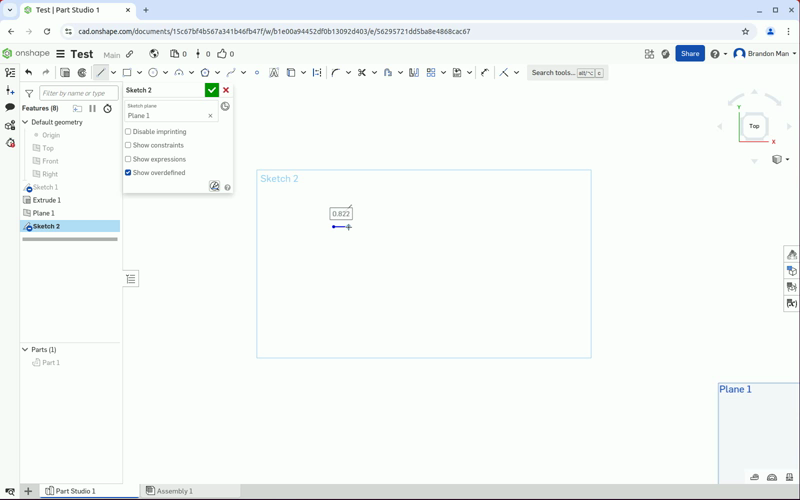
scroll(-6)
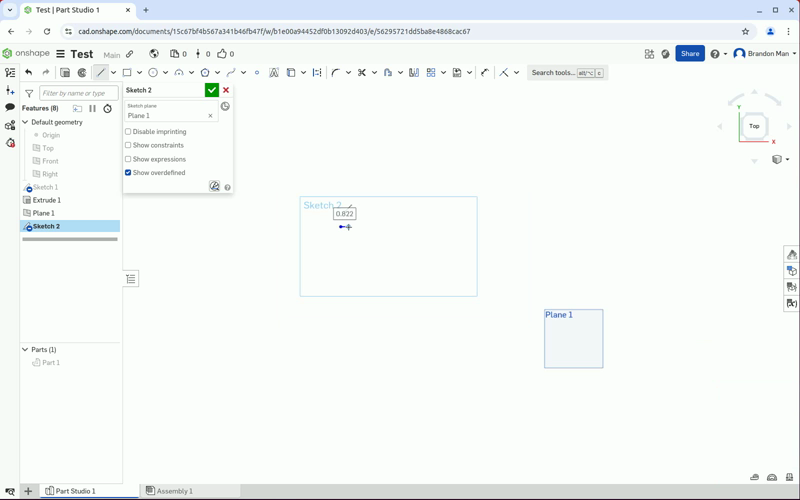
scroll(-6)
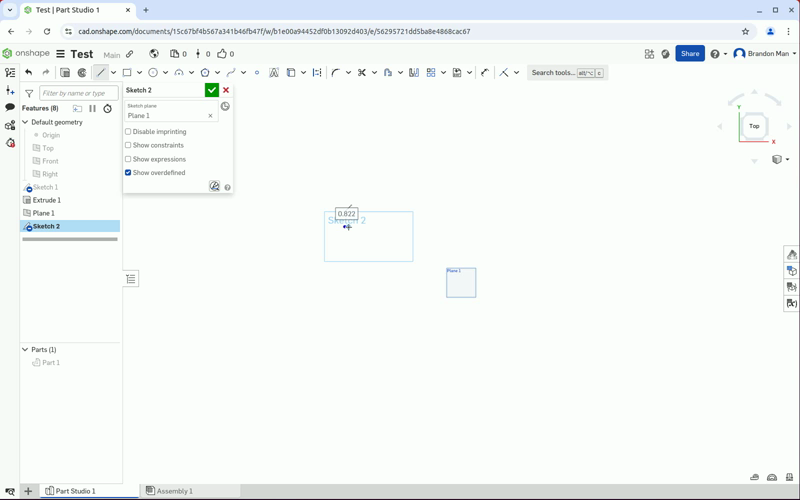
key_up(shift)
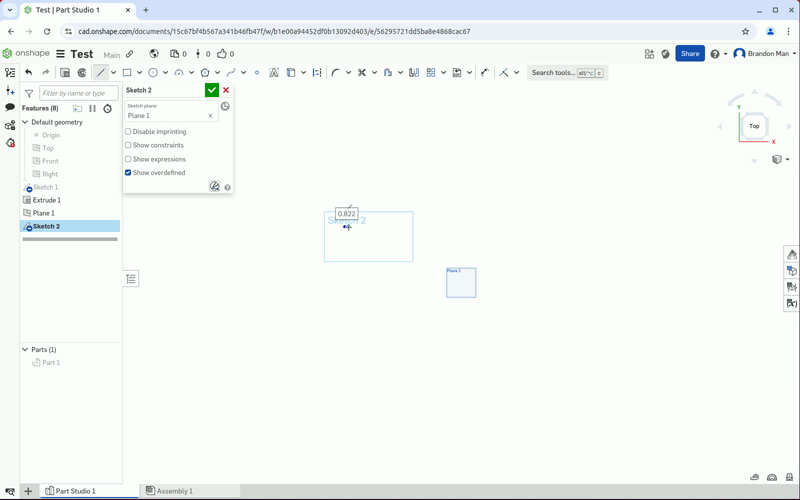
key_down(shift)
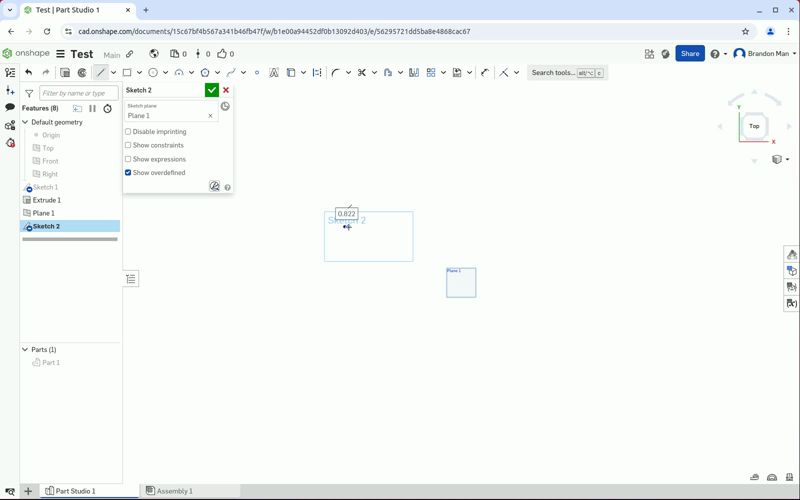
mouse_move(378, 226)
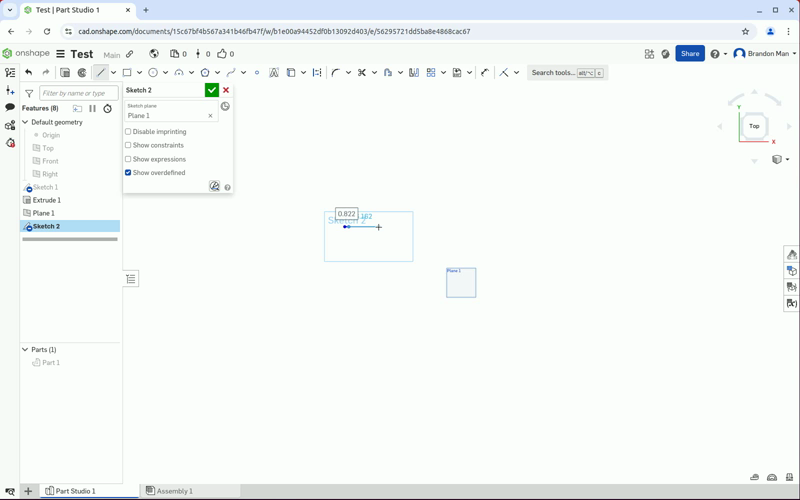
mouse_move(348, 169)
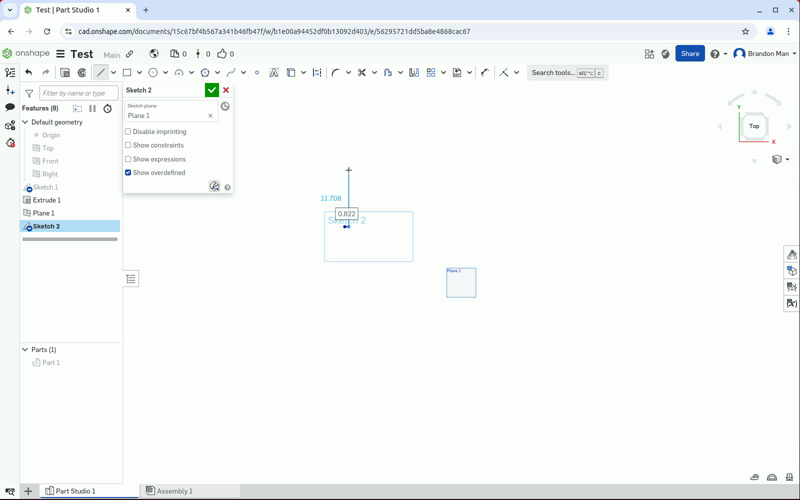
click(348, 169)
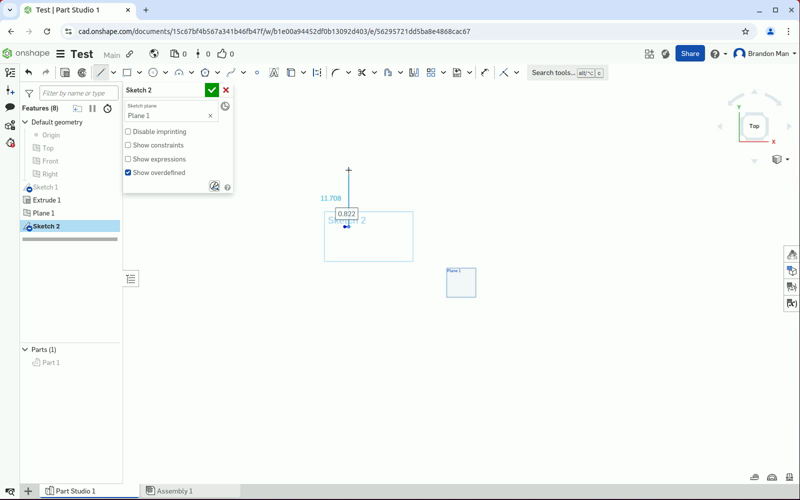
key_up(shift)
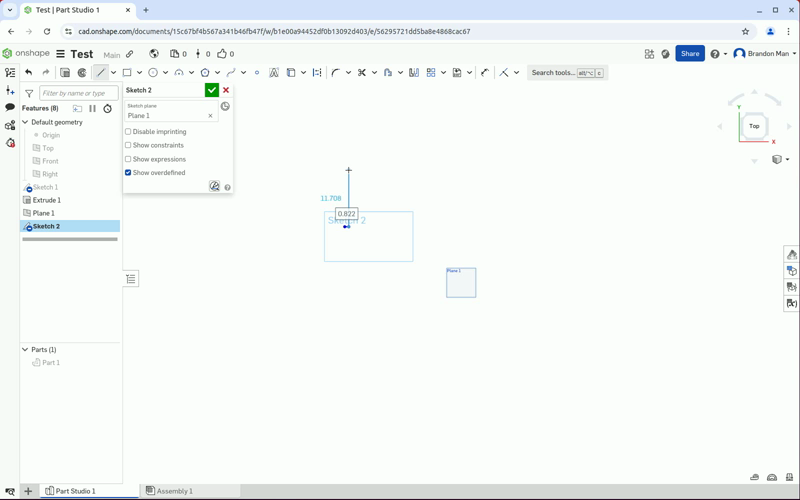
key_down(shift)
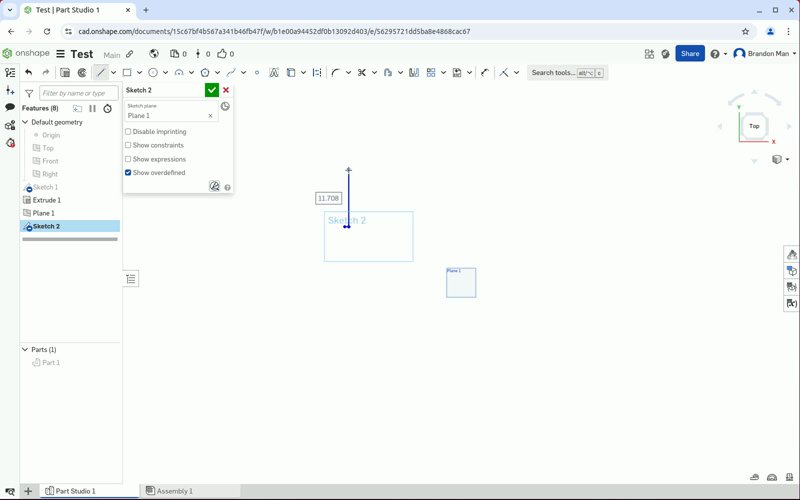
mouse_move(378, 169)
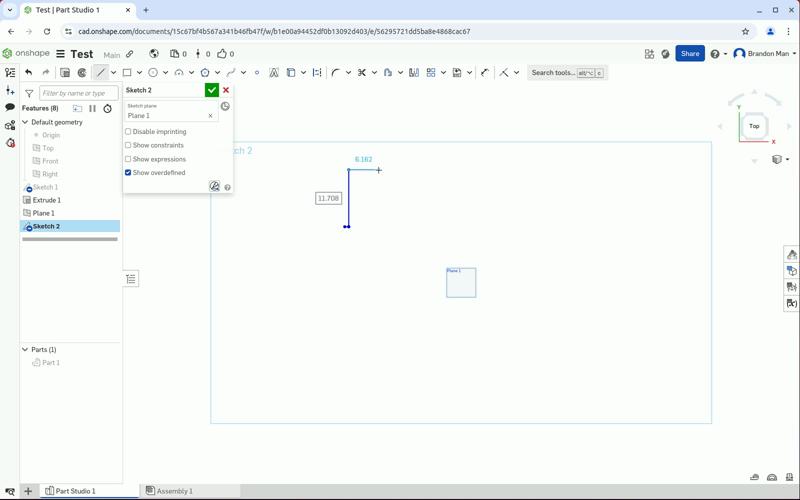
mouse_move(344, 169)
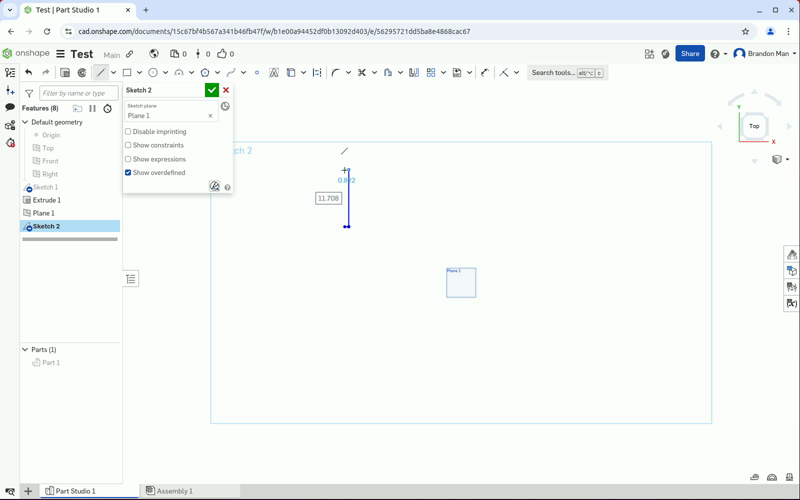
scroll(6)
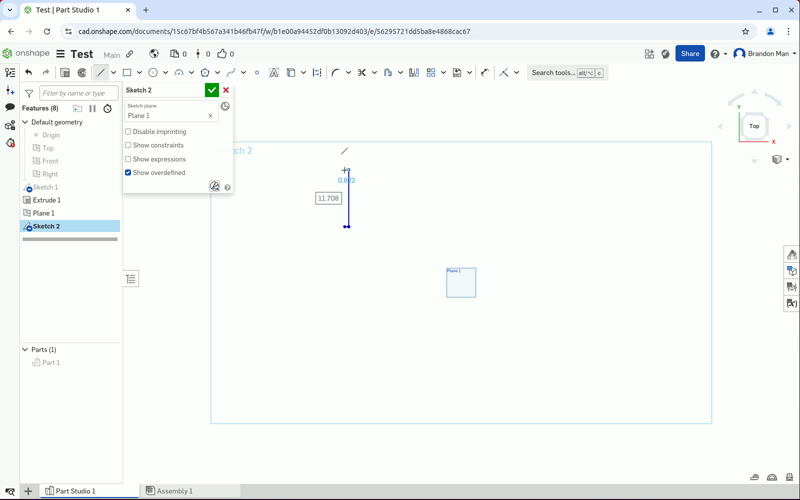
scroll(6)
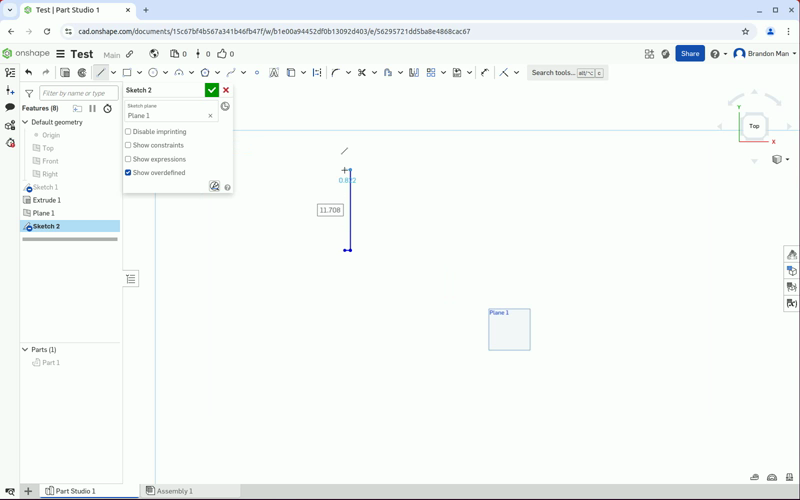
scroll(6)
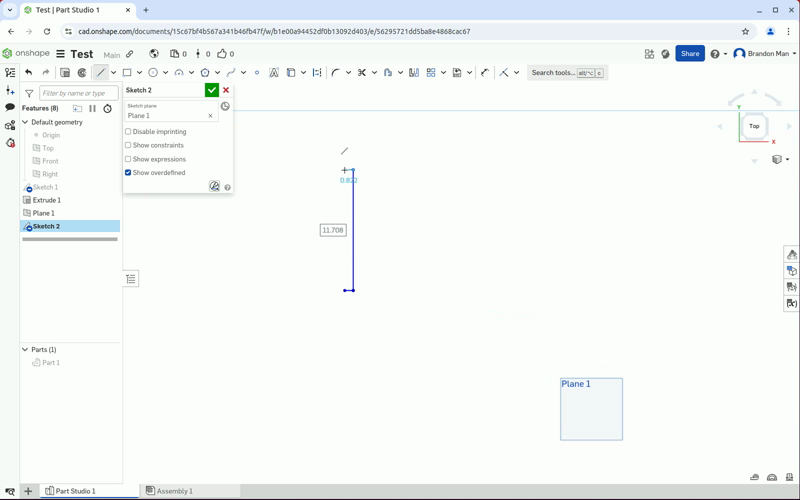
scroll(6)
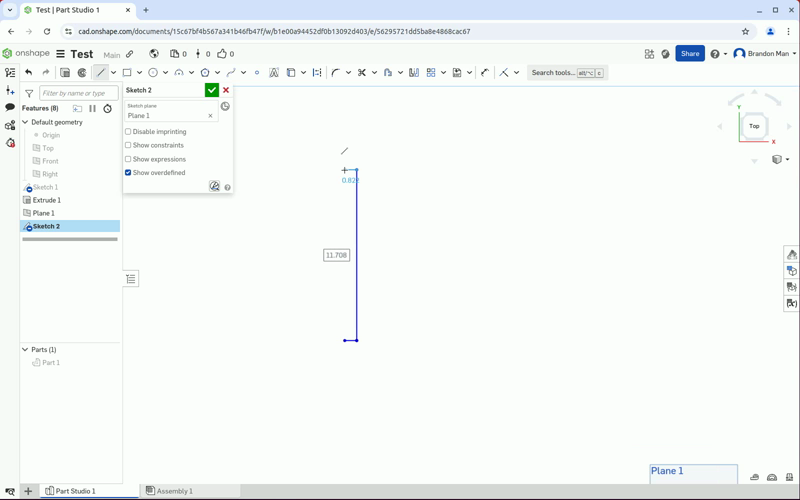
scroll(6)
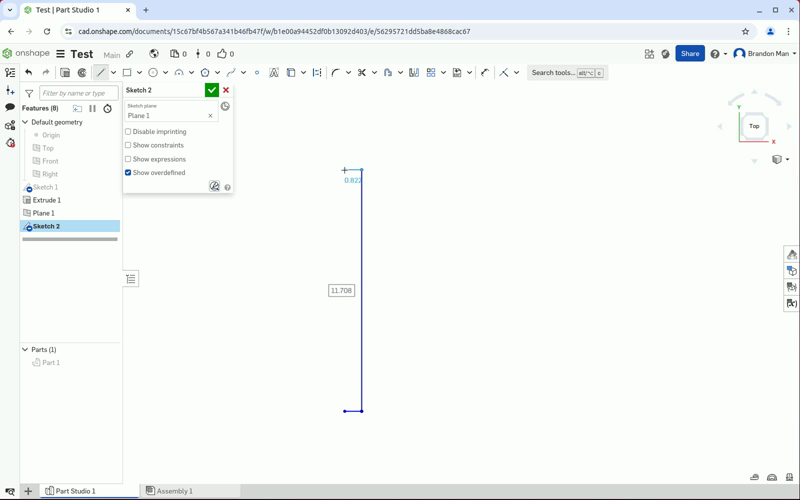
scroll(6)
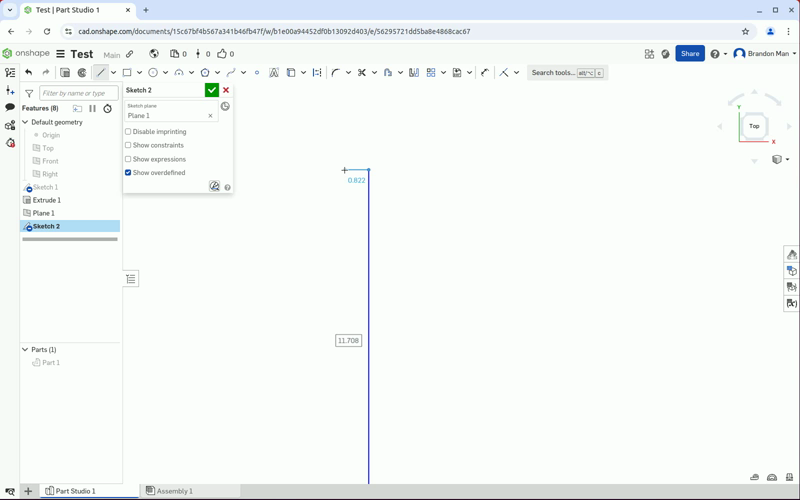
scroll(6)
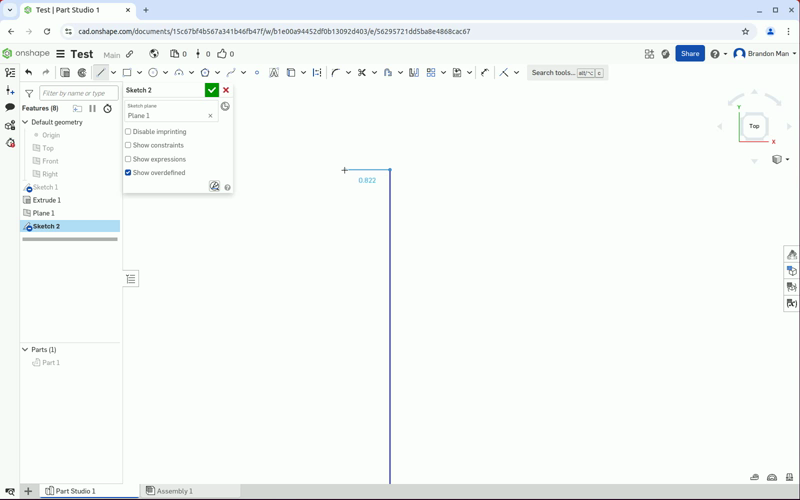
click(344, 169)
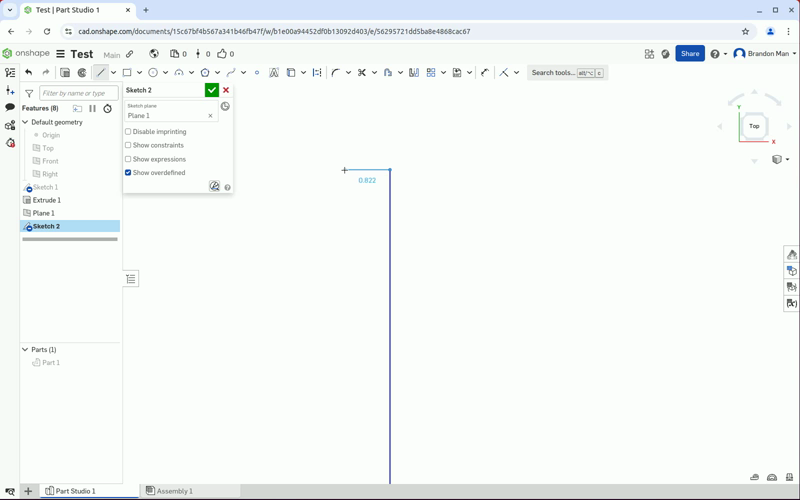
scroll(-6)
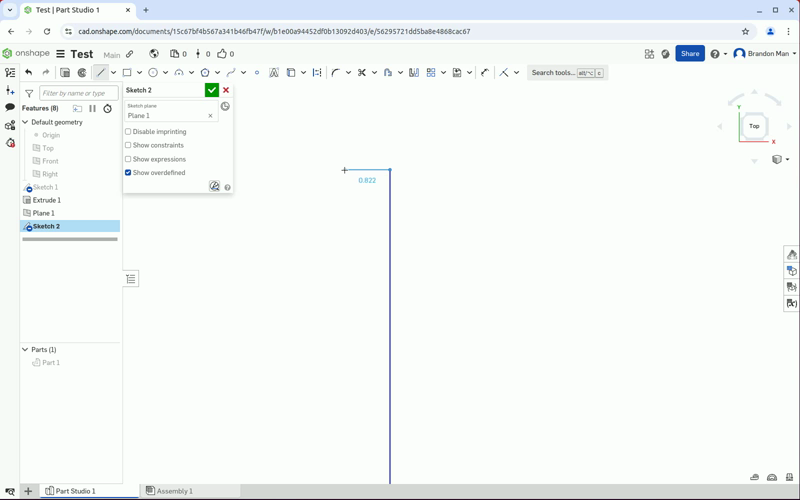
scroll(-6)
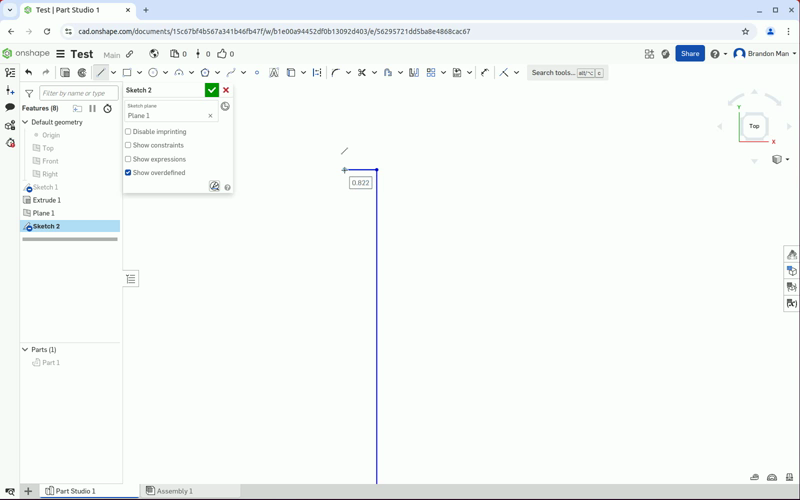
scroll(-6)
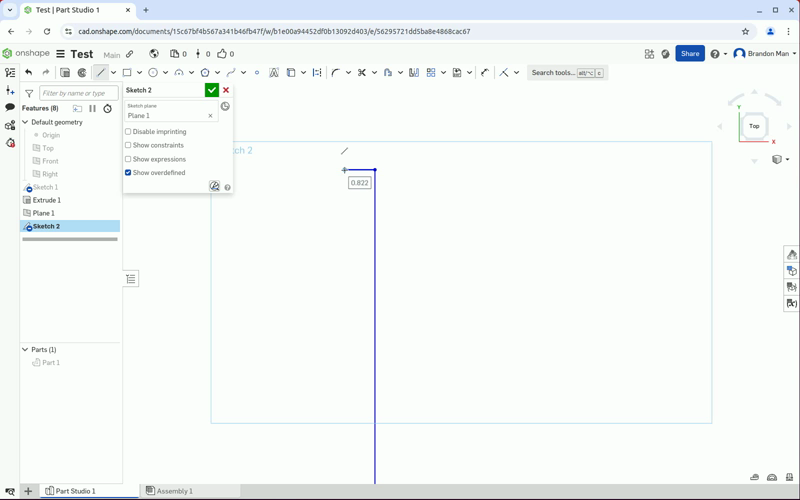
scroll(-6)
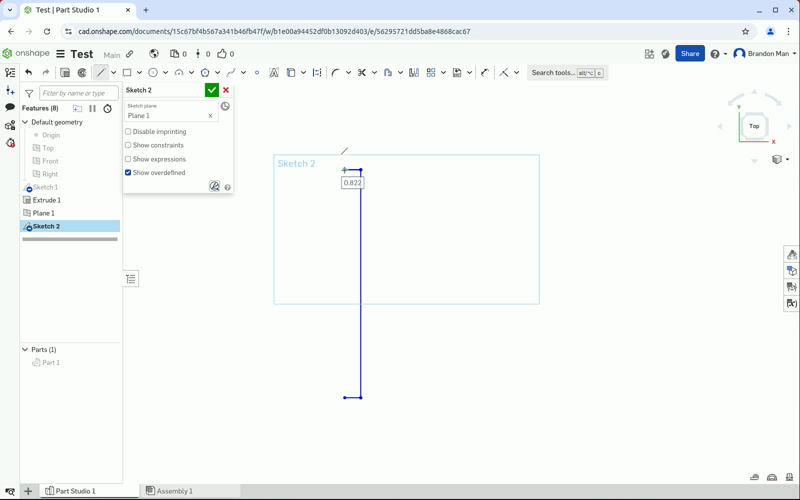
scroll(-6)
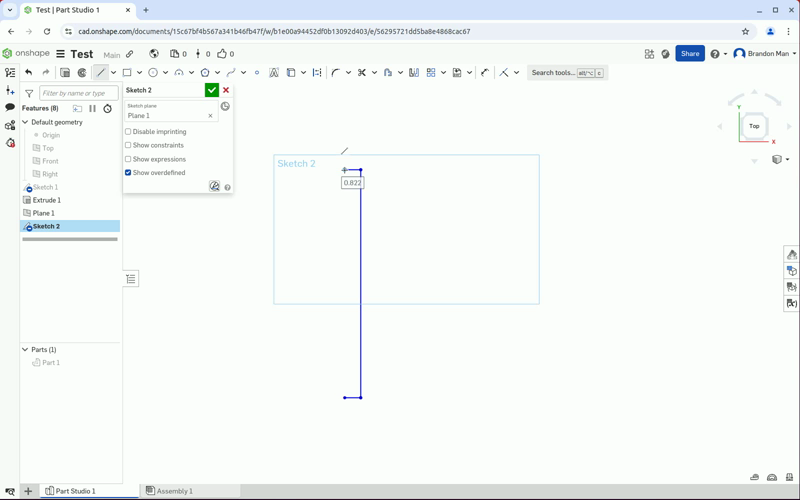
scroll(-6)
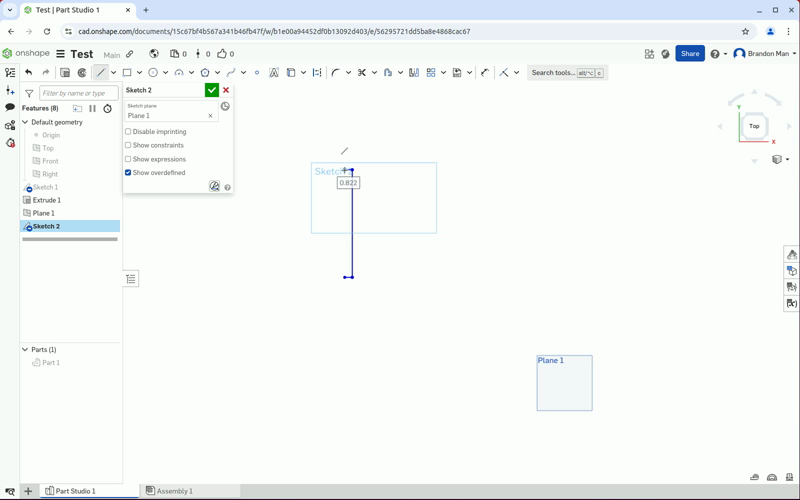
scroll(-6)
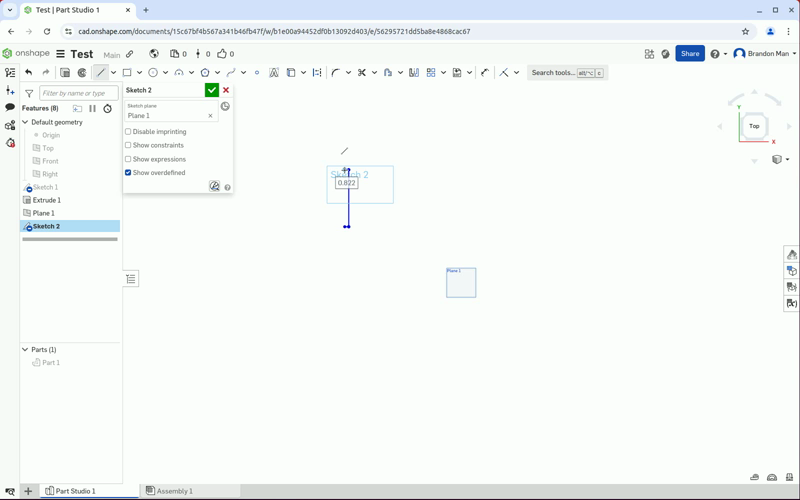
key_up(shift)
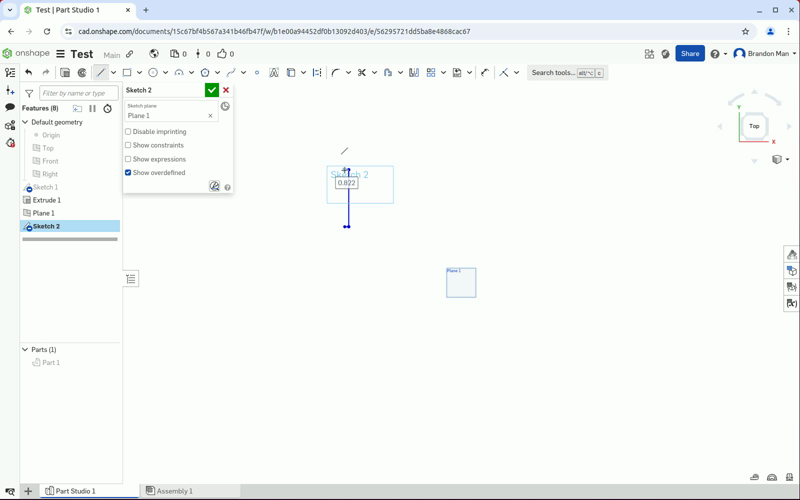
mouse_move(374, 169)
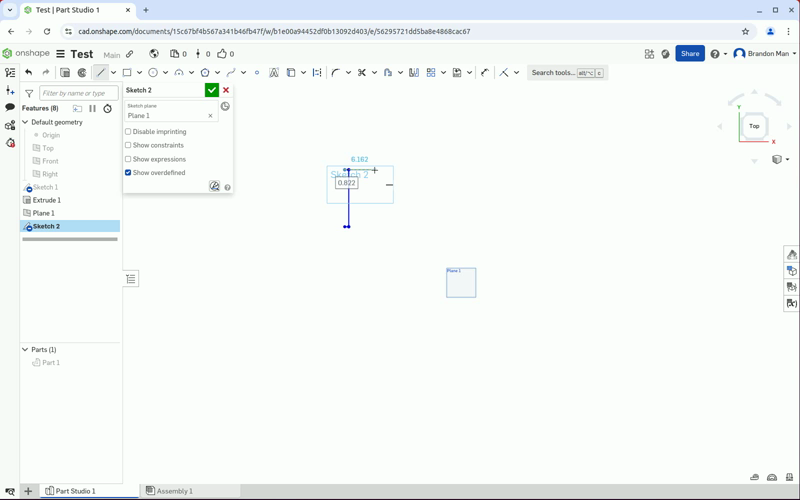
key_down(shift)
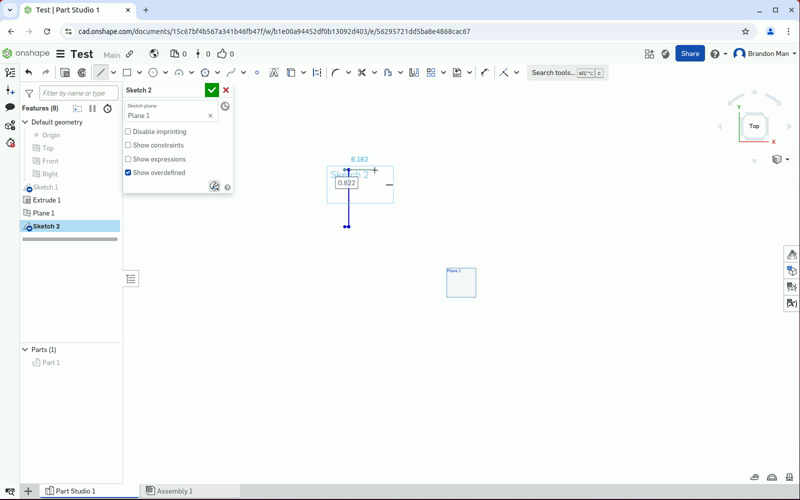
mouse_move(344, 226)
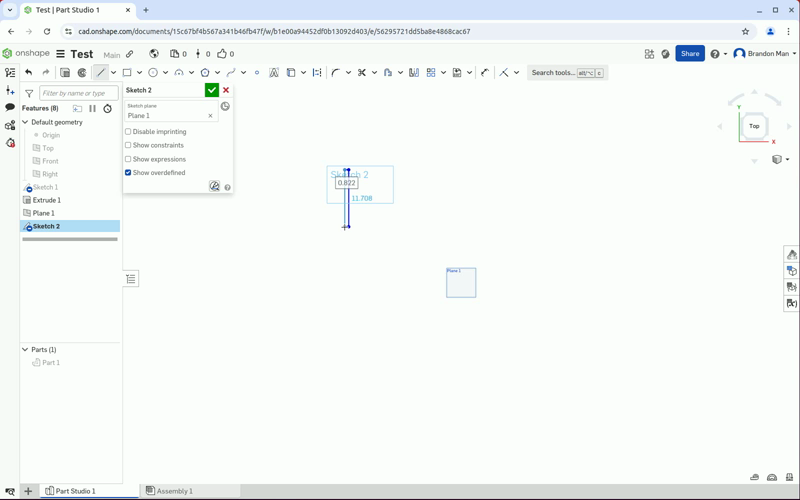
scroll(6)
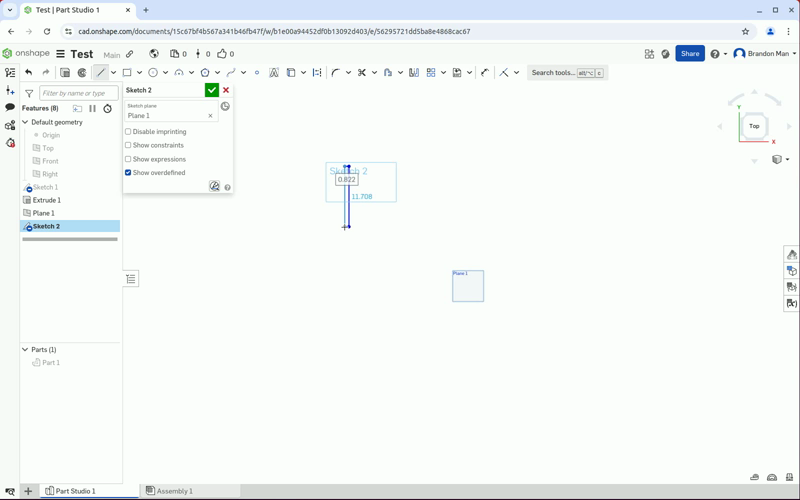
scroll(6)
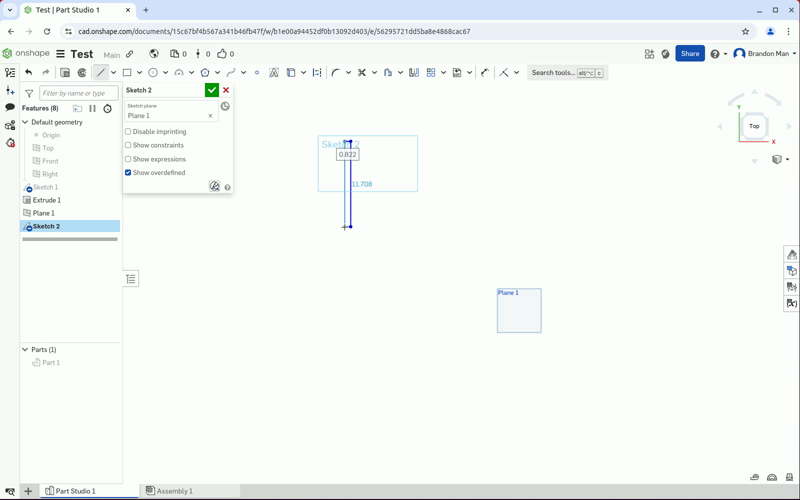
scroll(6)
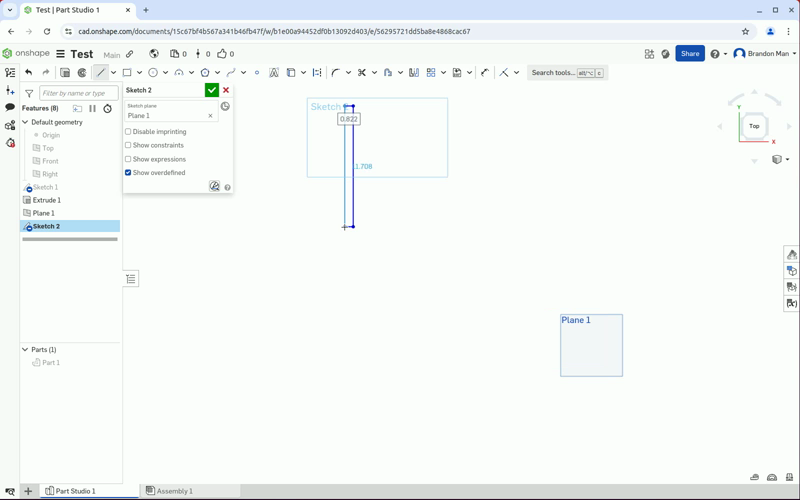
scroll(6)
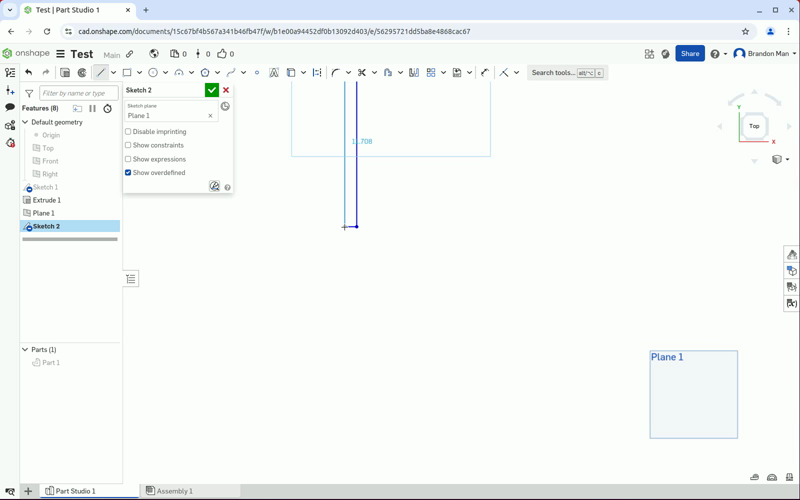
scroll(6)
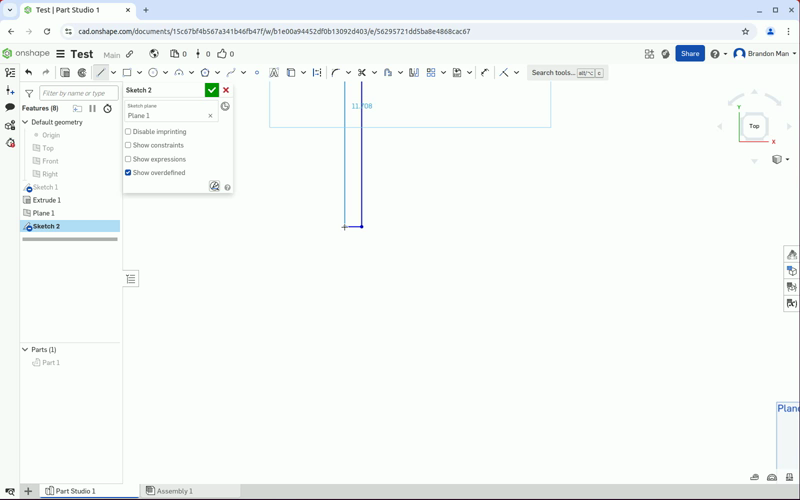
scroll(6)
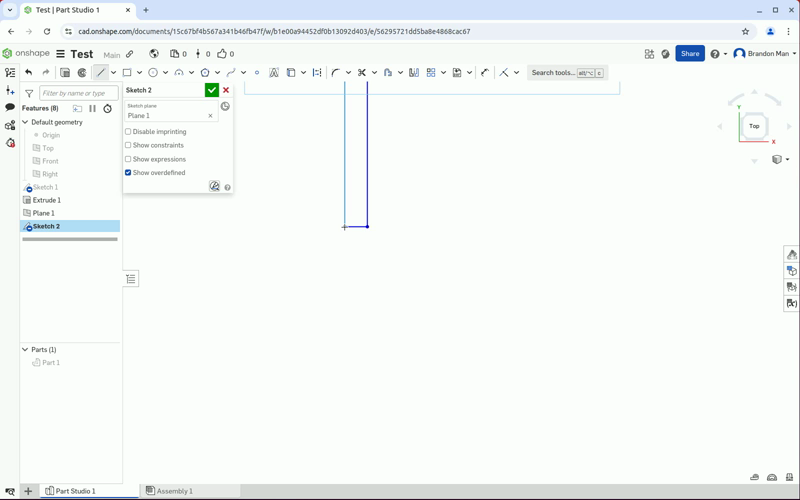
scroll(6)
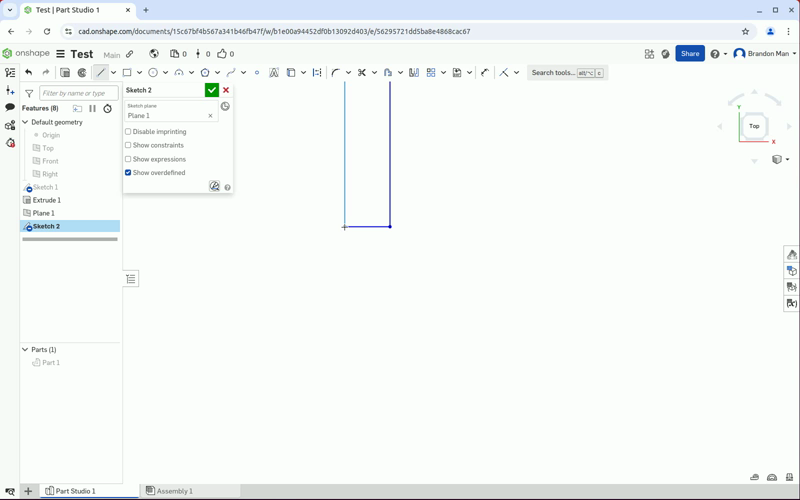
key_up(shift)
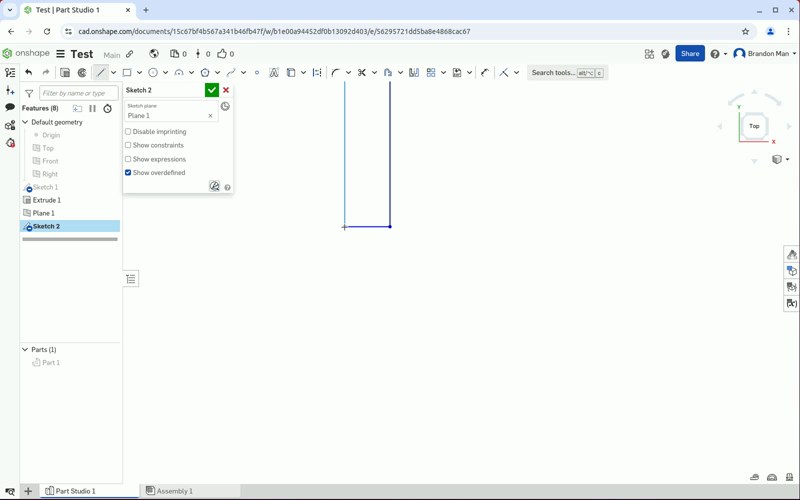
click(344, 226)
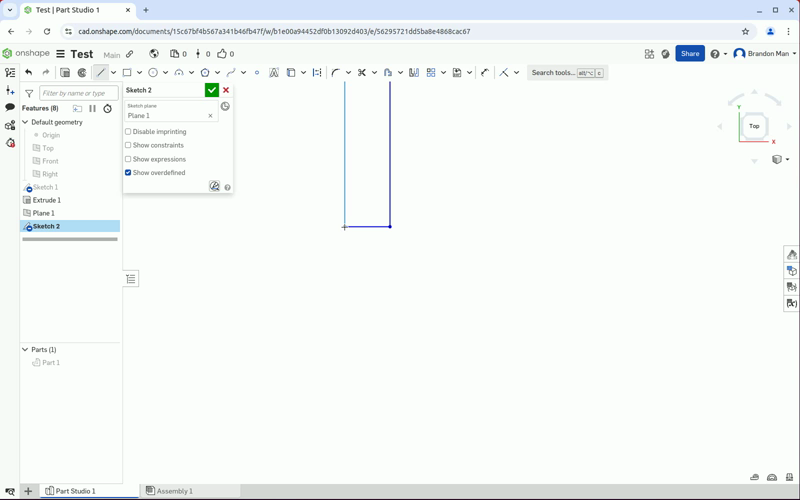
scroll(-6)
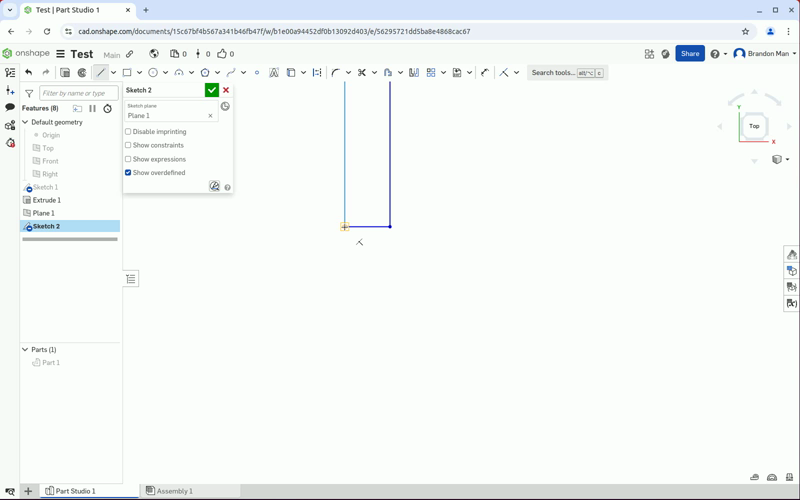
scroll(-6)
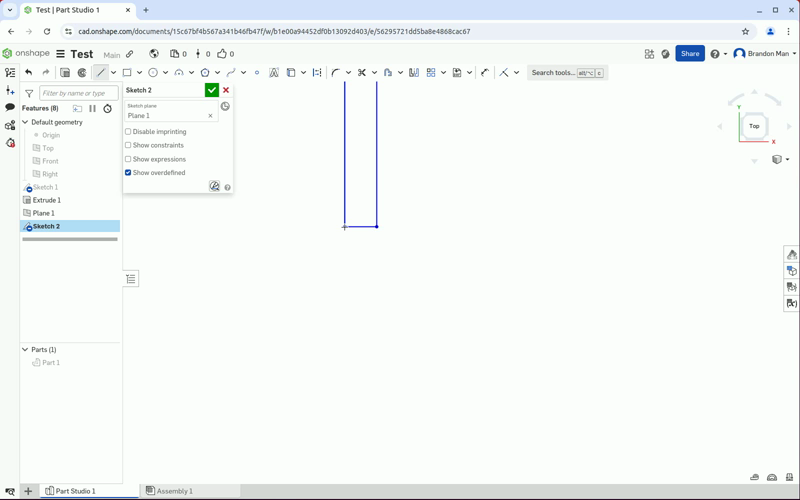
scroll(-6)
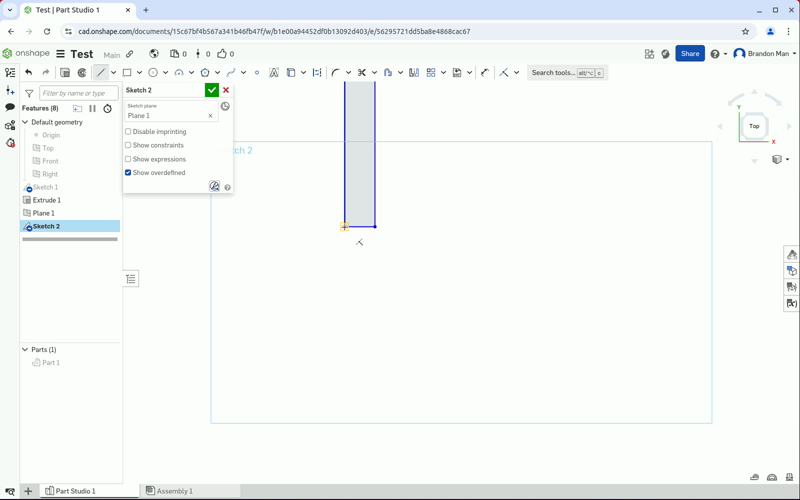
scroll(-6)
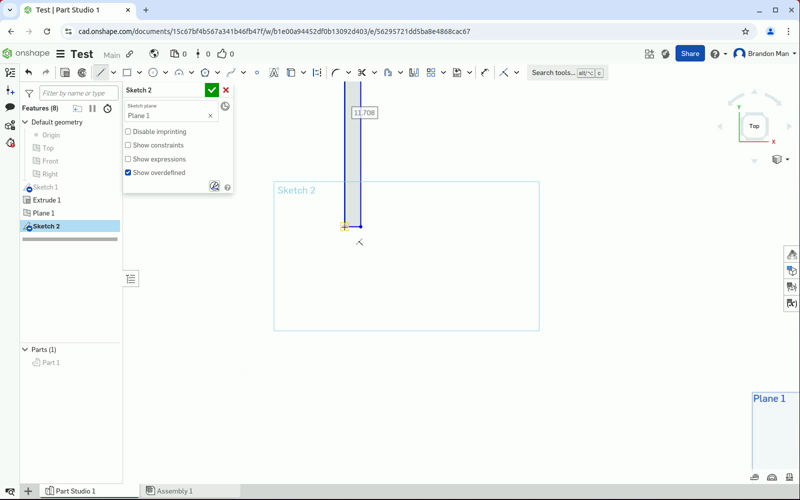
scroll(-6)
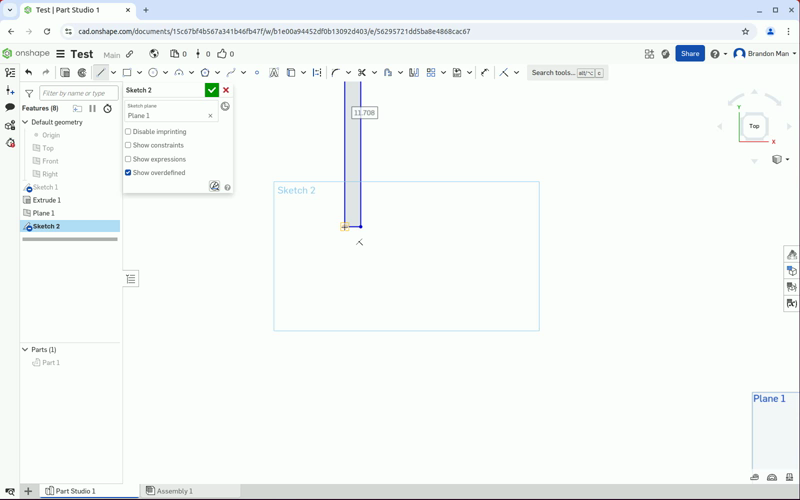
scroll(-6)
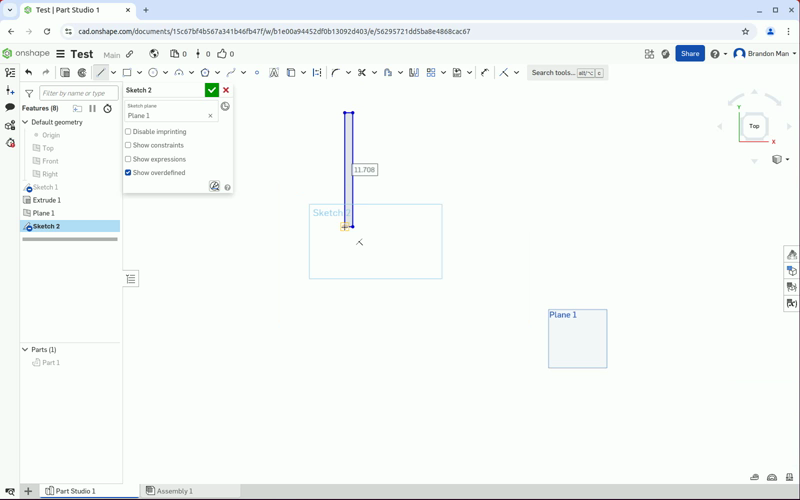
scroll(-6)
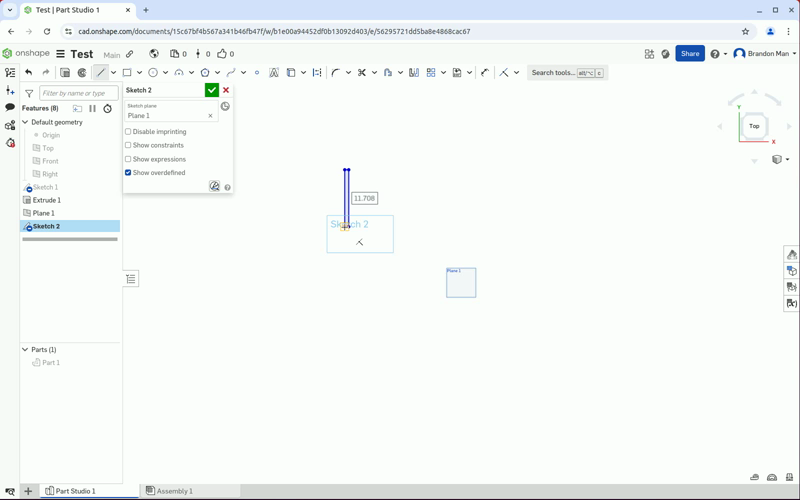
key(esc)
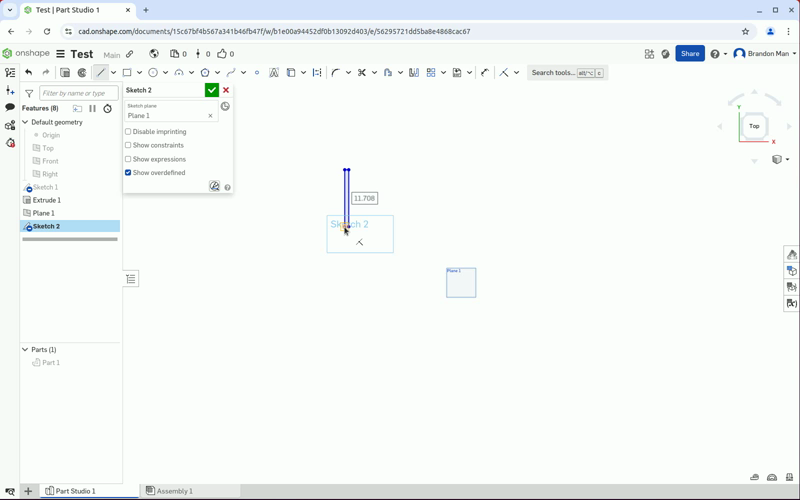
mouse_move(346, 188)
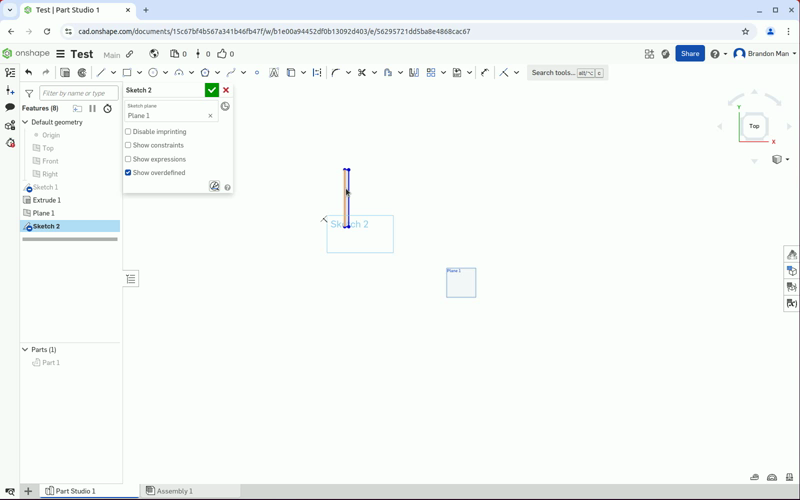
scroll(6)
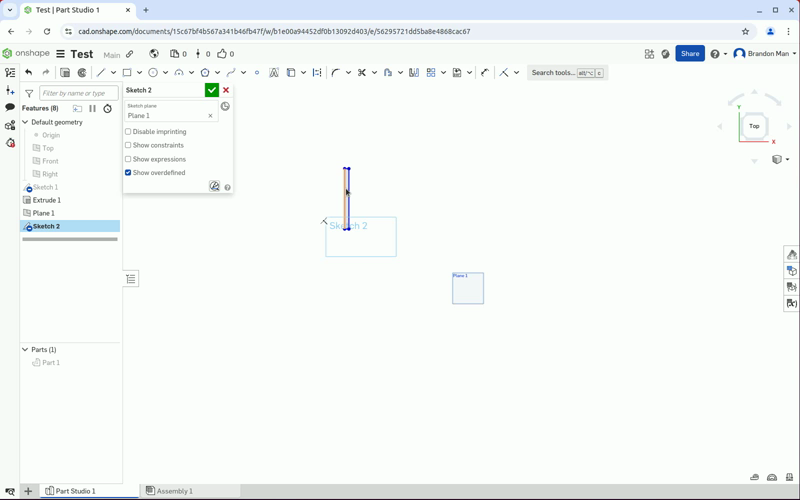
scroll(6)
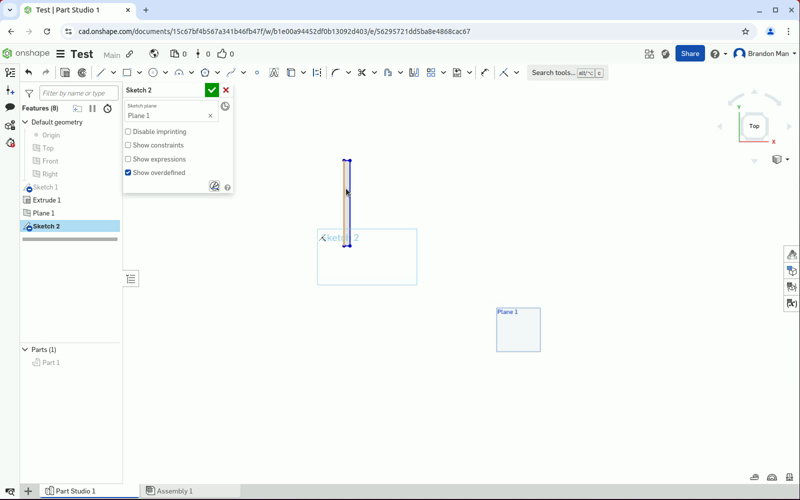
scroll(6)
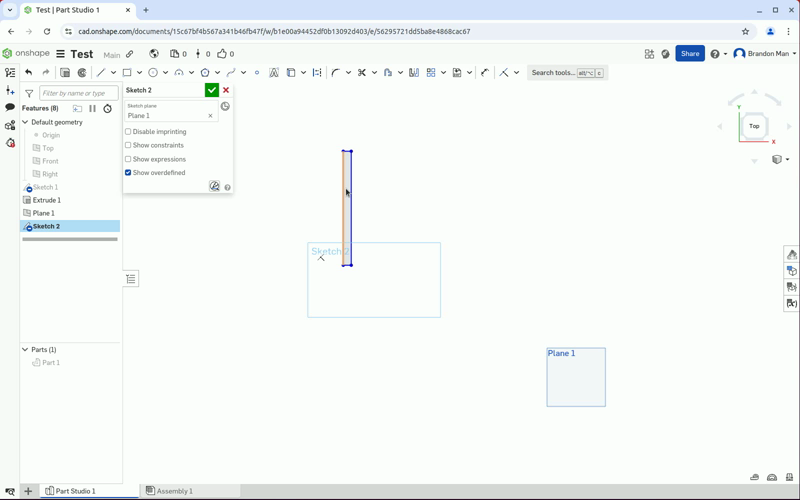
scroll(6)
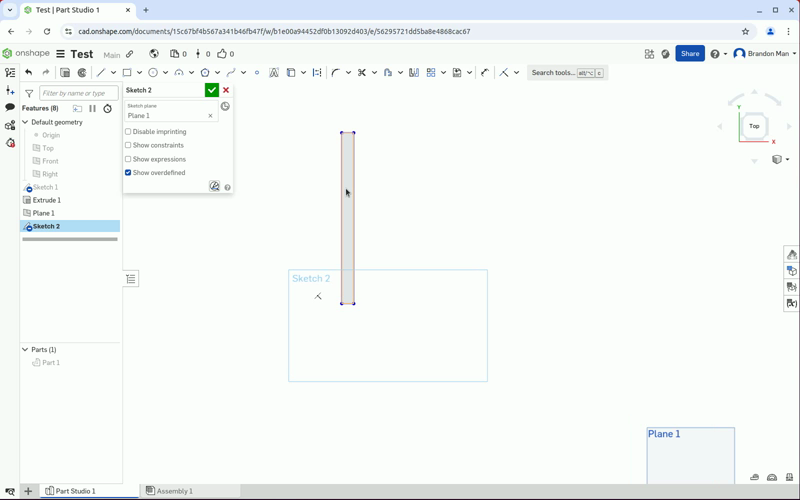
scroll(6)
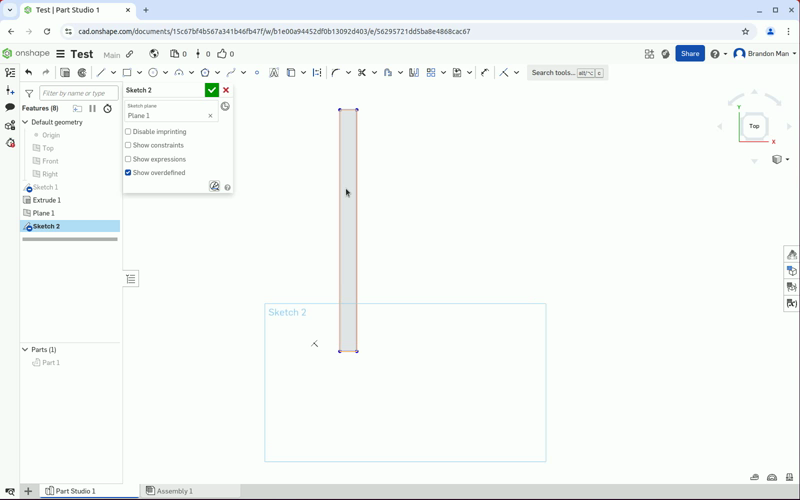
scroll(6)
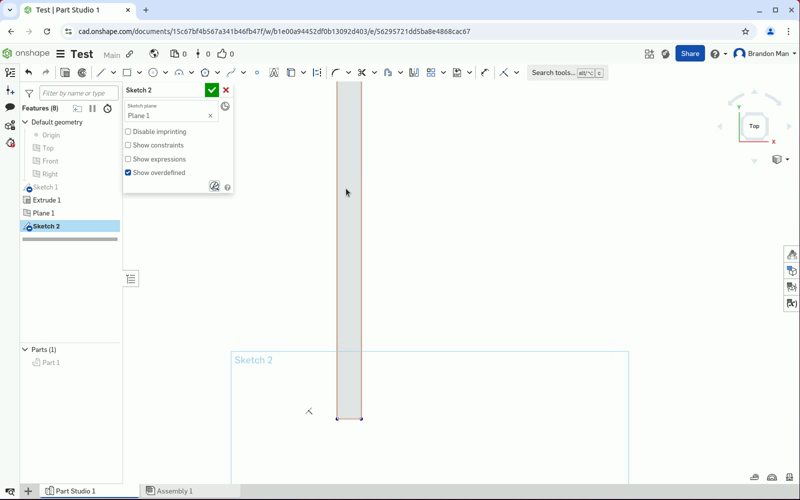
scroll(6)
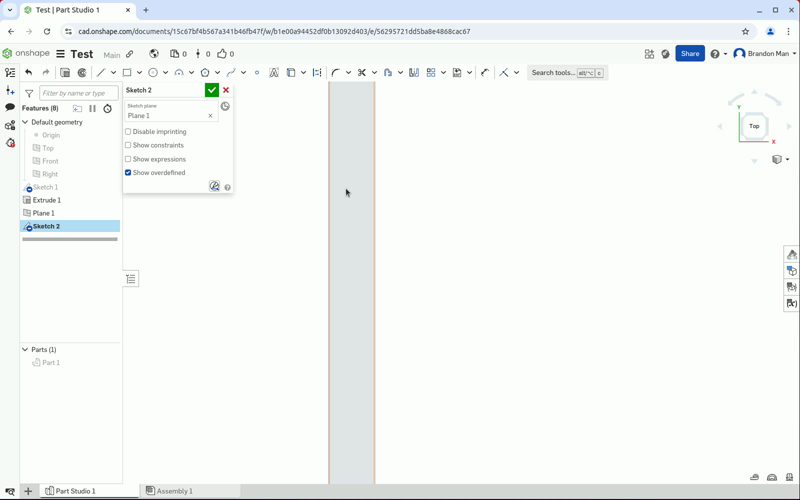
click(346, 188)
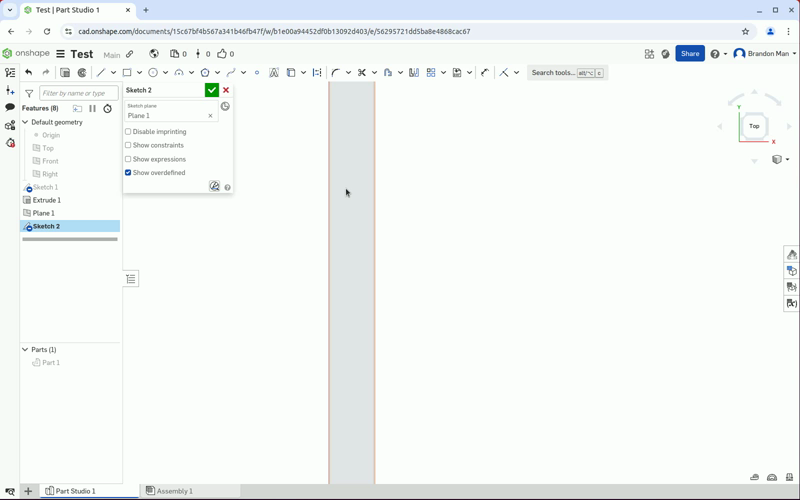
scroll(-6)
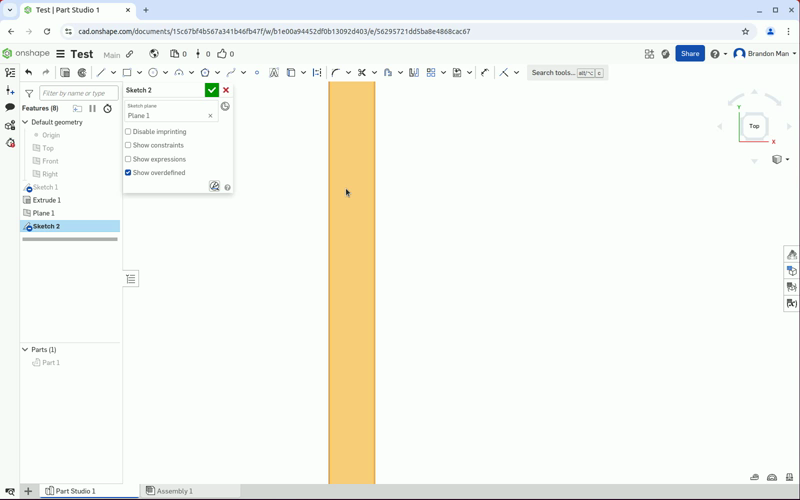
scroll(-6)
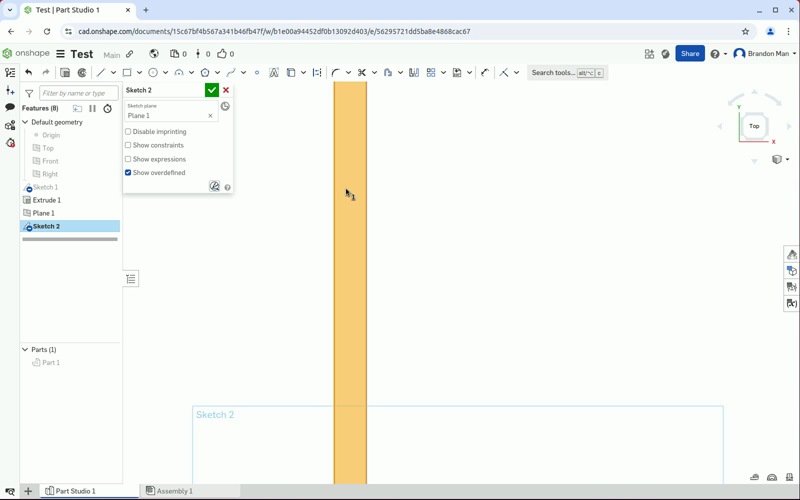
scroll(-6)
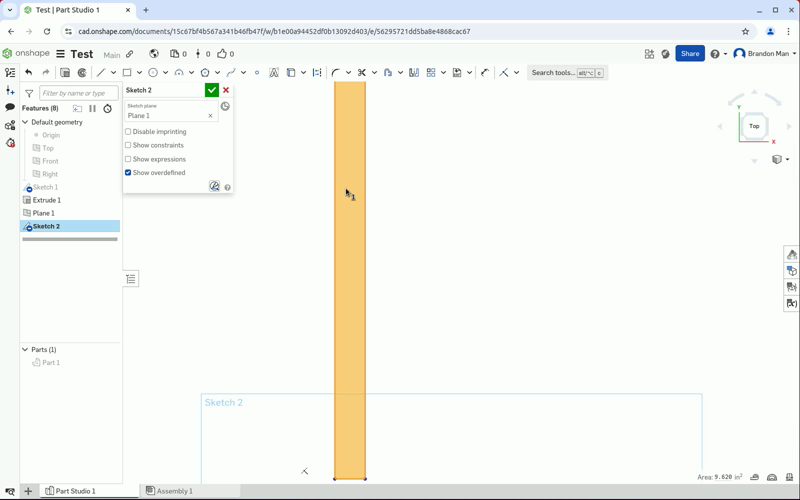
scroll(-6)
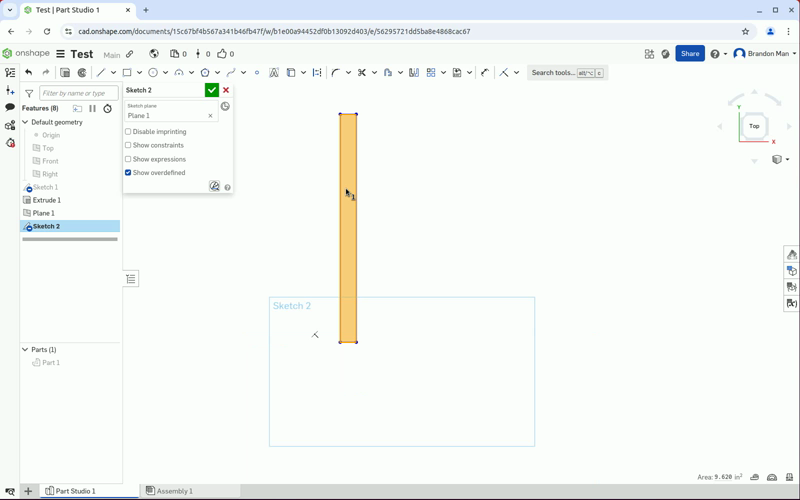
scroll(-6)
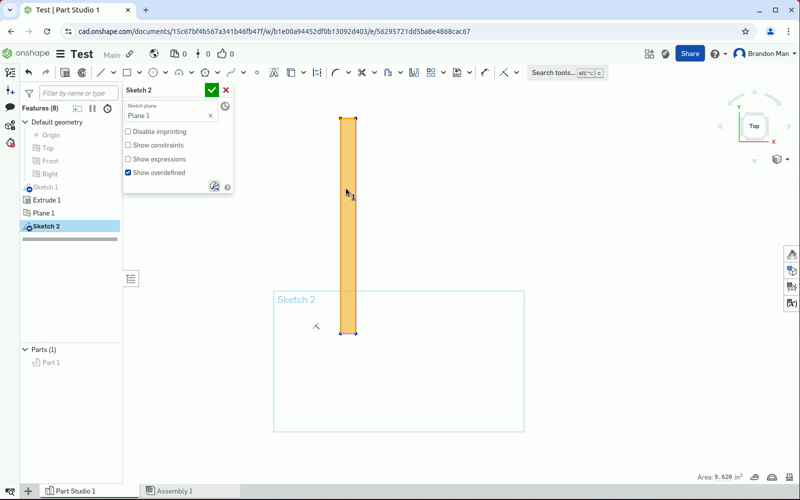
scroll(-6)
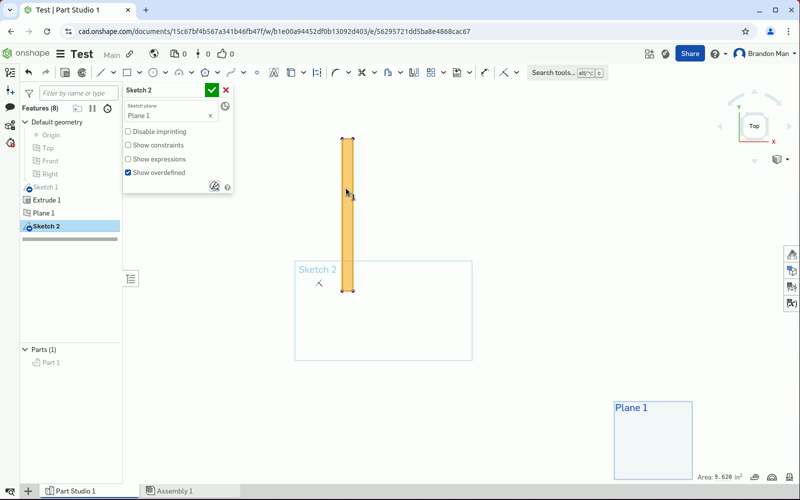
scroll(-6)
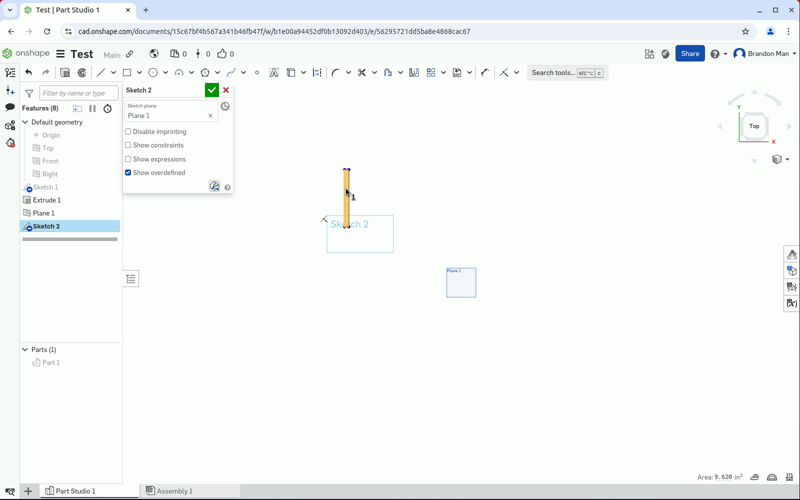
mouse_move(73, 352)
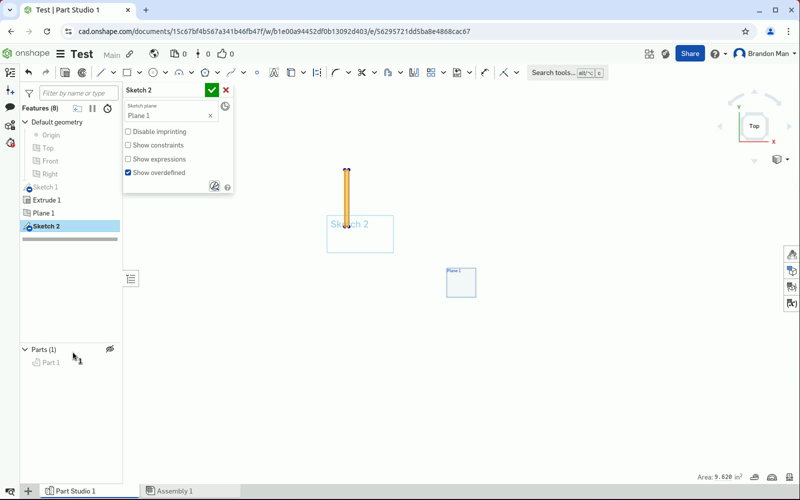
key(shift+y)
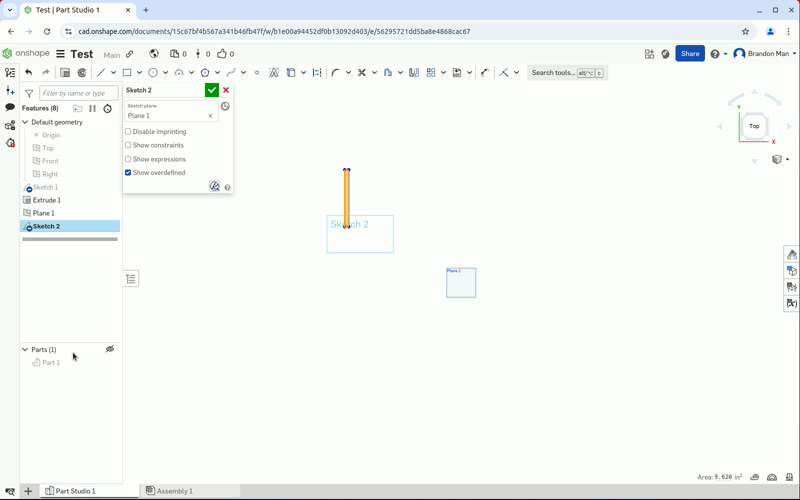
key(shift+e)
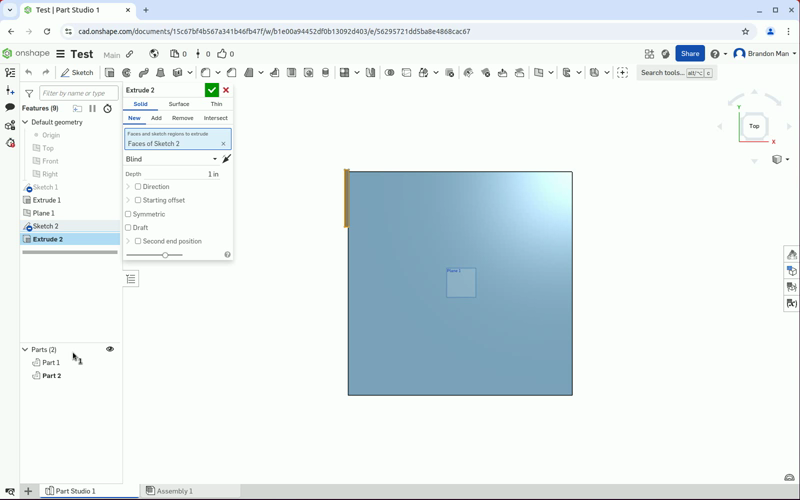
mouse_move(143, 106)
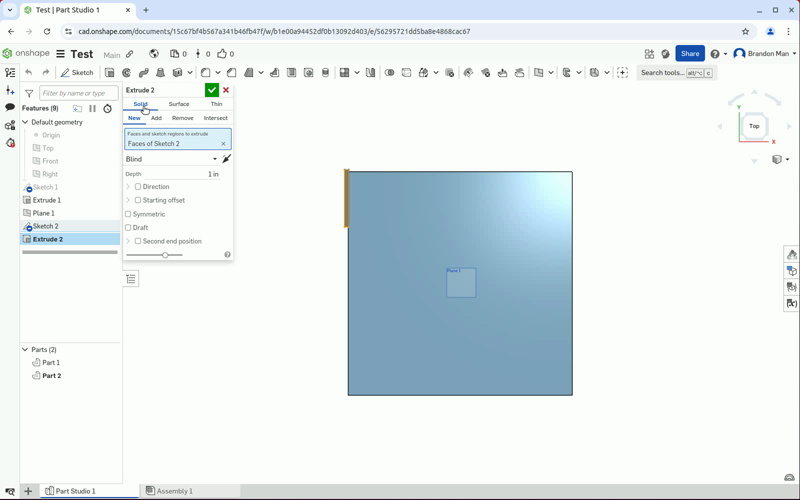
click(143, 106)
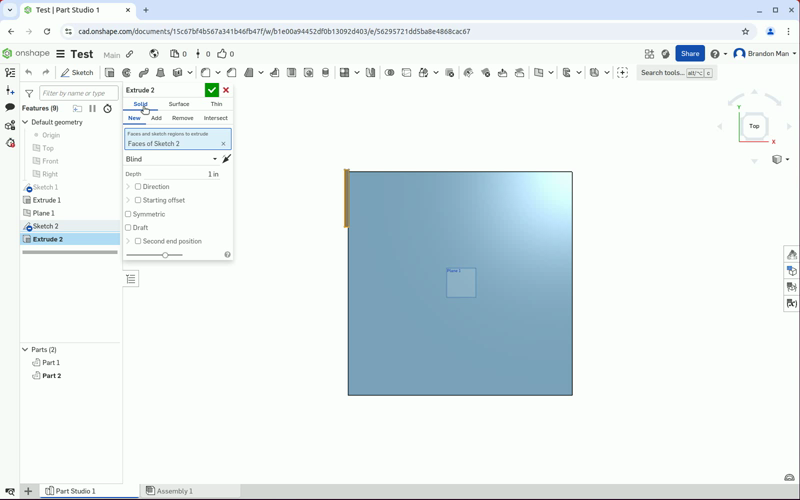
mouse_move(186, 120)
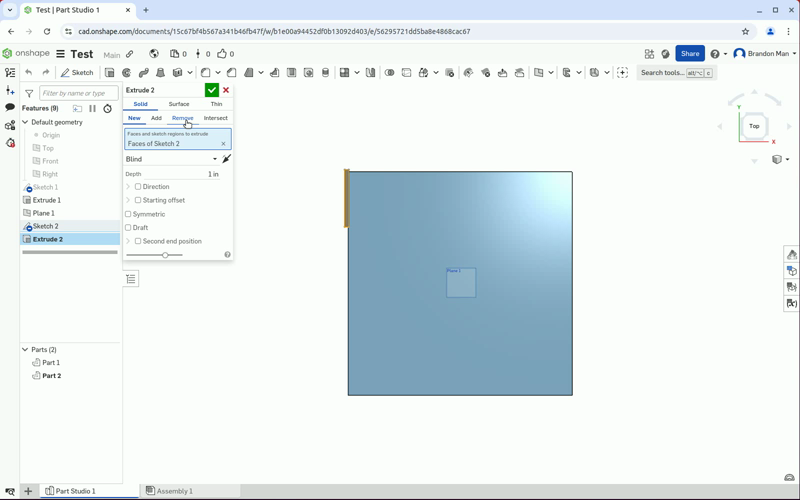
click(186, 120)
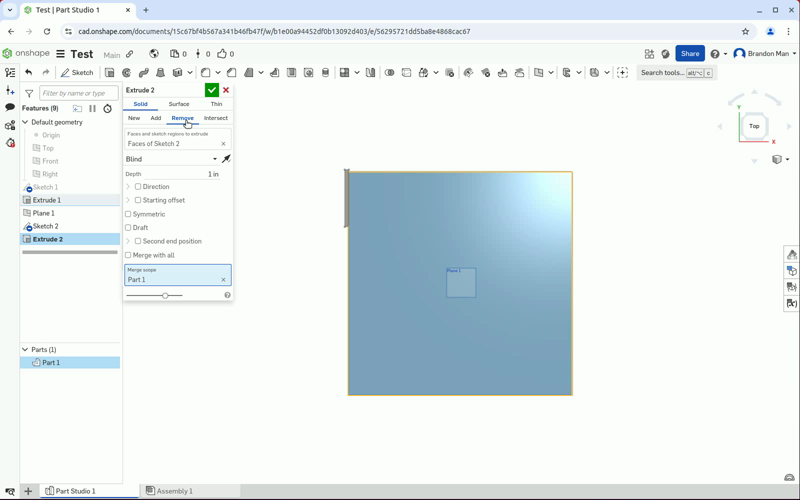
key(tab, 4)
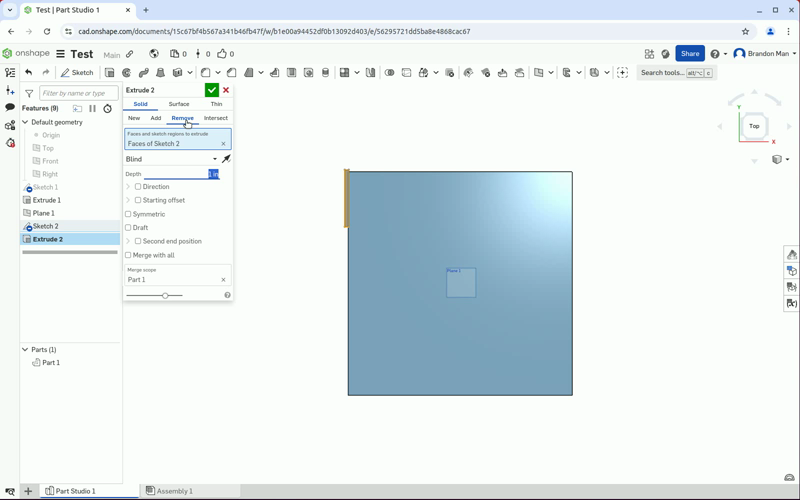
text(0.722)
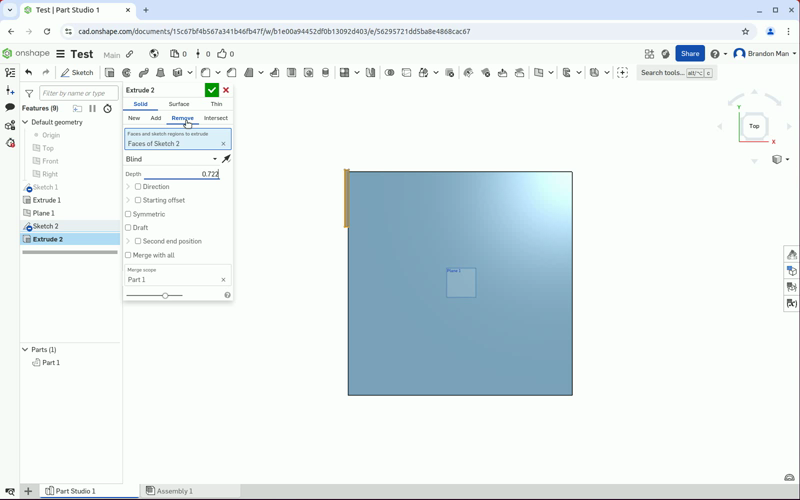
key(tab, 6)
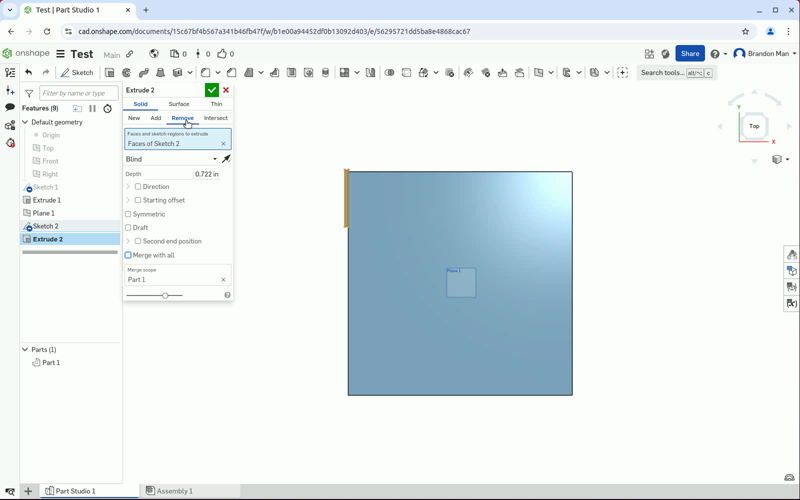
key(space)
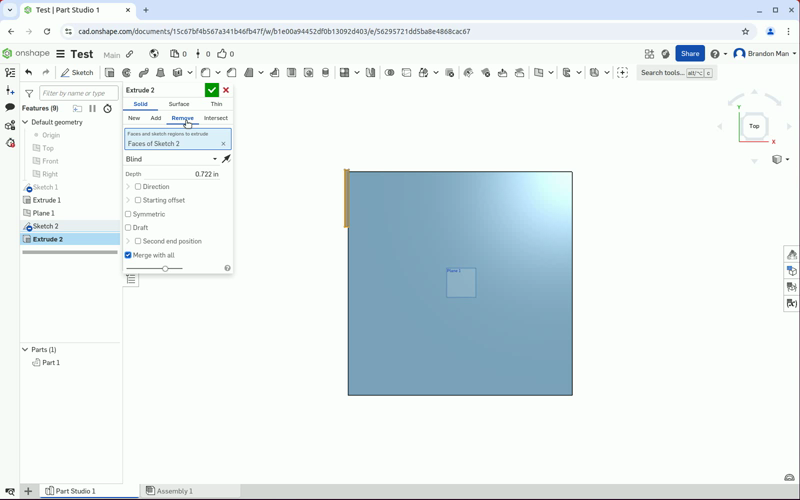
key(enter)
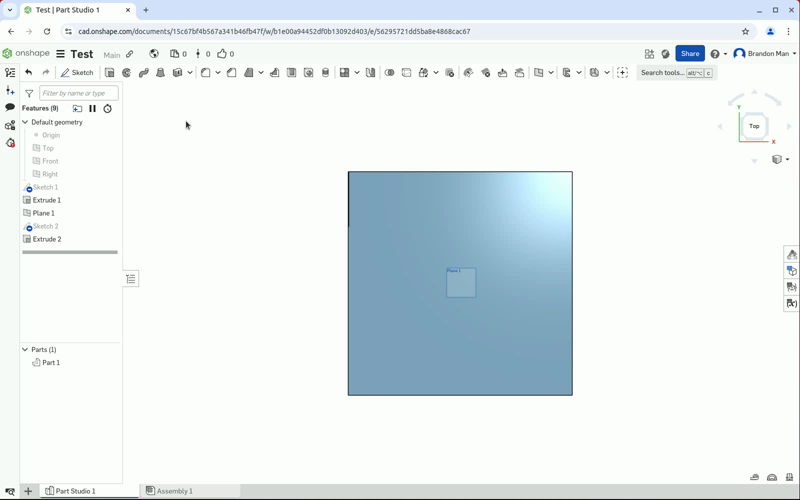
key(shift+h)
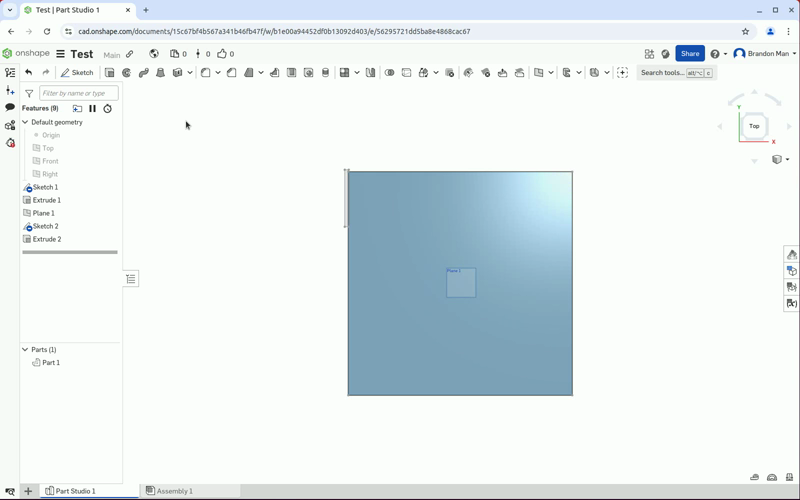
key(shift+h)
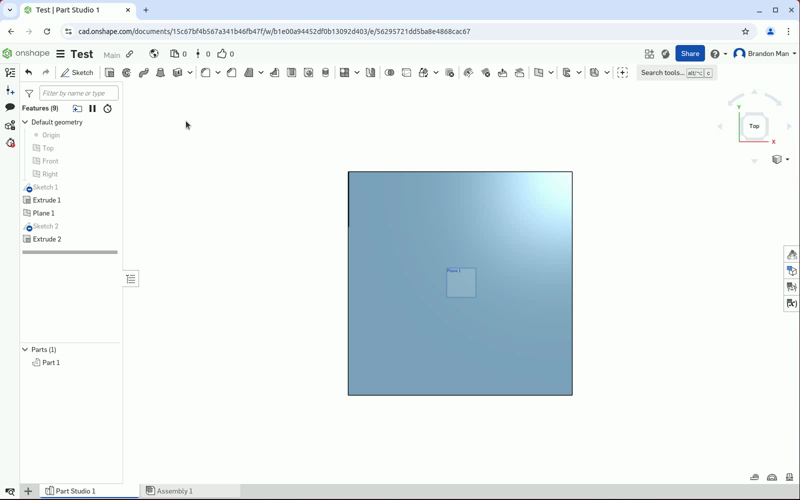
mouse_move(73, 189)
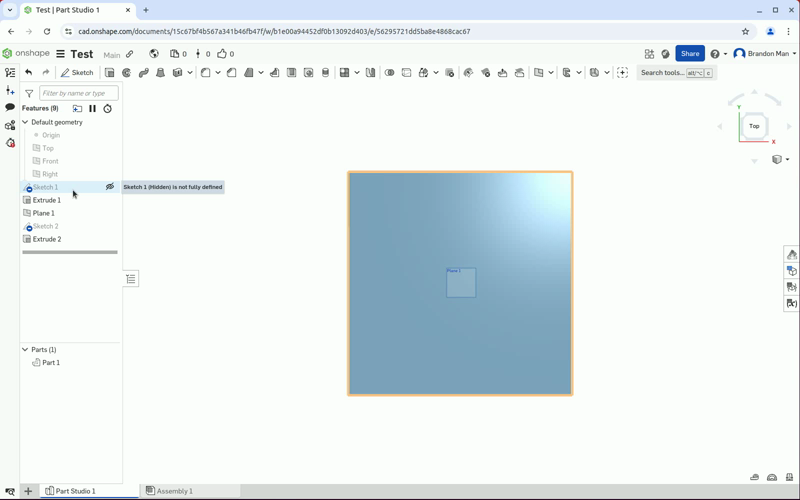
click(73, 189)
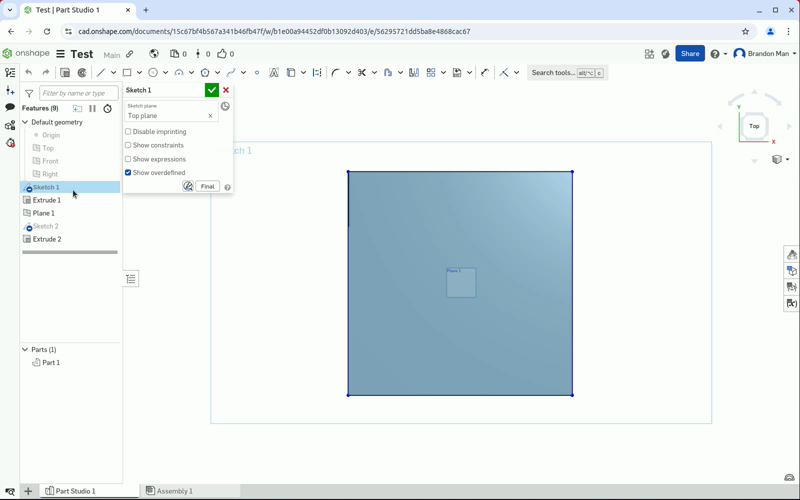
mouse_move(229, 92)
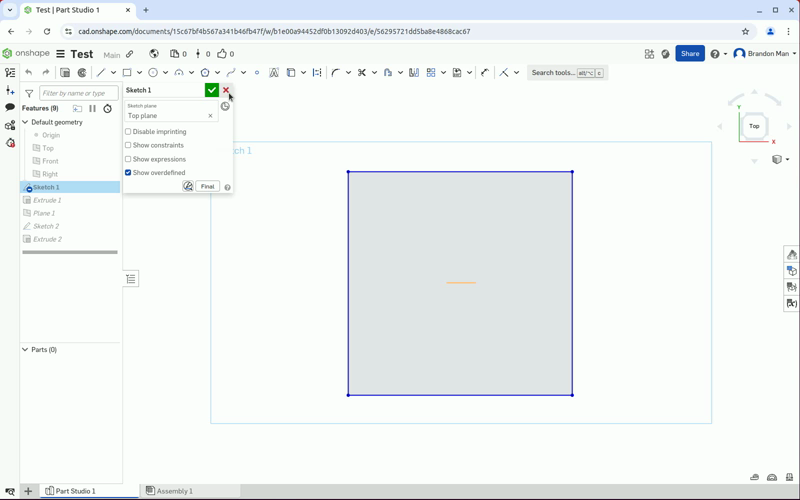
click(229, 92)
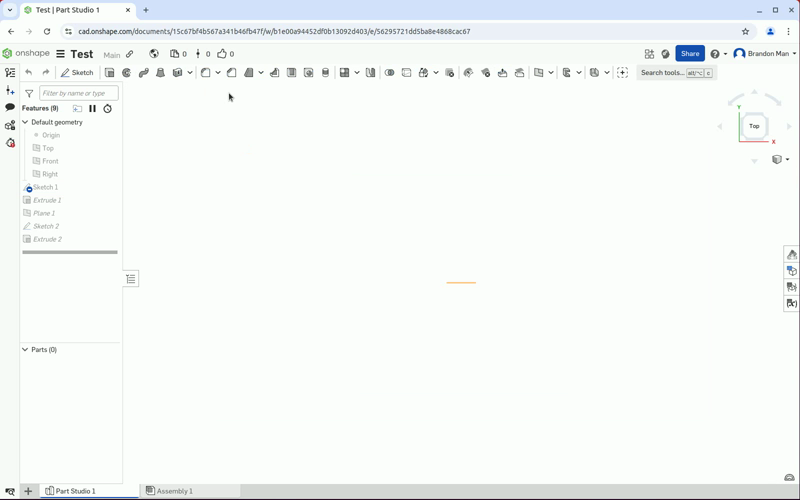
key(shift+s)
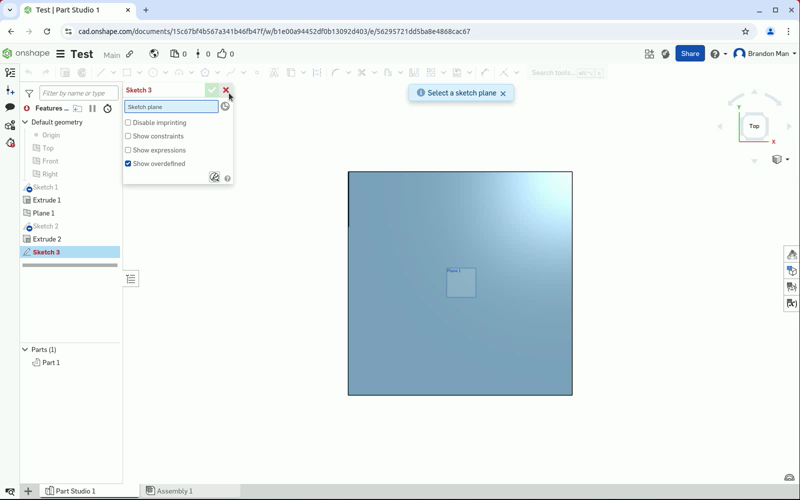
mouse_move(73, 215)
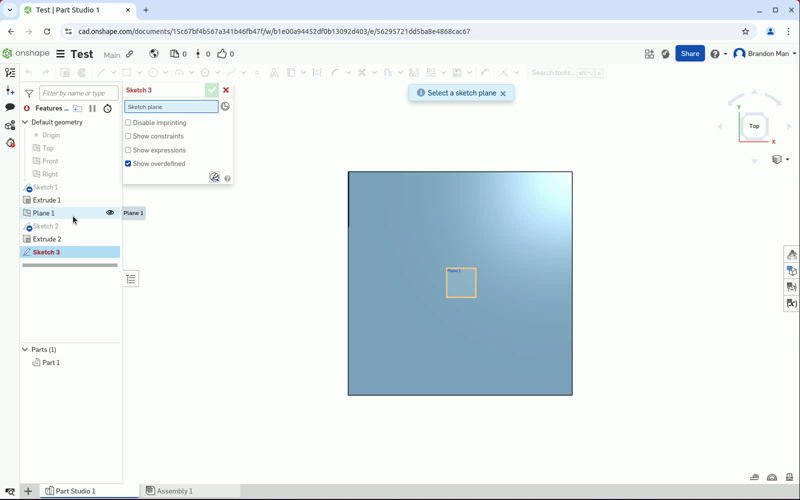
click(73, 215)
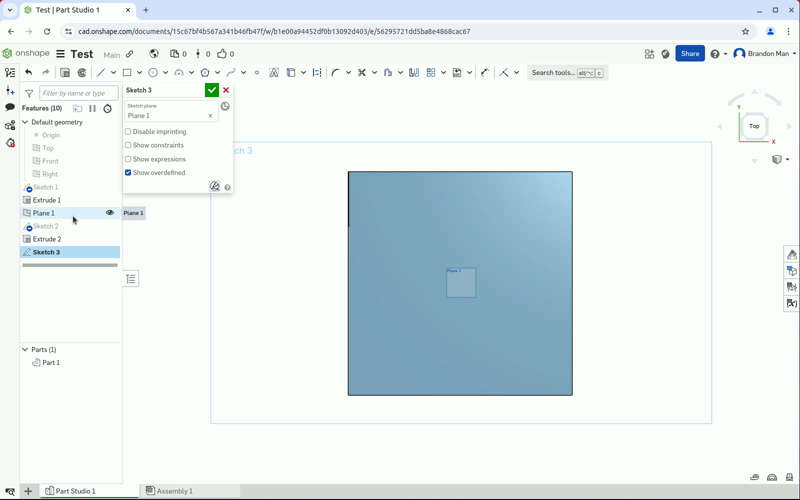
mouse_move(73, 352)
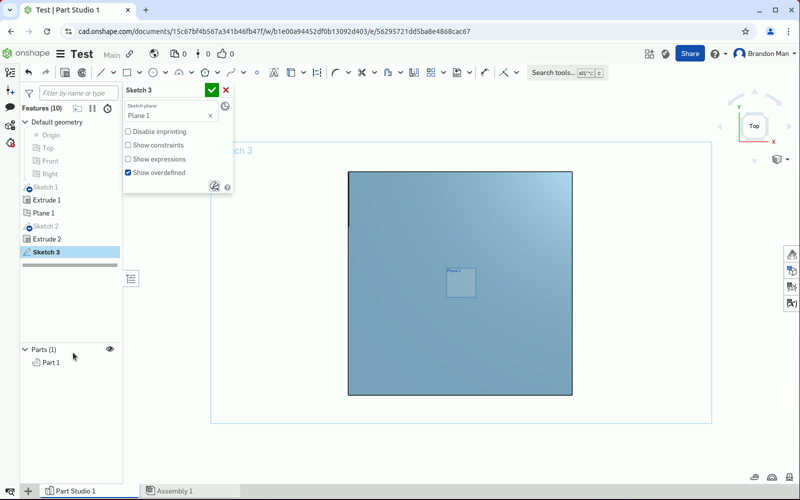
key(y)
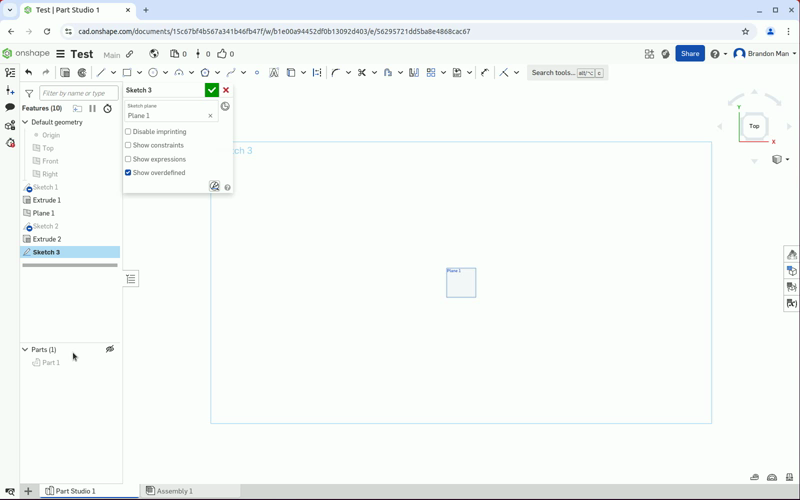
key(l)
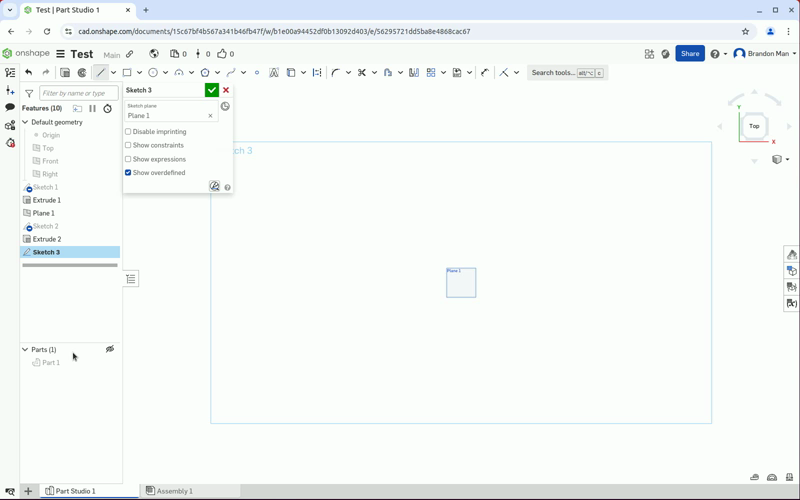
key_down(shift)
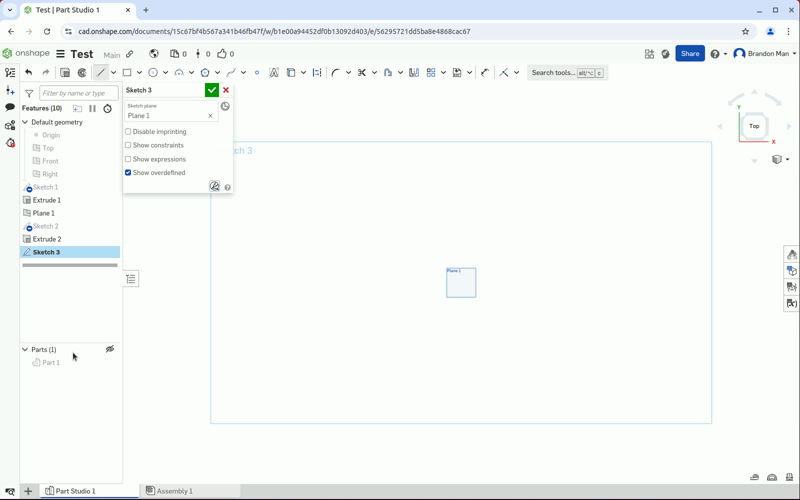
mouse_move(573, 226)
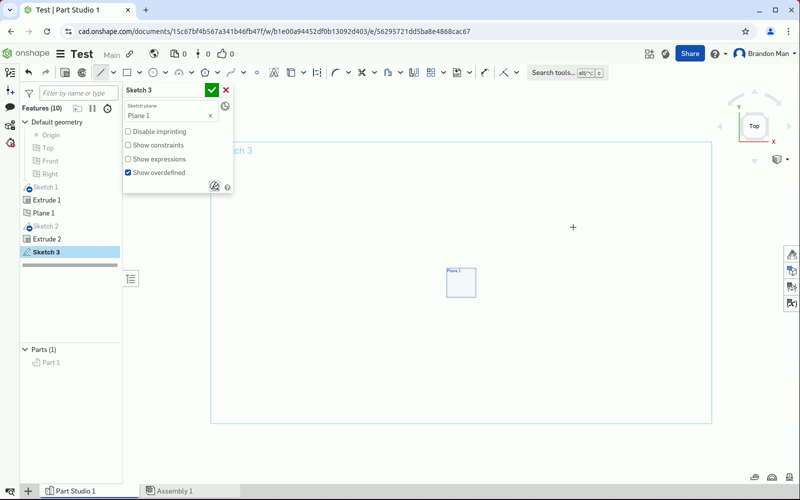
click(573, 226)
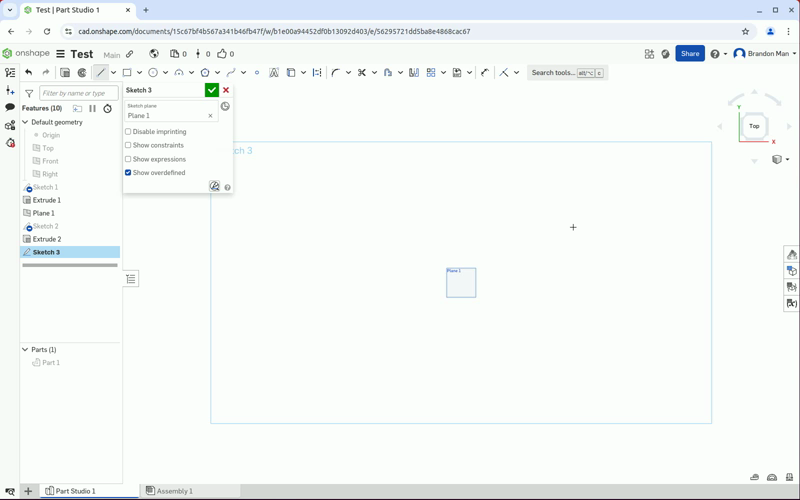
key_up(shift)
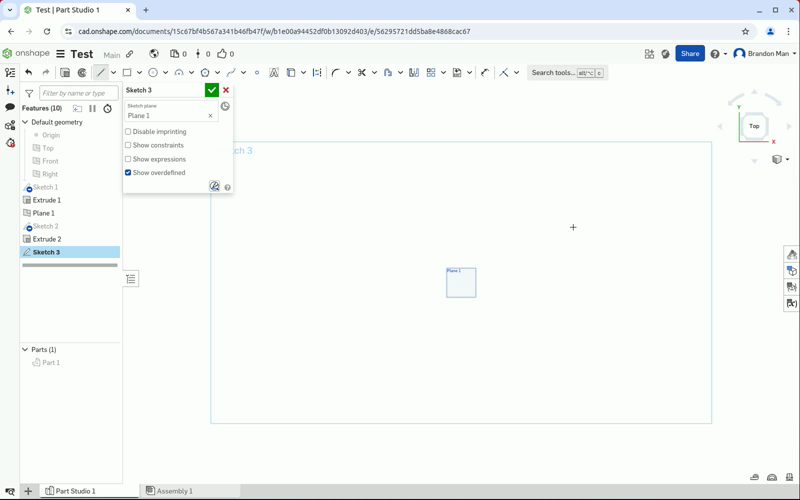
key_down(shift)
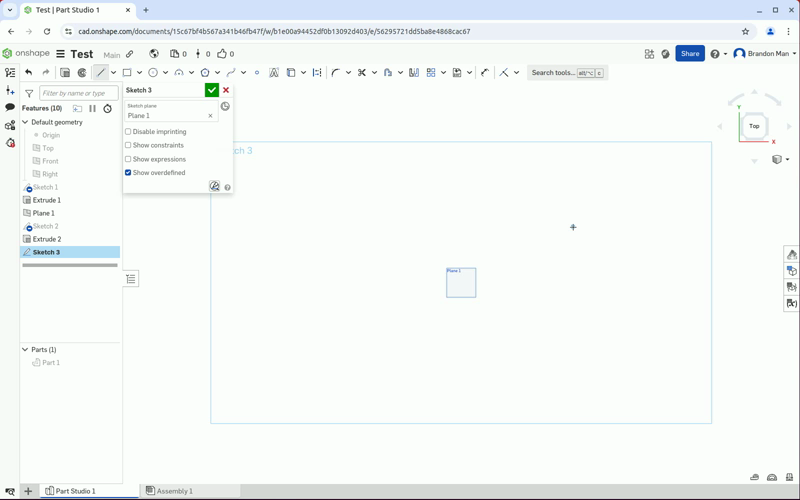
mouse_move(589, 226)
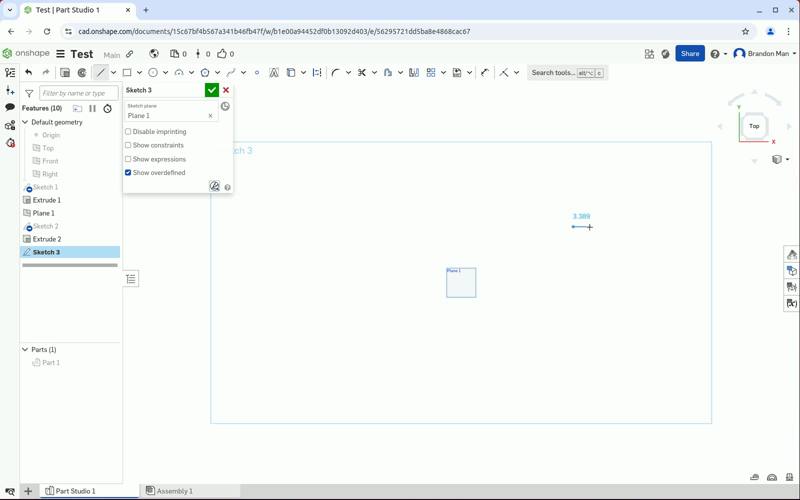
mouse_move(589, 226)
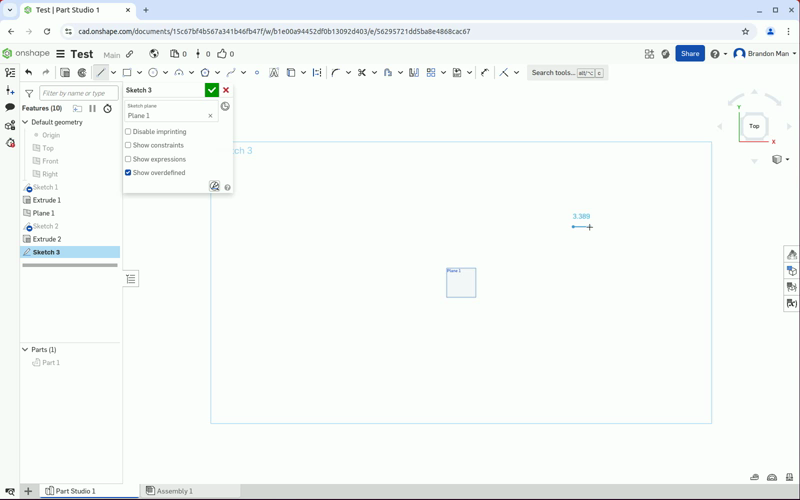
click(589, 226)
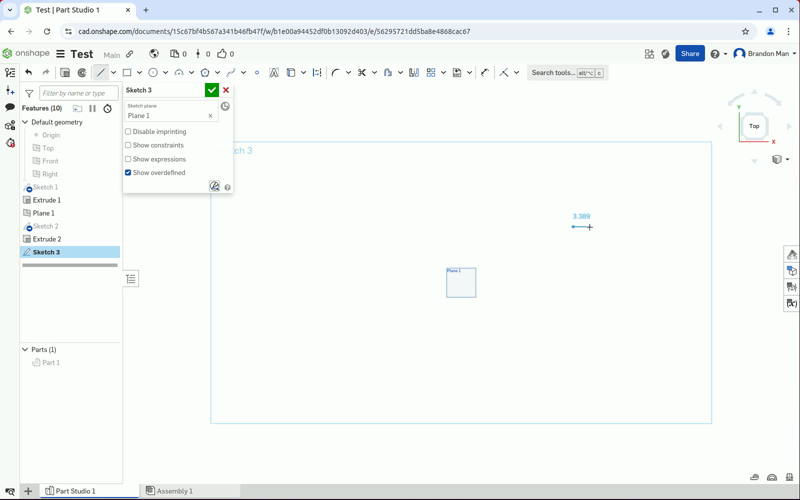
key_up(shift)
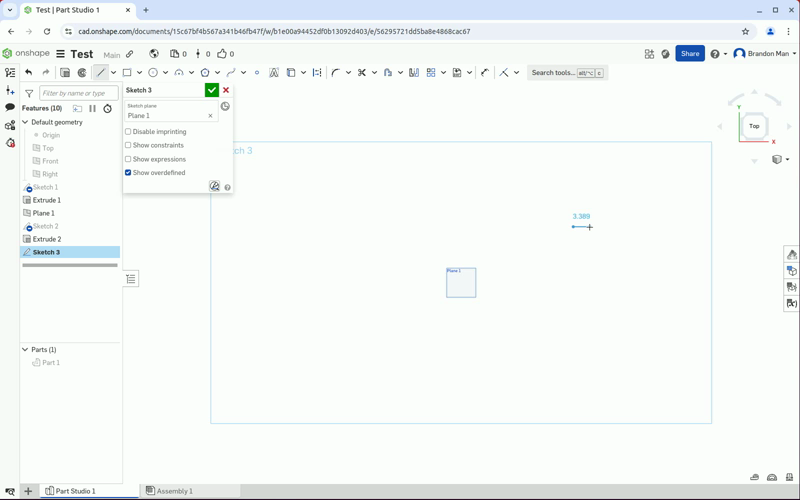
key_down(shift)
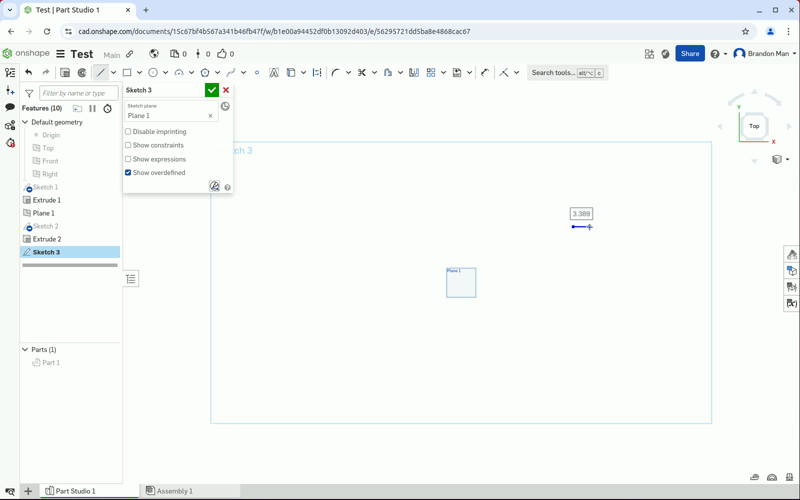
mouse_move(589, 226)
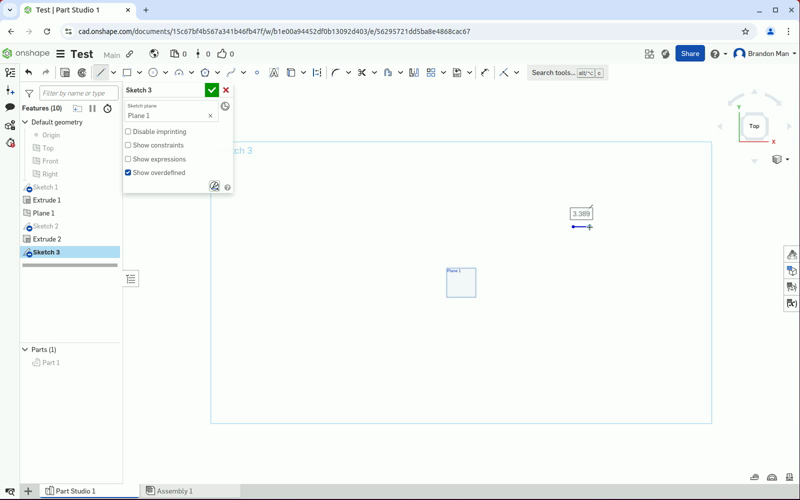
mouse_move(589, 169)
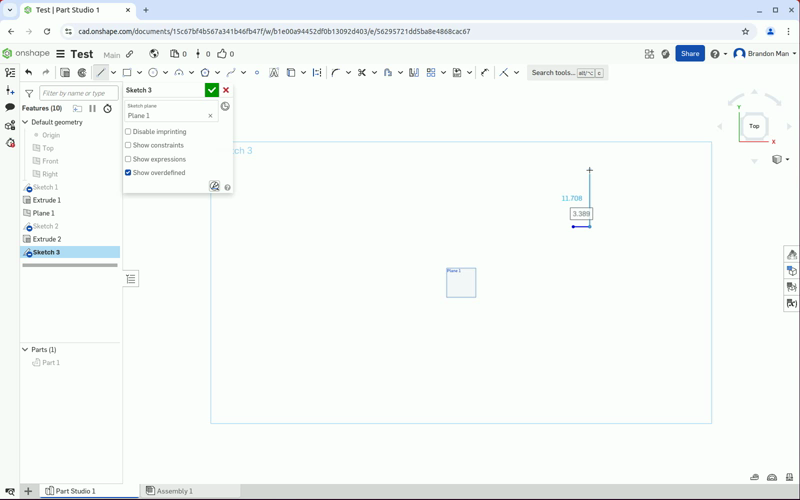
click(589, 169)
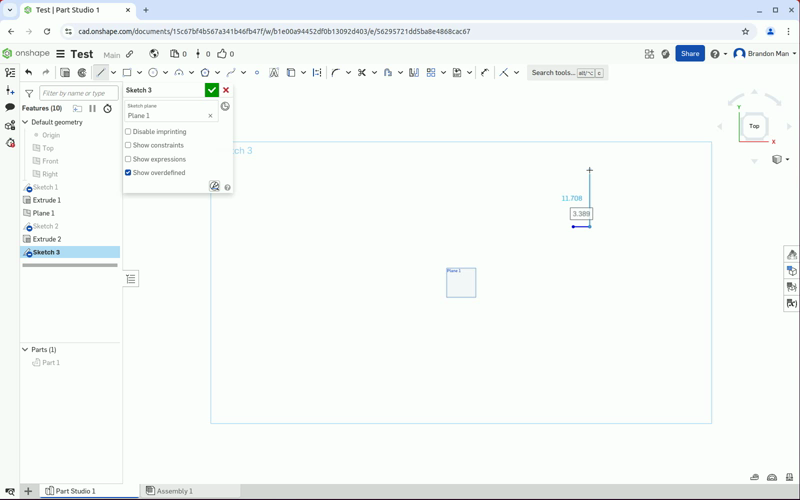
key_up(shift)
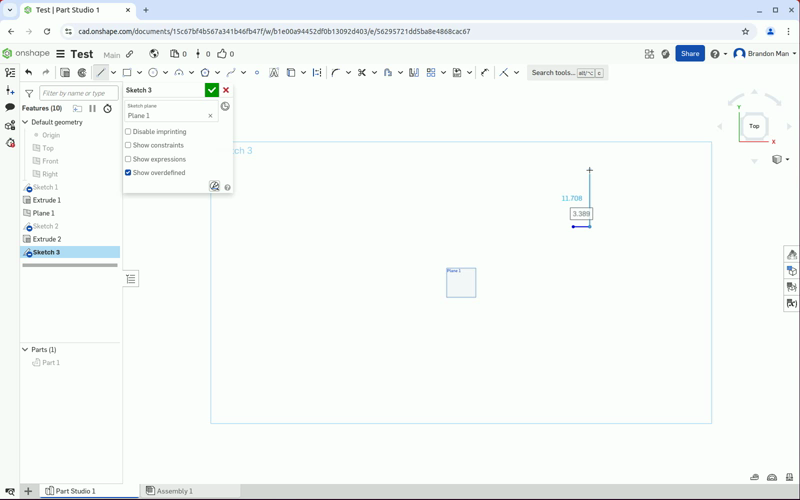
key_down(shift)
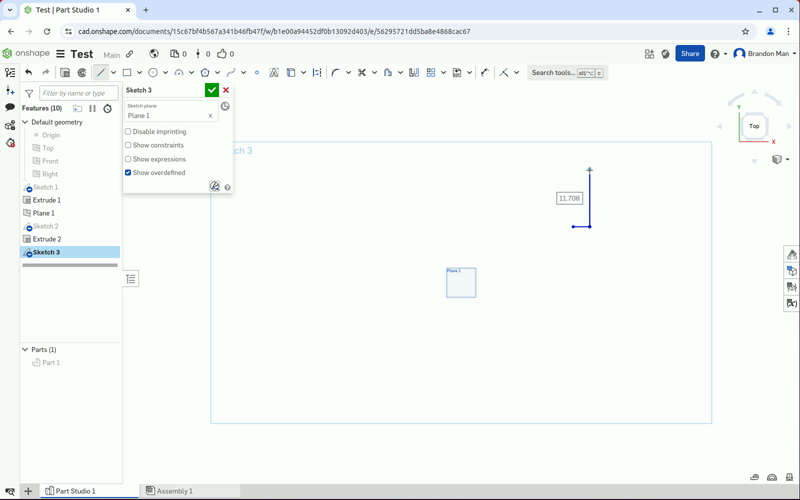
mouse_move(589, 169)
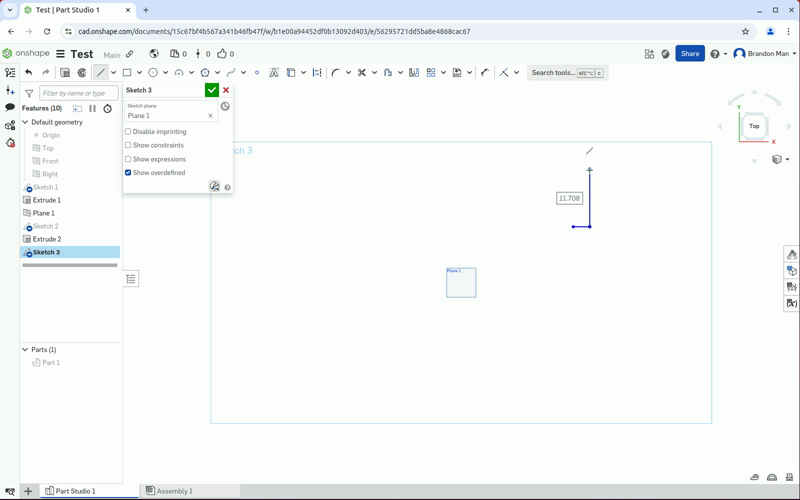
mouse_move(573, 169)
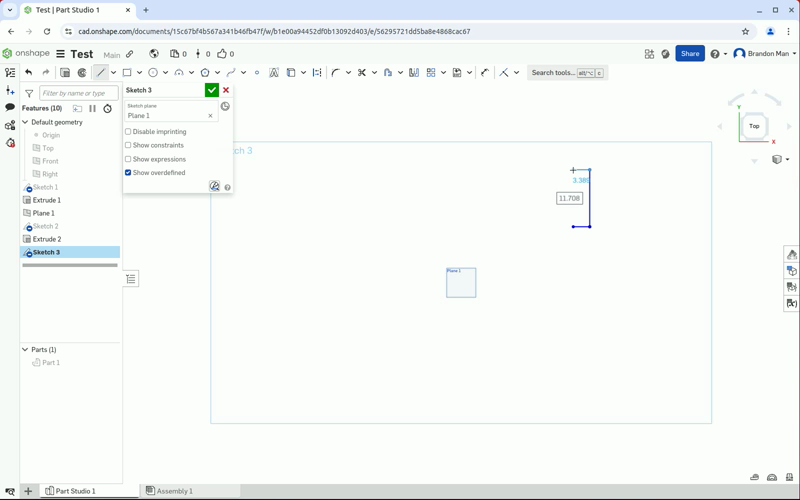
click(573, 169)
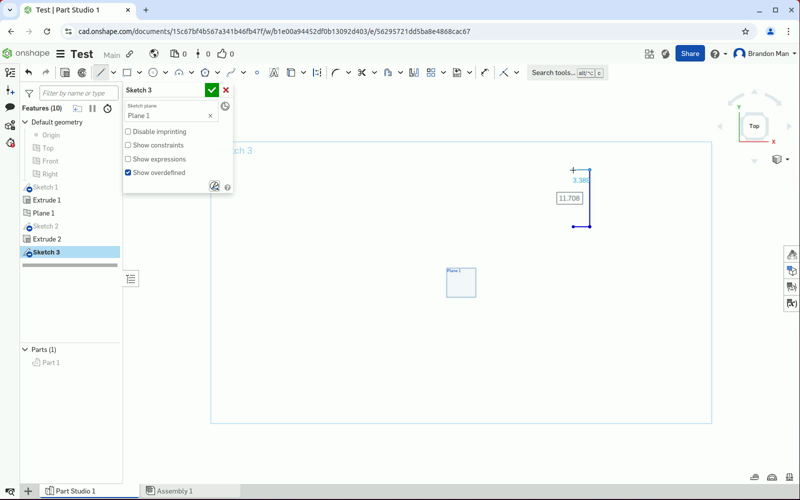
key_up(shift)
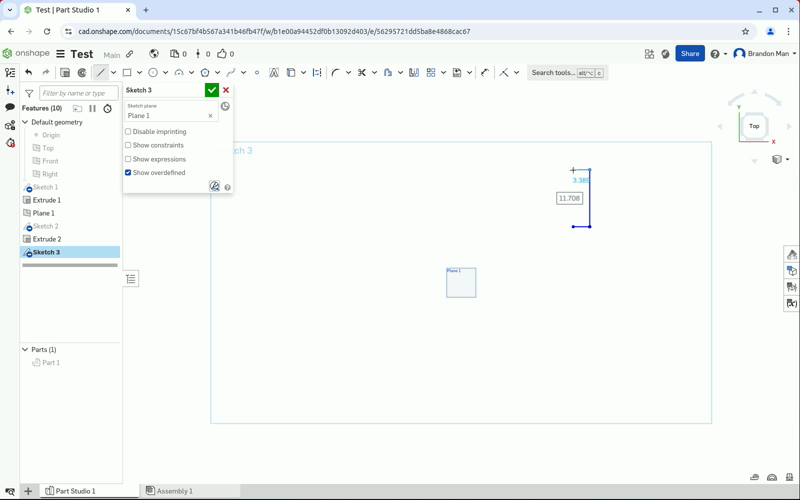
mouse_move(589, 169)
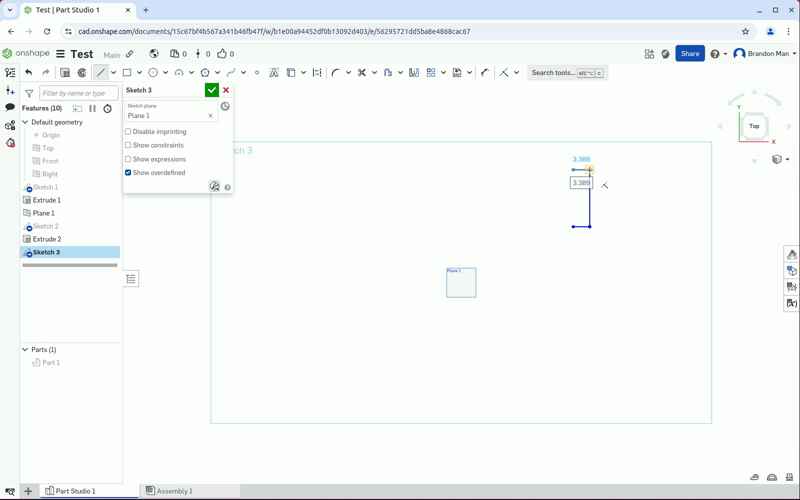
key_down(shift)
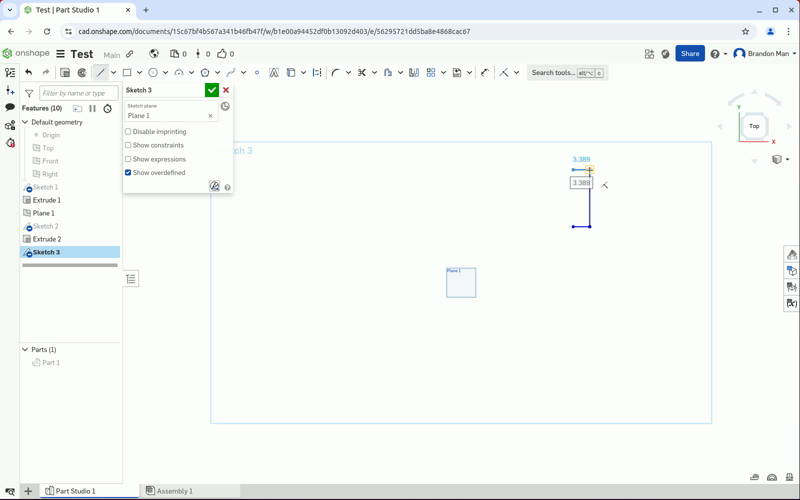
mouse_move(573, 226)
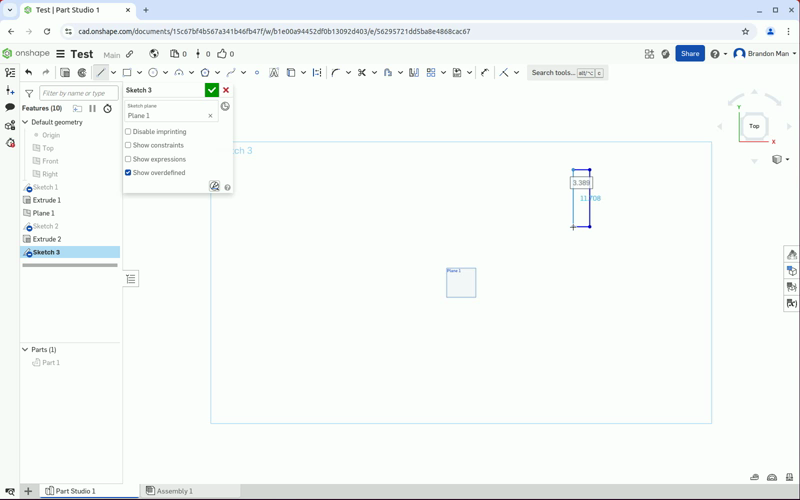
key_up(shift)
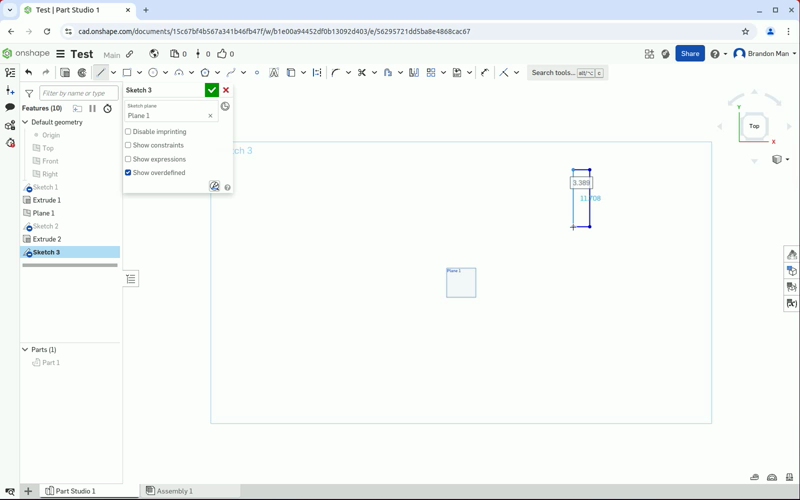
click(573, 226)
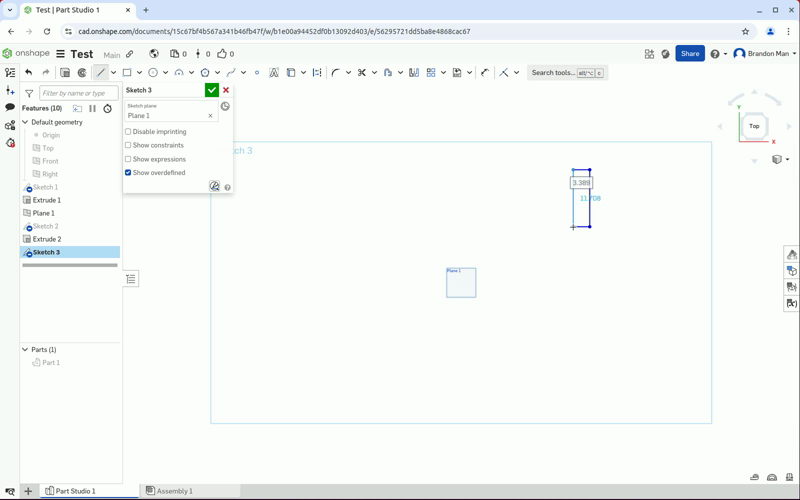
key(esc)
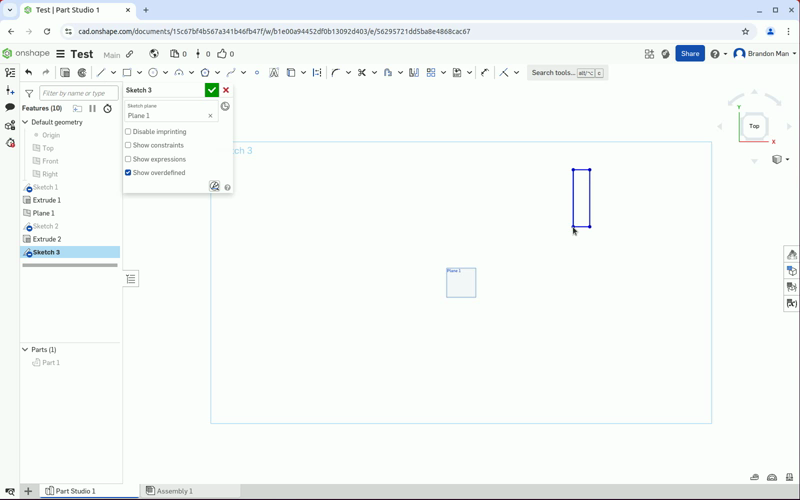
mouse_move(589, 172)
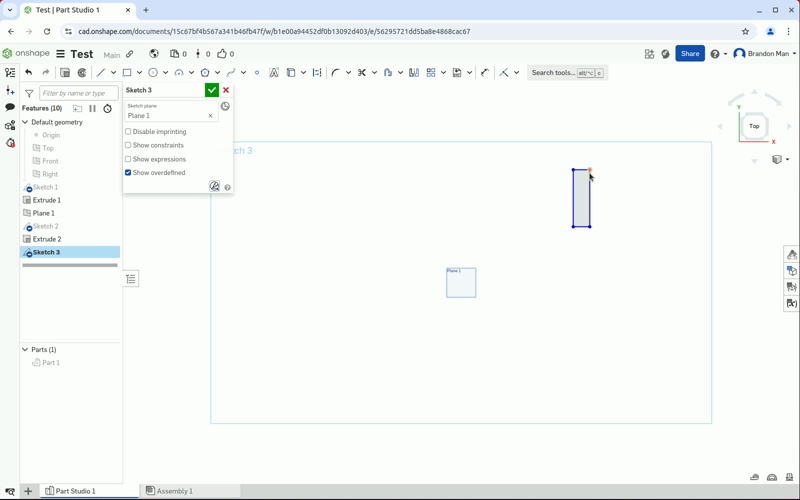
scroll(6)
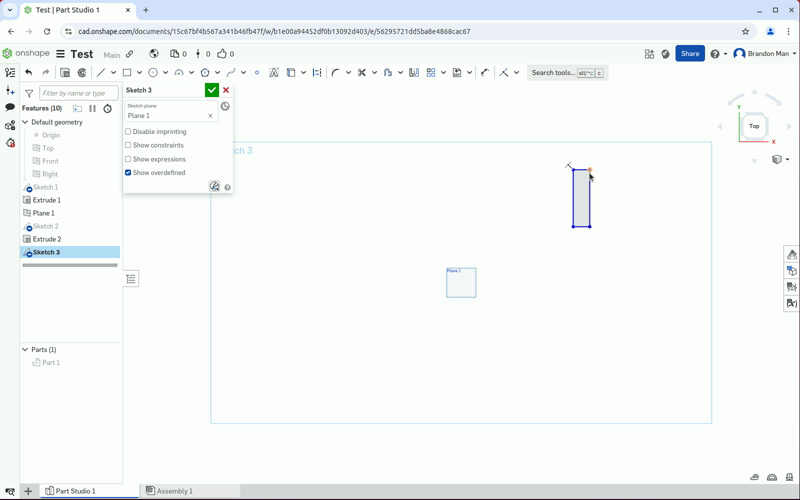
scroll(6)
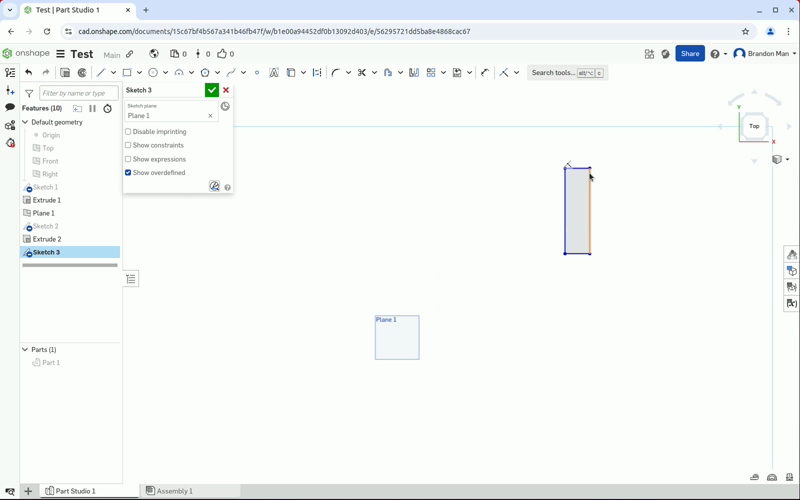
scroll(6)
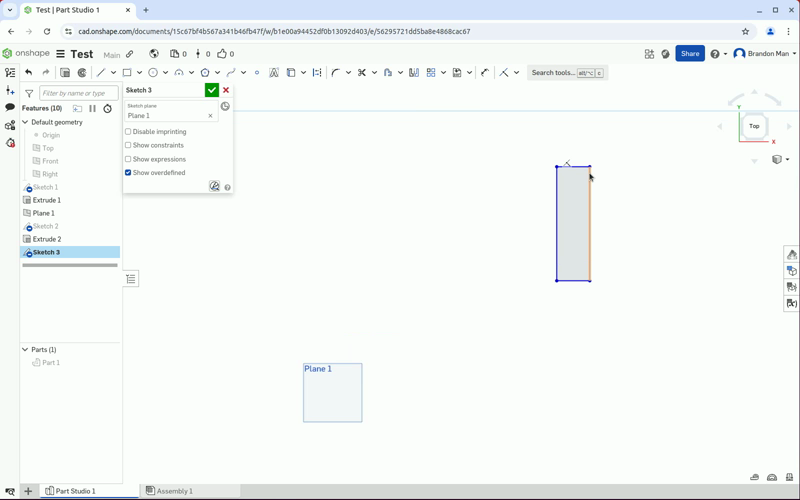
scroll(6)
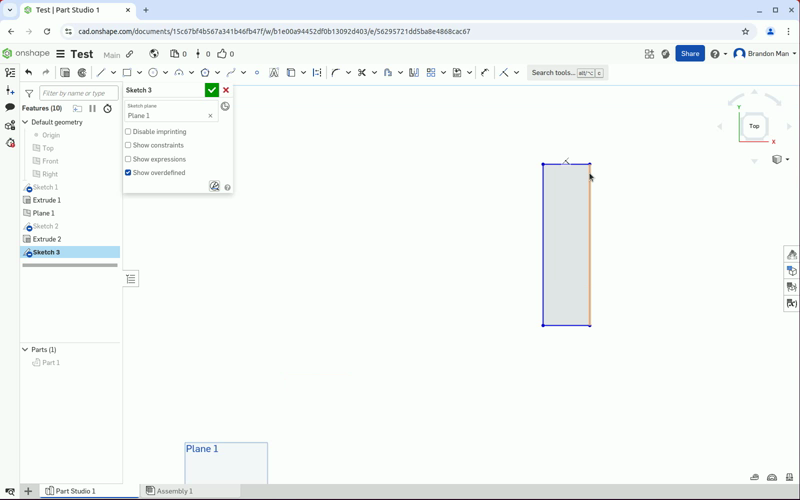
scroll(6)
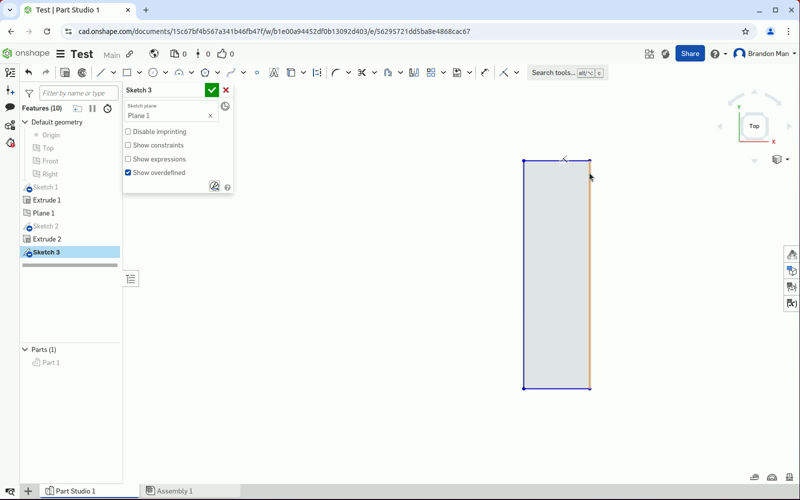
scroll(6)
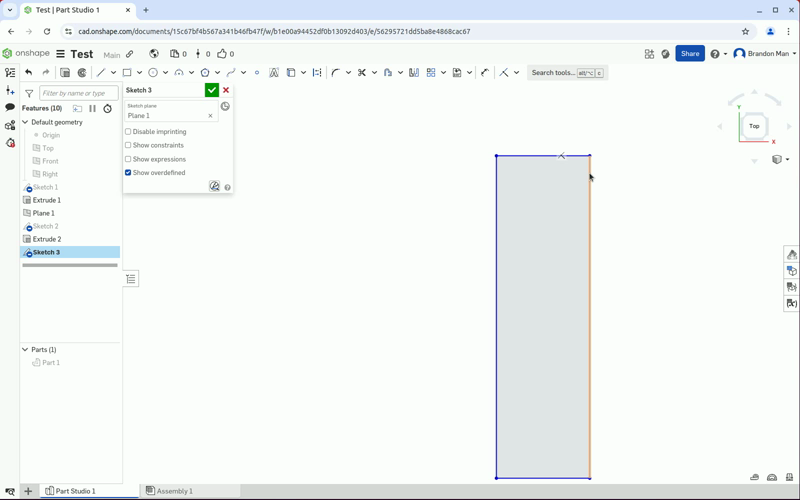
scroll(6)
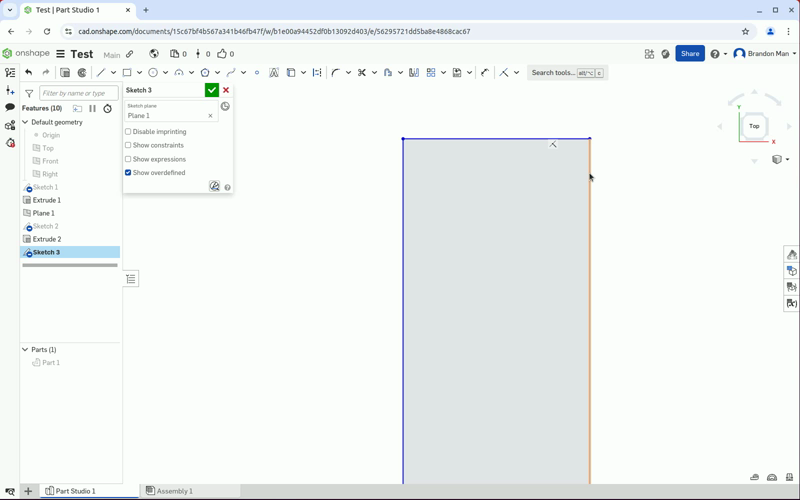
click(589, 172)
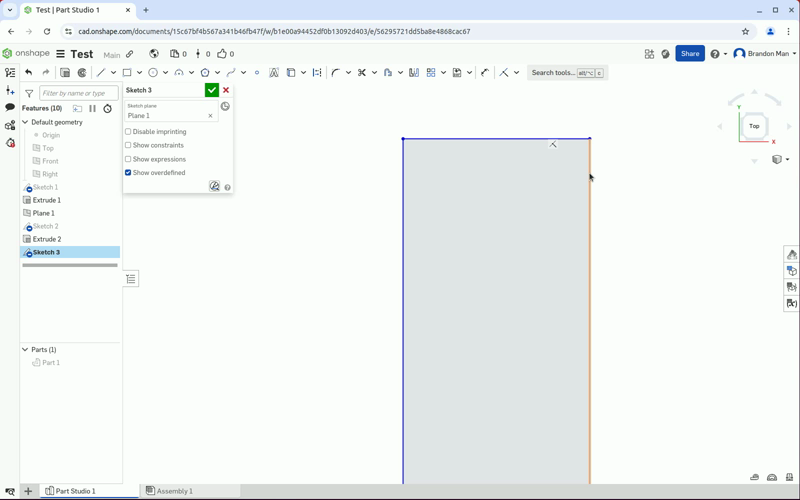
scroll(-6)
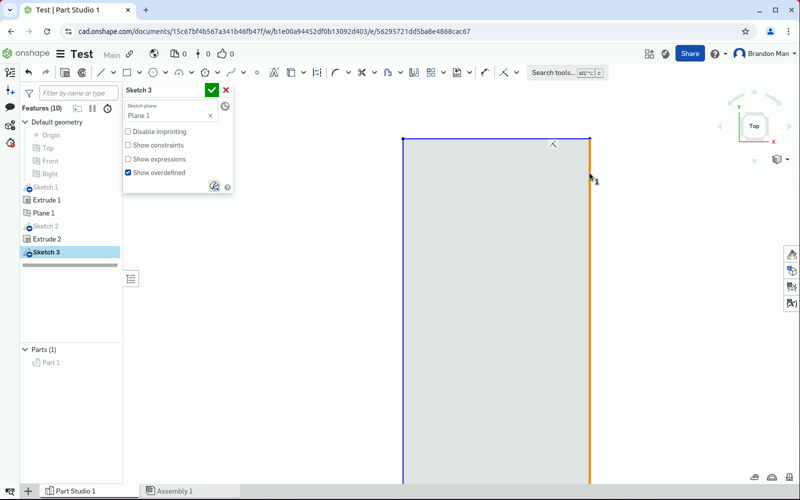
scroll(-6)
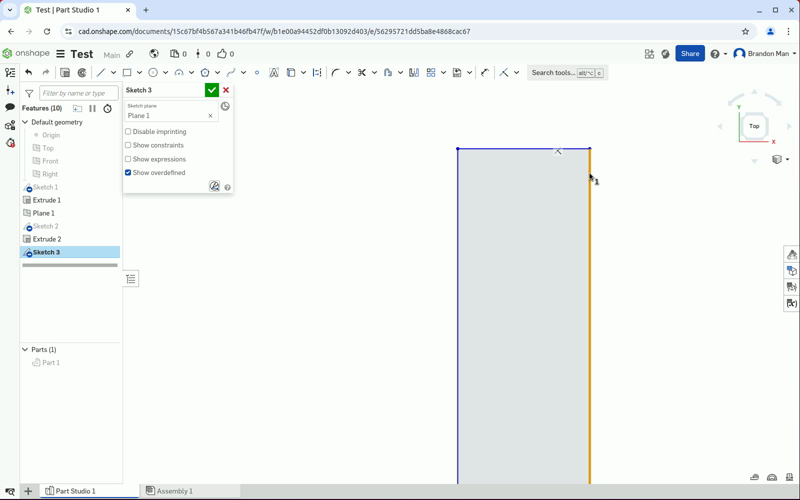
scroll(-6)
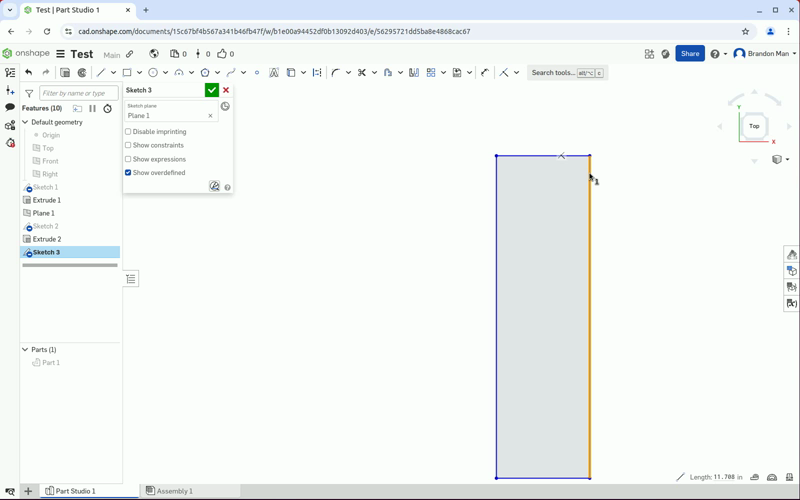
scroll(-6)
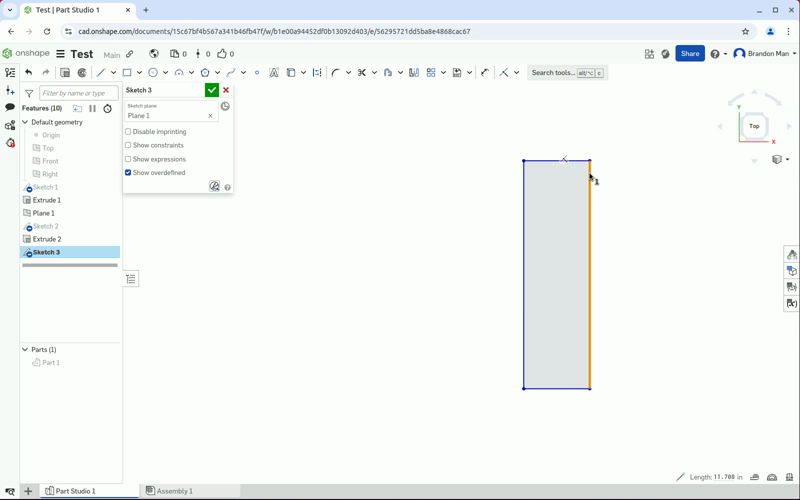
scroll(-6)
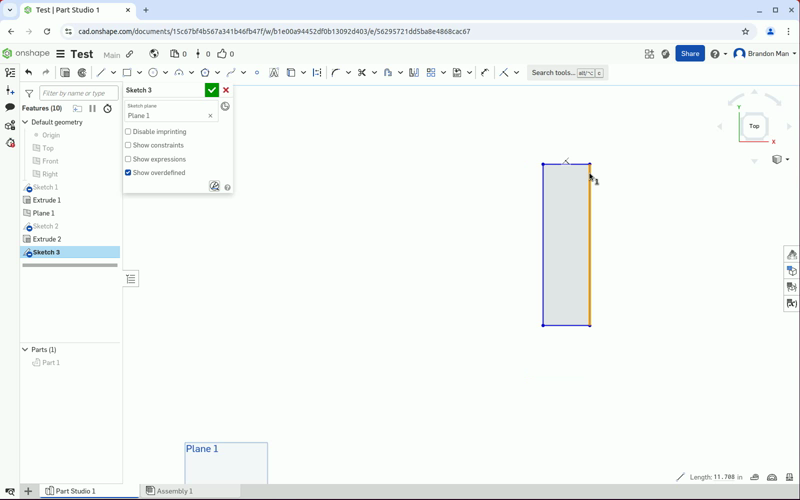
scroll(-6)
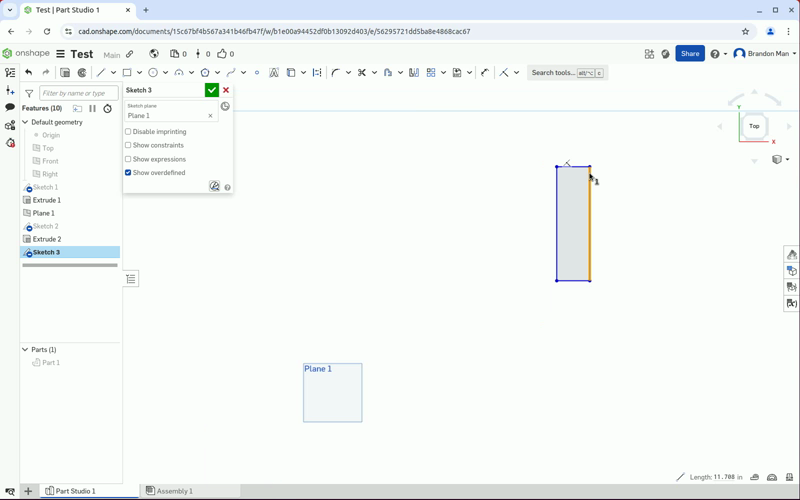
scroll(-6)
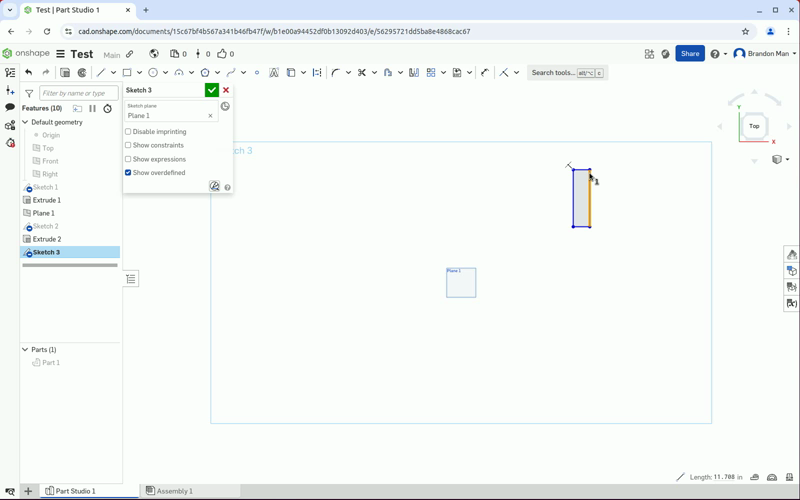
mouse_move(73, 352)
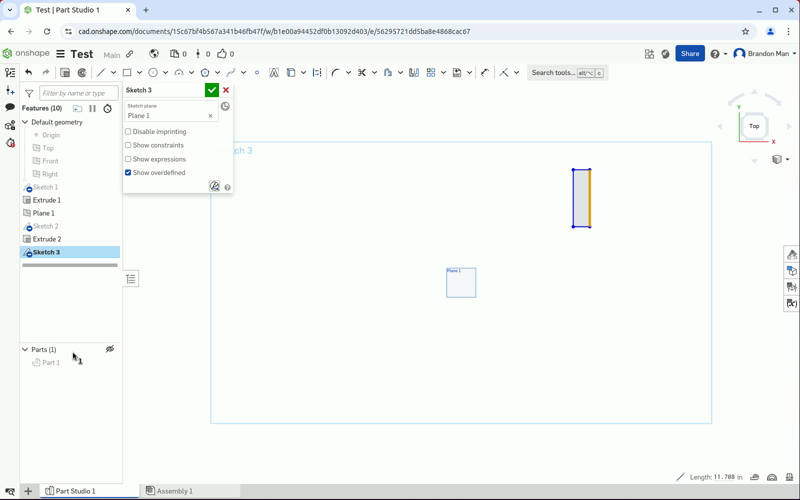
key(shift+y)
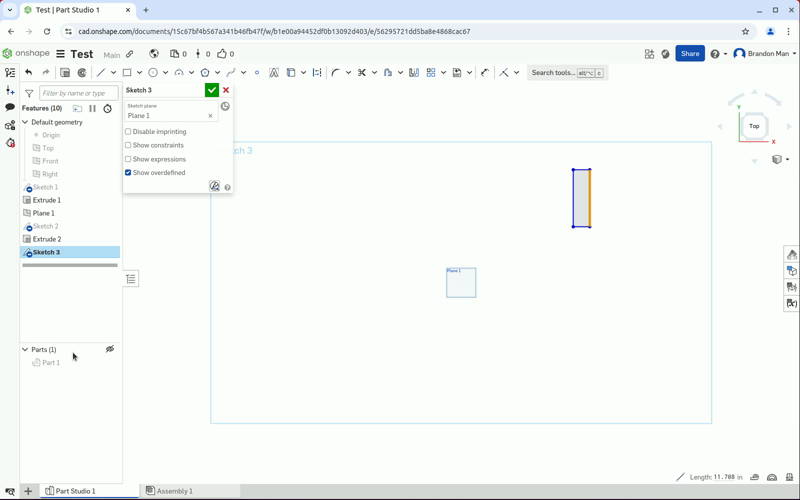
key(shift+e)
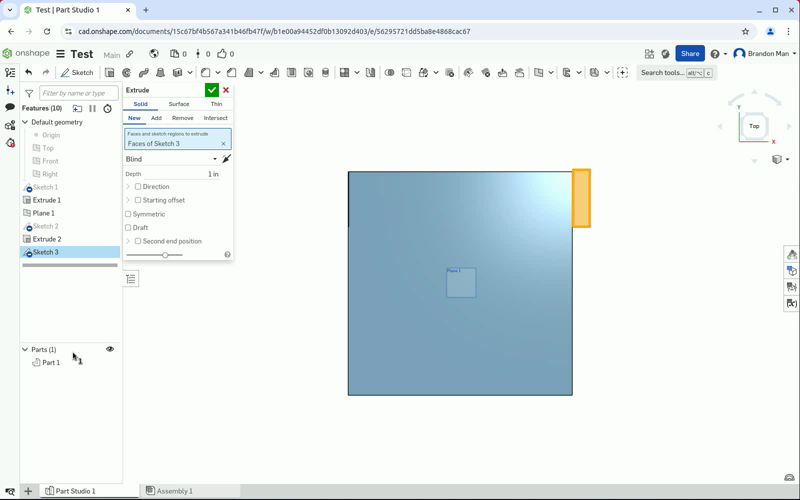
mouse_move(143, 106)
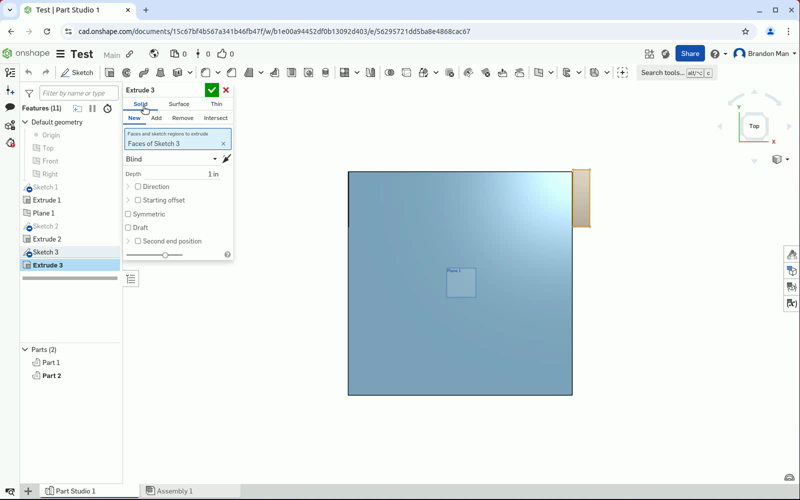
click(143, 106)
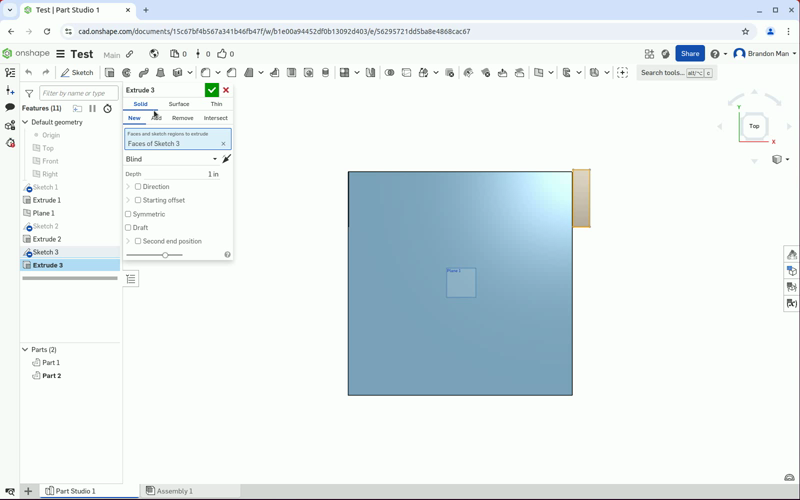
mouse_move(186, 120)
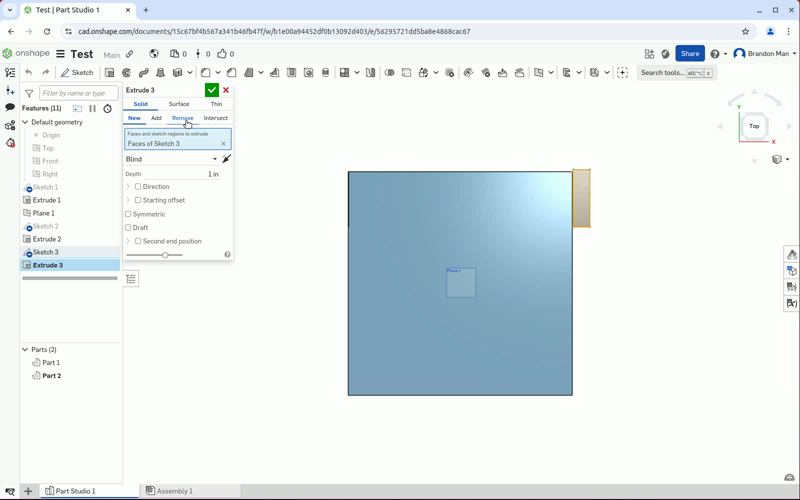
click(186, 120)
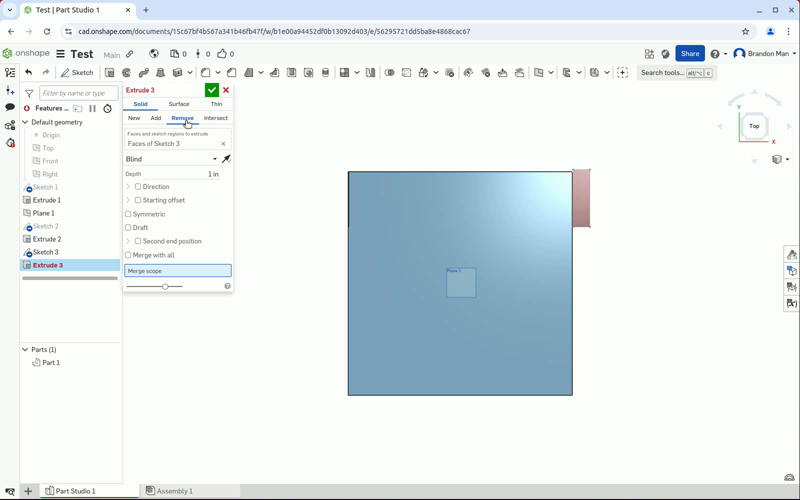
key(tab, 4)
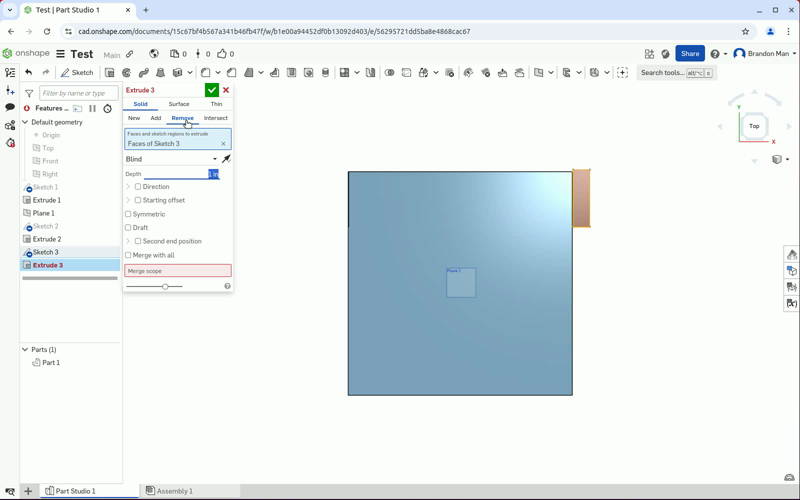
text(0.722)
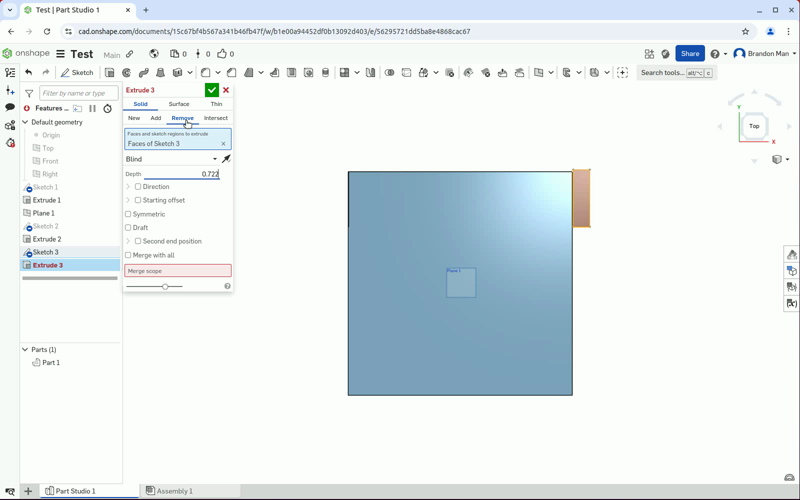
key(tab, 6)
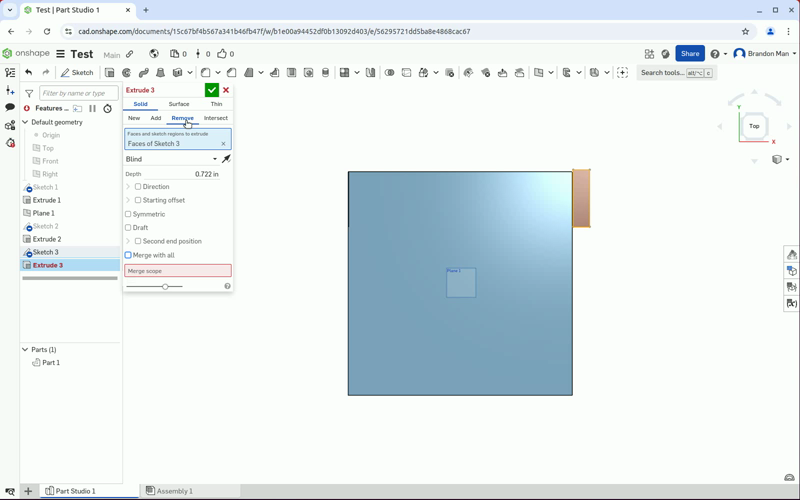
key(space)
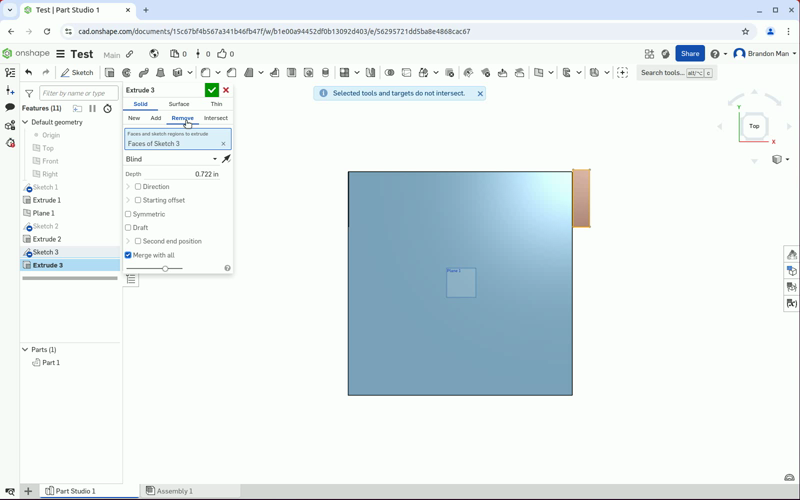
key(enter)
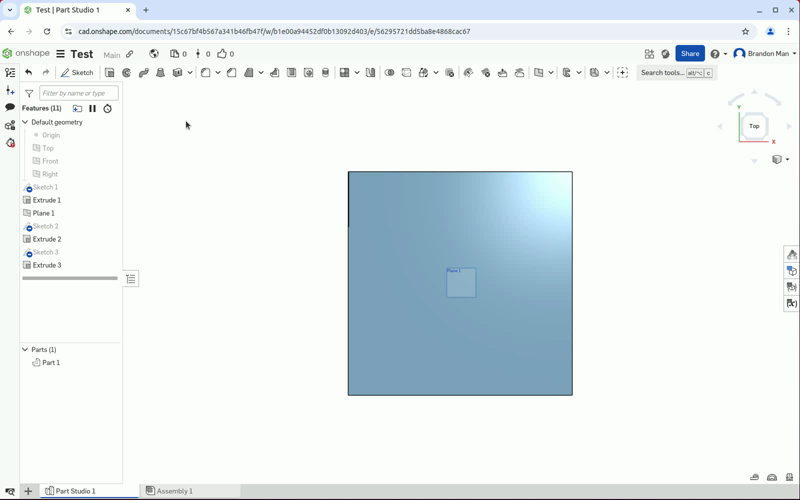
key(shift+h)
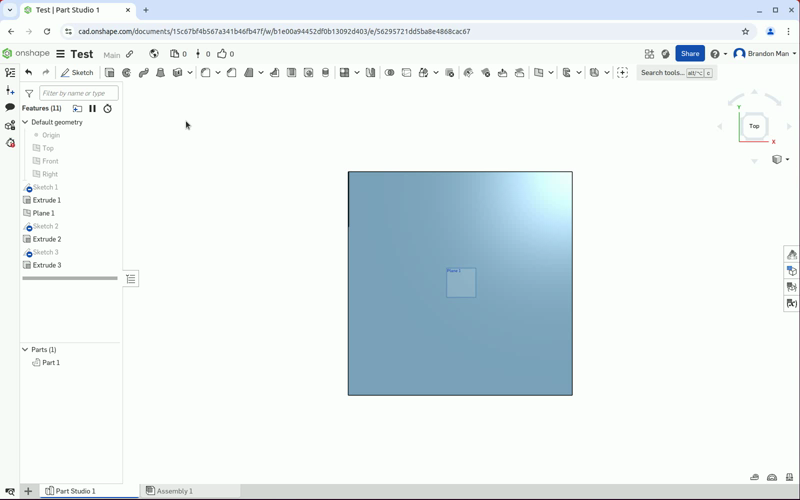
key(shift+h)
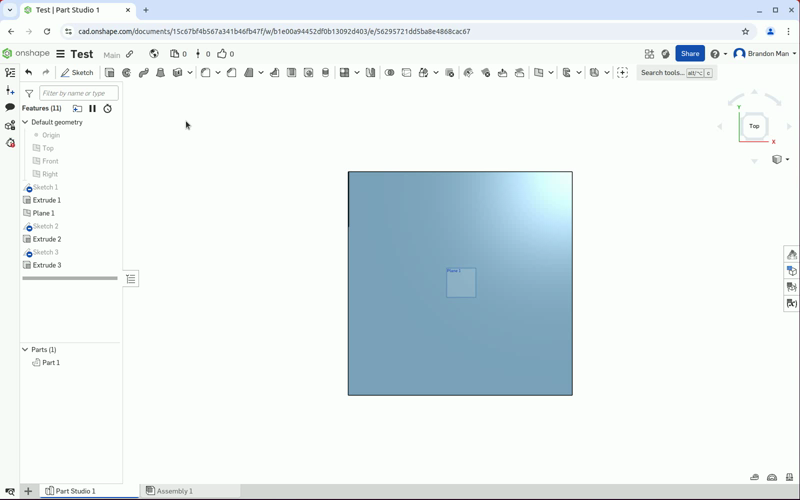
mouse_move(73, 189)
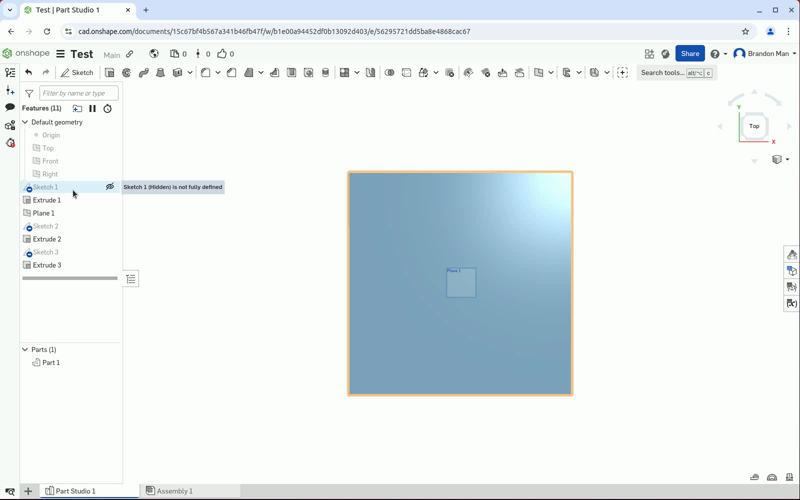
click(73, 189)
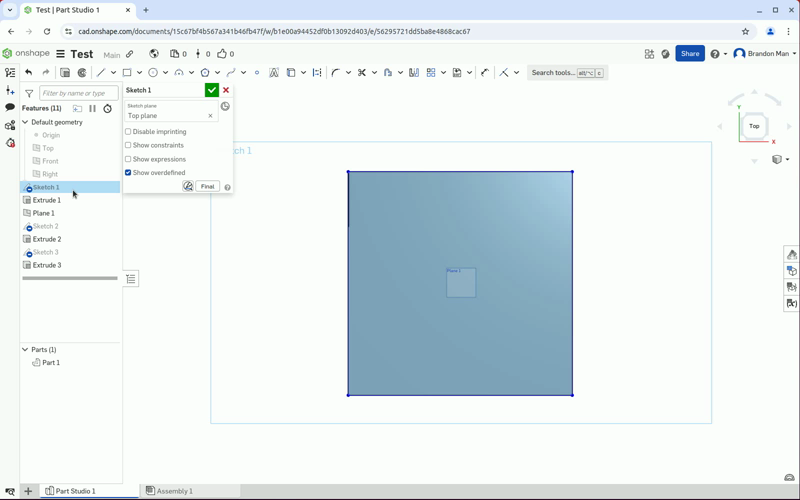
mouse_move(229, 92)
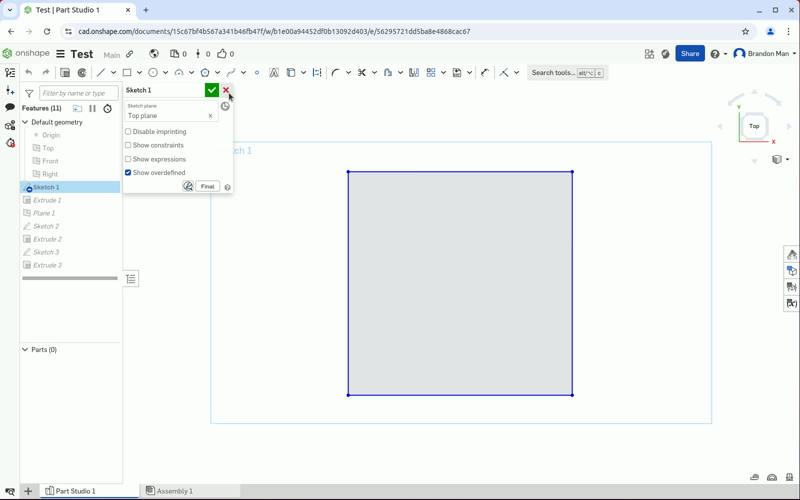
click(229, 92)
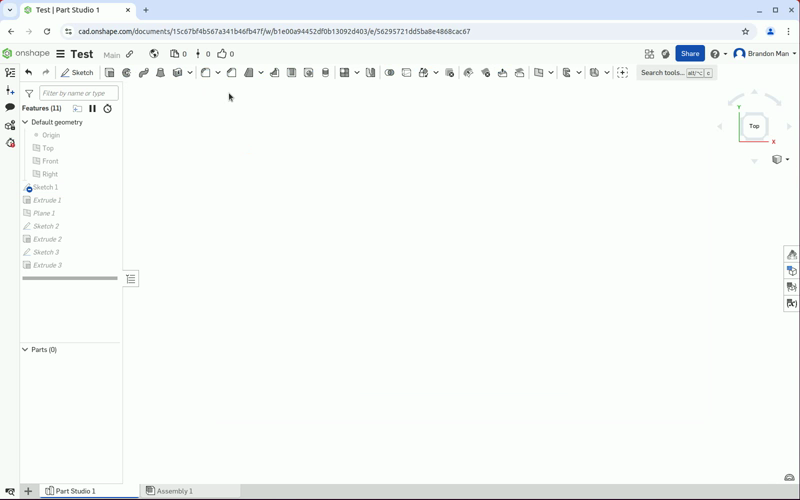
key(shift+s)
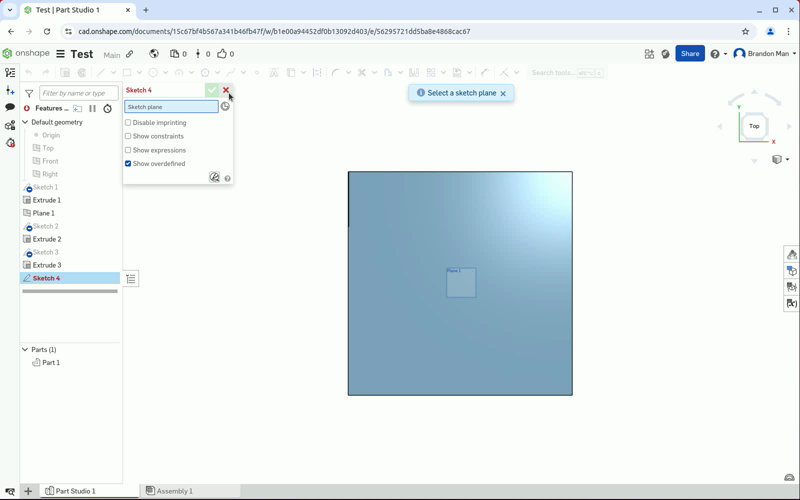
mouse_move(73, 215)
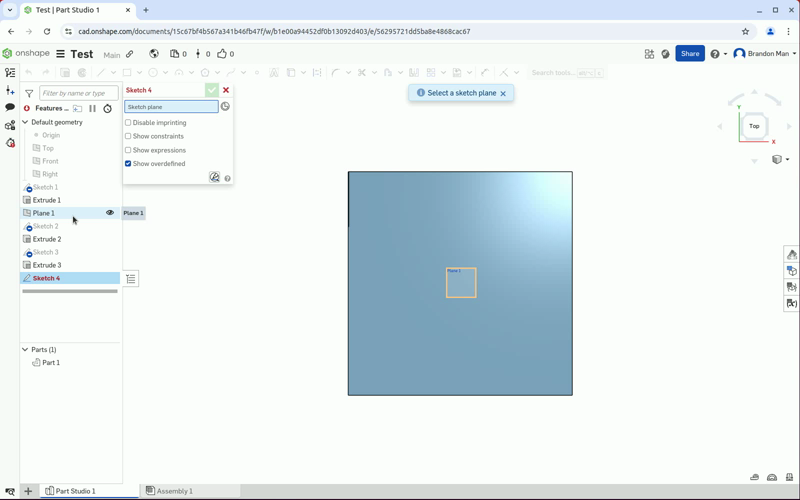
click(73, 215)
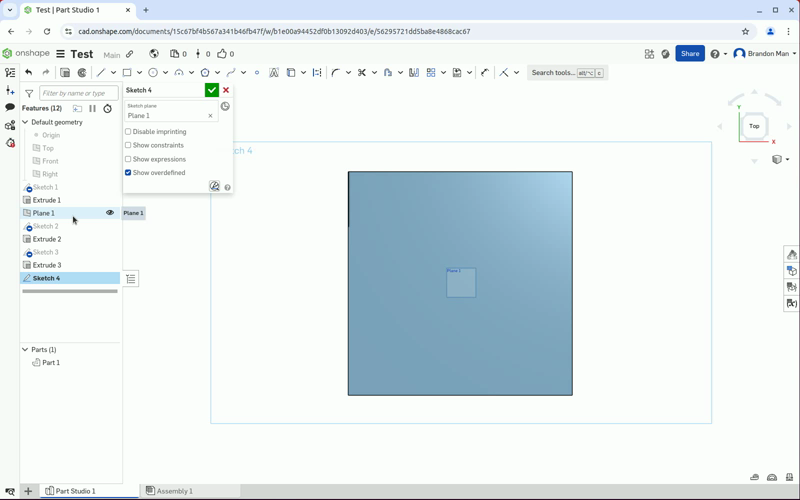
mouse_move(73, 352)
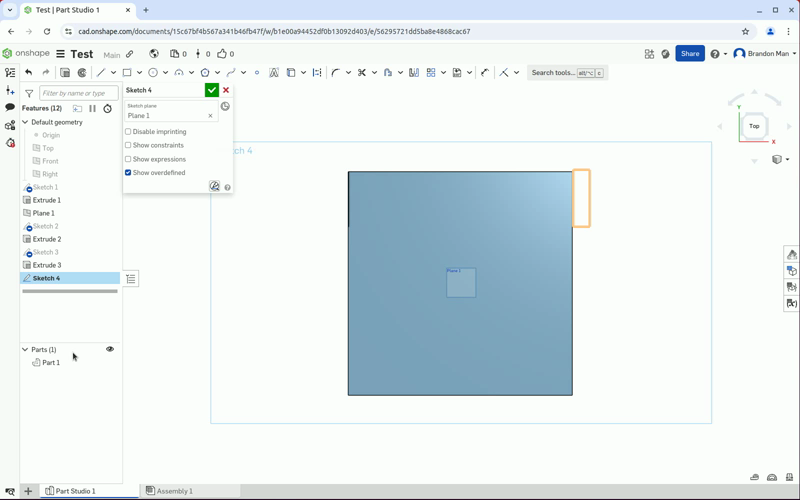
key(y)
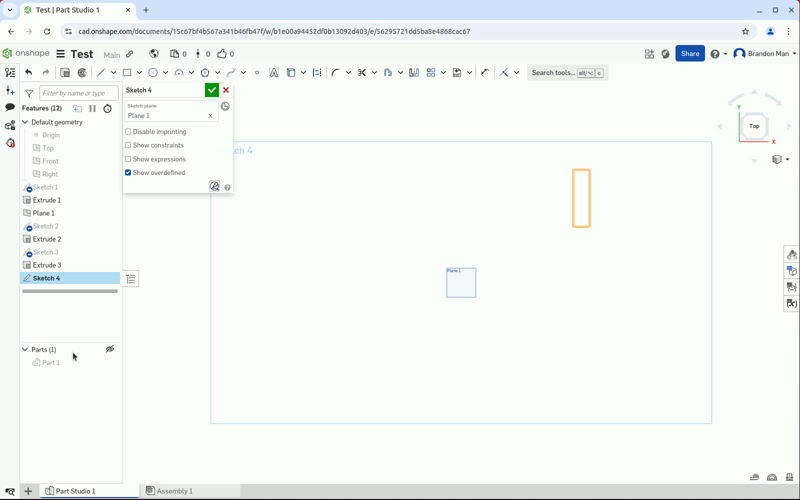
key(l)
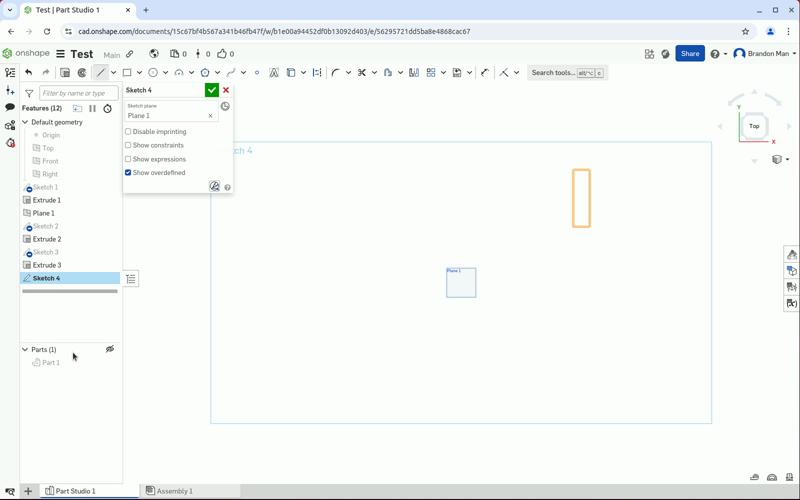
key_down(shift)
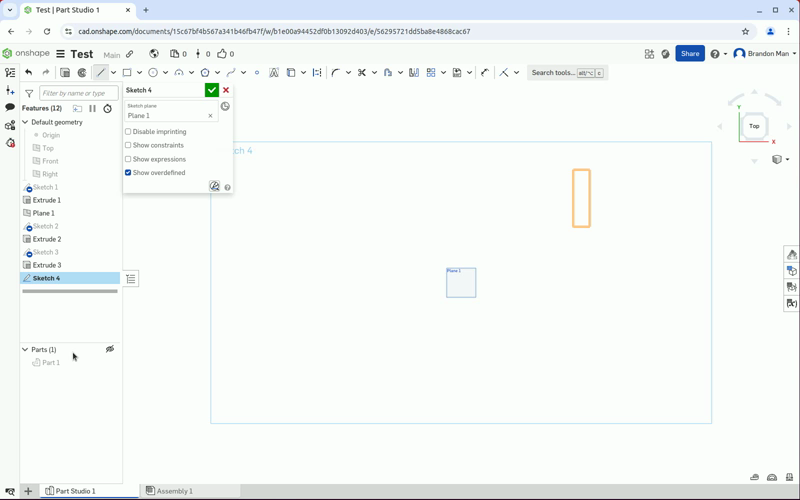
mouse_move(348, 226)
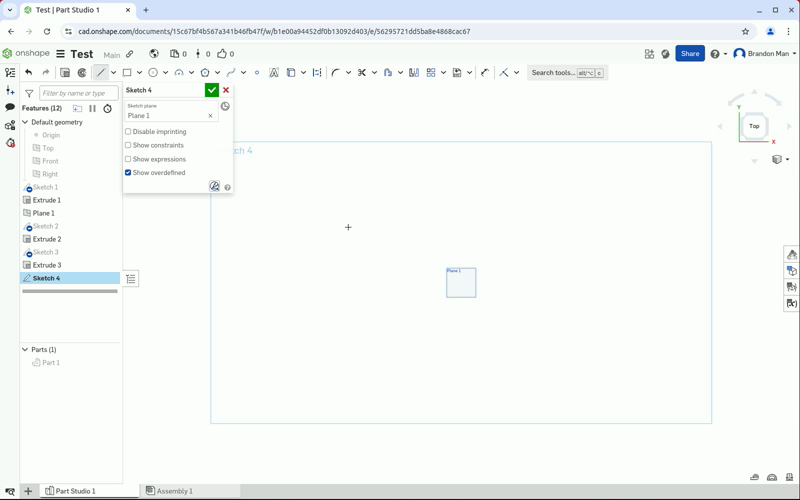
click(348, 226)
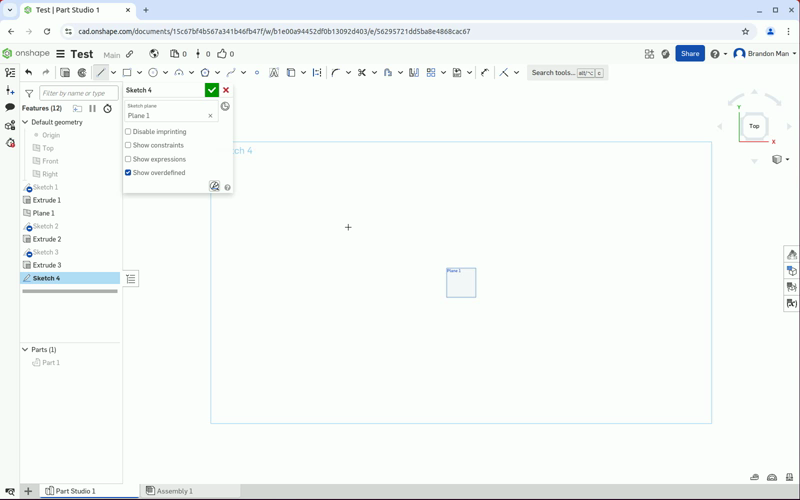
key_up(shift)
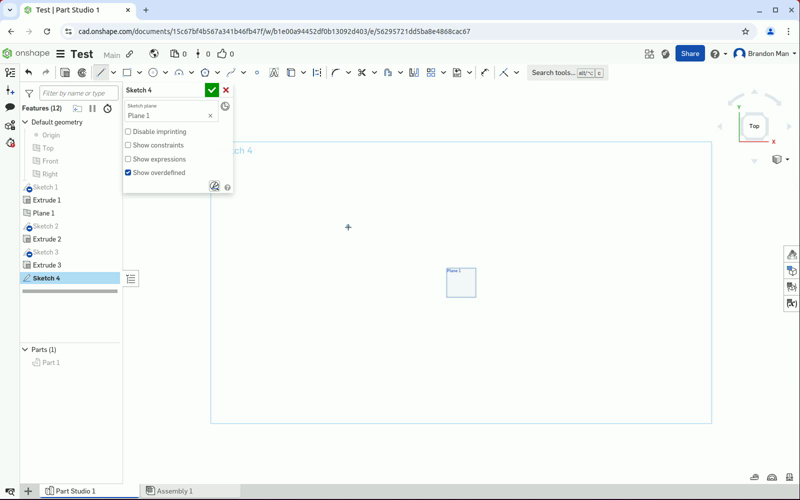
key_down(shift)
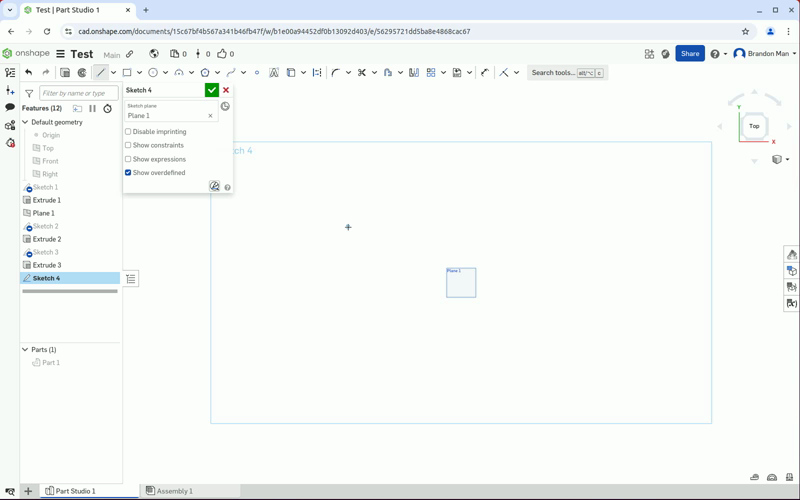
mouse_move(572, 226)
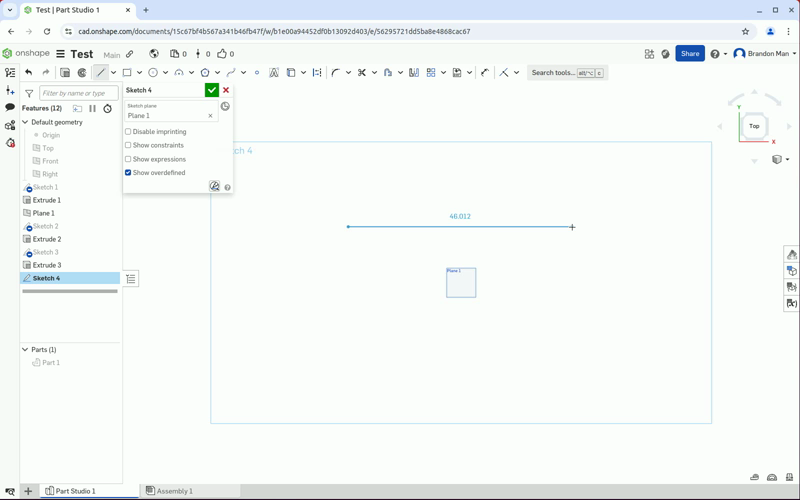
click(572, 226)
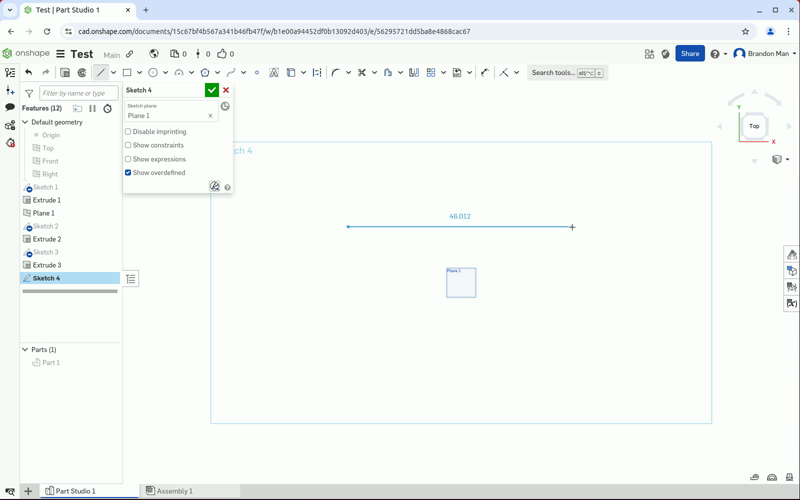
key_up(shift)
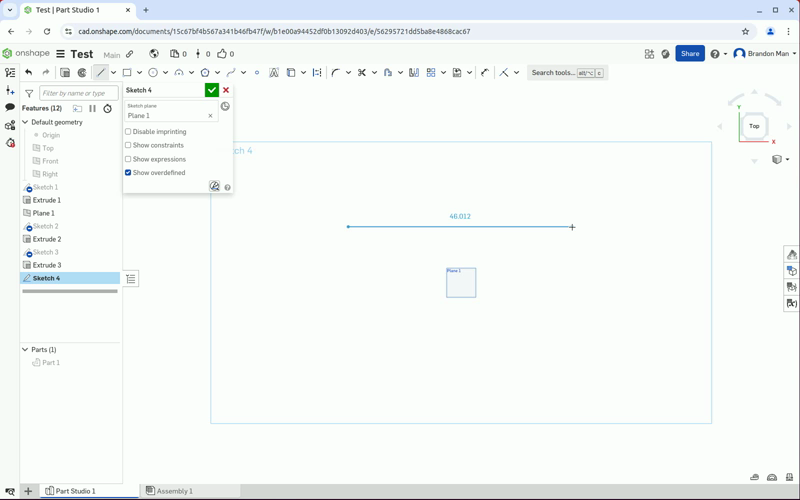
key_down(shift)
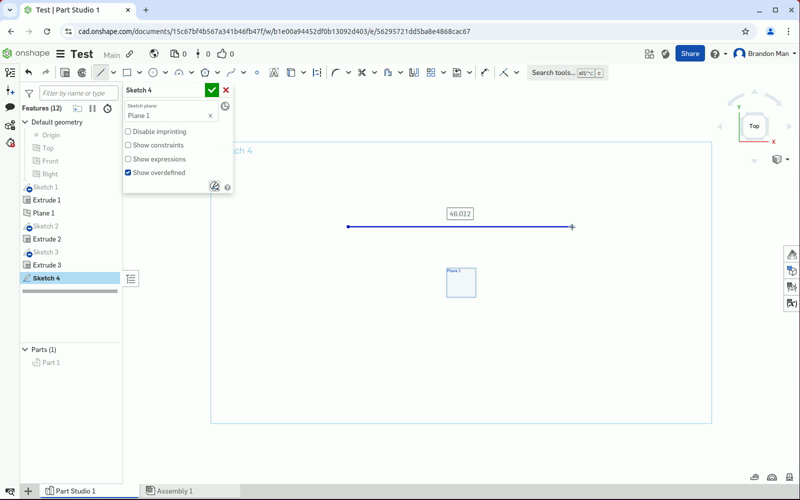
mouse_move(589, 226)
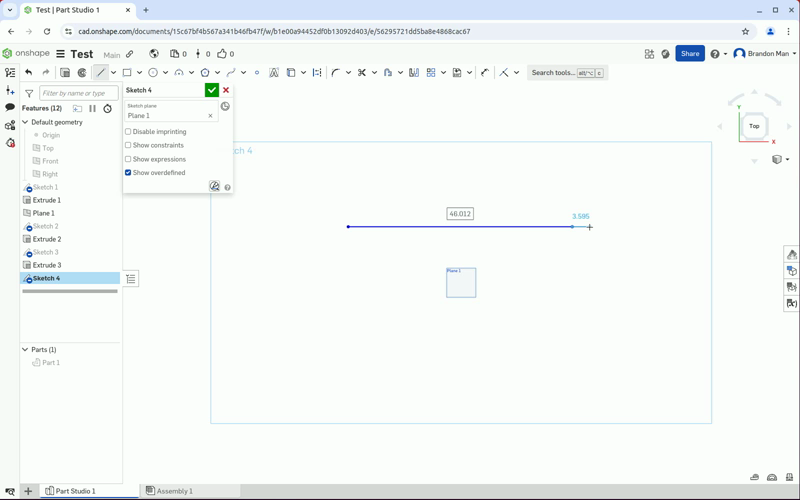
mouse_move(572, 170)
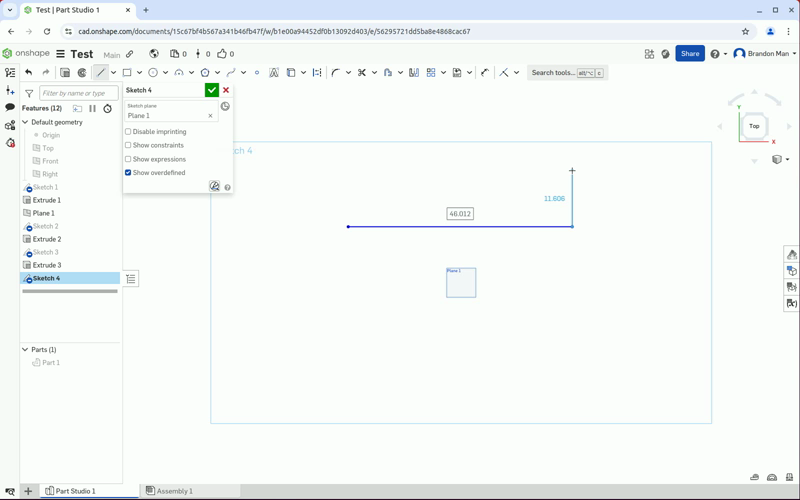
click(572, 170)
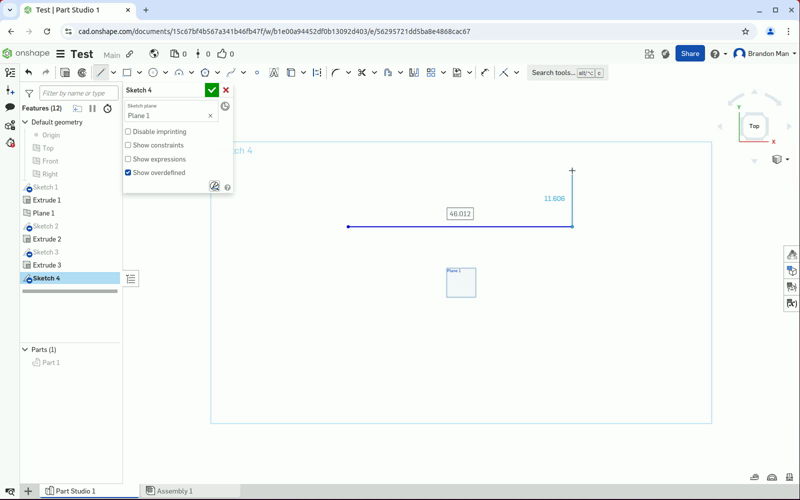
key_up(shift)
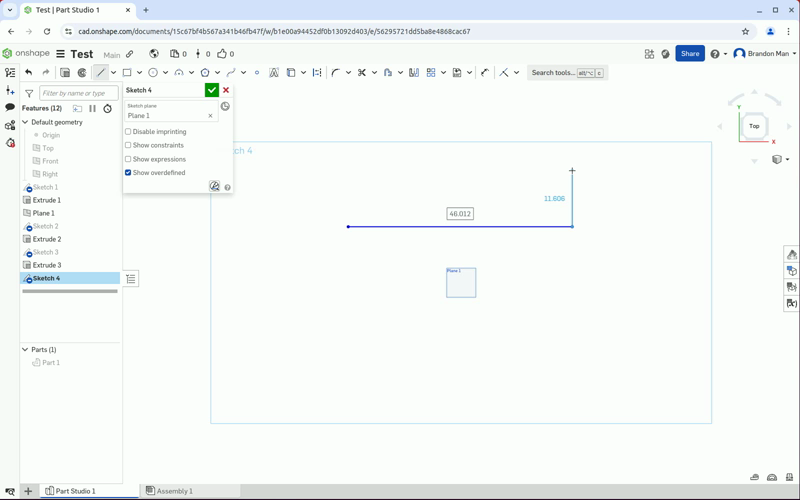
key_down(shift)
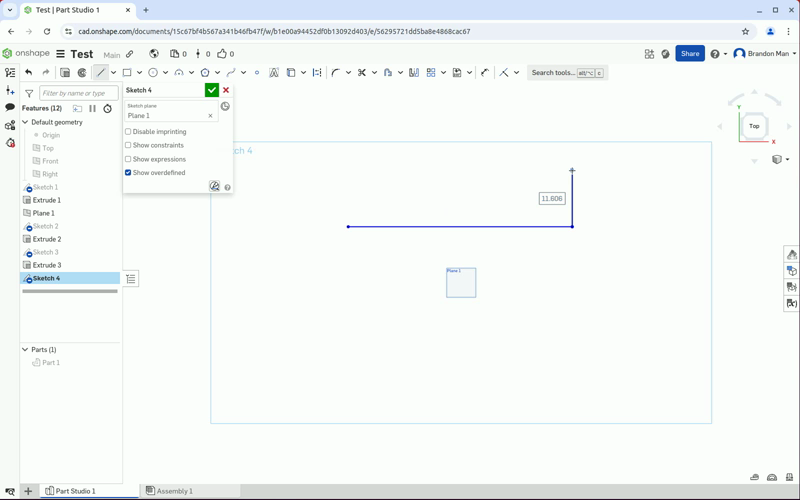
mouse_move(348, 170)
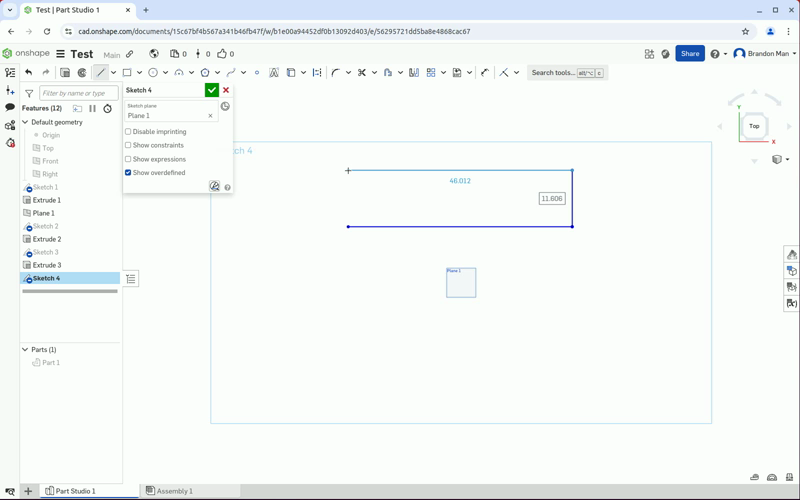
click(348, 170)
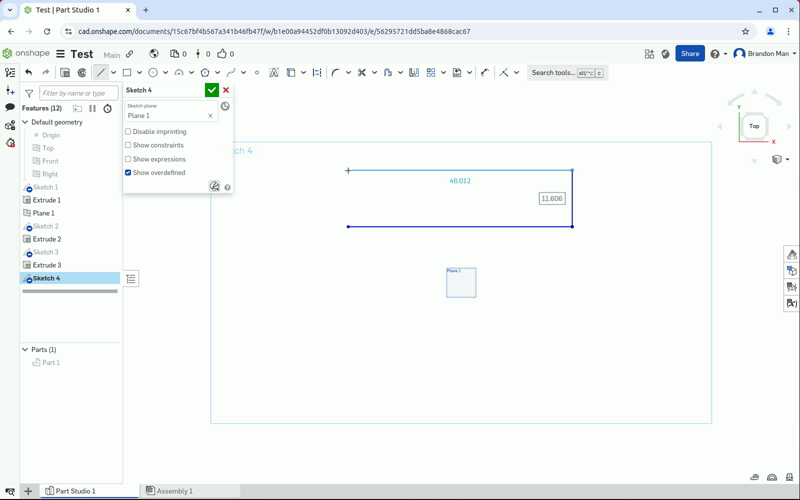
key_up(shift)
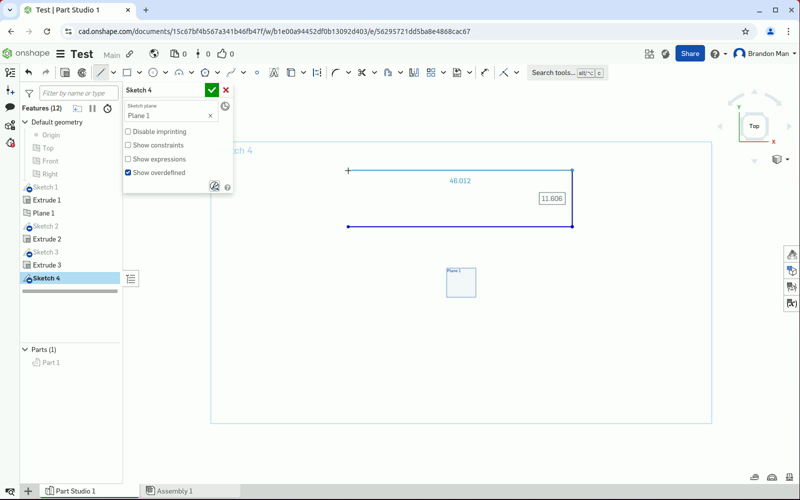
mouse_move(378, 170)
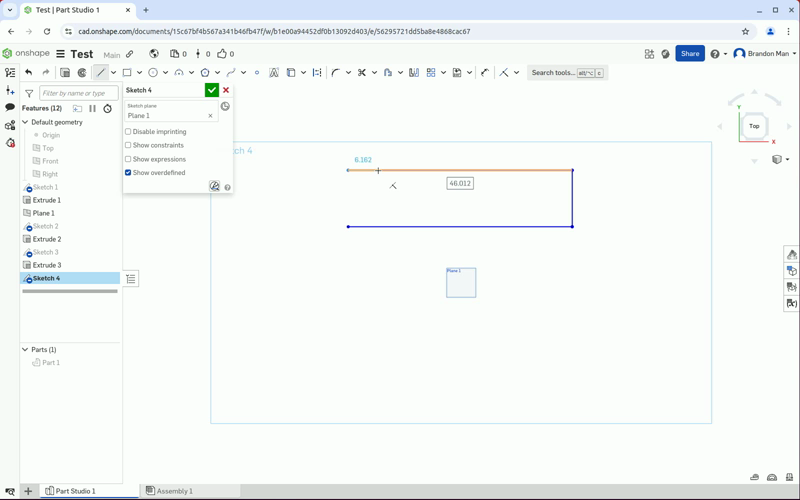
key_down(shift)
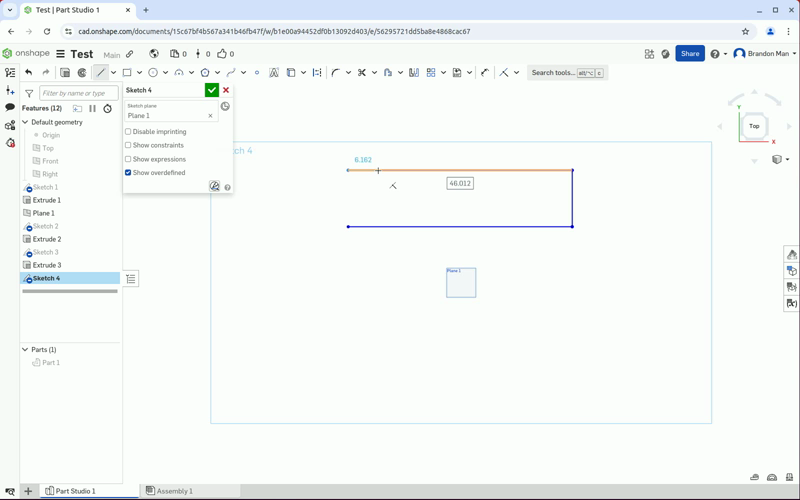
mouse_move(348, 226)
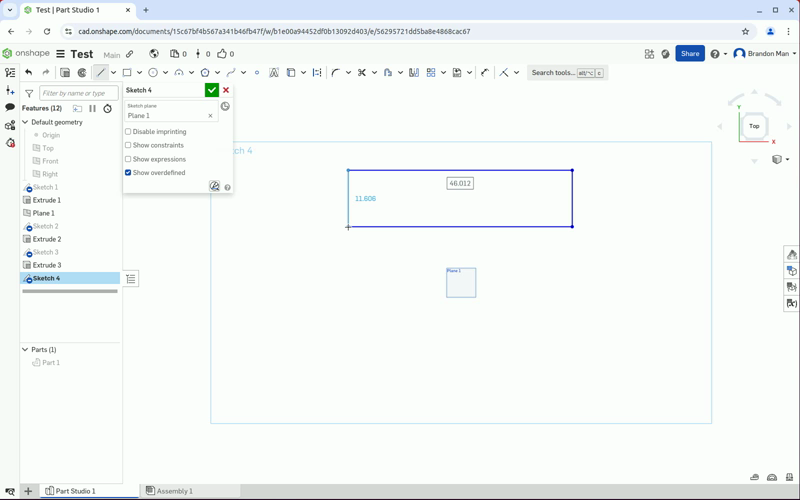
key_up(shift)
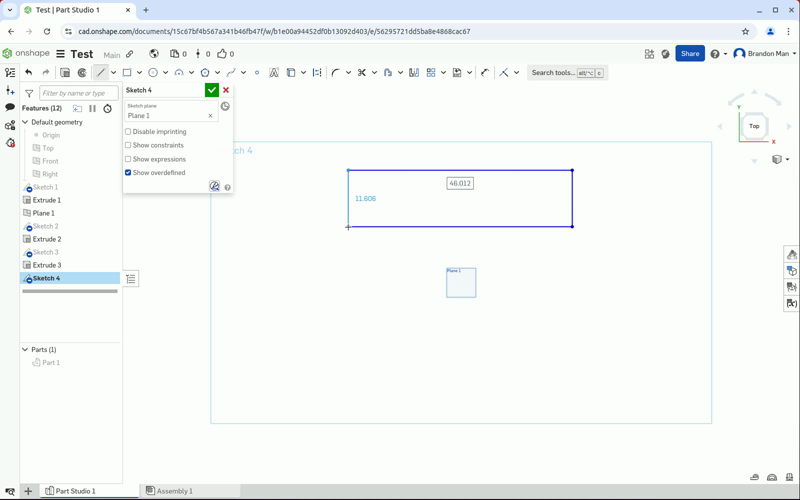
click(348, 226)
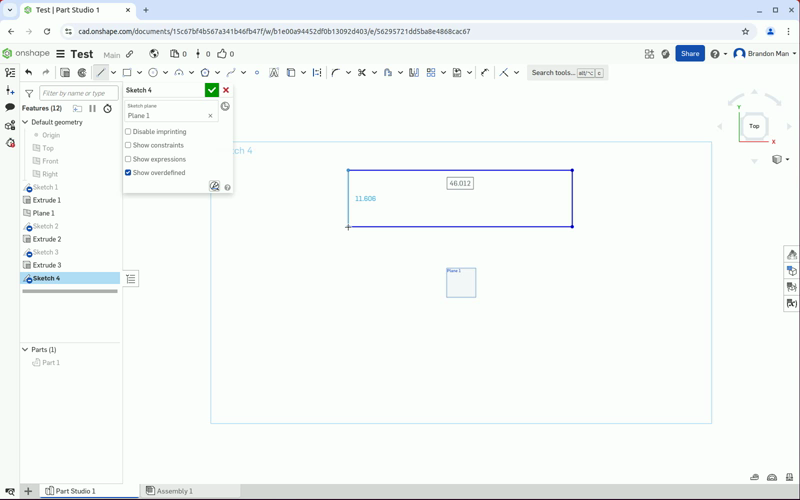
key(esc)
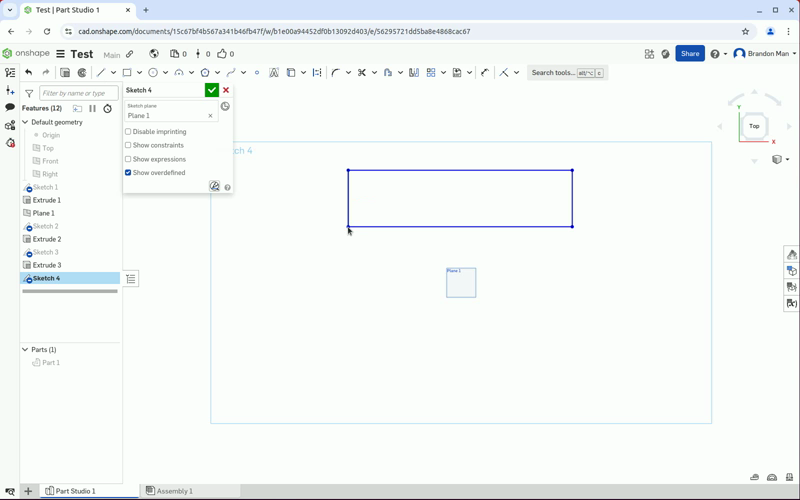
mouse_move(505, 216)
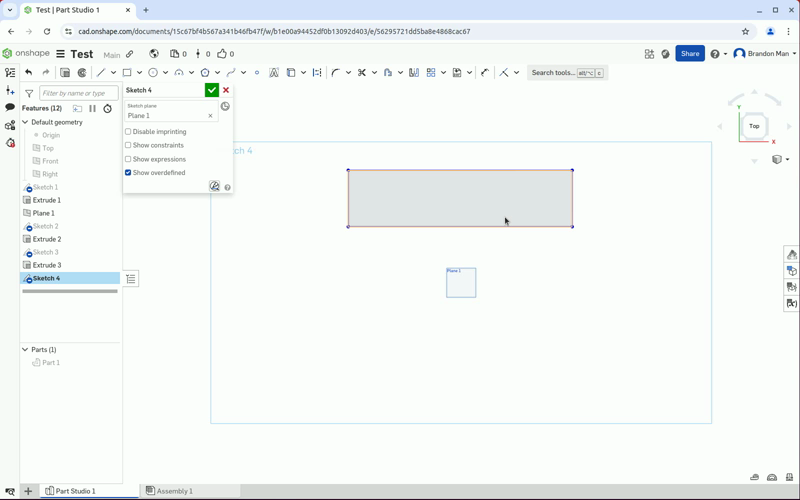
click(505, 216)
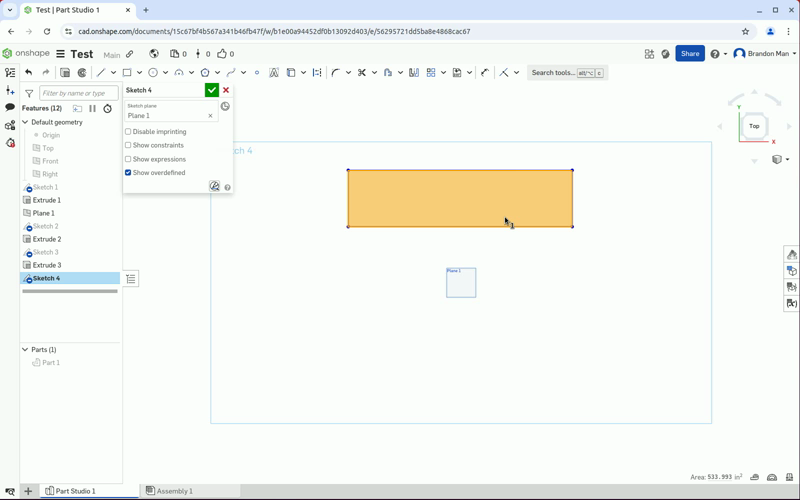
mouse_move(73, 352)
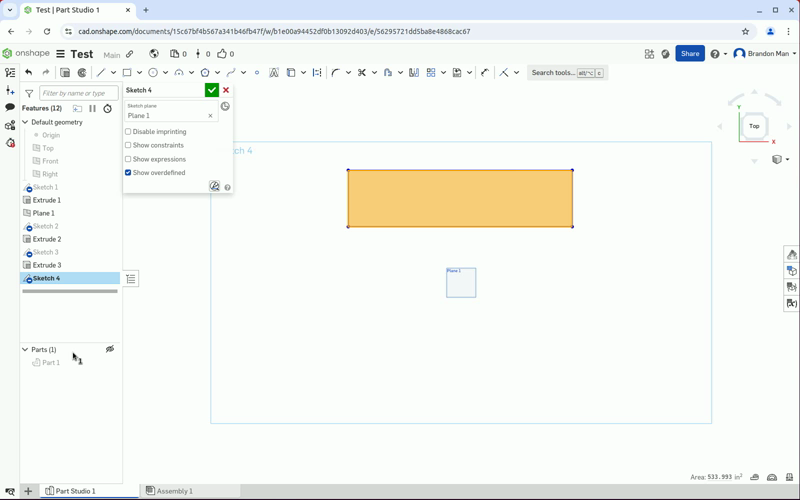
key(shift+y)
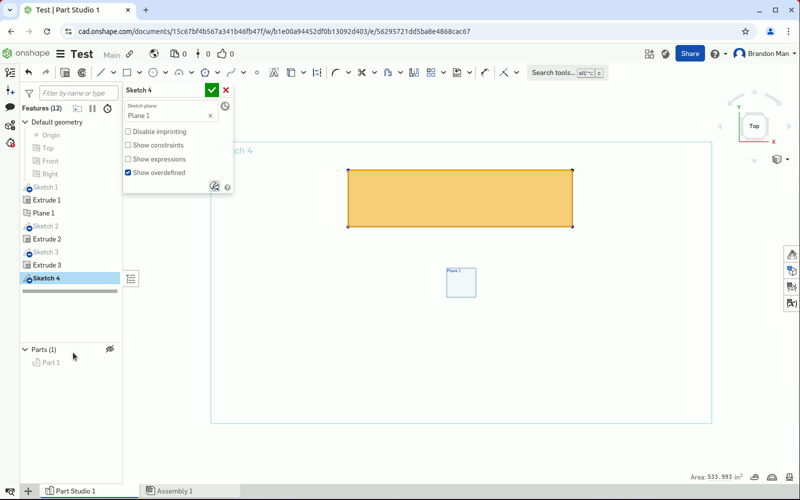
key(shift+e)
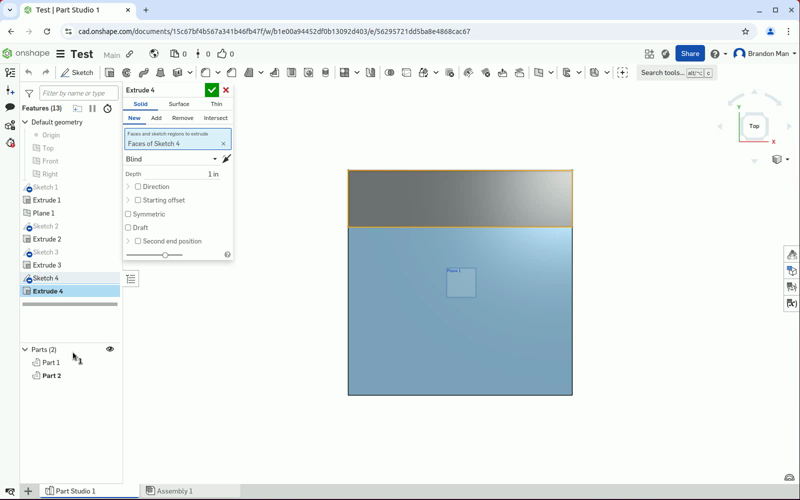
mouse_move(143, 106)
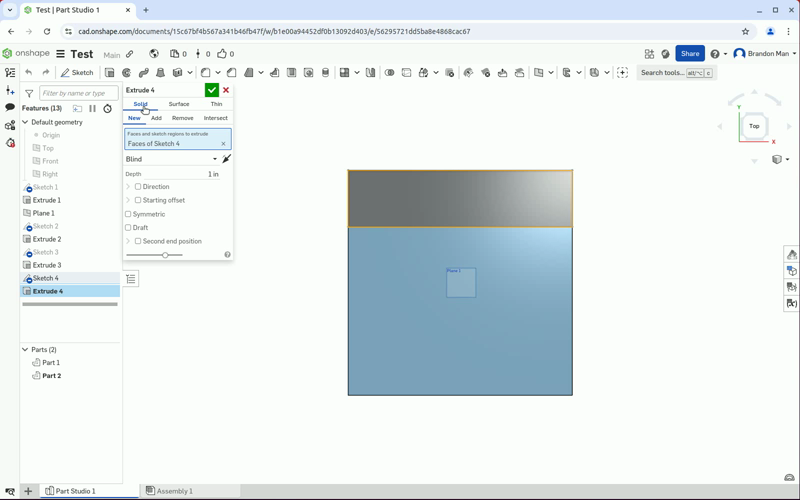
click(143, 106)
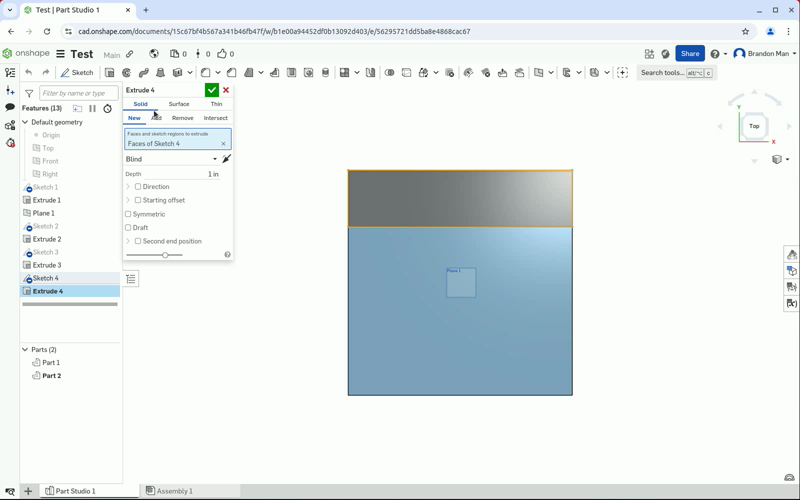
mouse_move(186, 120)
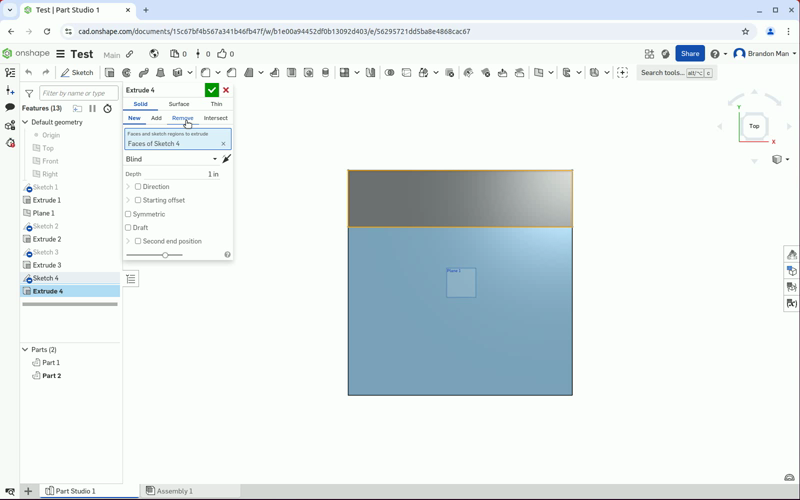
click(186, 120)
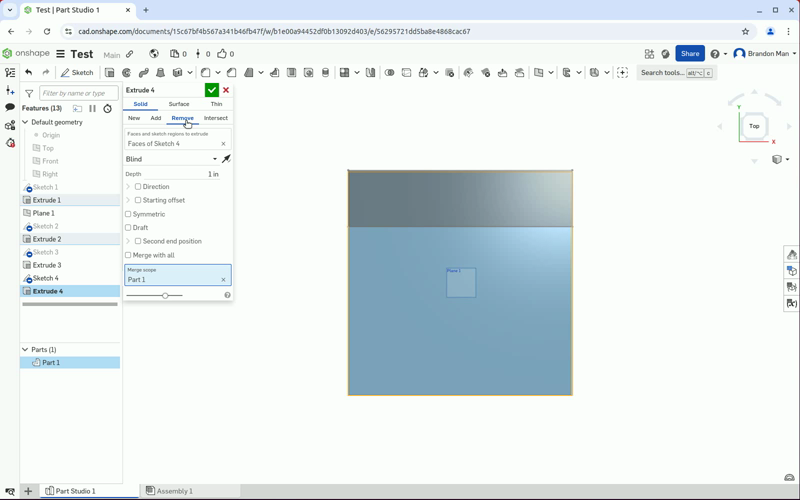
key(tab, 4)
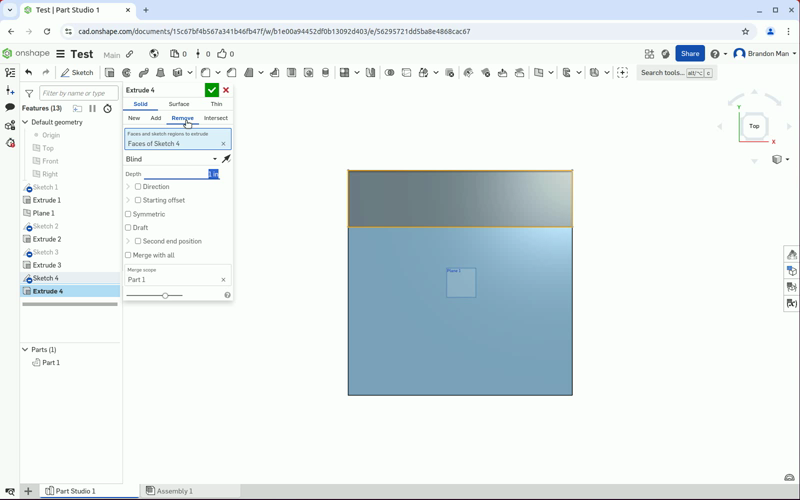
text(0.722)
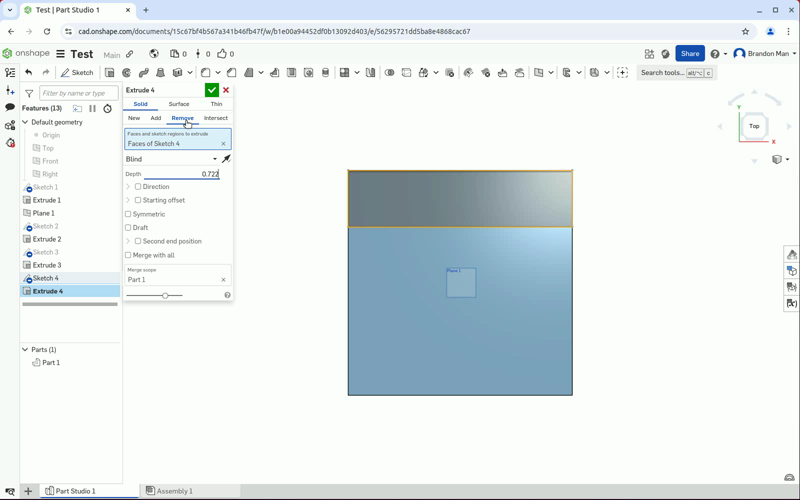
key(tab, 6)
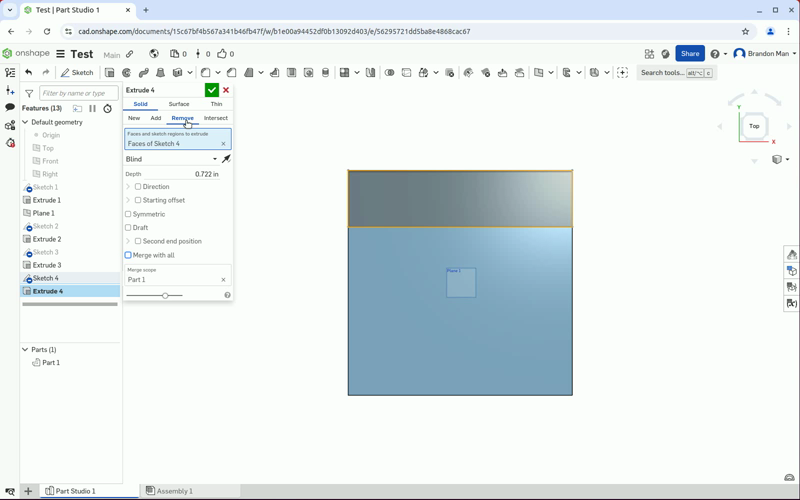
key(space)
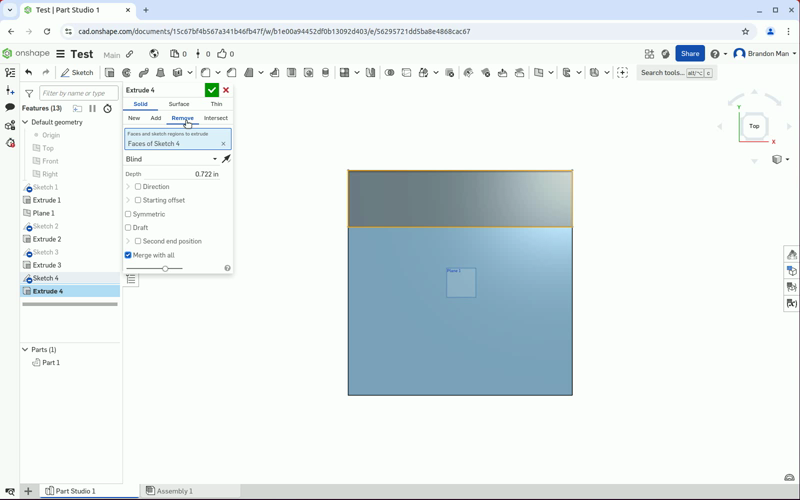
key(enter)
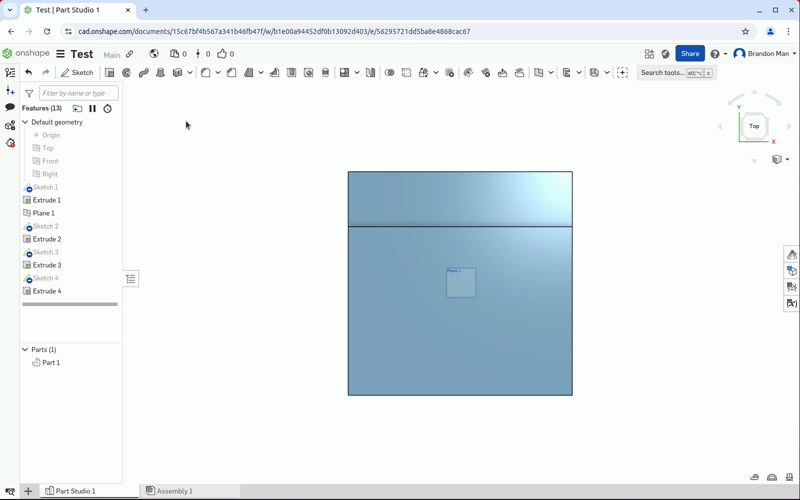
key(shift+h)
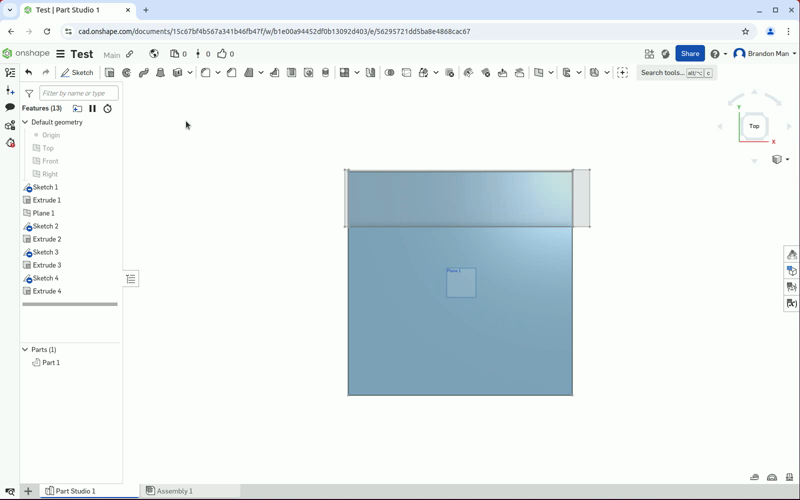
key(shift+h)
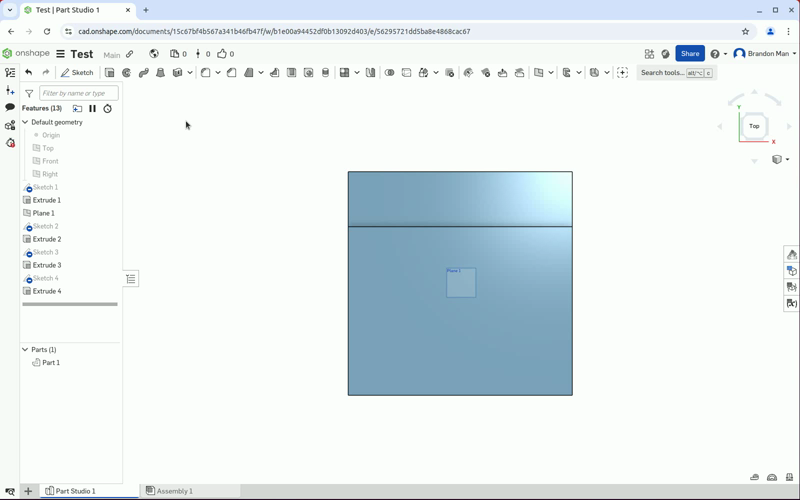
mouse_move(73, 189)
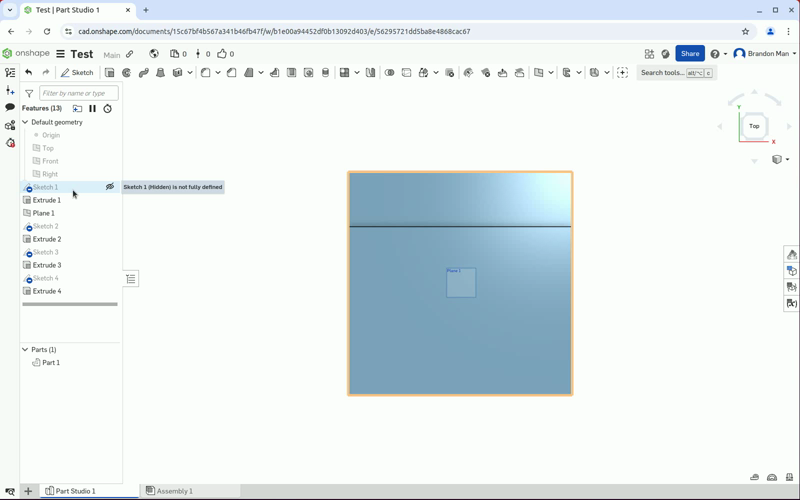
click(73, 189)
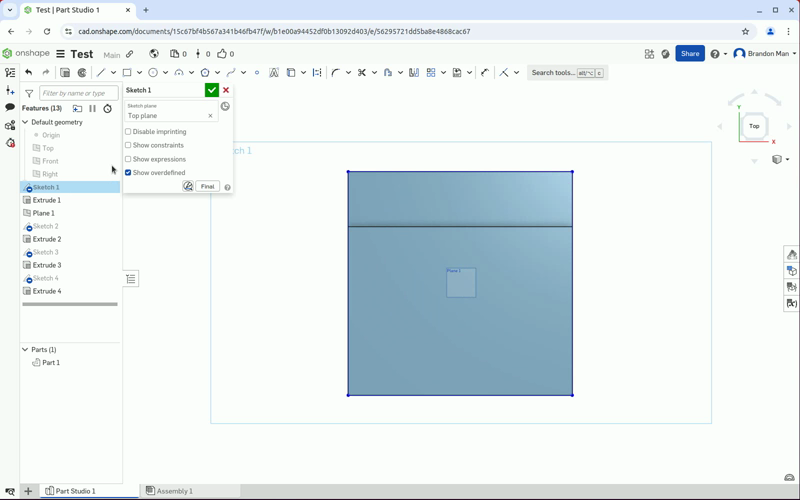
mouse_move(229, 92)
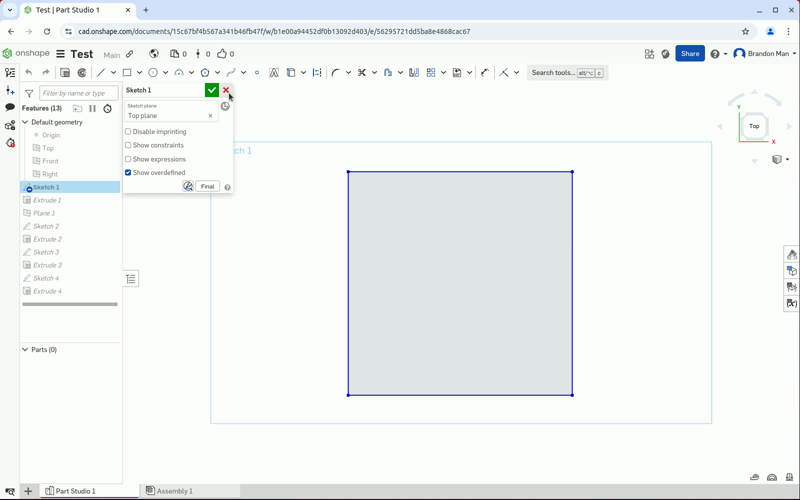
click(229, 92)
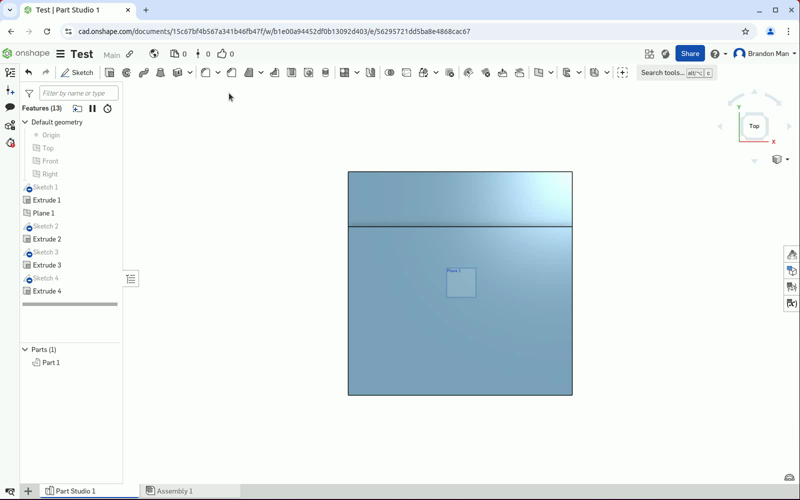
mouse_move(73, 352)
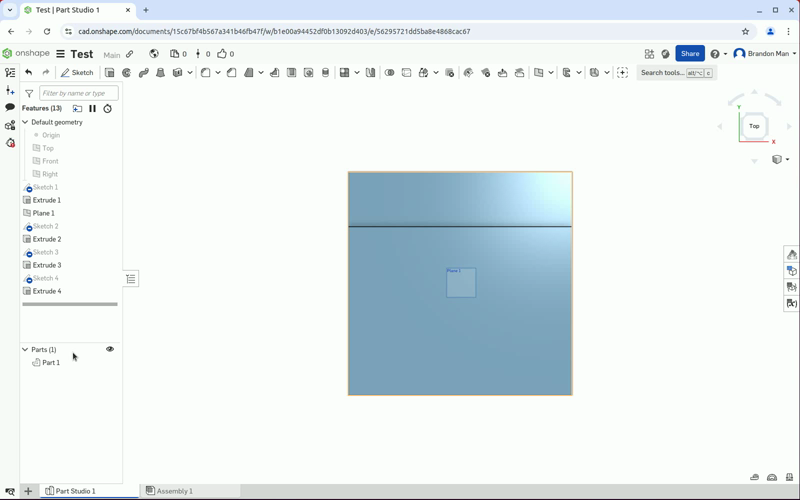
key(y)
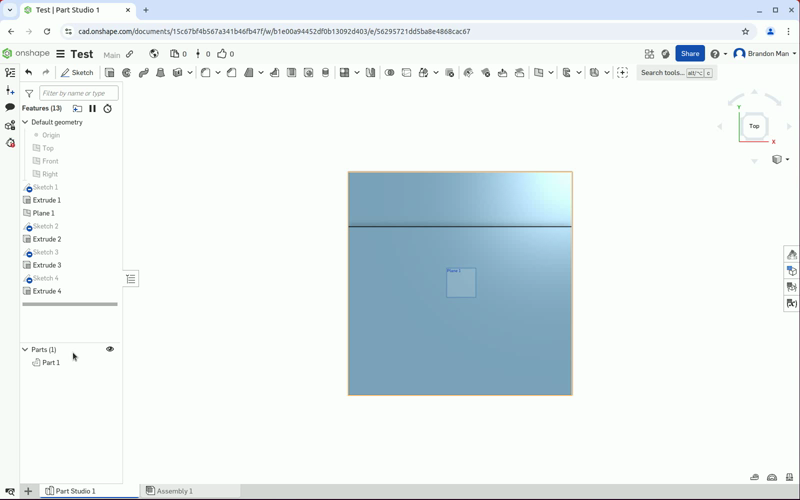
key(shift+p)
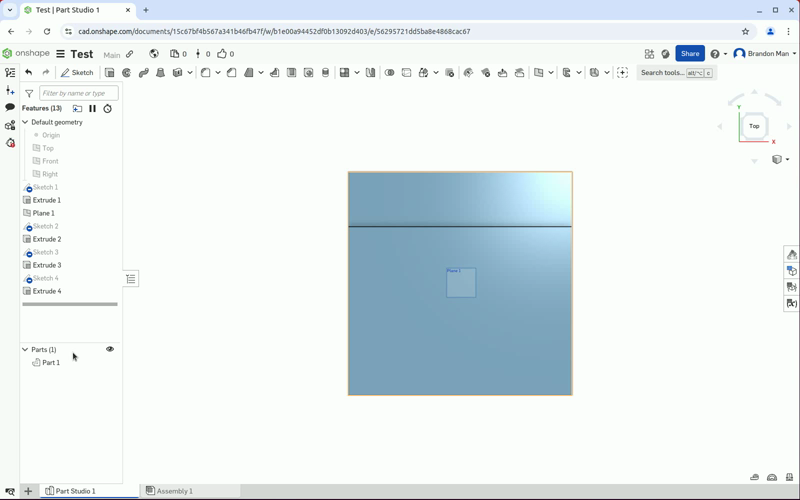
key(space)
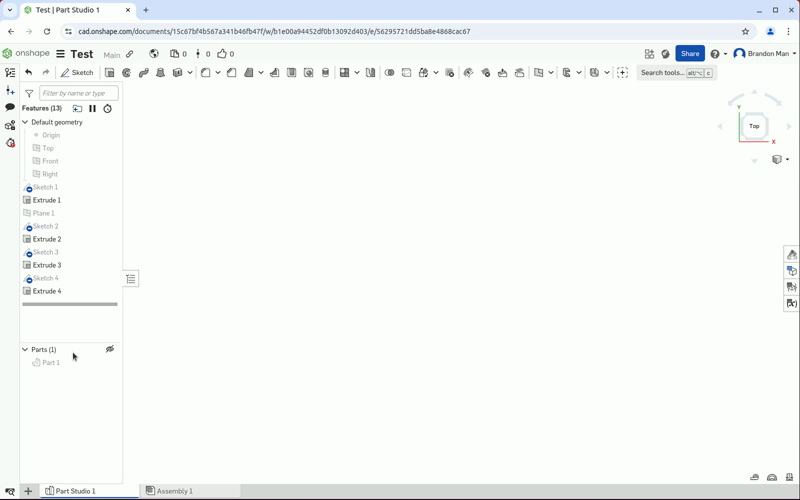
key_down(shift)
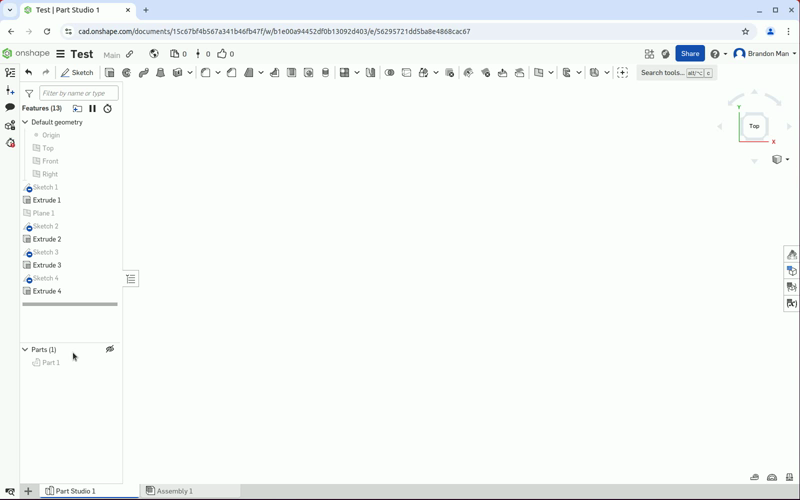
key(up)
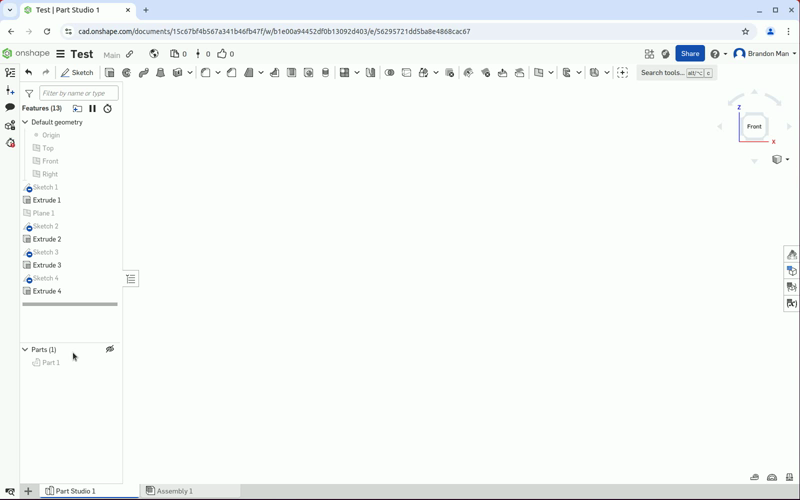
key_up(shift)
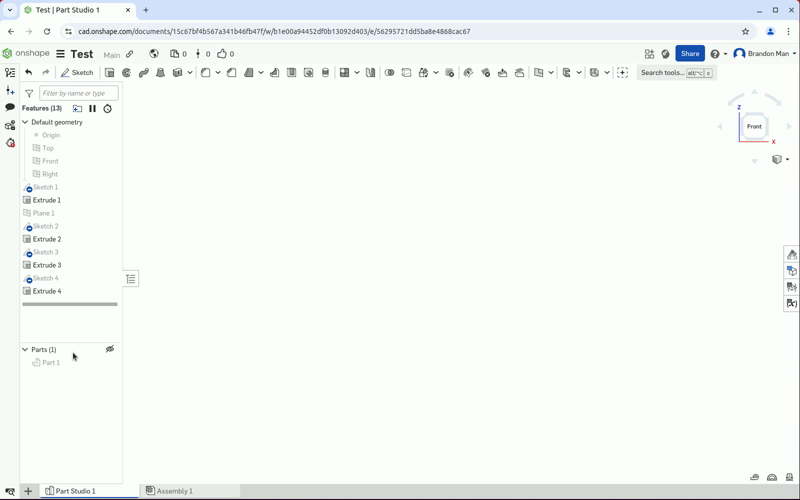
mouse_move(73, 352)
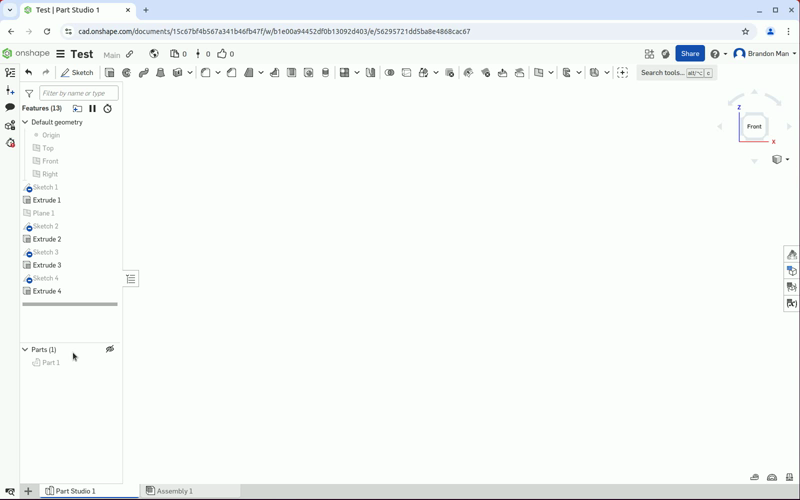
key(shift+y)
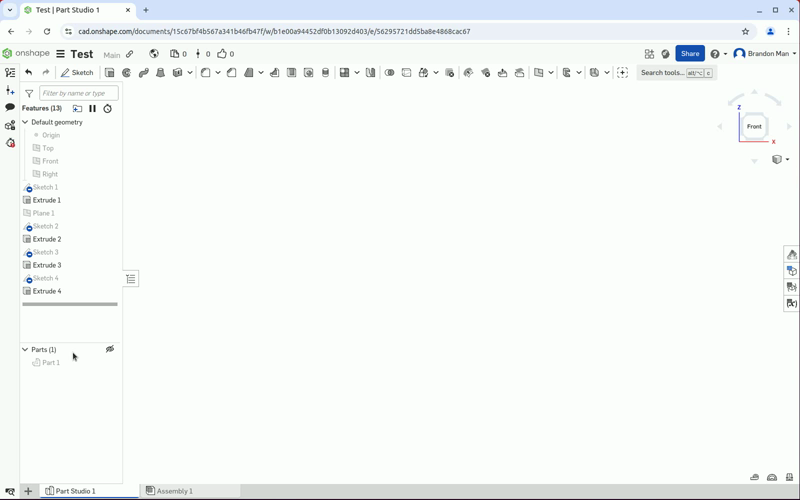
key(shift+s)
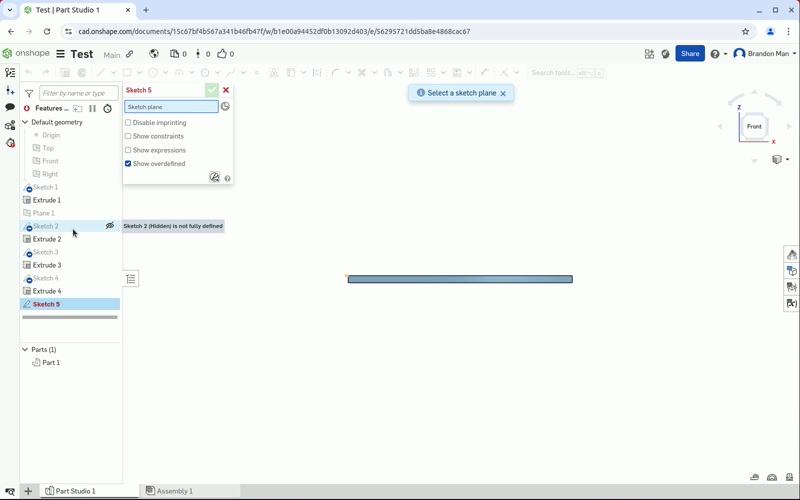
scroll(3)
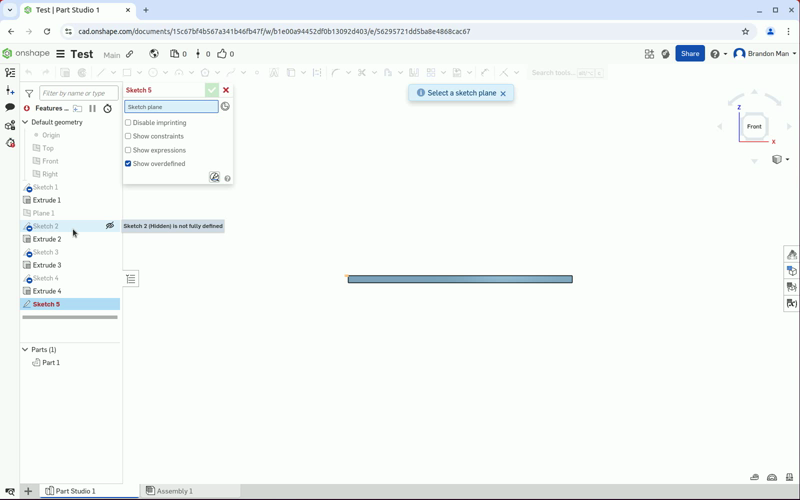
mouse_move(73, 163)
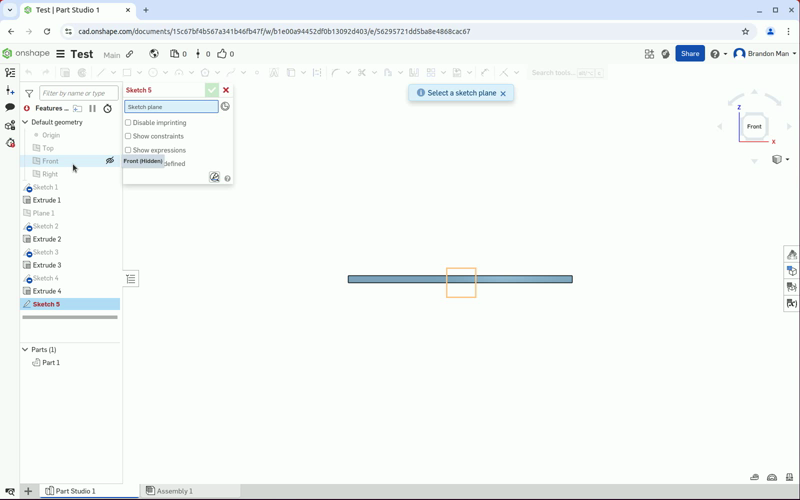
click(73, 163)
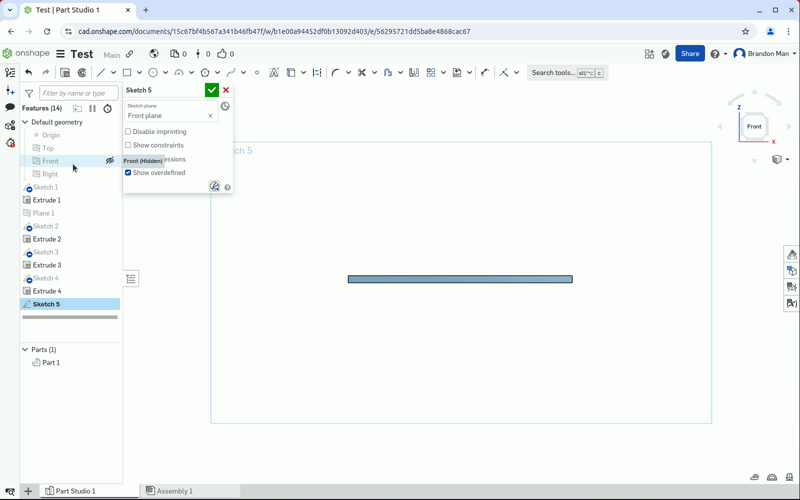
mouse_move(73, 352)
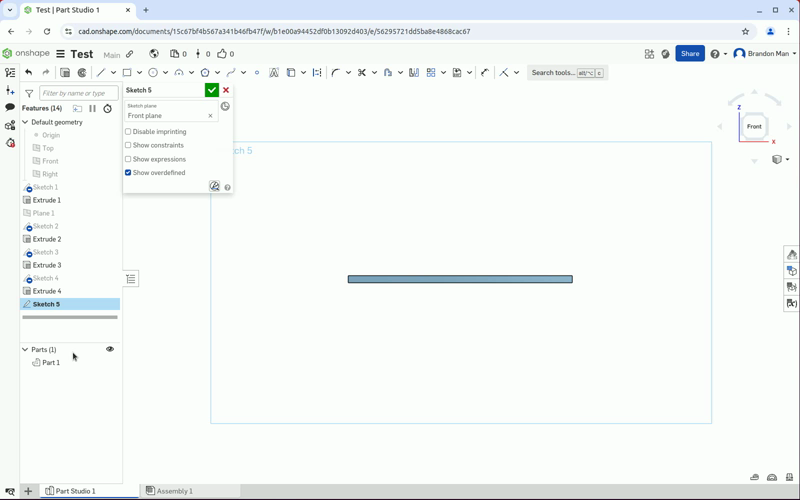
key(y)
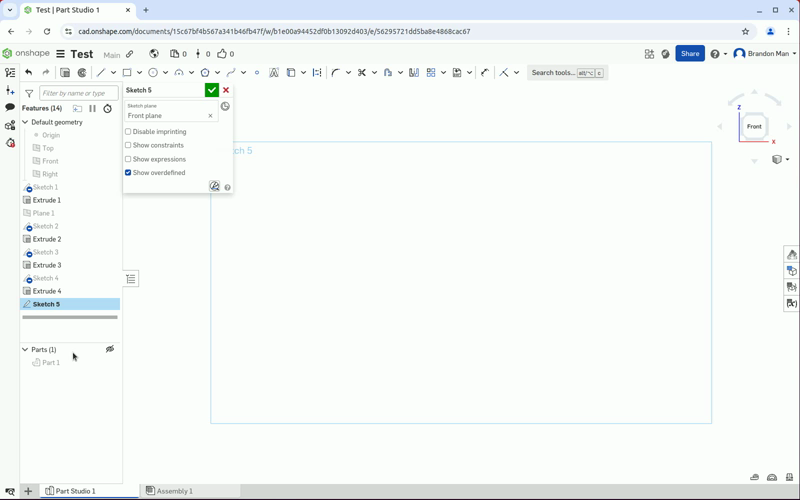
key(l)
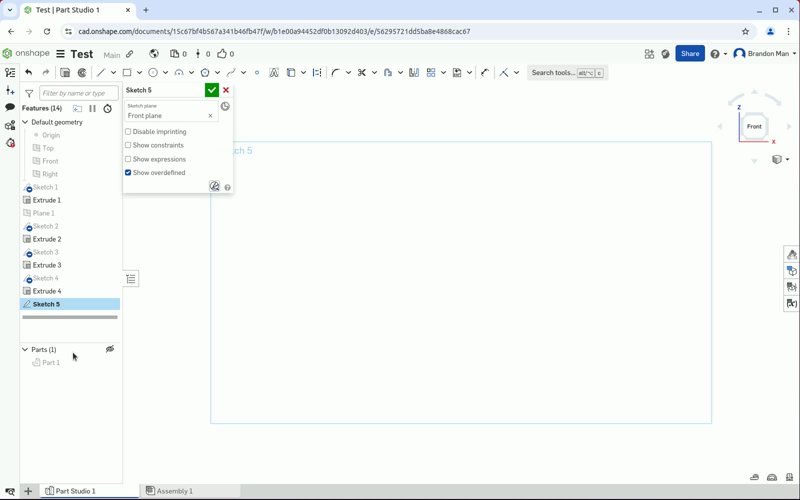
key_down(shift)
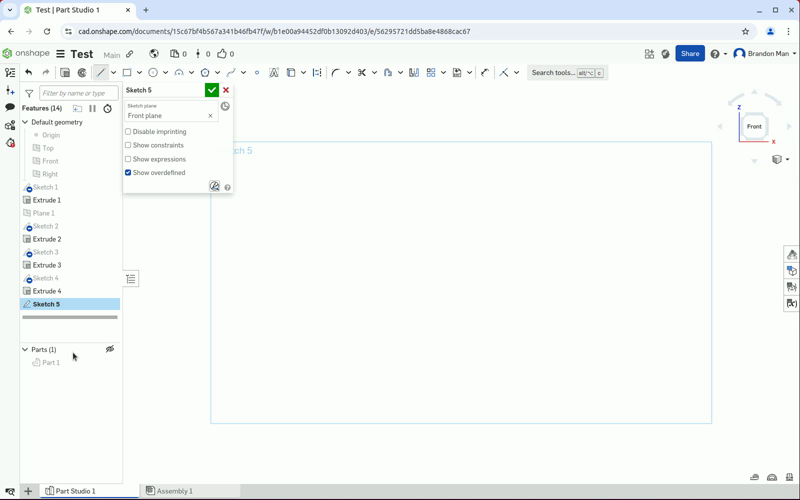
mouse_move(516, 276)
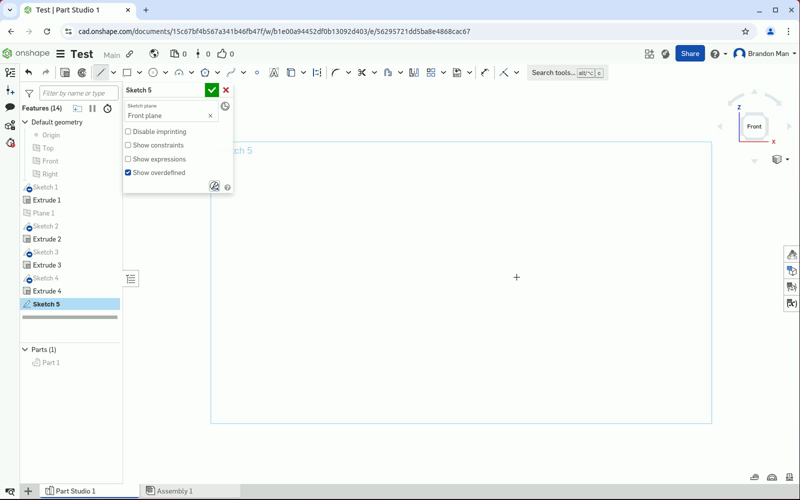
click(516, 276)
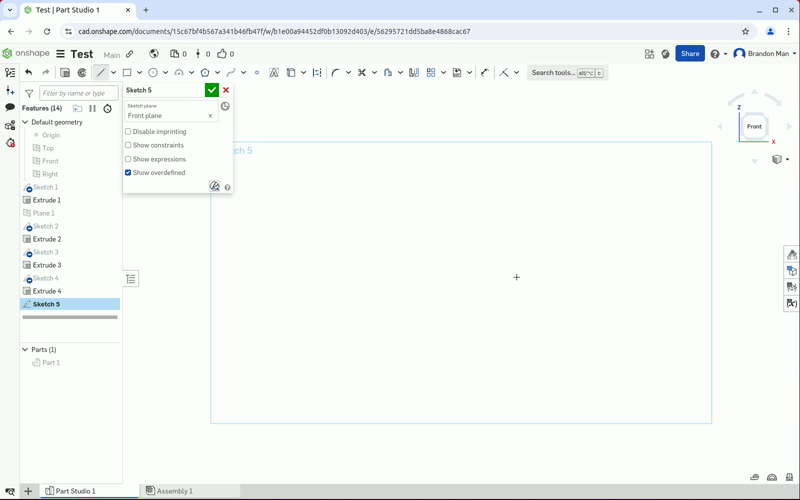
key_up(shift)
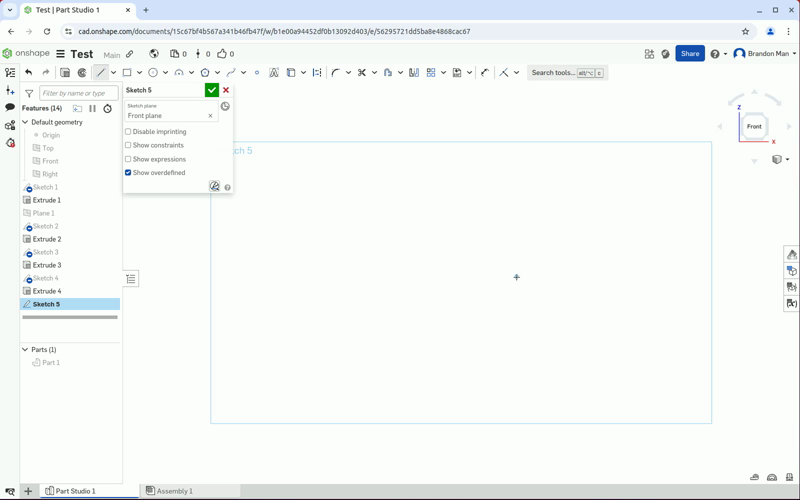
key_down(shift)
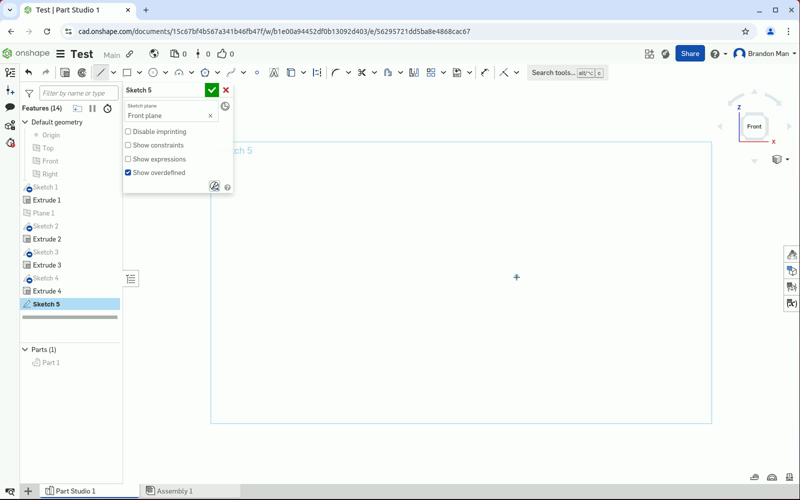
mouse_move(546, 276)
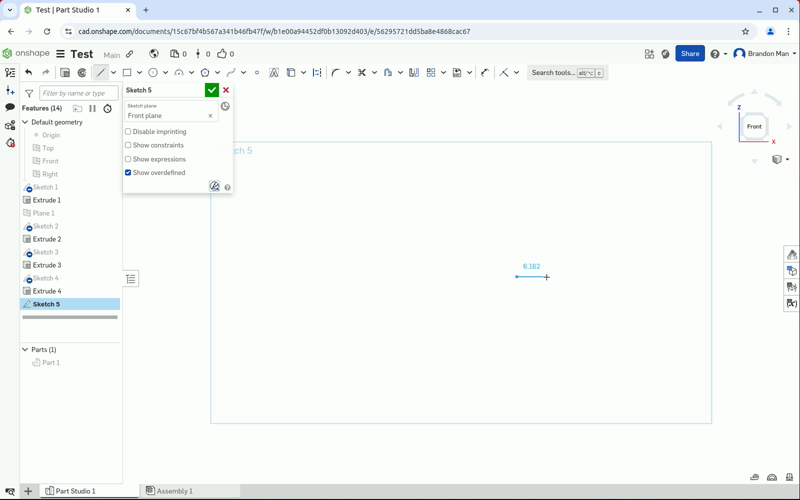
mouse_move(573, 276)
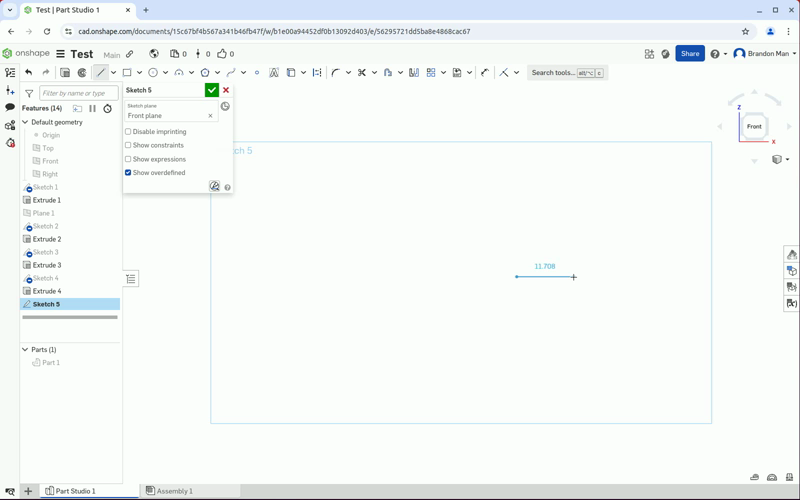
click(573, 276)
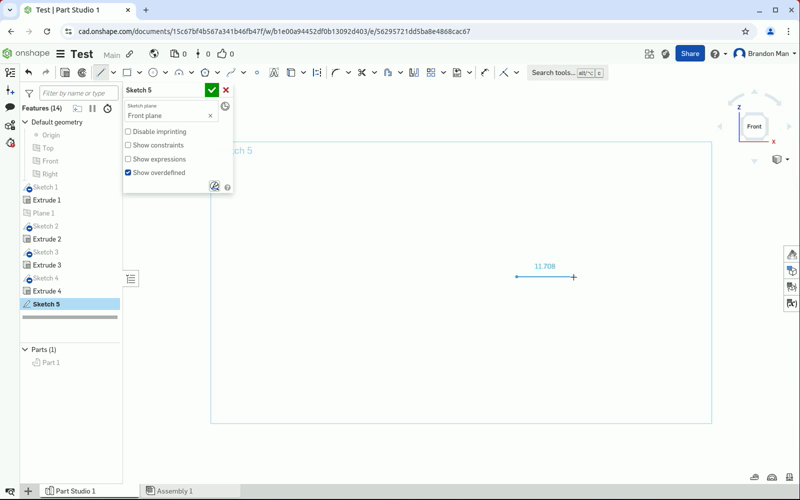
key_up(shift)
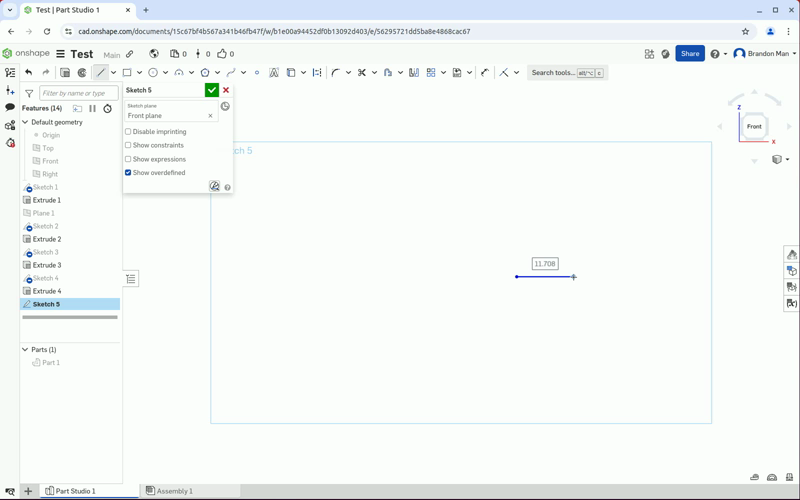
key_down(shift)
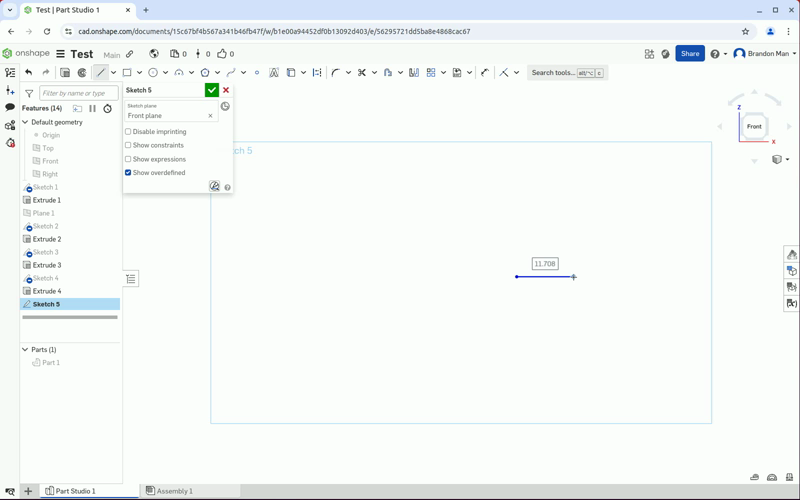
mouse_move(589, 276)
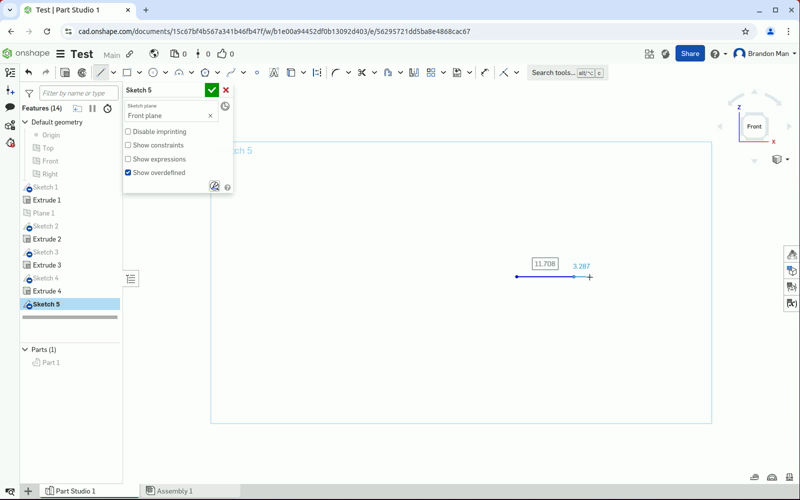
mouse_move(573, 220)
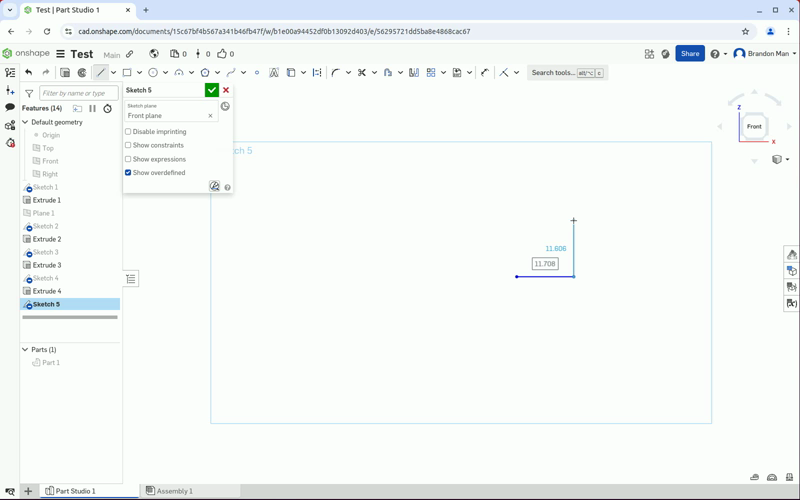
click(573, 220)
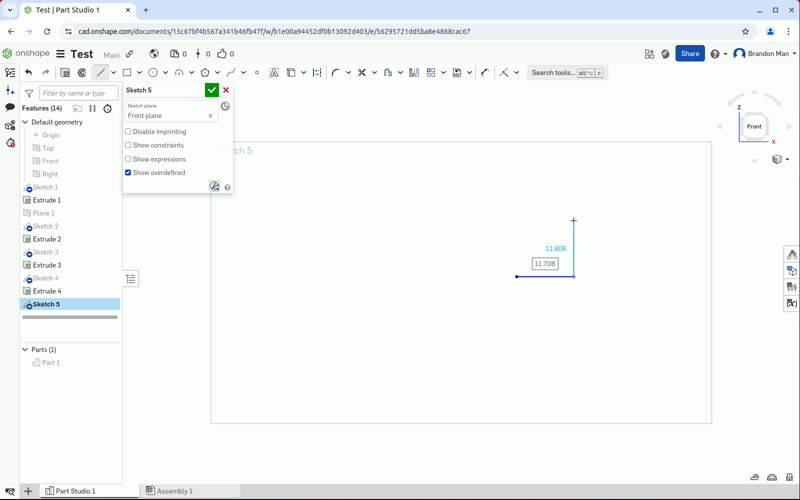
key_up(shift)
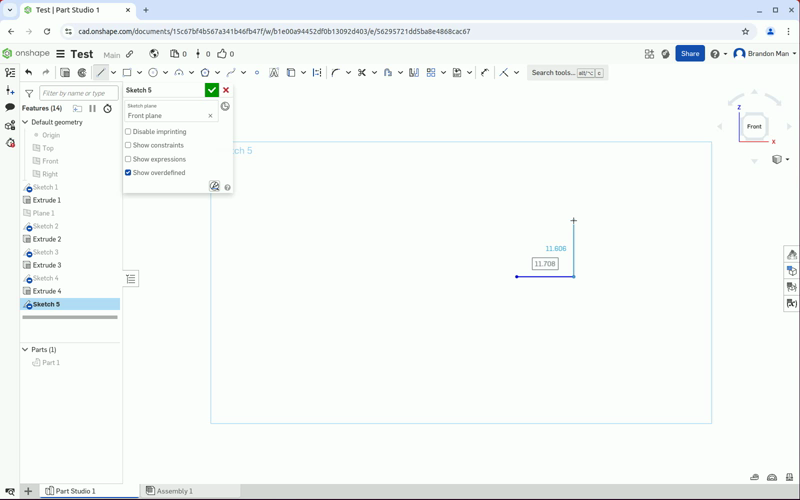
key_down(shift)
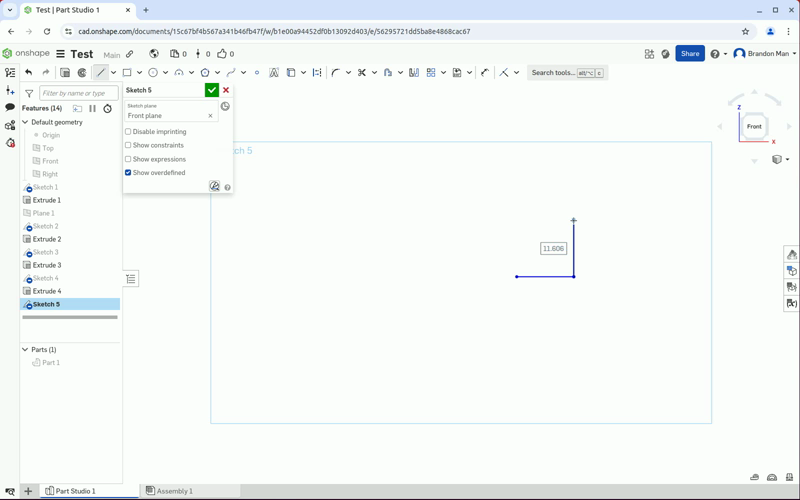
mouse_move(589, 220)
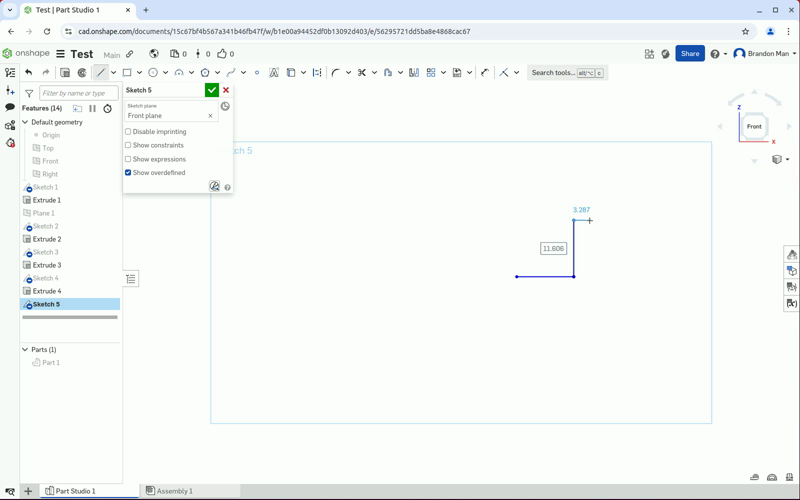
mouse_move(516, 220)
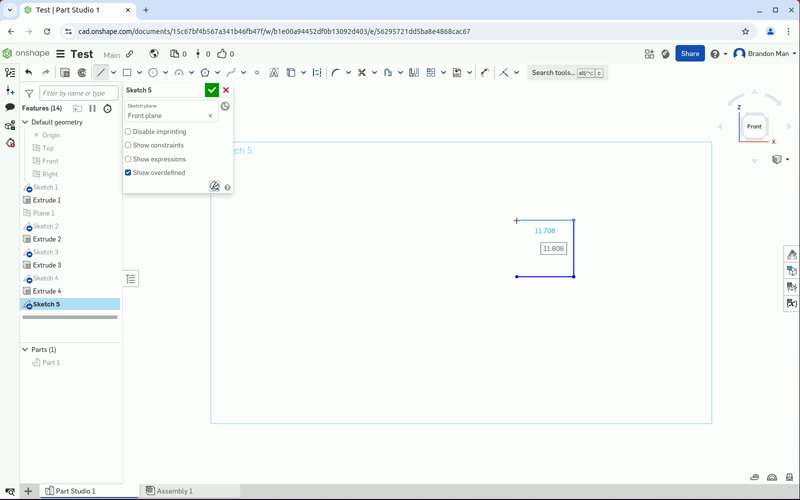
click(516, 220)
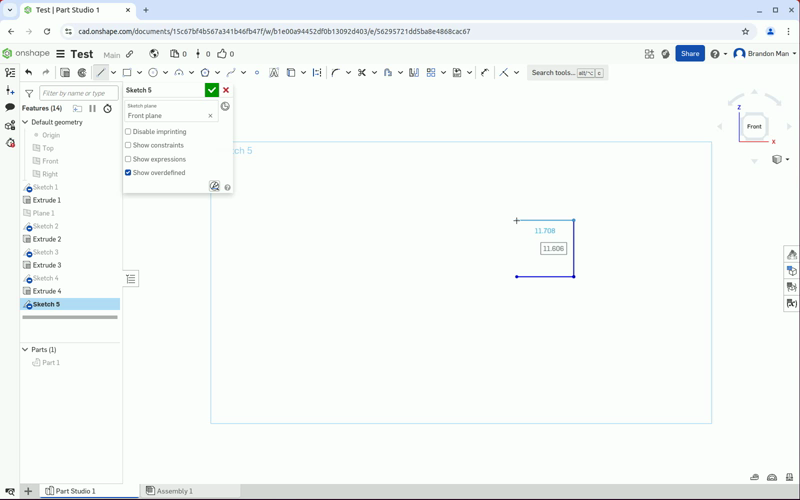
key_up(shift)
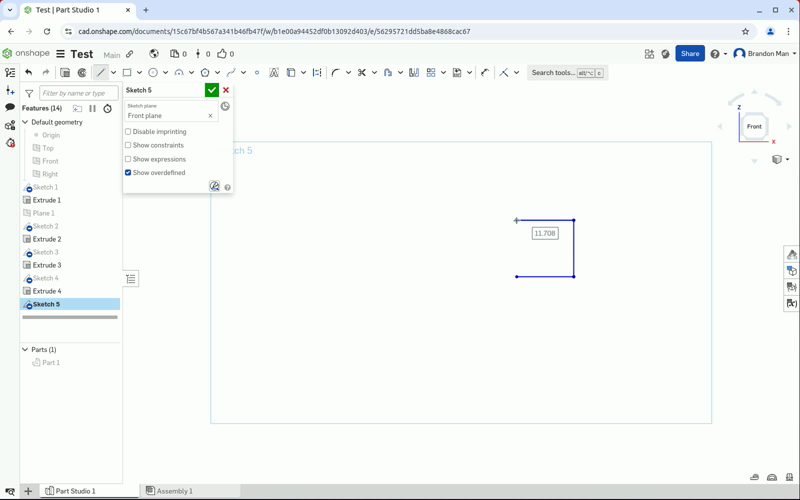
mouse_move(546, 220)
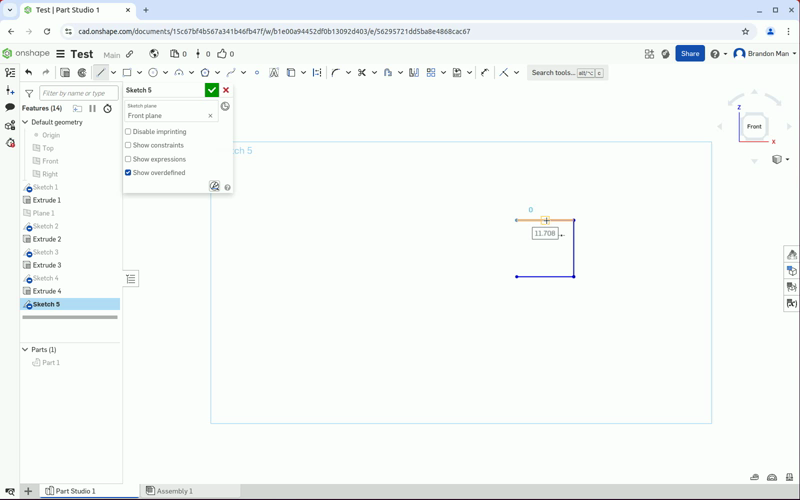
key_down(shift)
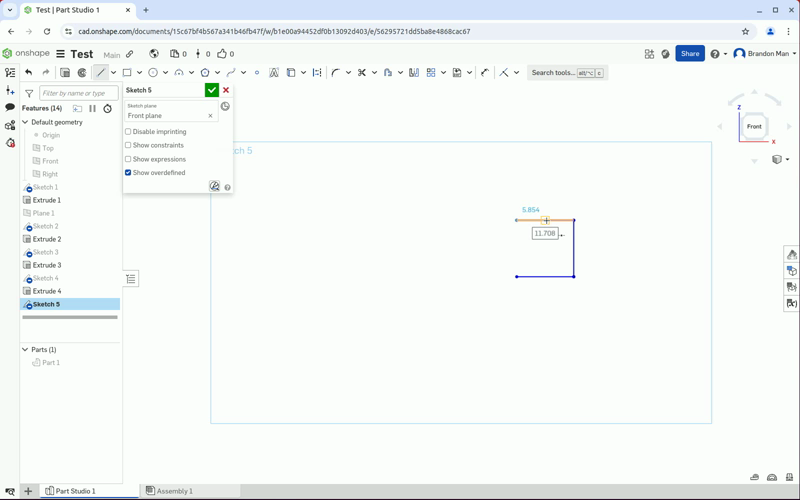
mouse_move(516, 276)
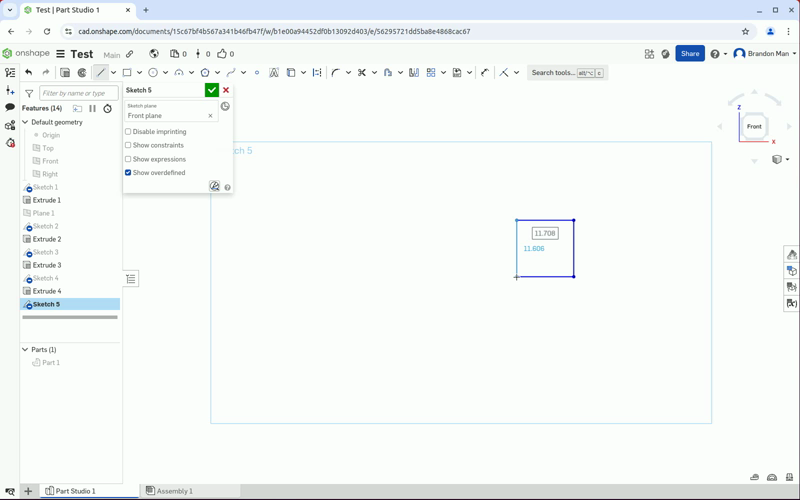
key_up(shift)
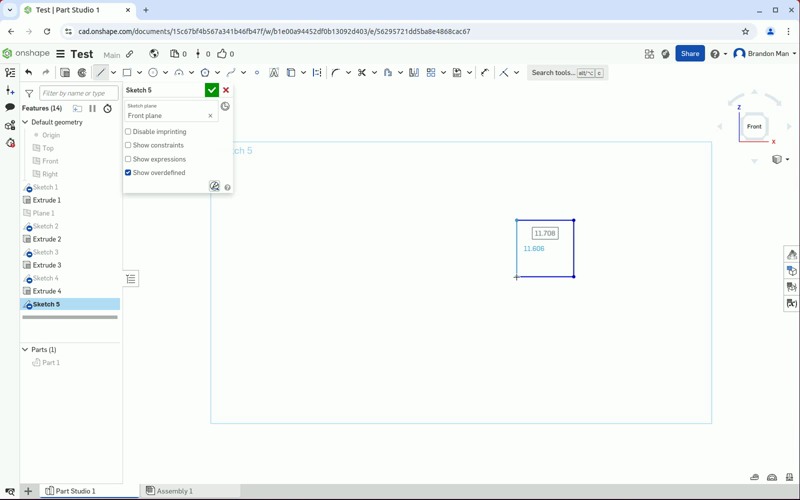
click(516, 276)
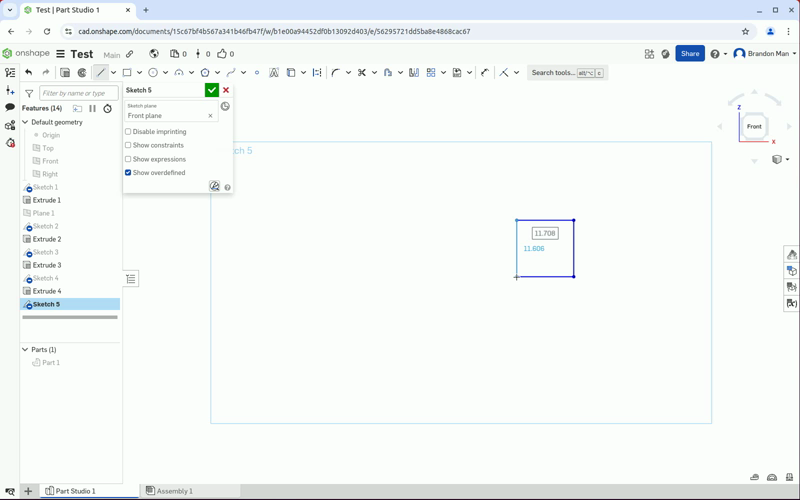
key(esc)
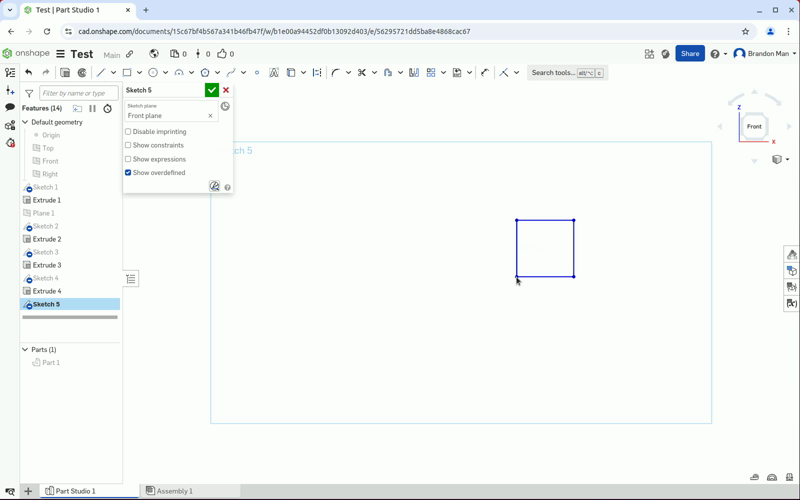
mouse_move(530, 259)
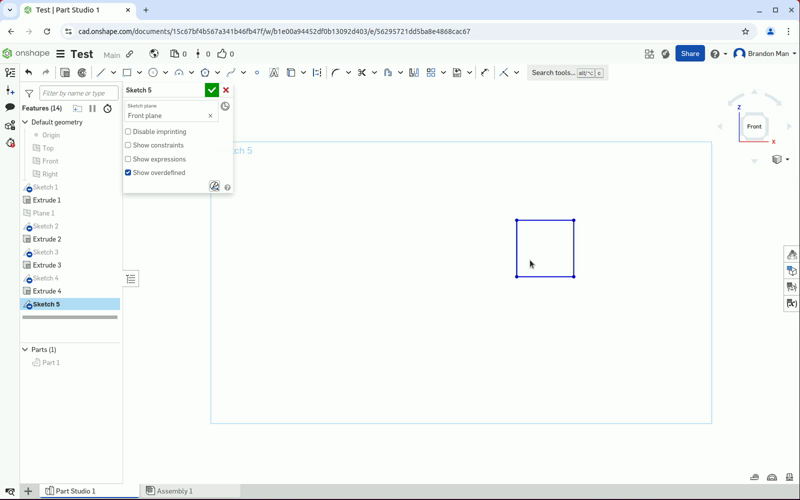
click(530, 259)
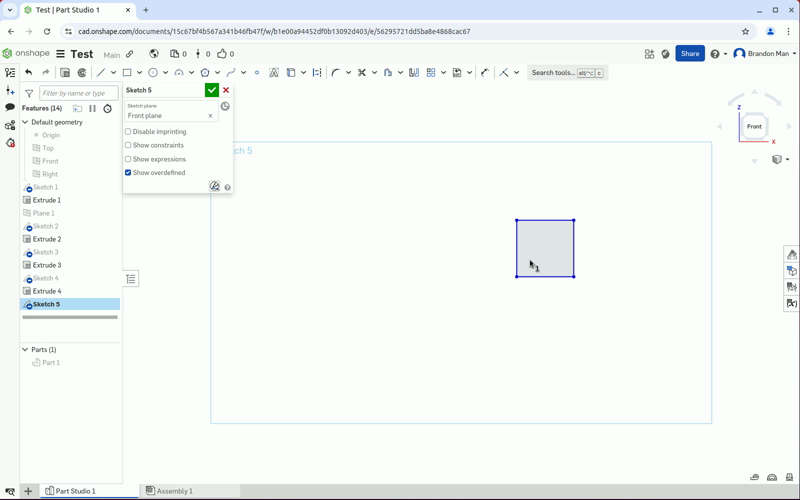
mouse_move(73, 352)
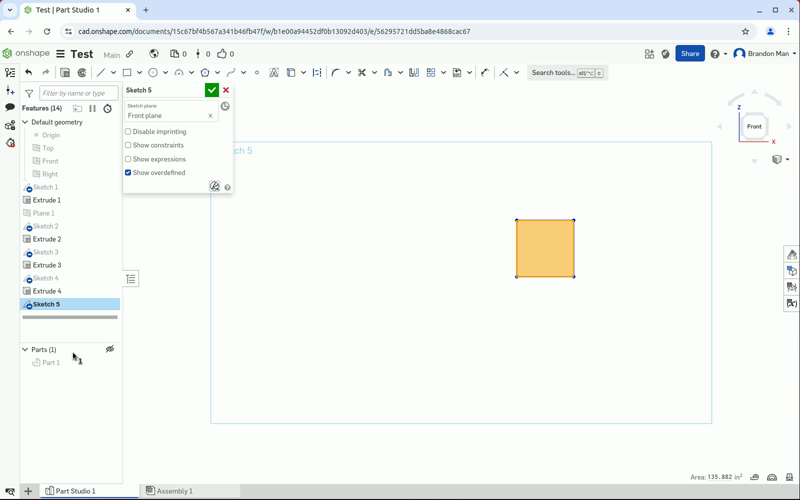
key(shift+y)
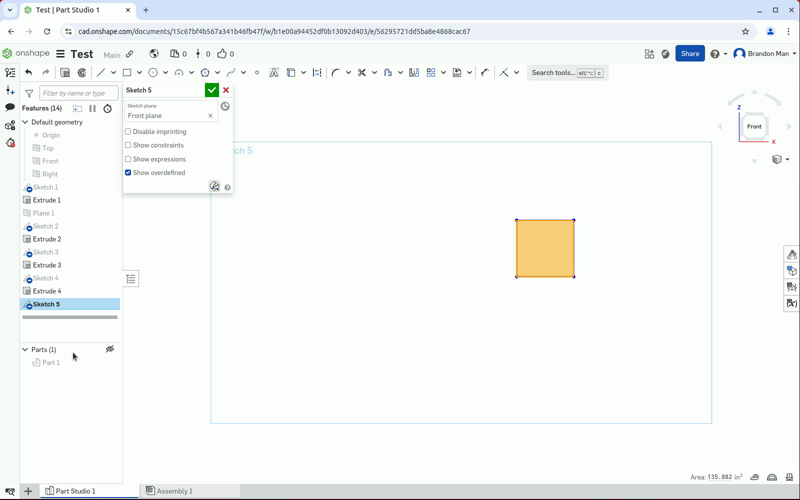
key(shift+e)
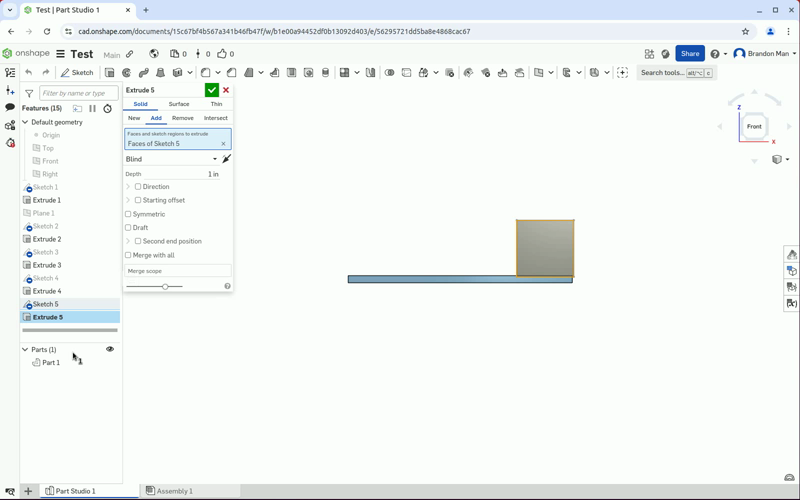
mouse_move(143, 106)
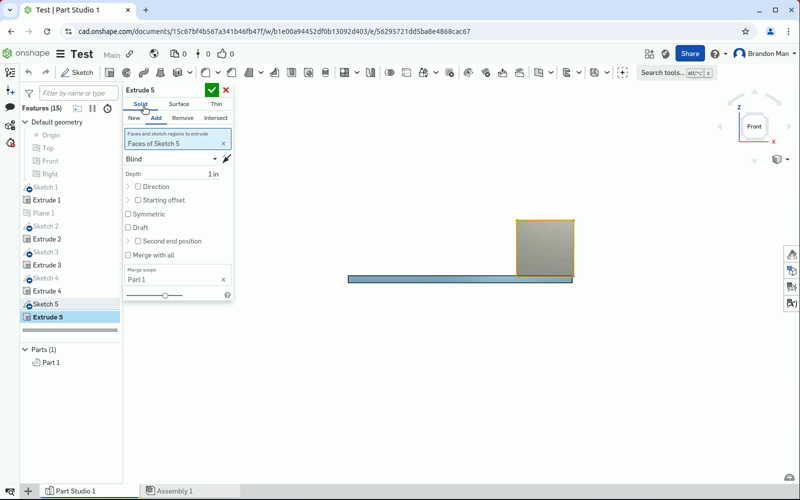
click(143, 106)
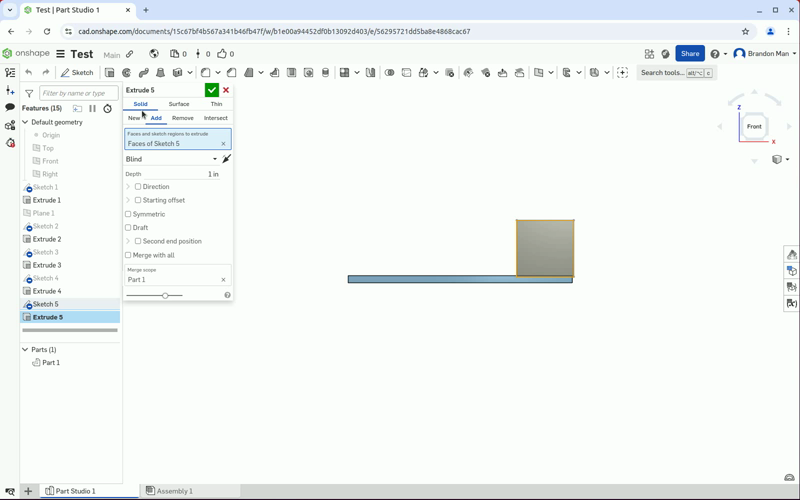
mouse_move(137, 120)
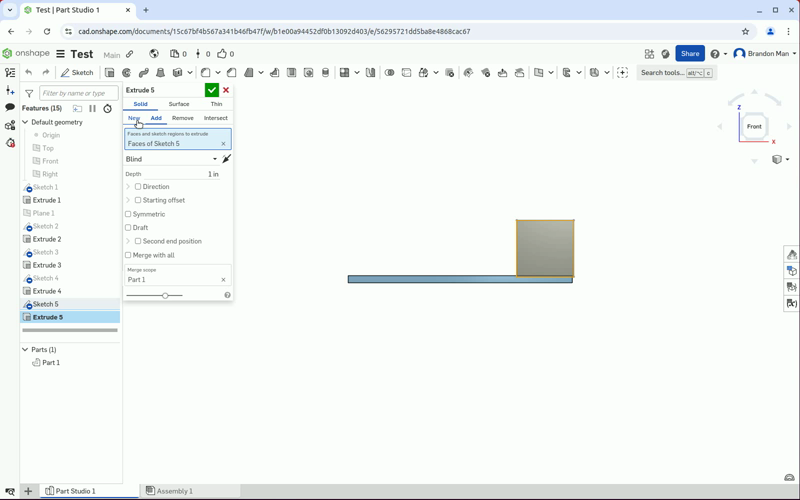
click(137, 120)
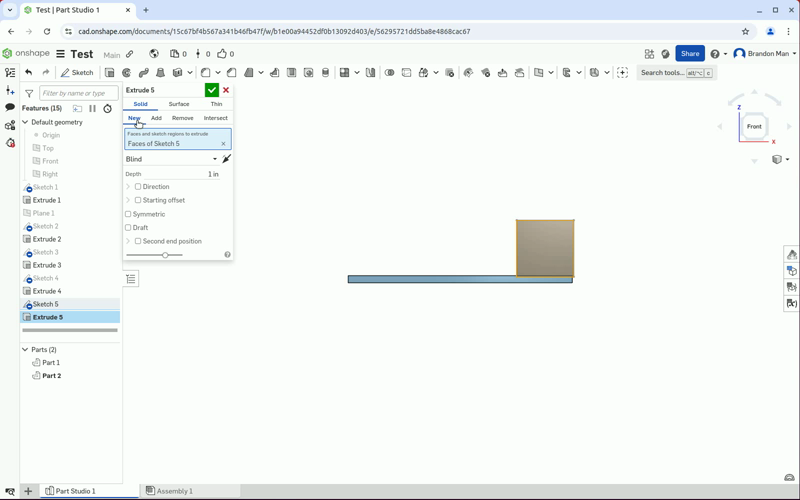
key(tab, 4)
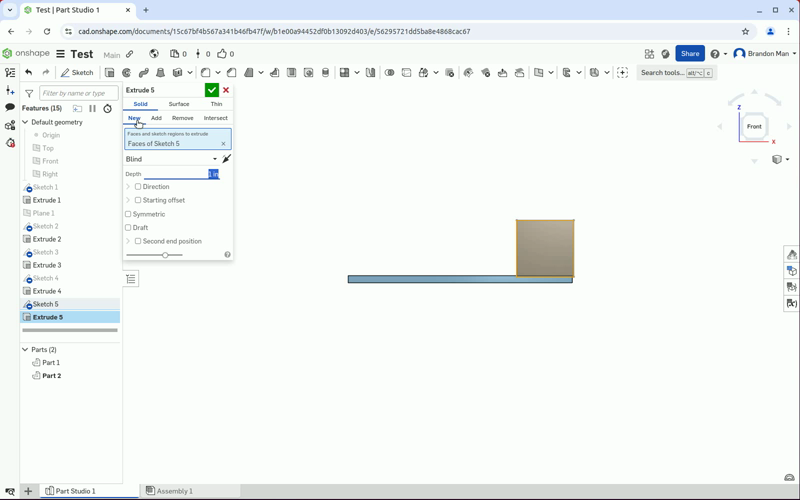
text(23.108)
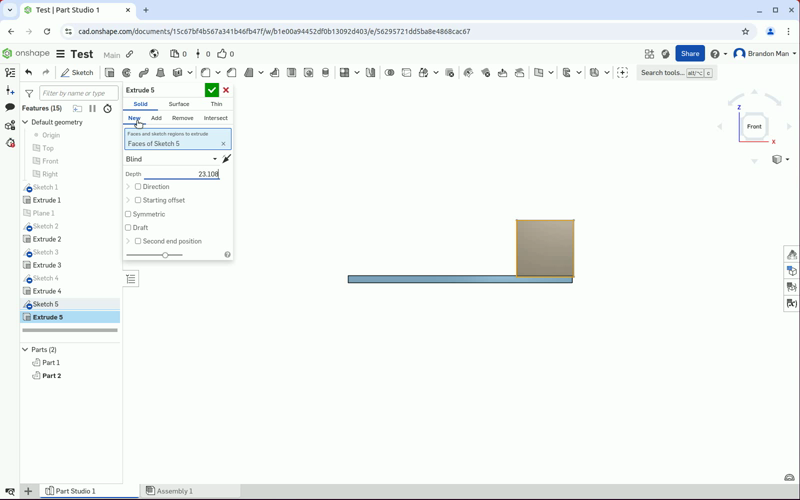
key(enter)
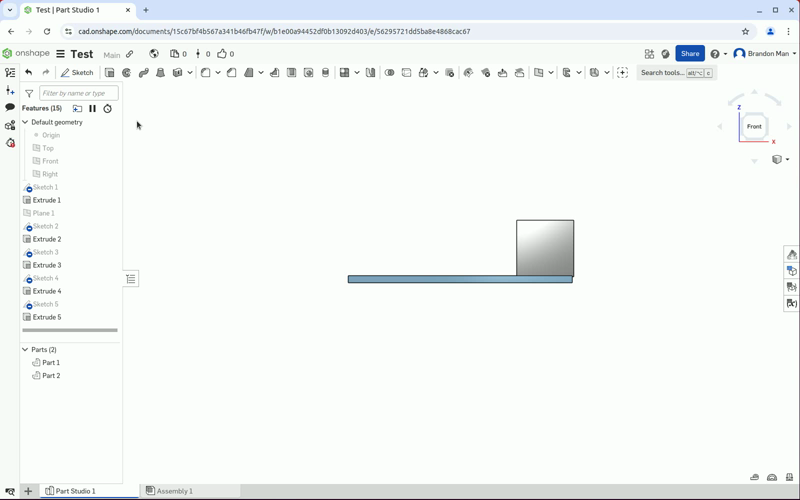
key(shift+h)
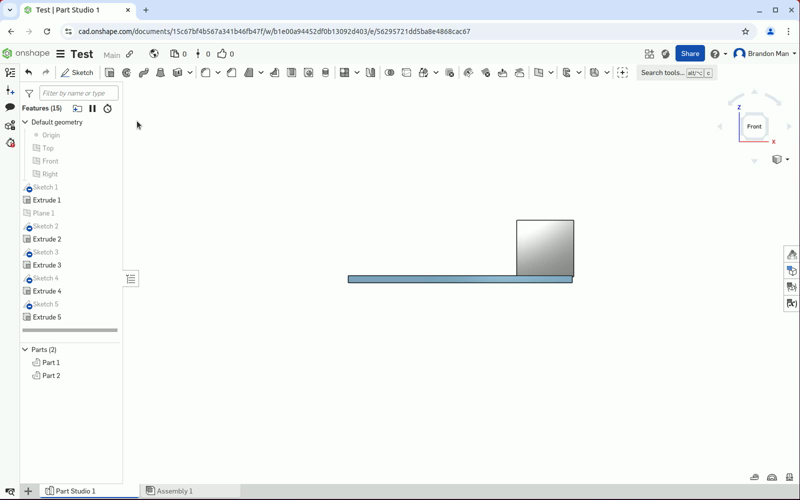
key(shift+h)
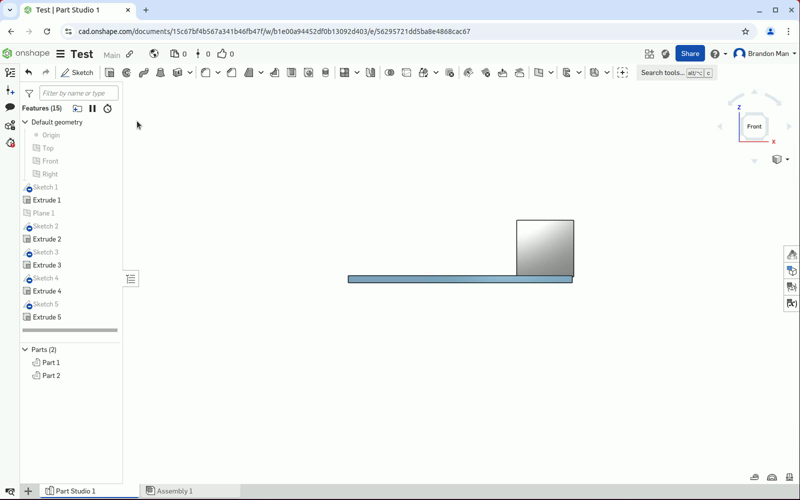
mouse_move(73, 189)
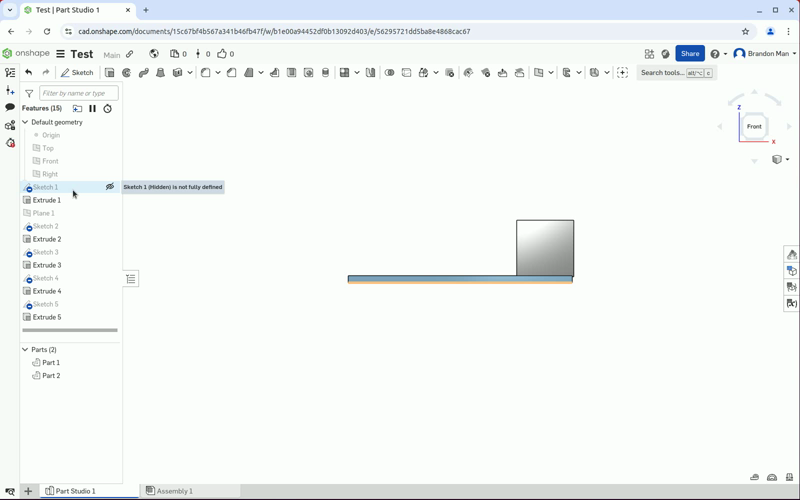
click(73, 189)
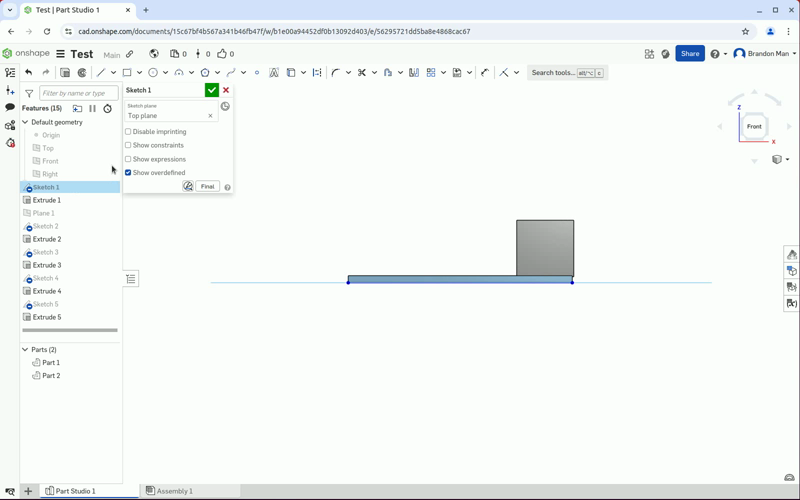
mouse_move(229, 92)
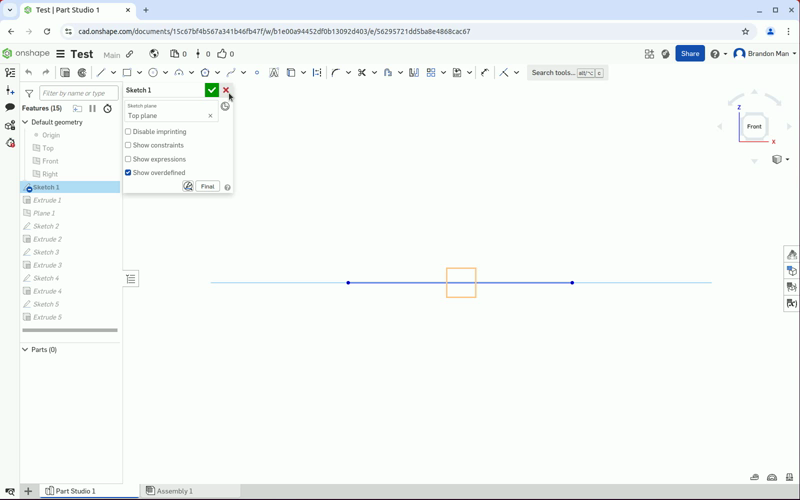
click(229, 92)
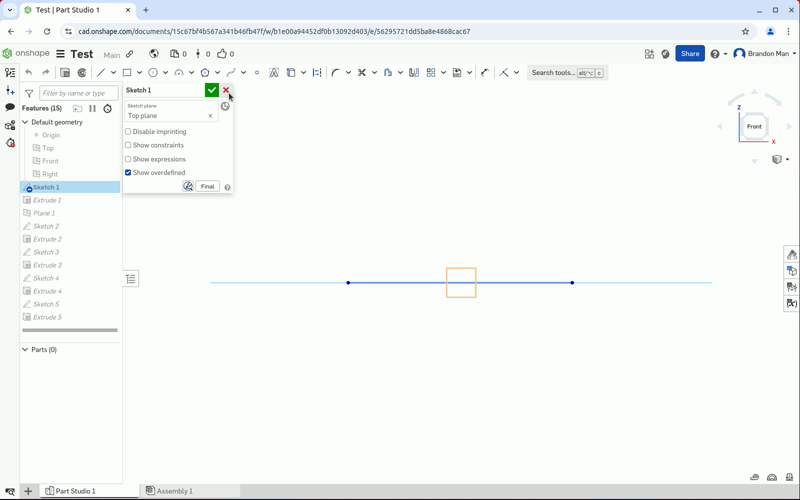
key(shift+s)
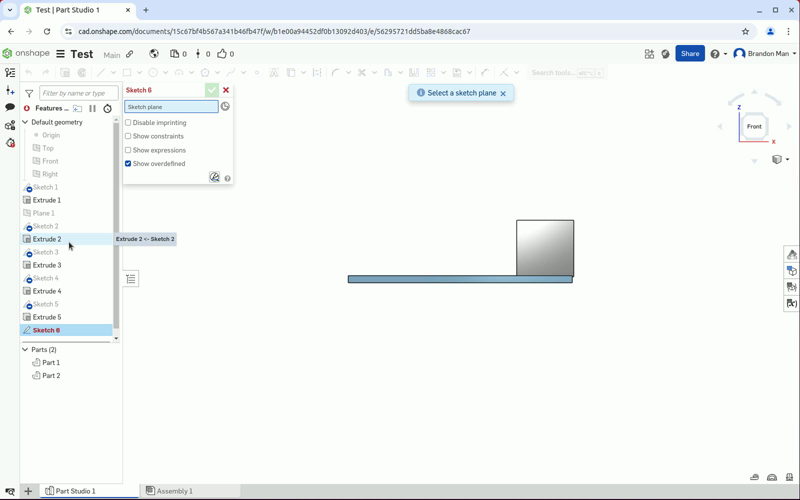
scroll(3)
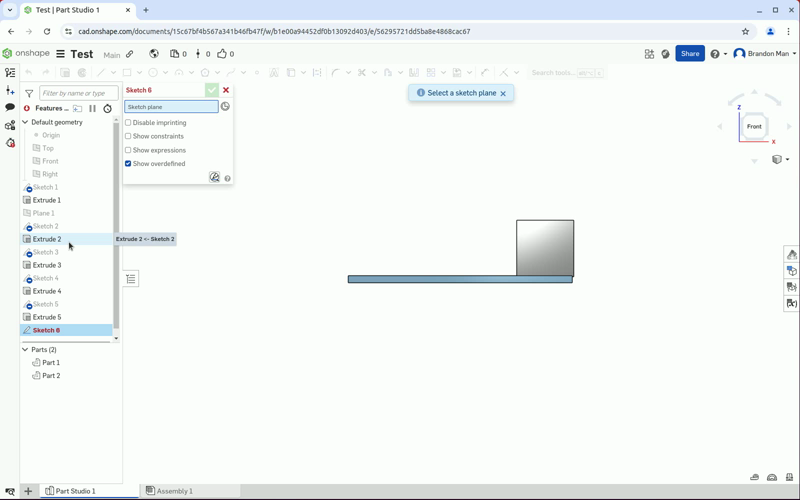
mouse_move(69, 163)
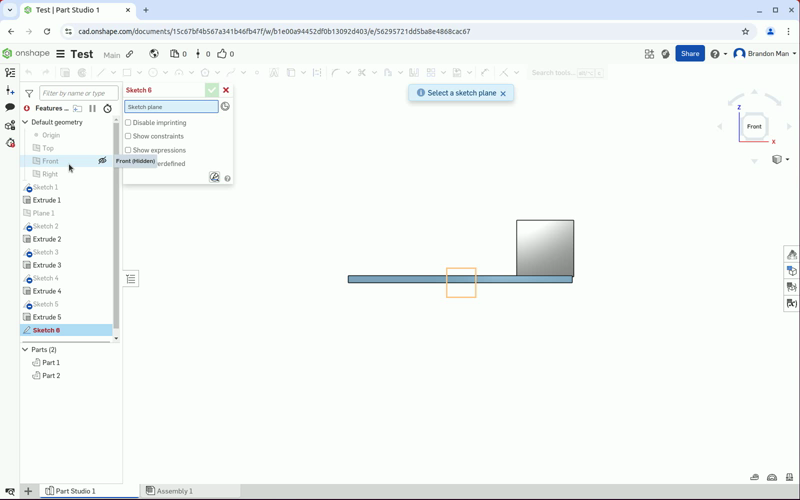
click(69, 163)
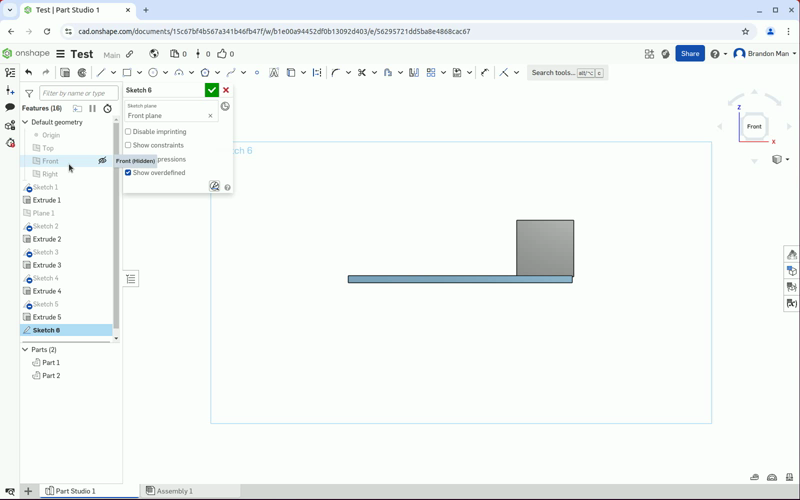
mouse_move(73, 352)
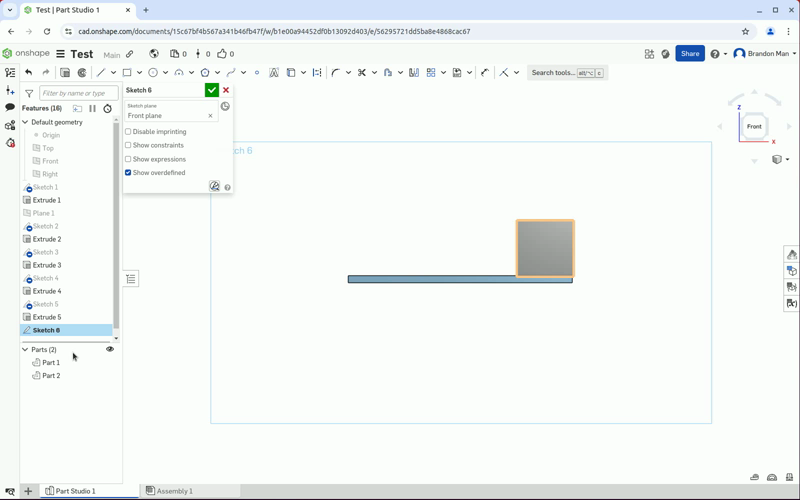
key(y)
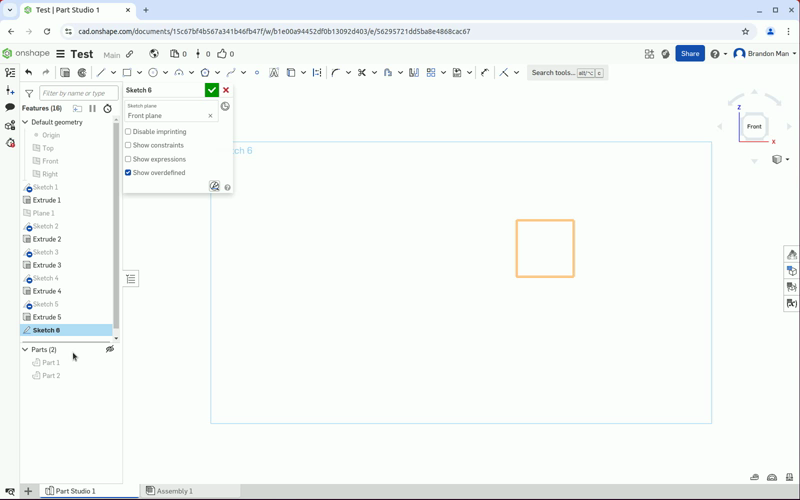
key(l)
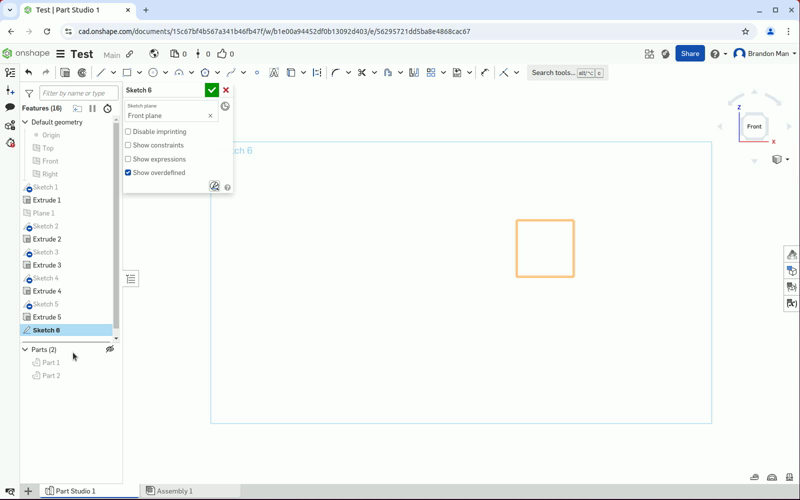
key_down(shift)
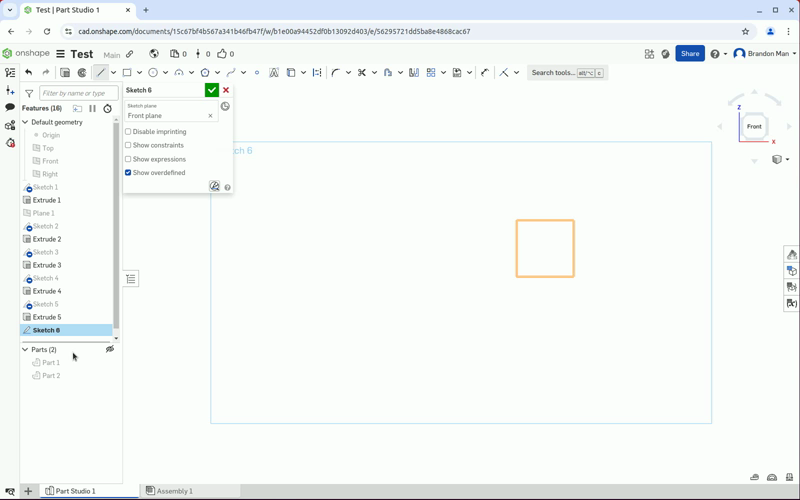
mouse_move(516, 276)
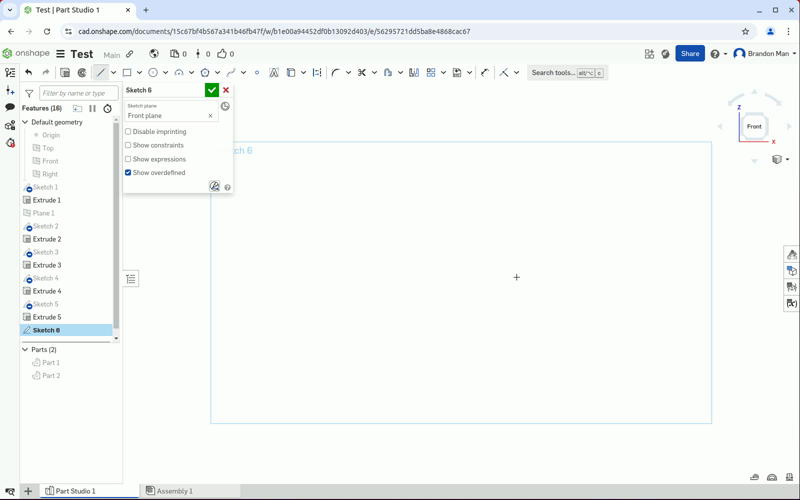
click(516, 276)
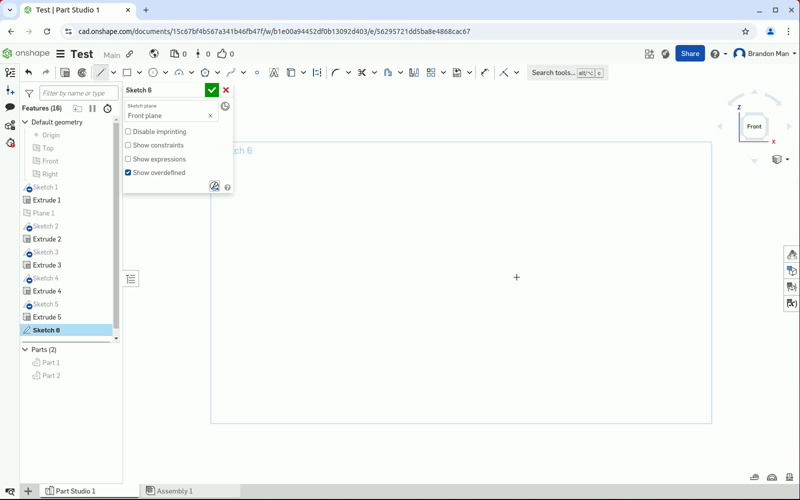
key_up(shift)
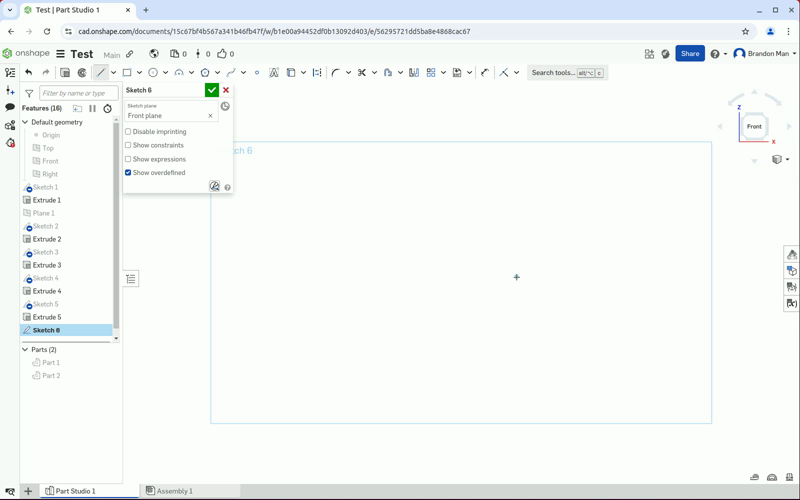
key_down(shift)
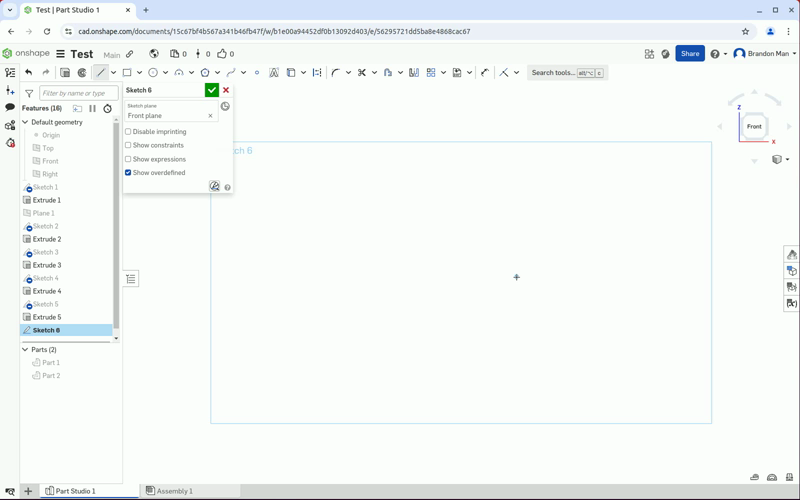
mouse_move(546, 276)
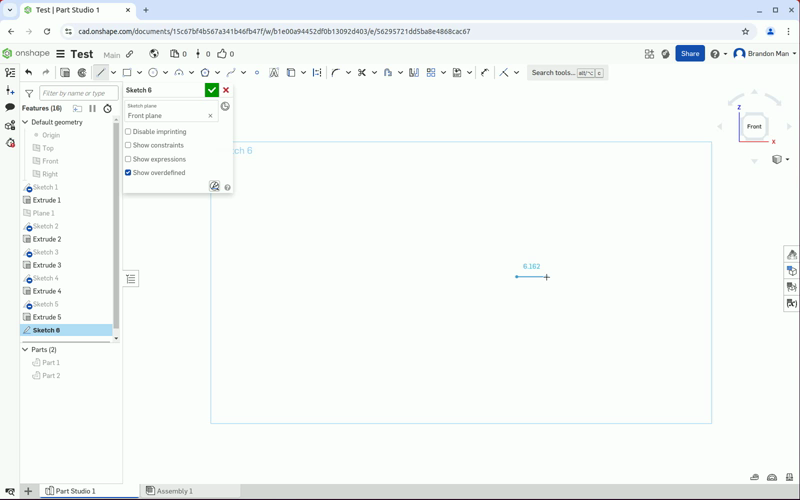
mouse_move(573, 276)
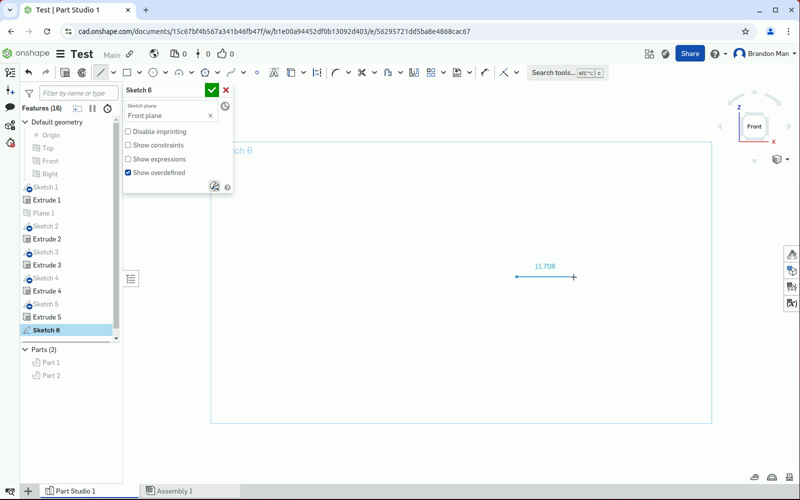
click(573, 276)
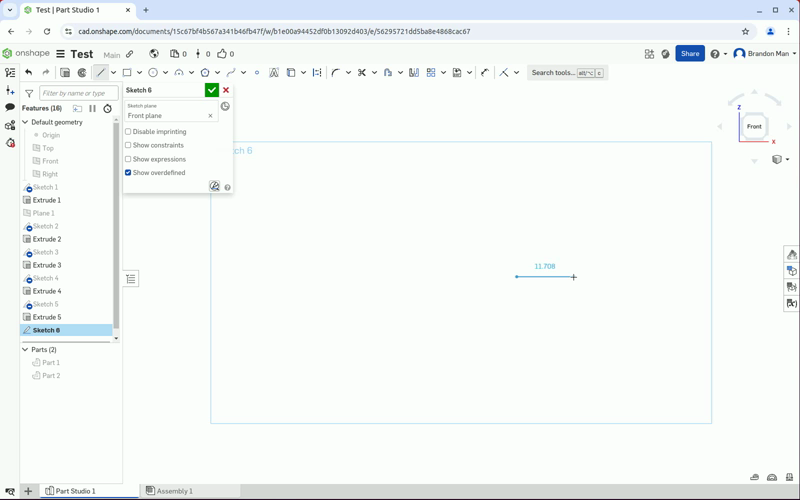
key_up(shift)
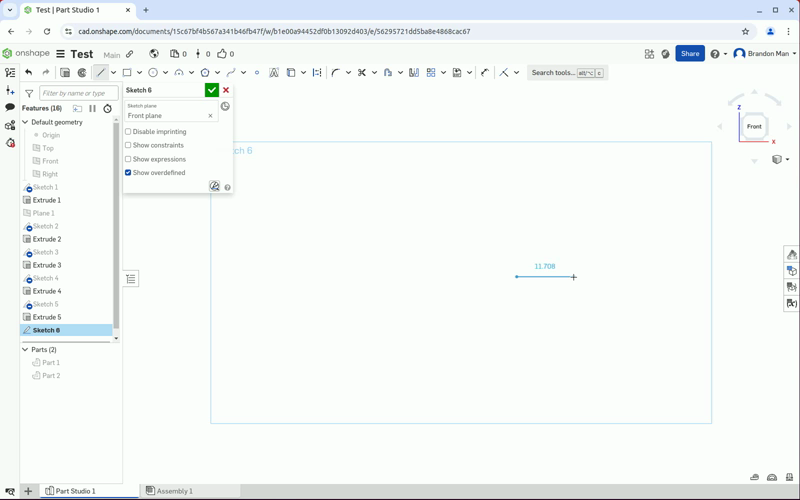
key_down(shift)
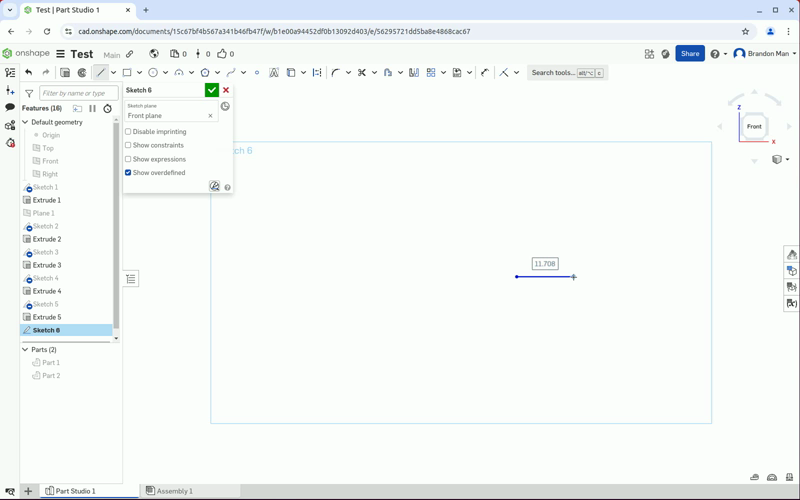
mouse_move(589, 276)
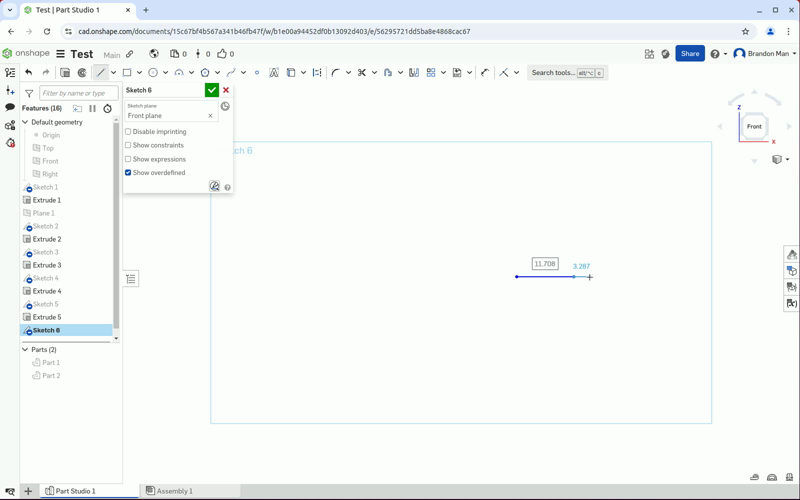
mouse_move(573, 220)
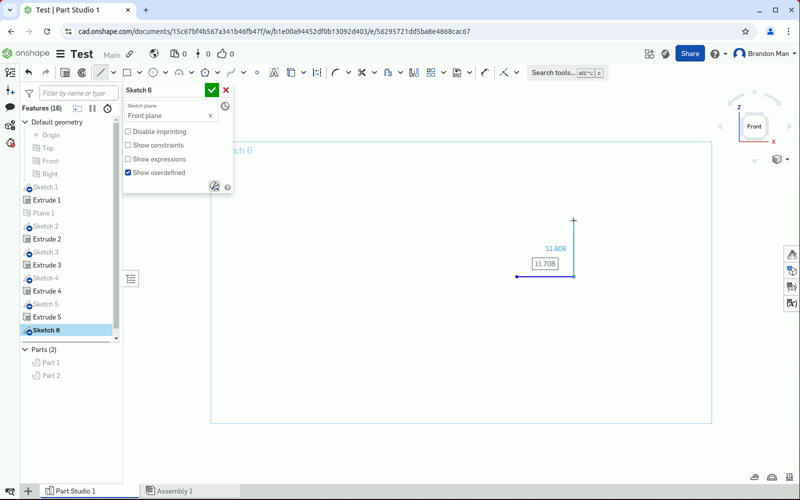
click(573, 220)
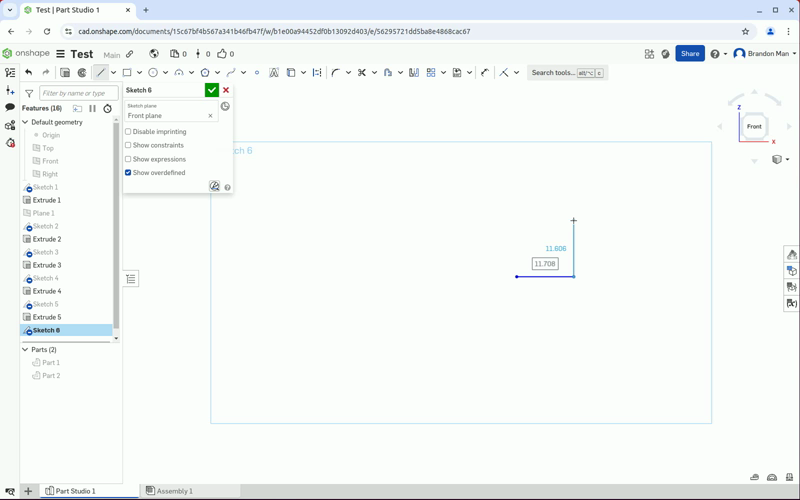
key_up(shift)
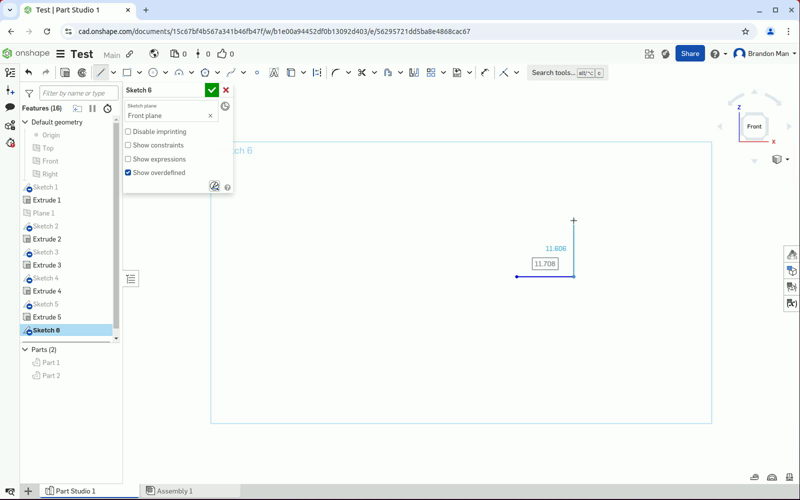
key_down(shift)
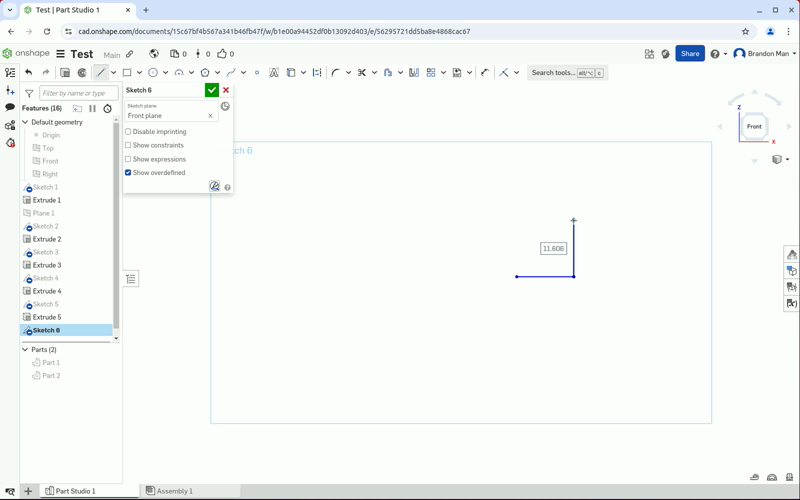
mouse_move(589, 220)
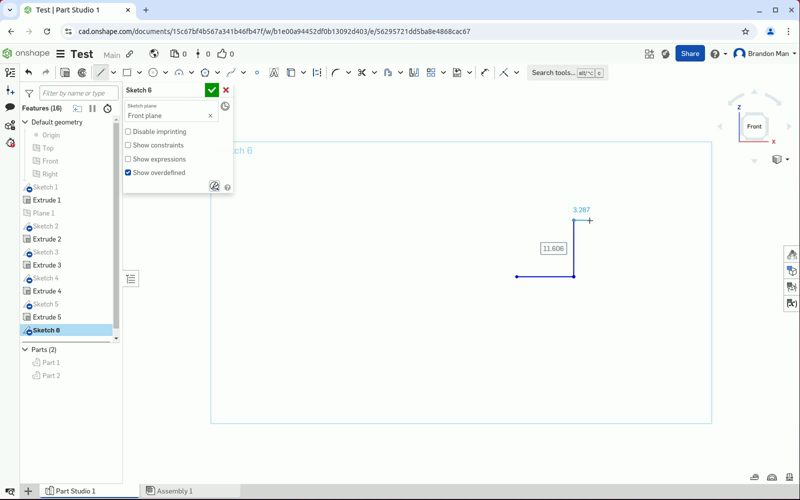
mouse_move(516, 220)
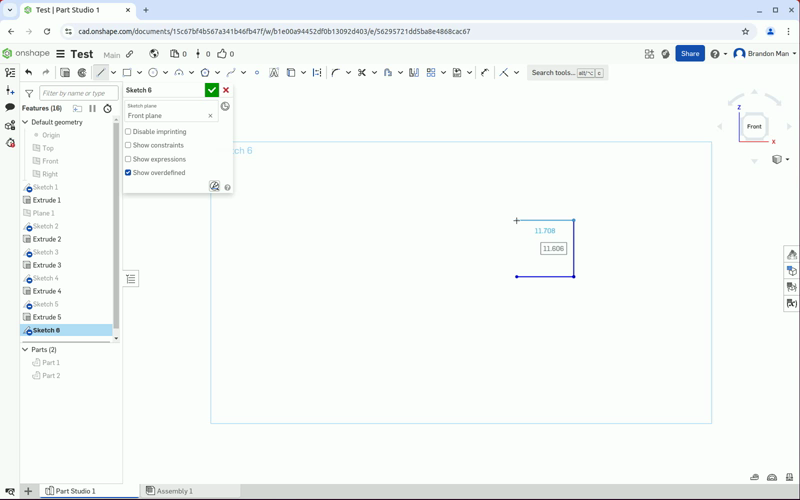
click(516, 220)
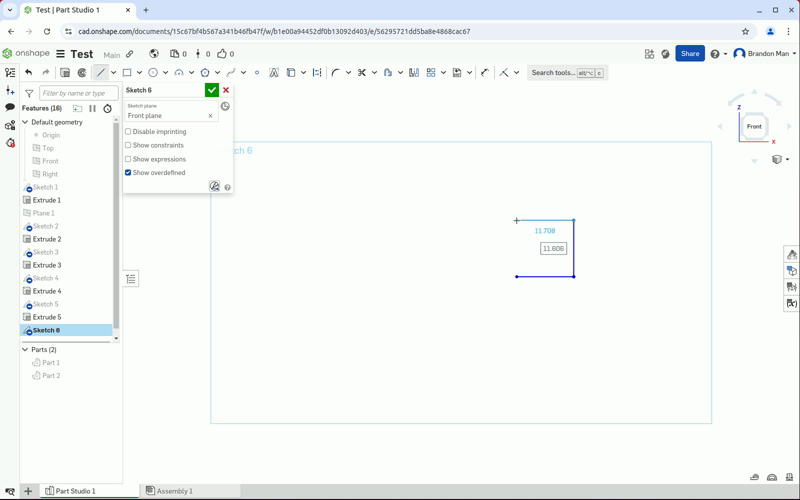
key_up(shift)
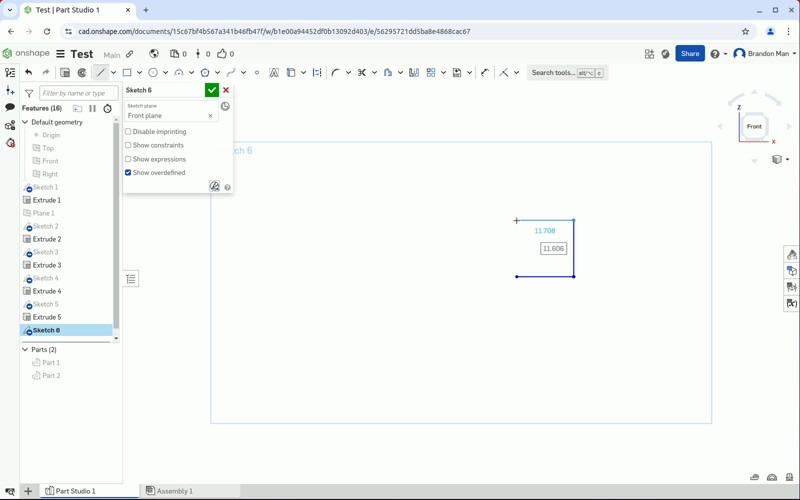
mouse_move(546, 220)
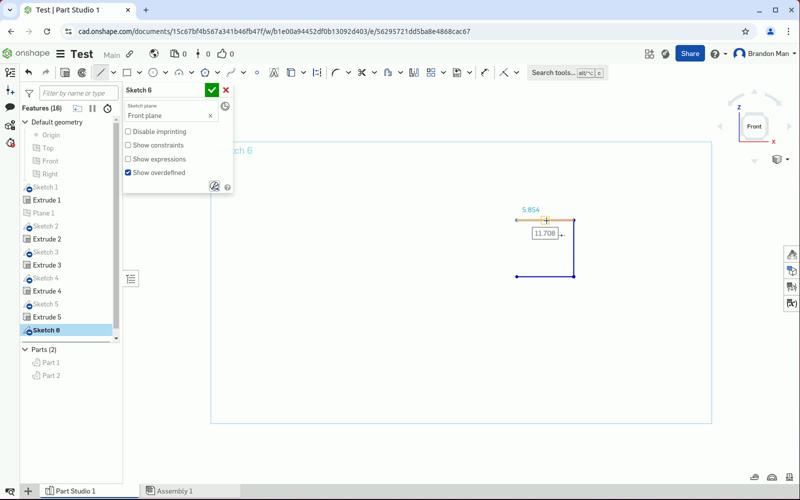
key_down(shift)
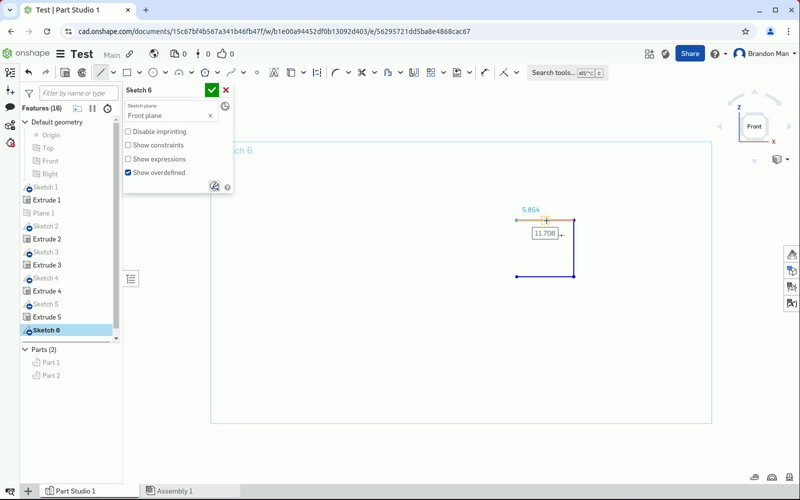
mouse_move(516, 276)
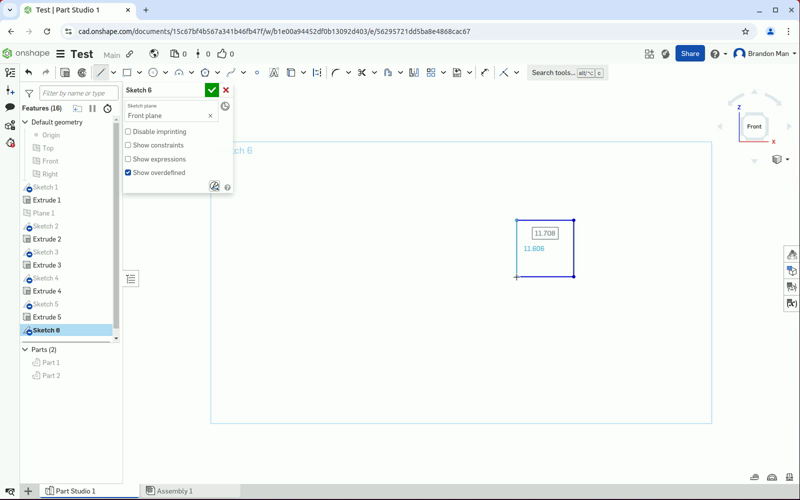
key_up(shift)
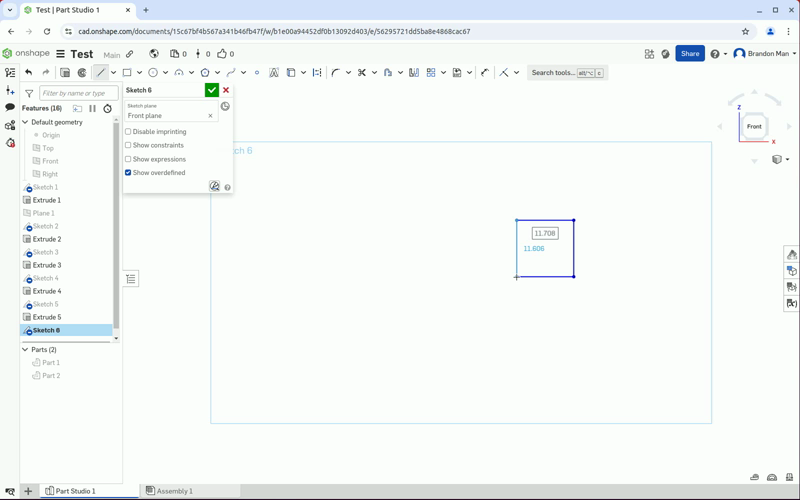
click(516, 276)
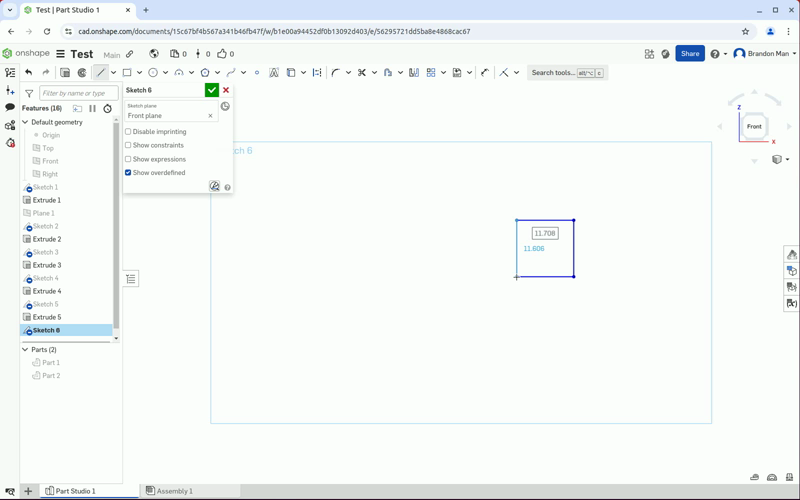
key(esc)
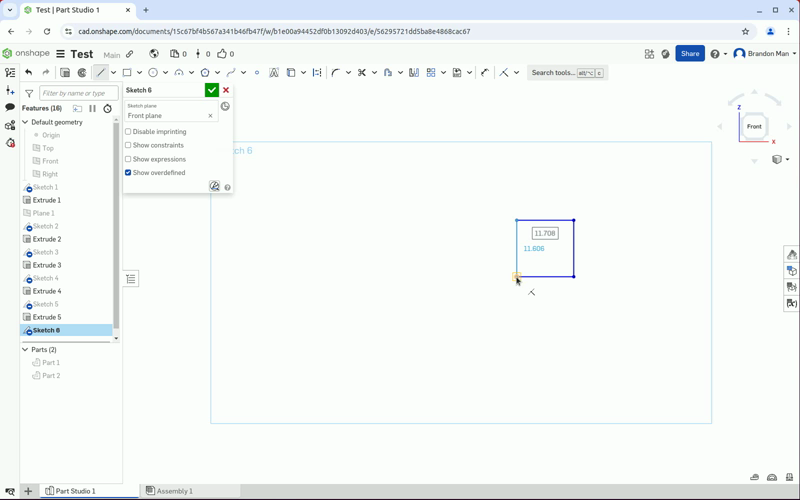
mouse_move(553, 267)
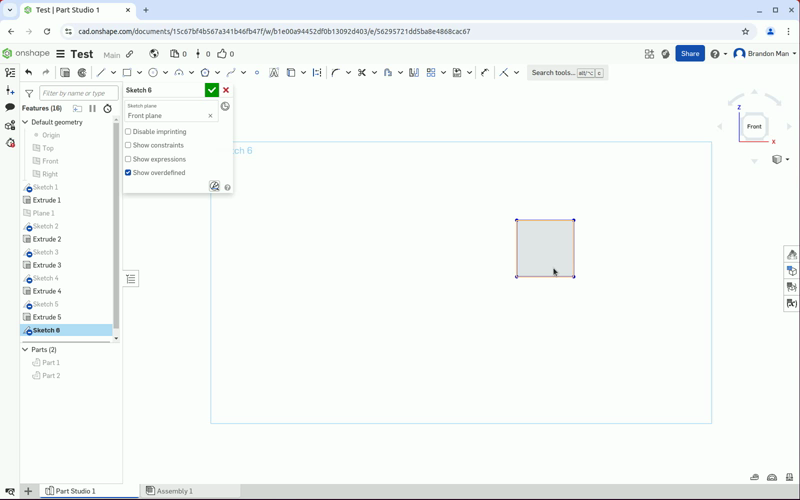
click(553, 267)
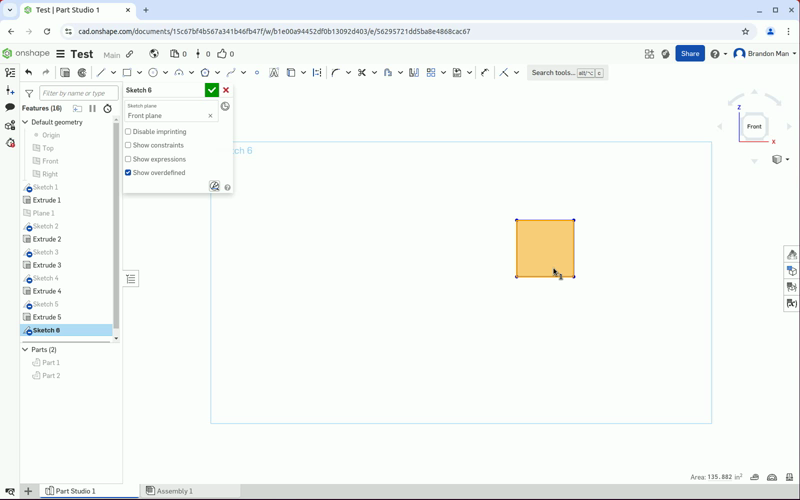
mouse_move(73, 352)
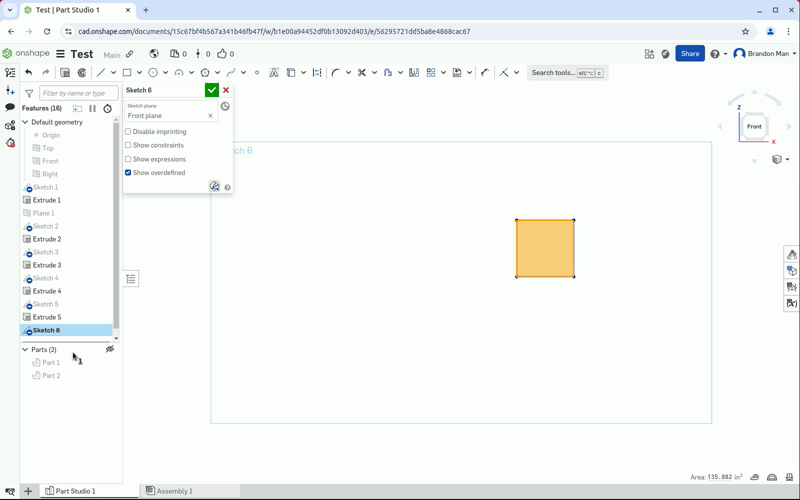
key(shift+y)
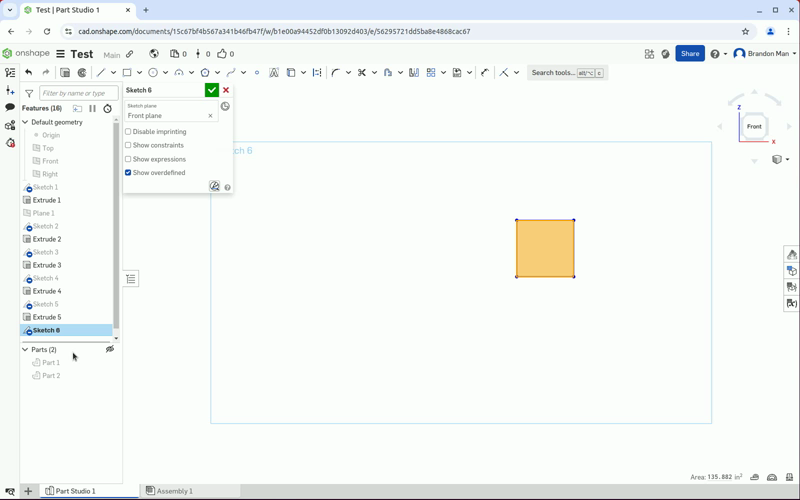
key(shift+e)
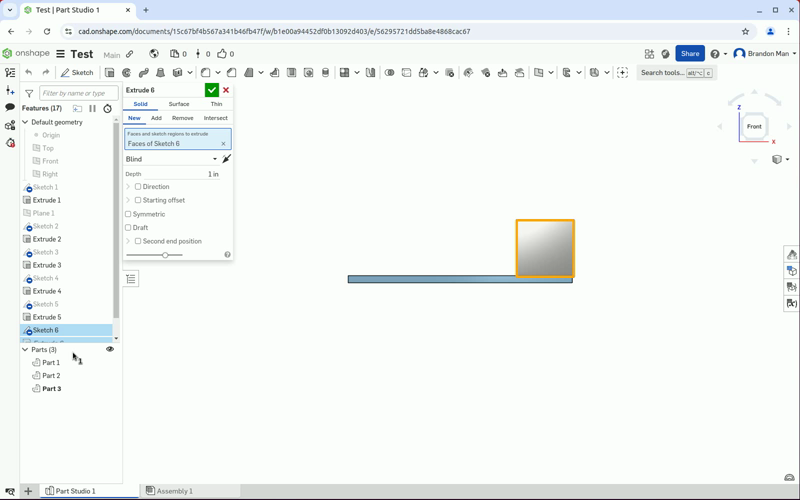
mouse_move(143, 106)
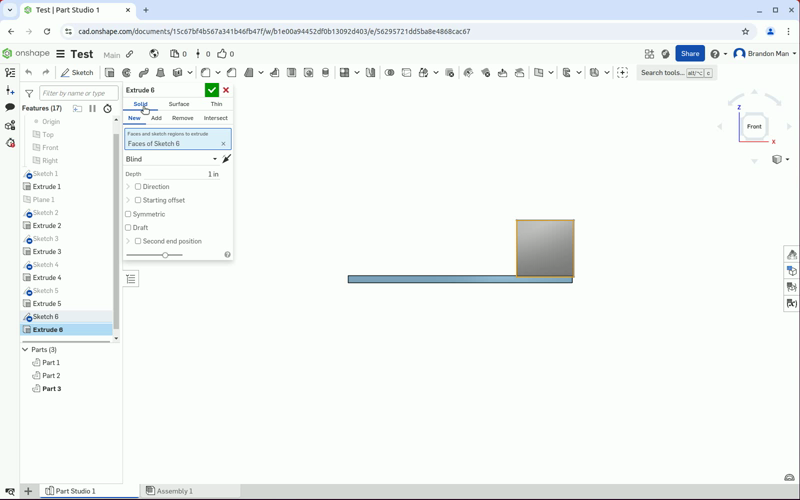
click(143, 106)
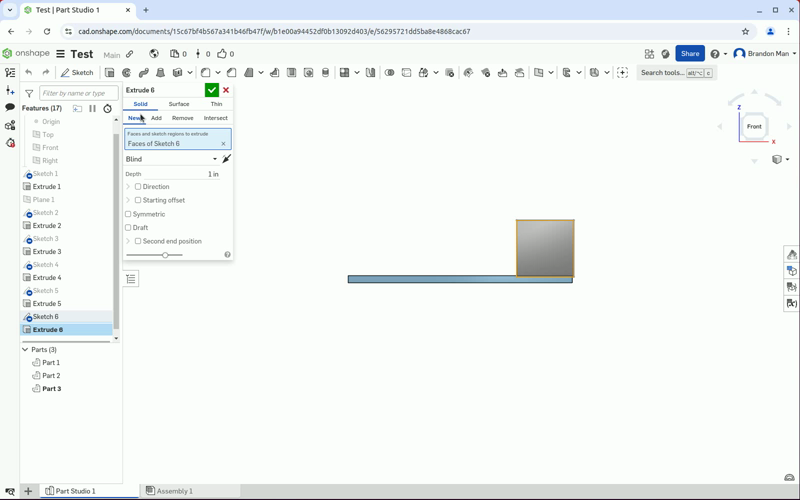
mouse_move(137, 120)
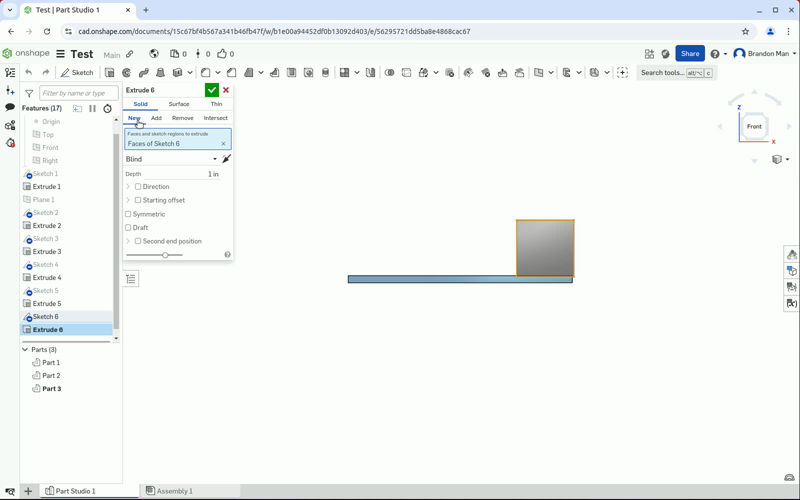
click(137, 120)
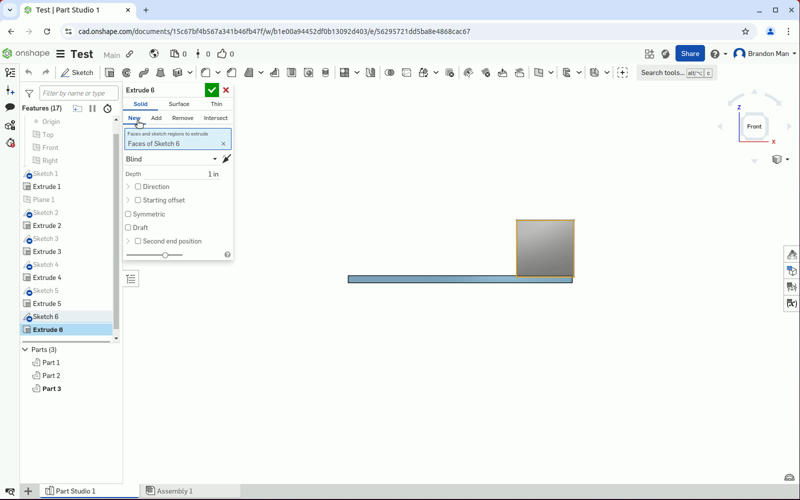
key(tab, 4)
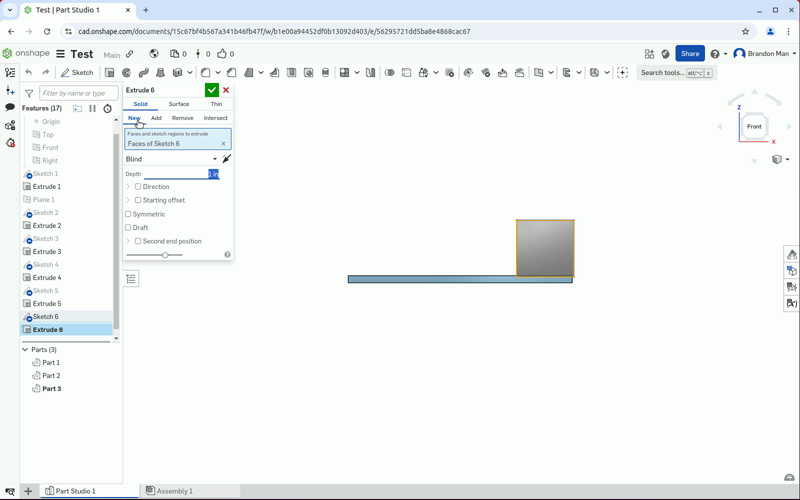
text(-11.554)
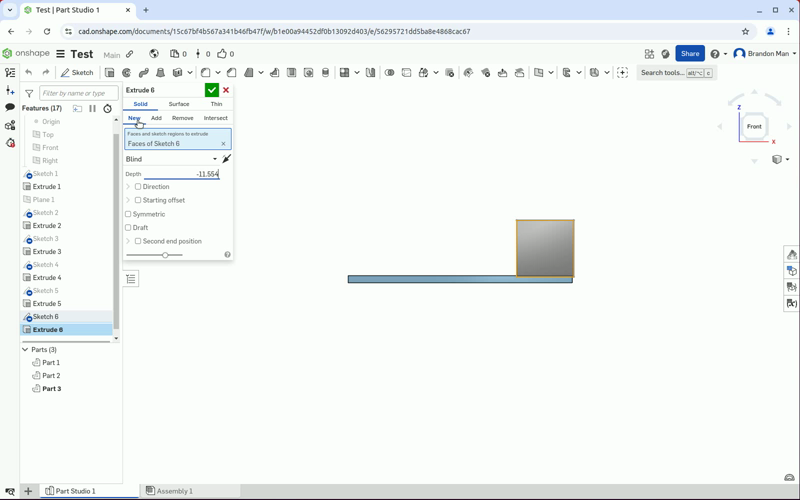
key(enter)
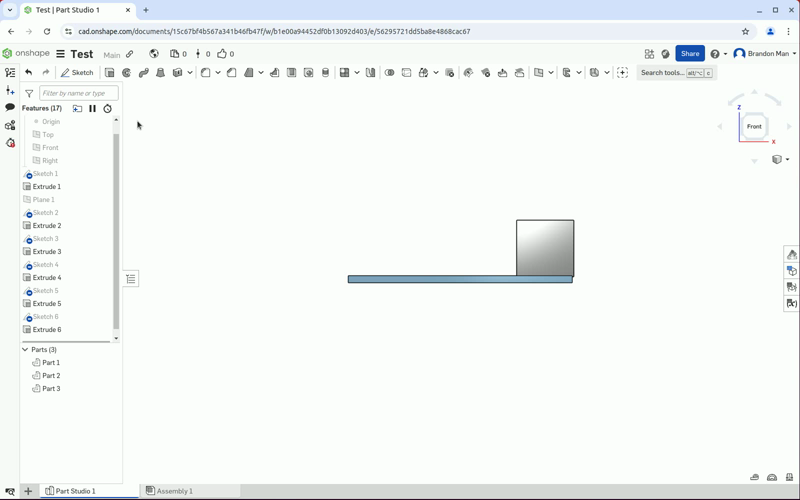
key(shift+h)
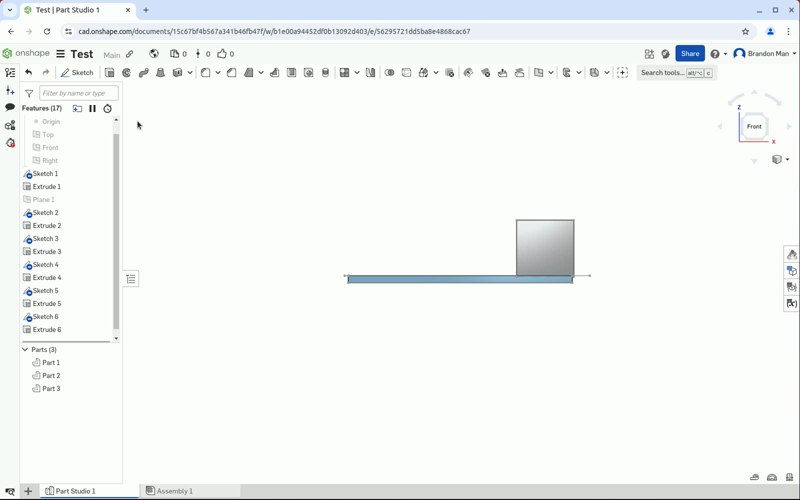
key(shift+h)
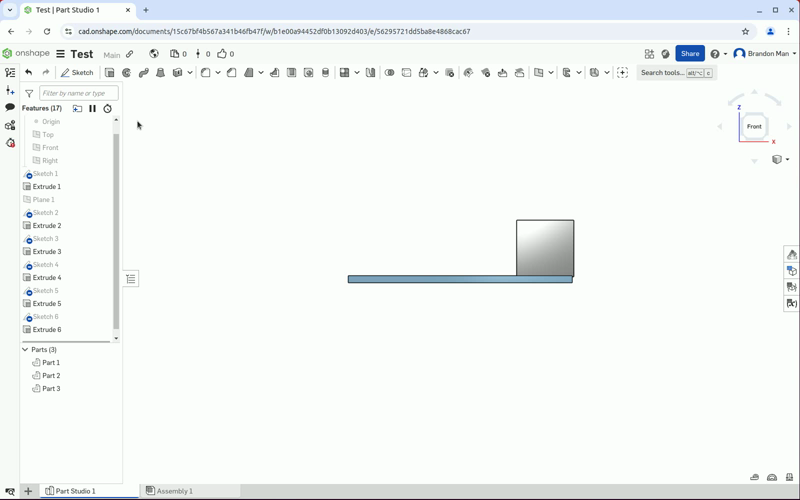
mouse_move(69, 176)
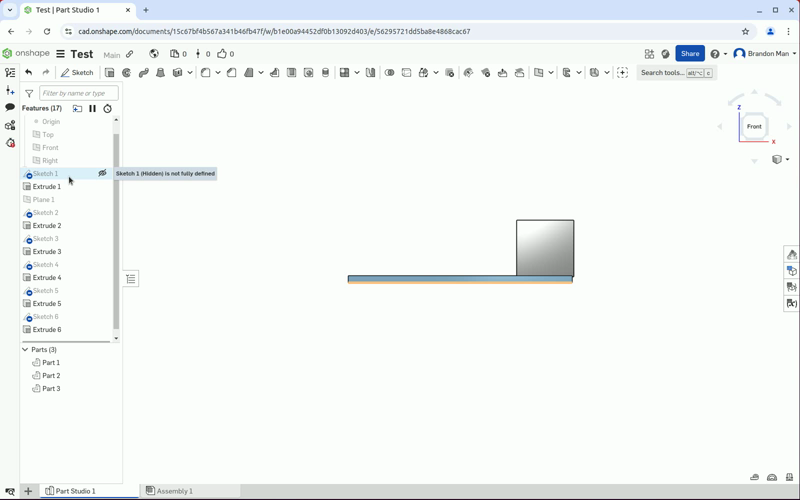
click(69, 176)
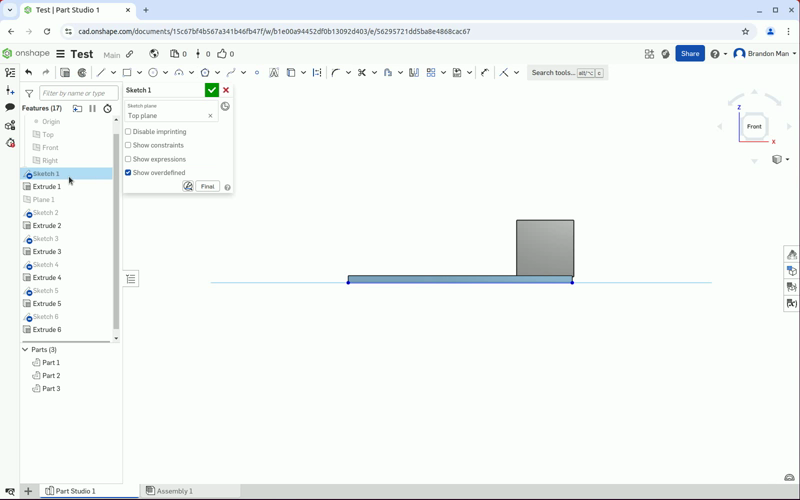
mouse_move(229, 92)
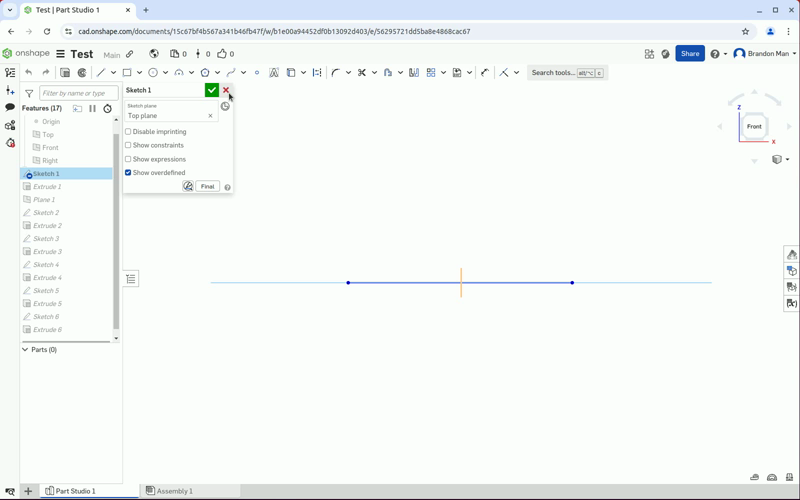
click(229, 92)
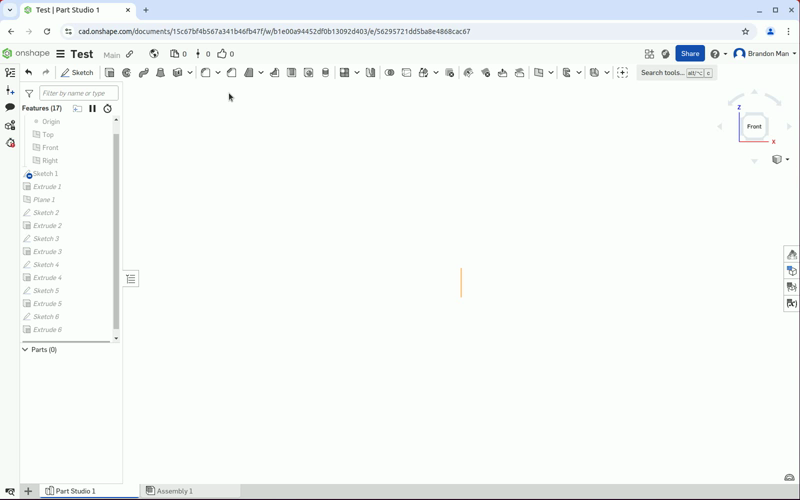
mouse_move(541, 75)
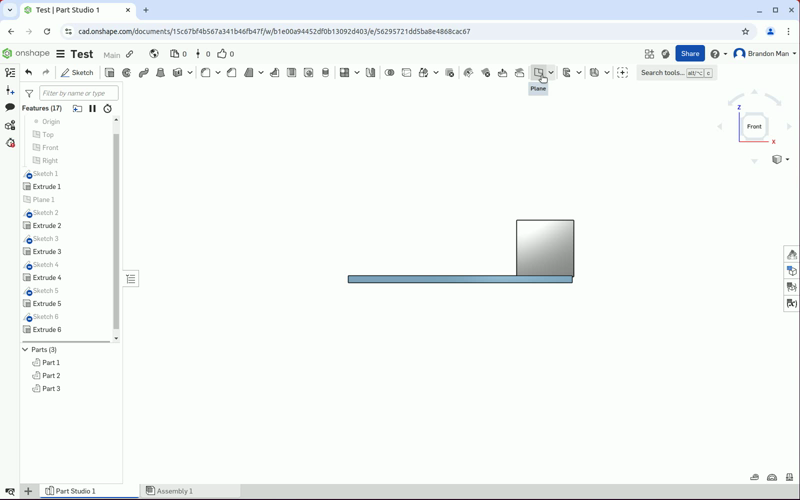
click(541, 75)
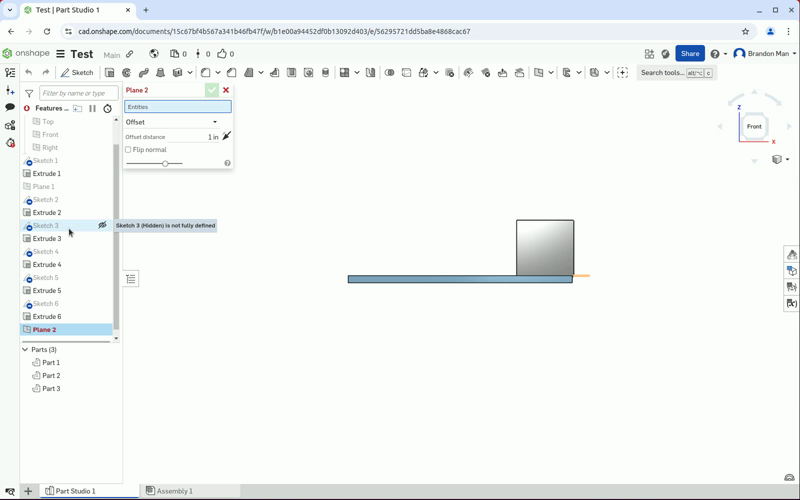
scroll(3)
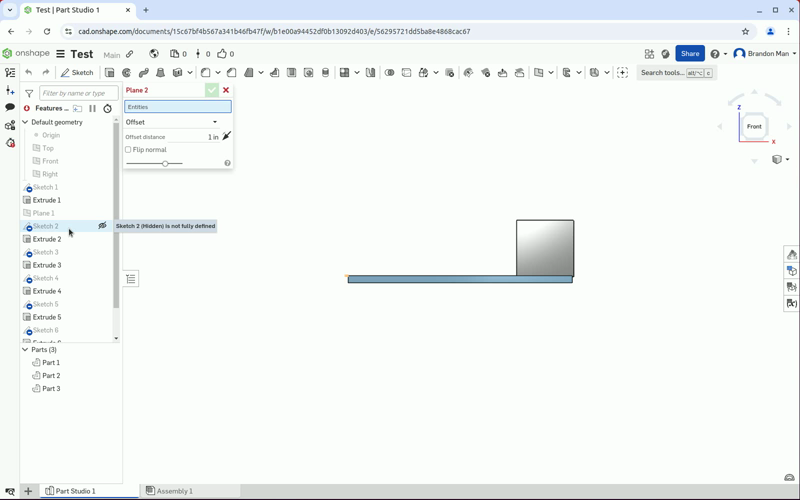
mouse_move(69, 163)
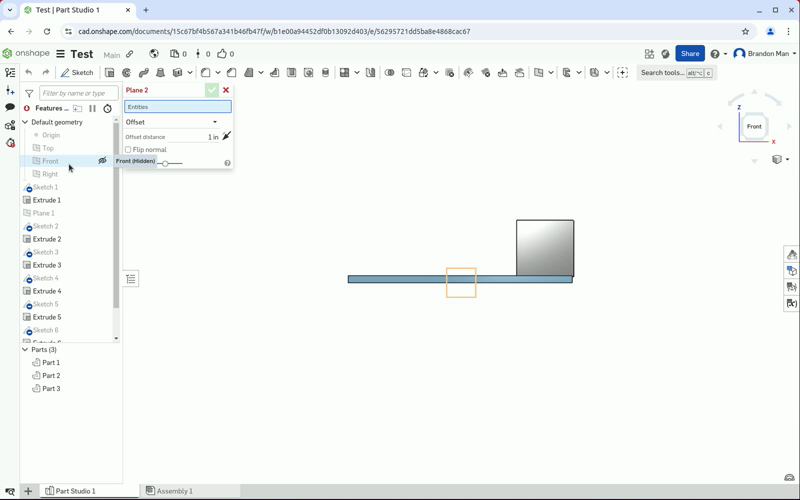
click(69, 163)
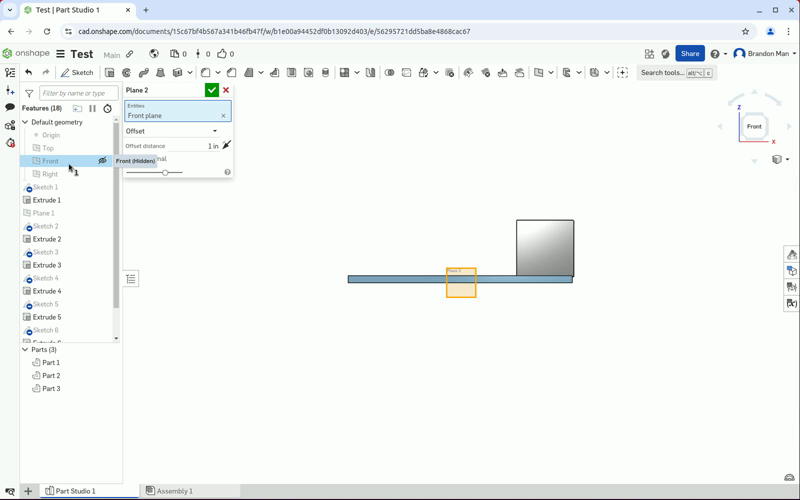
key(tab, 2)
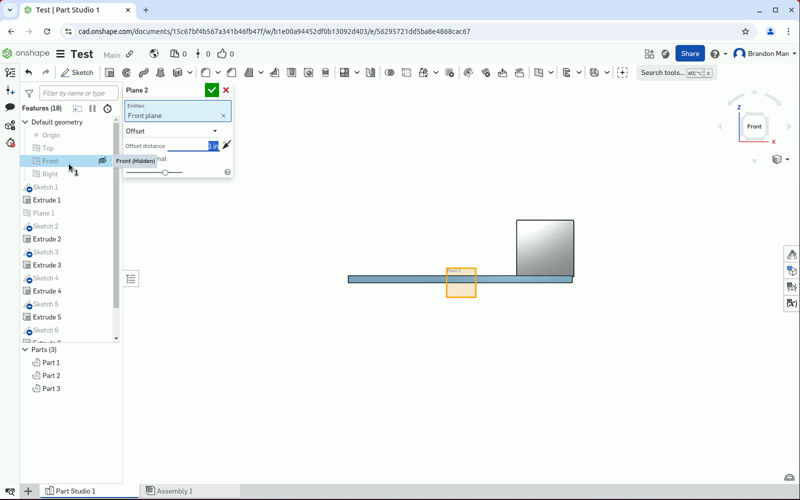
text(23.108)
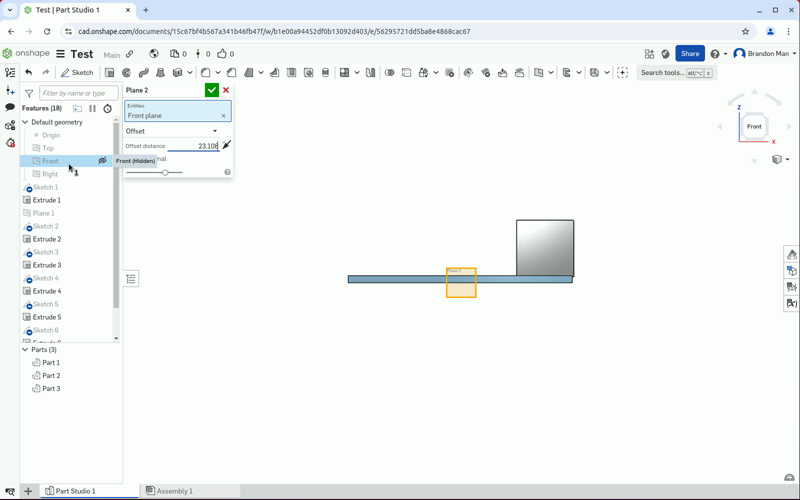
key(enter, 2)
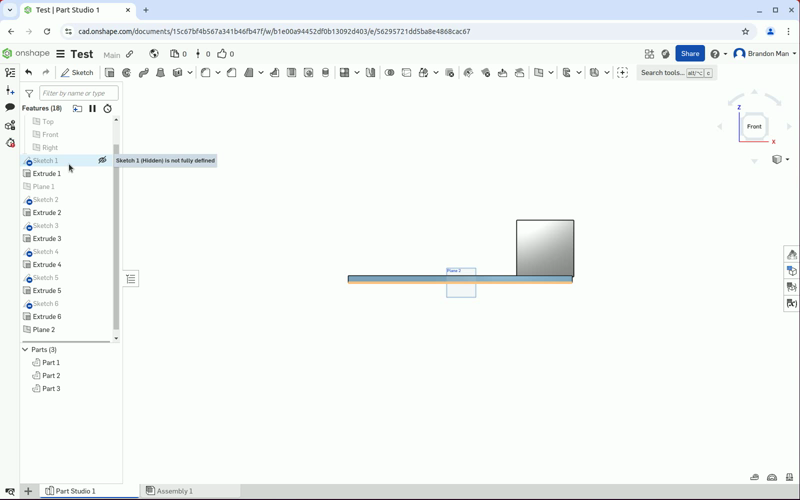
key(shift+s)
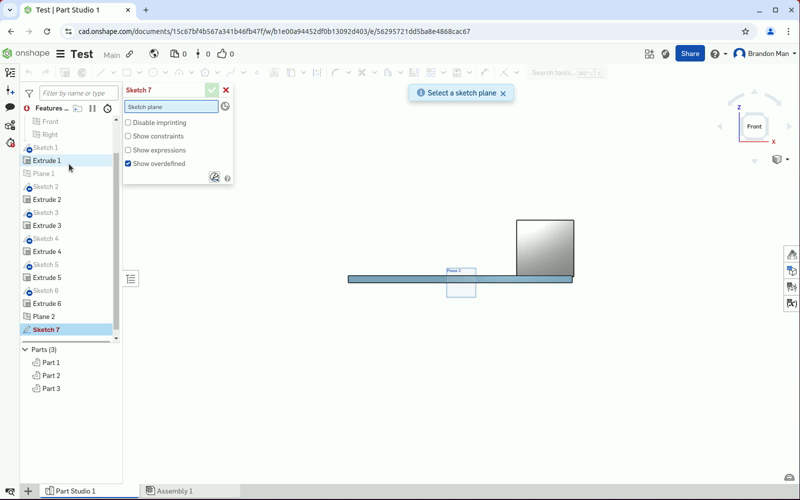
mouse_move(69, 319)
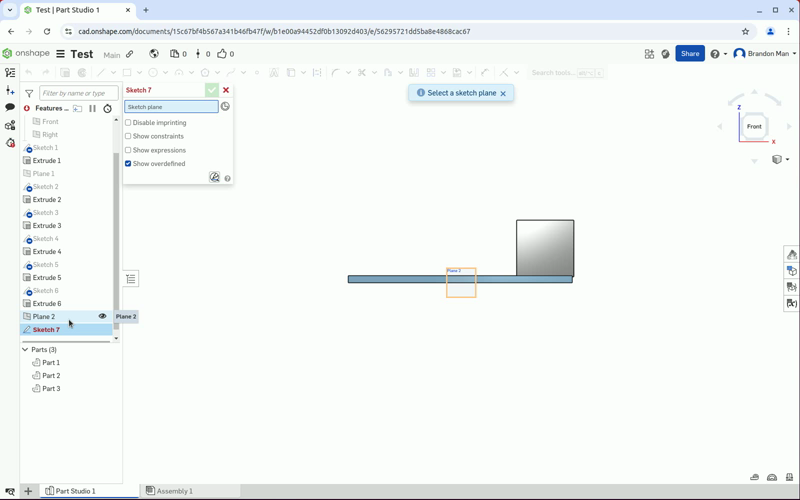
click(69, 319)
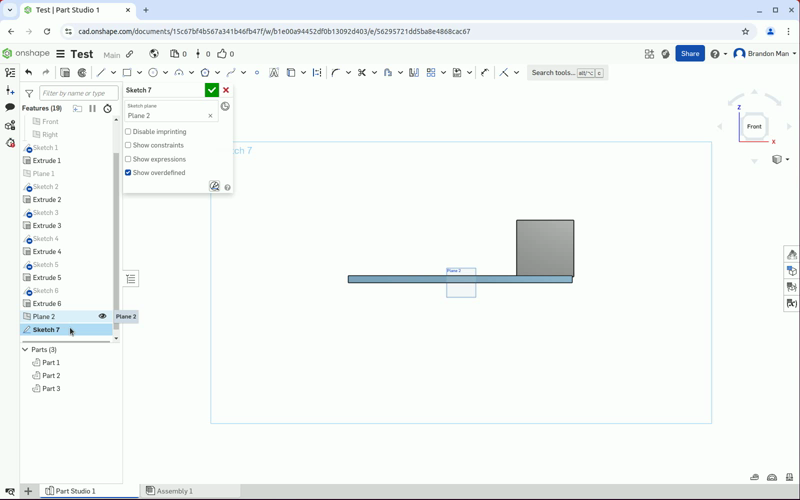
mouse_move(73, 352)
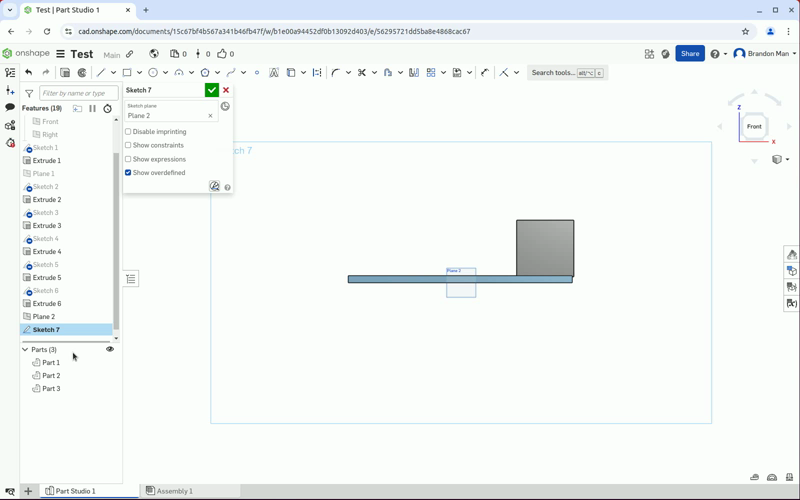
key(y)
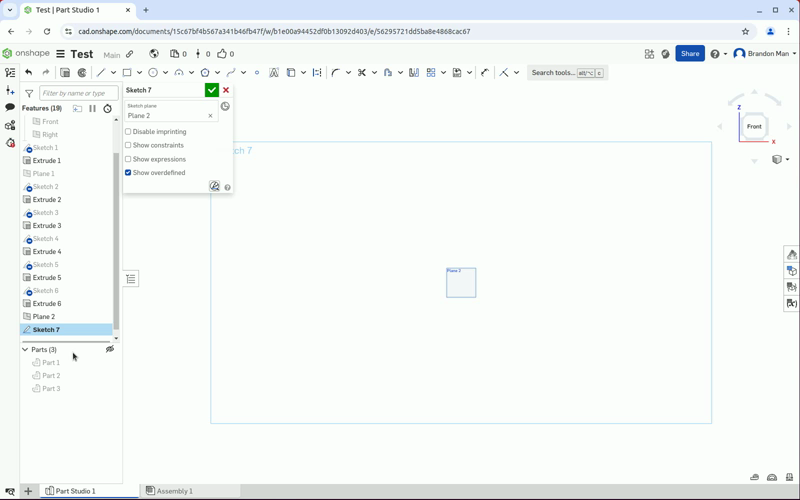
key(l)
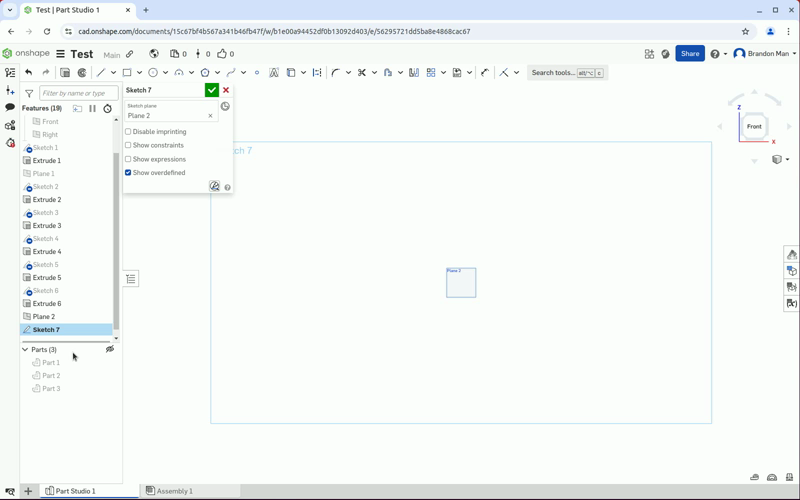
key_down(shift)
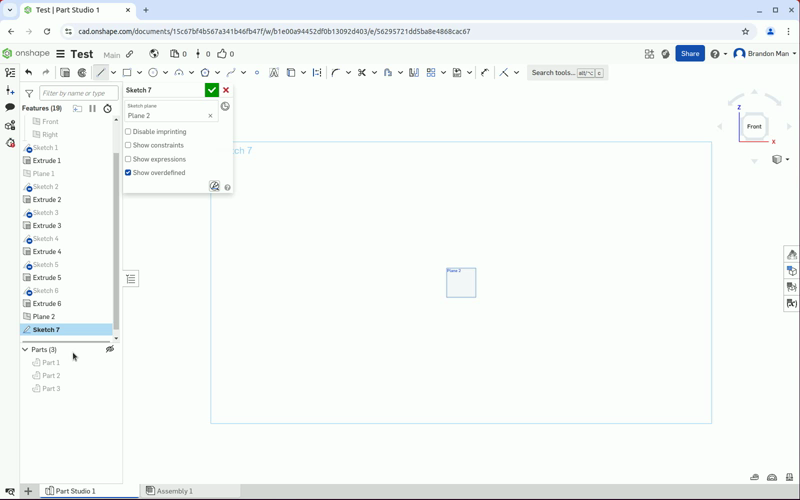
mouse_move(526, 267)
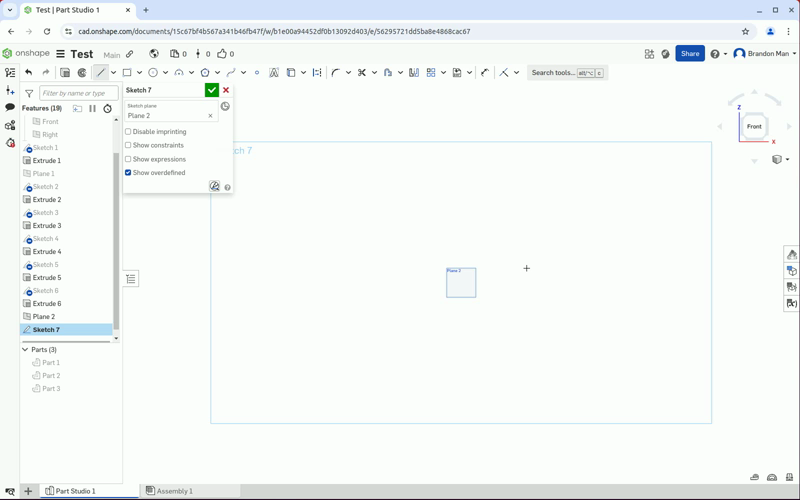
click(526, 267)
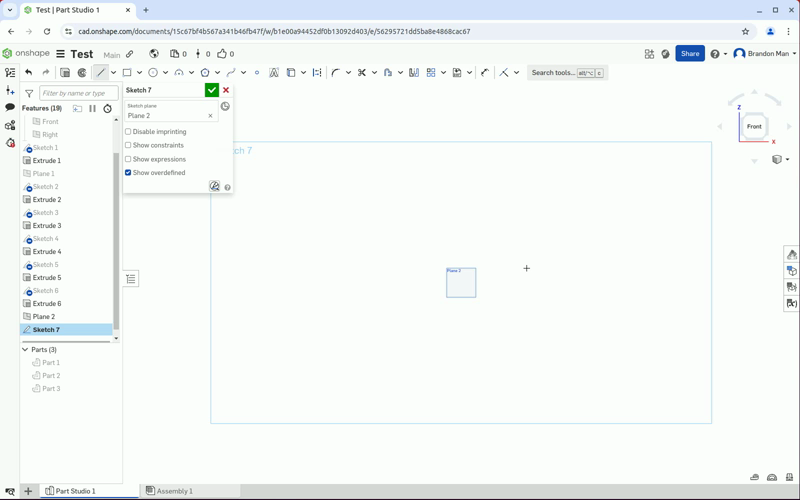
key_up(shift)
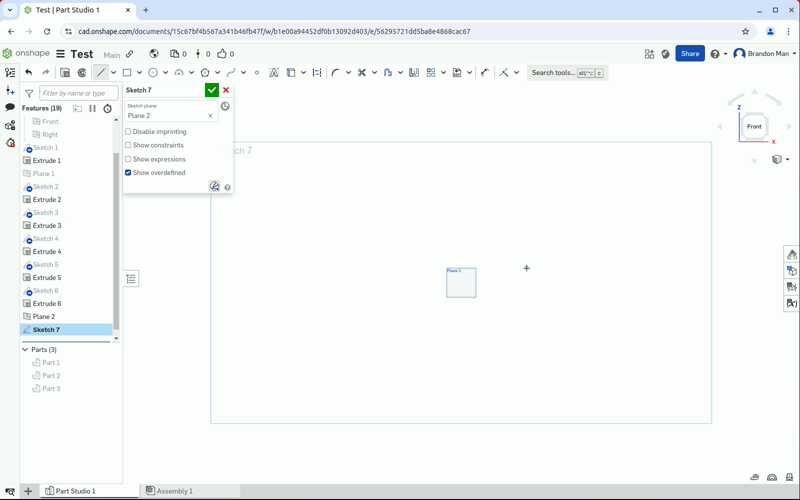
key_down(shift)
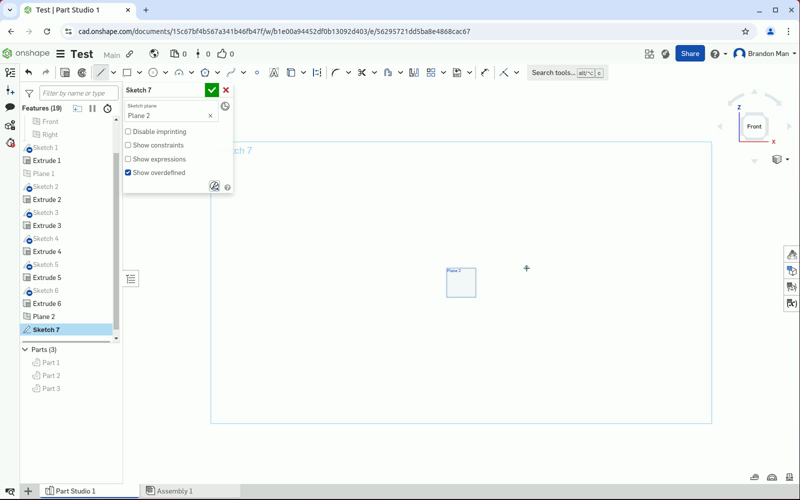
mouse_move(556, 267)
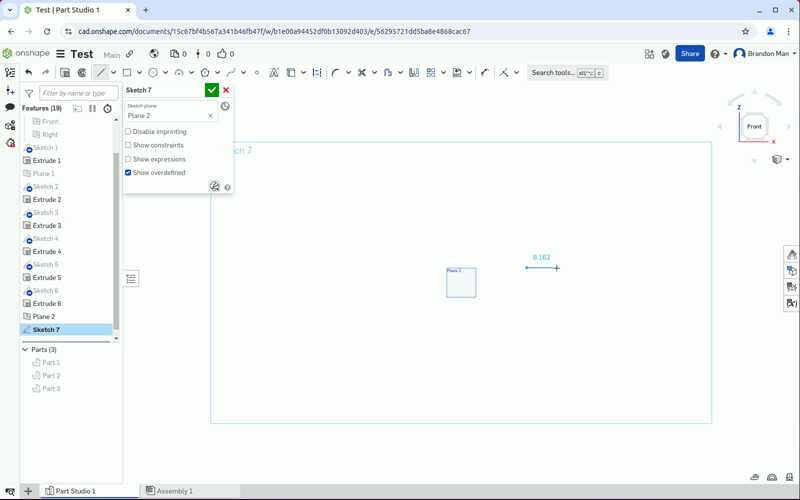
mouse_move(564, 267)
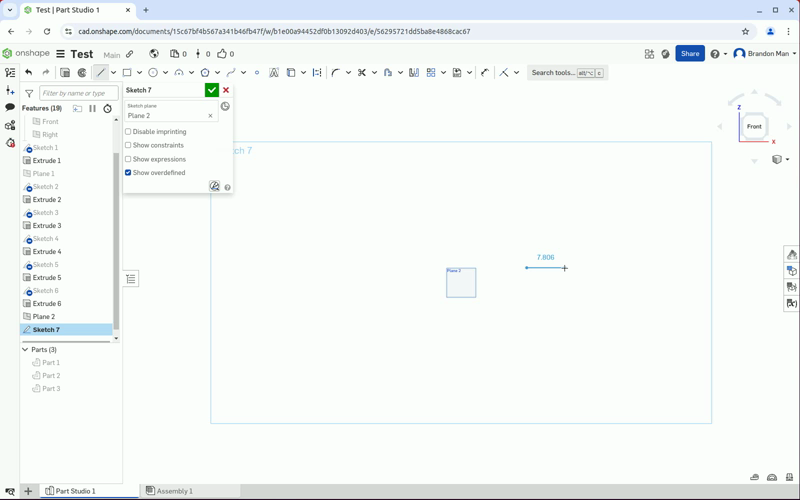
click(564, 267)
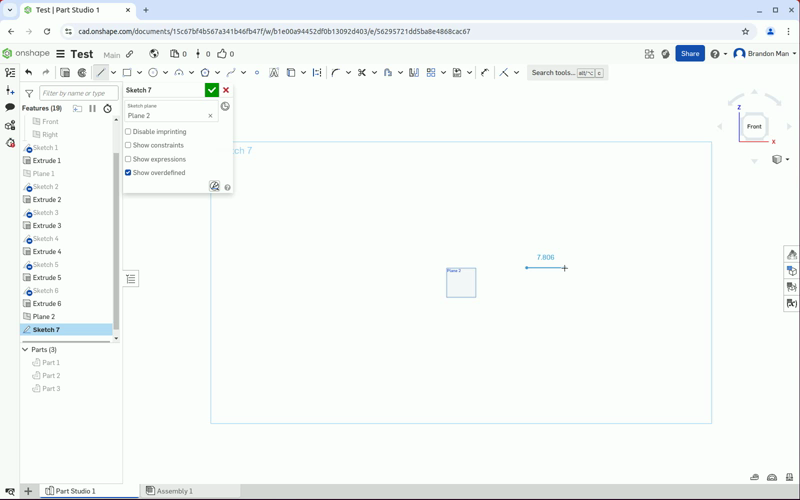
key_up(shift)
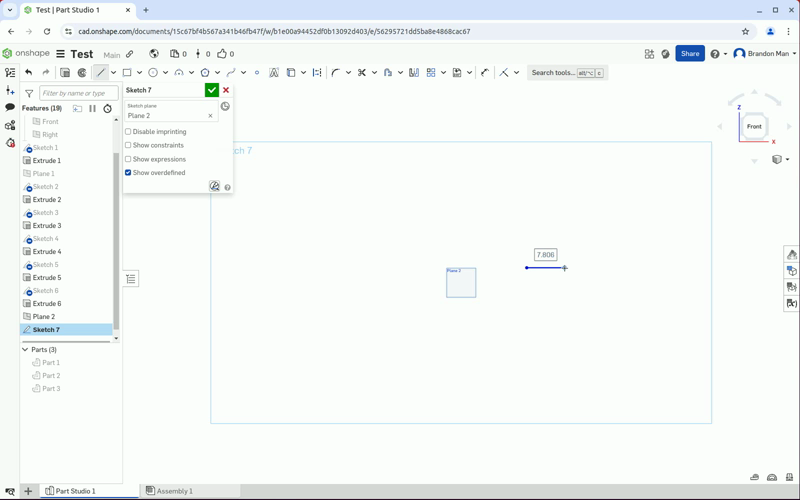
key_down(shift)
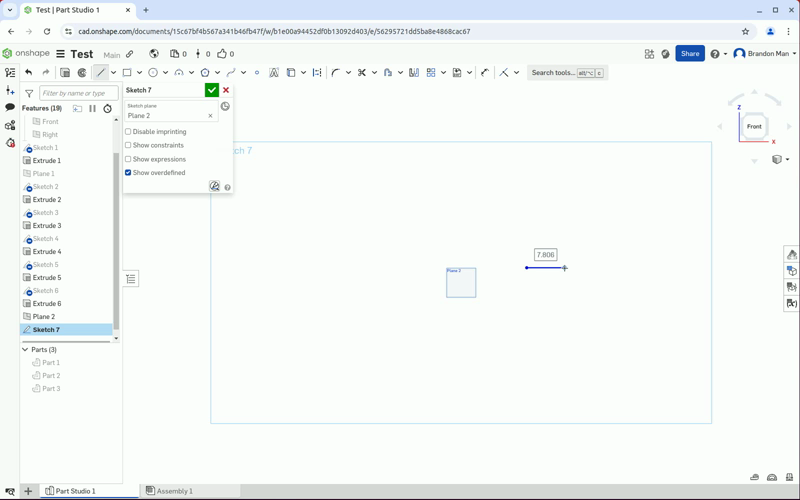
mouse_move(589, 267)
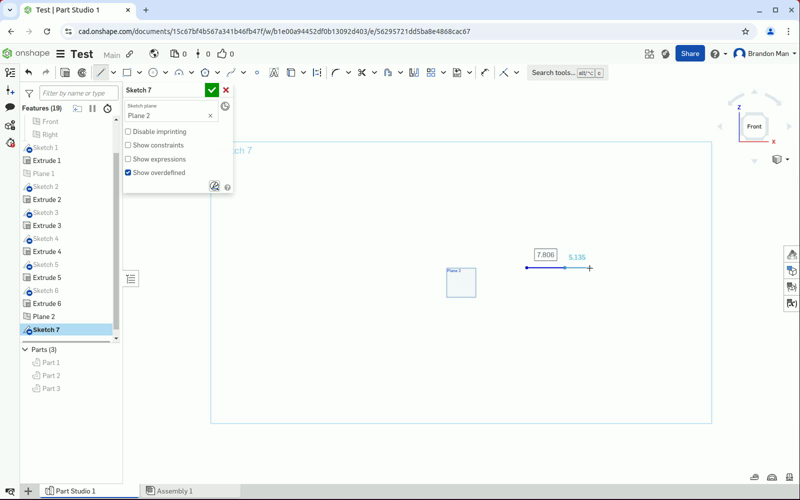
mouse_move(564, 229)
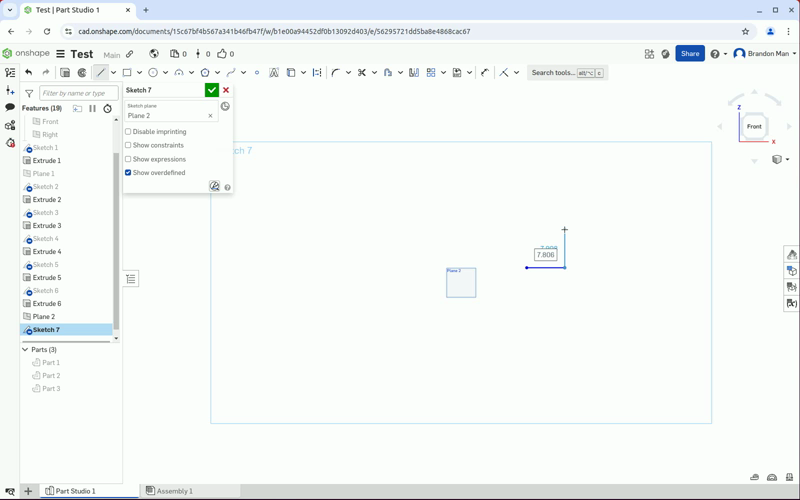
click(564, 229)
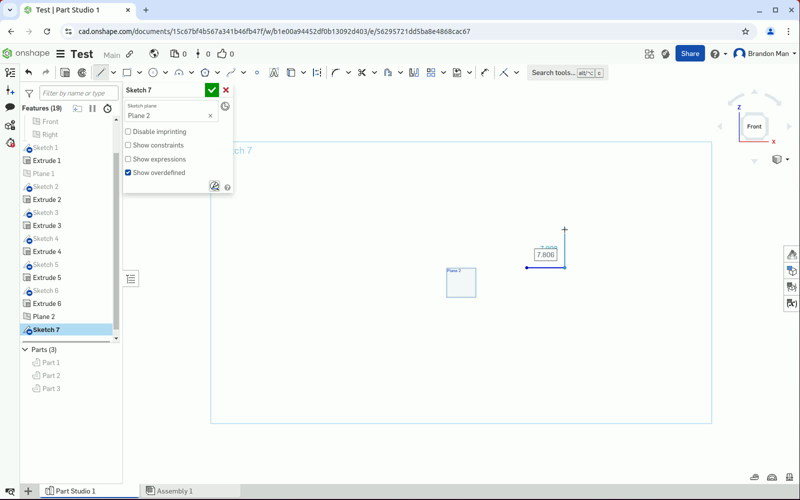
key_up(shift)
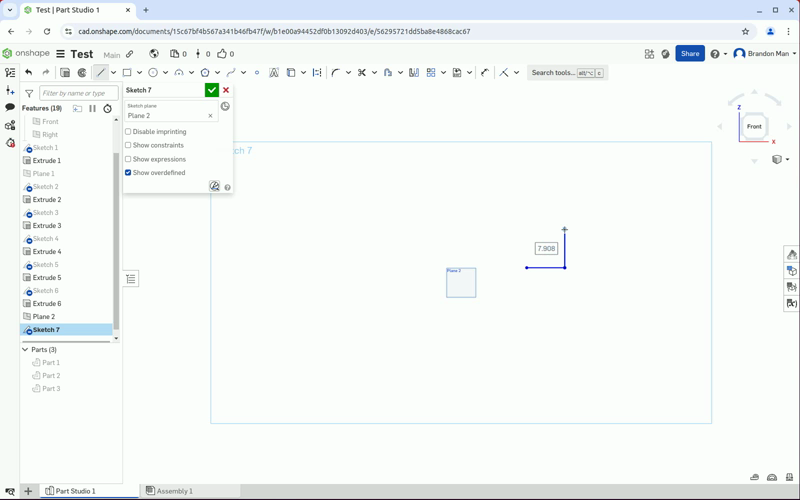
key_down(shift)
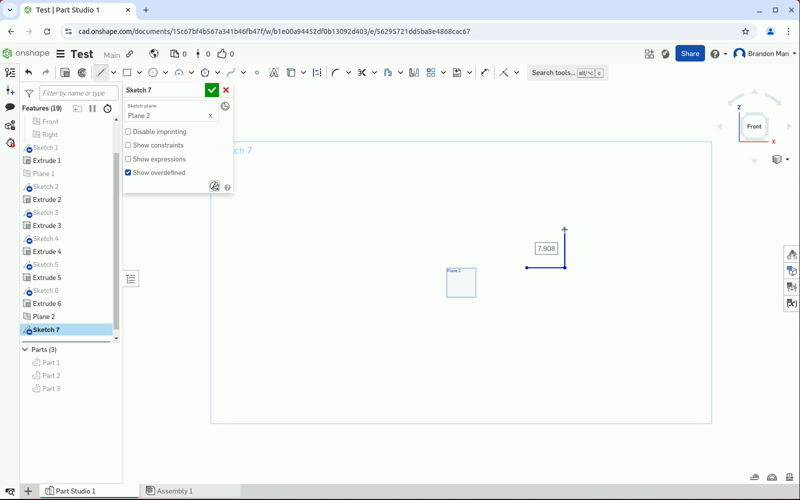
mouse_move(589, 229)
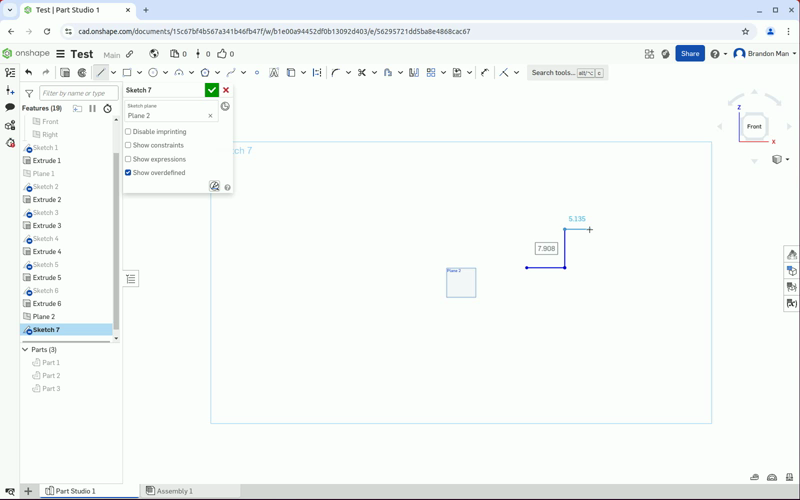
mouse_move(526, 229)
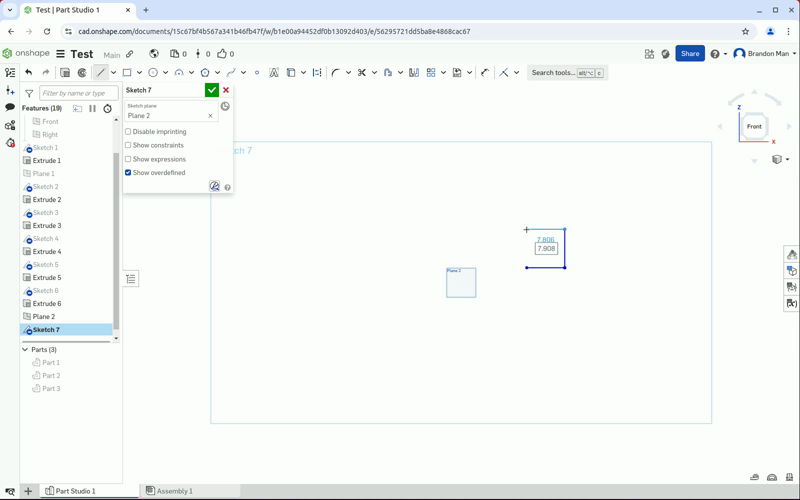
click(526, 229)
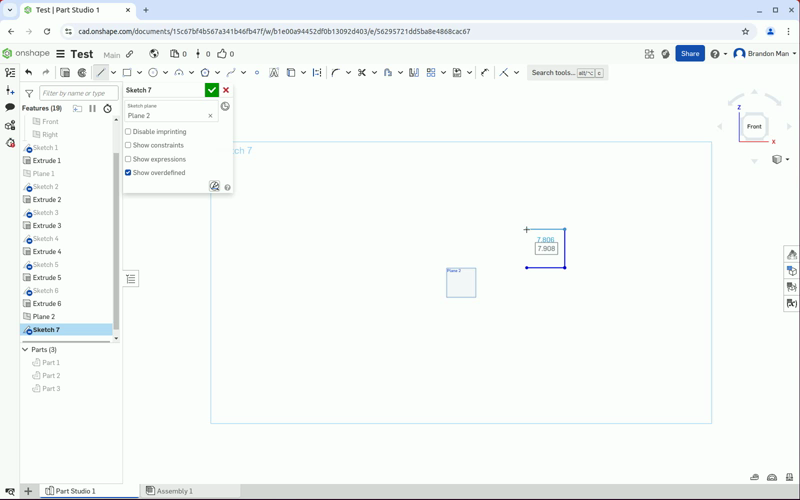
key_up(shift)
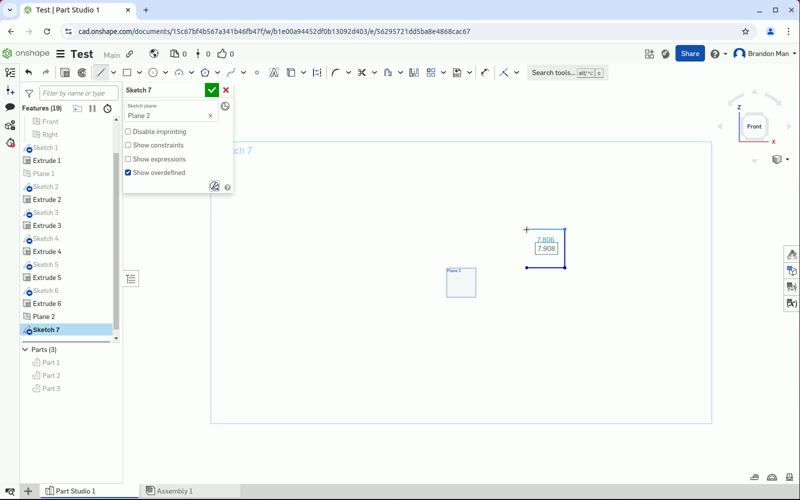
mouse_move(556, 229)
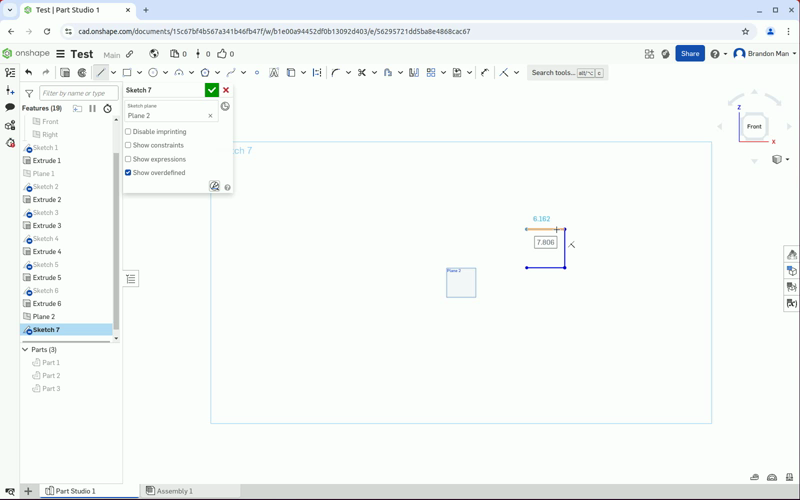
key_down(shift)
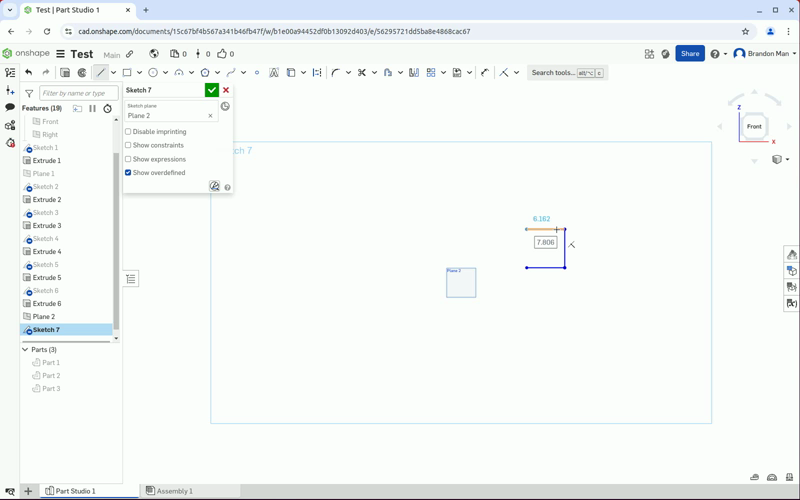
mouse_move(526, 267)
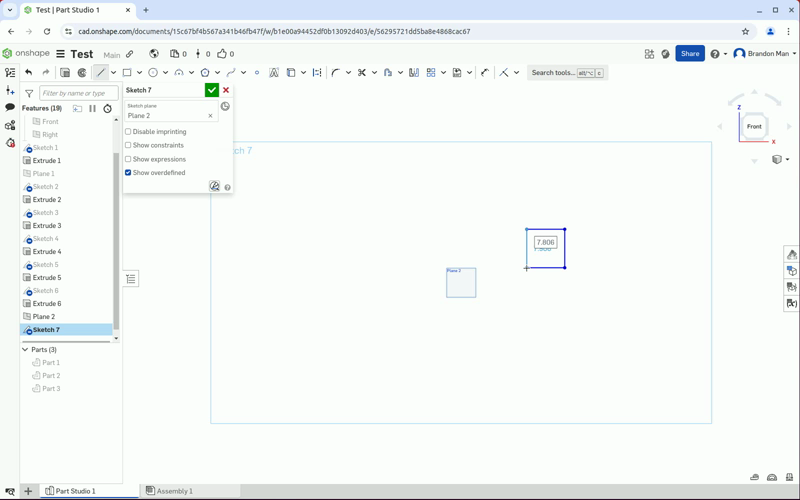
key_up(shift)
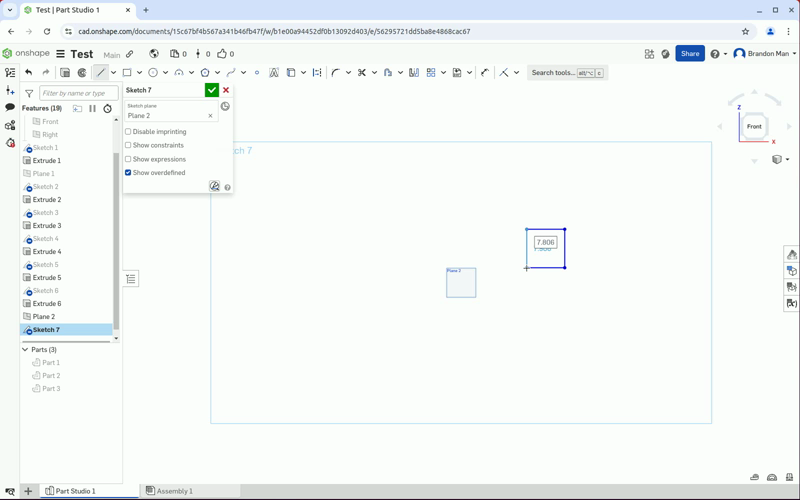
click(526, 267)
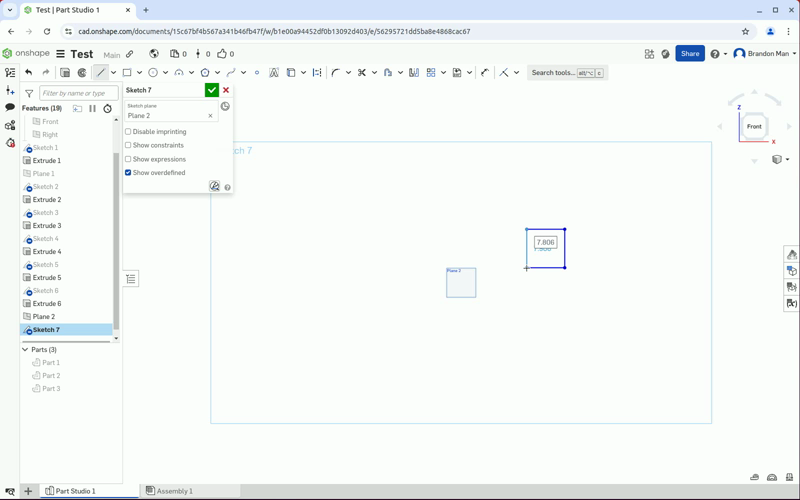
key(esc)
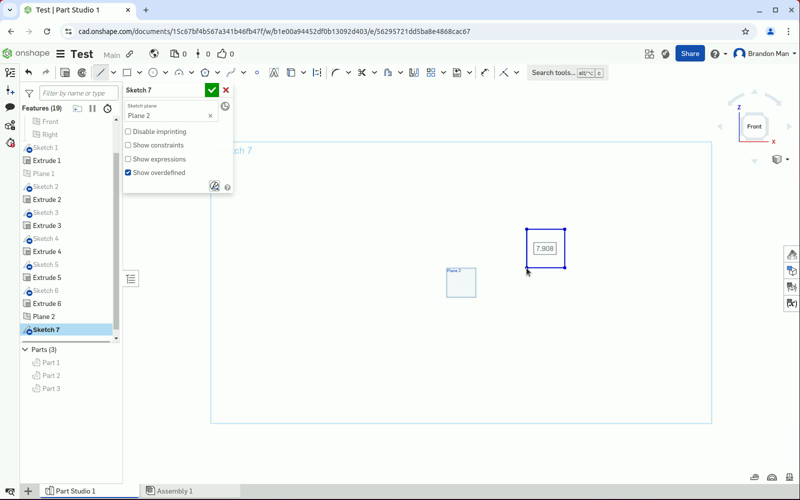
mouse_move(552, 242)
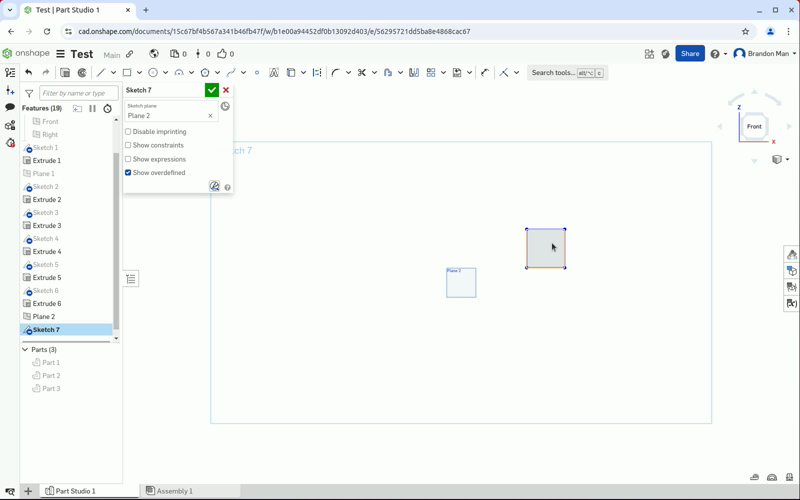
scroll(6)
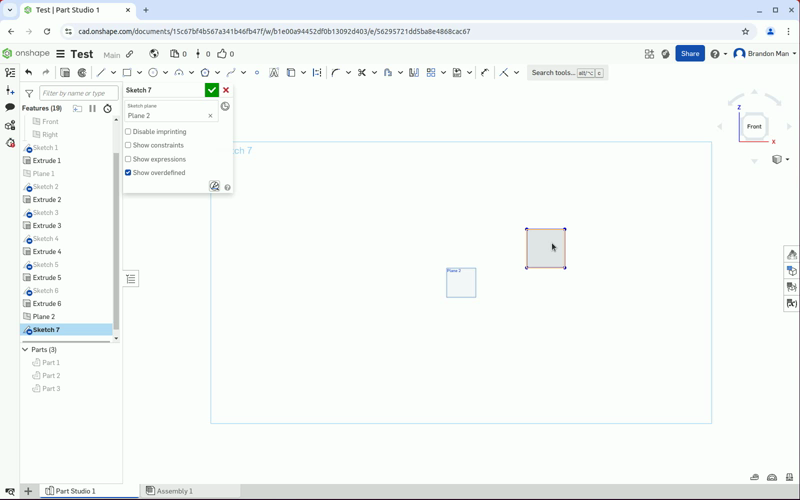
scroll(6)
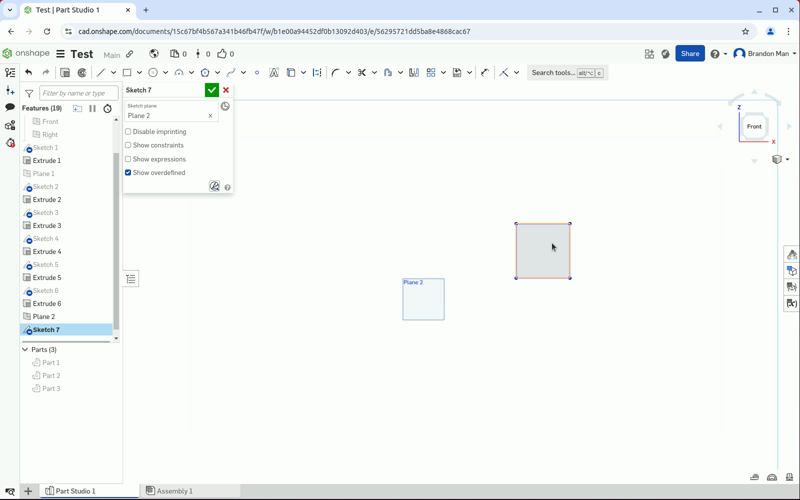
scroll(6)
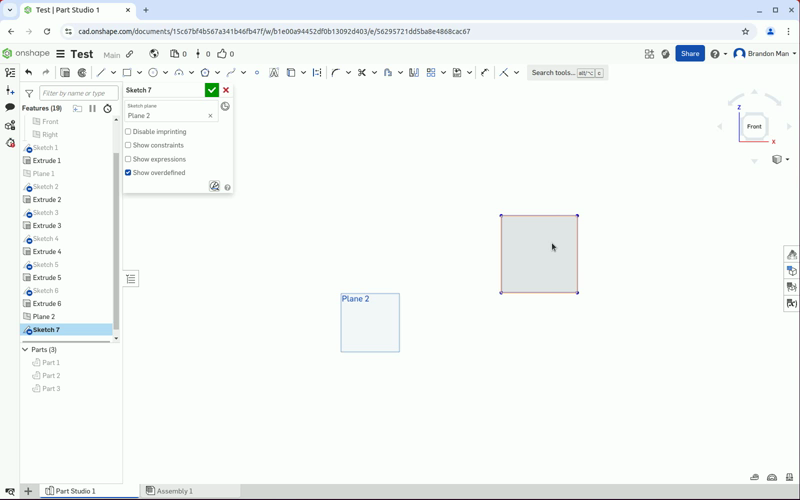
scroll(6)
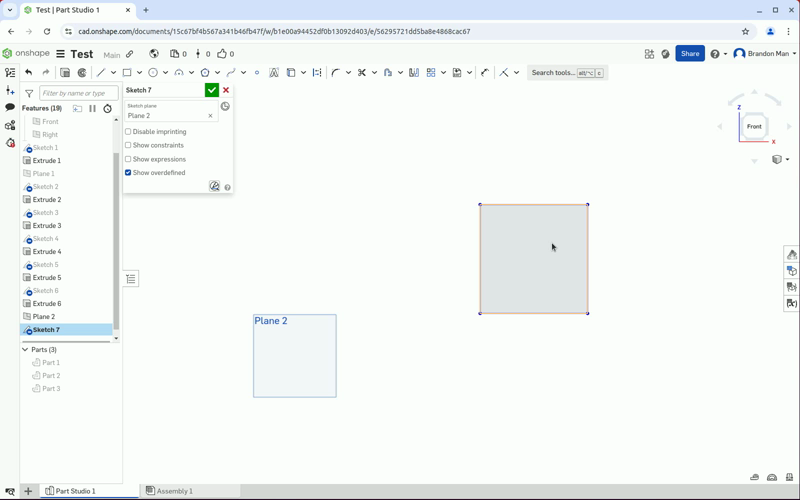
scroll(6)
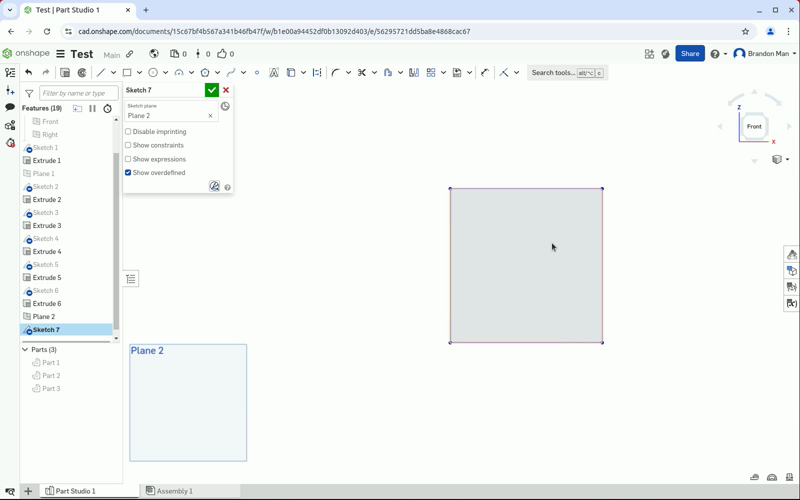
scroll(6)
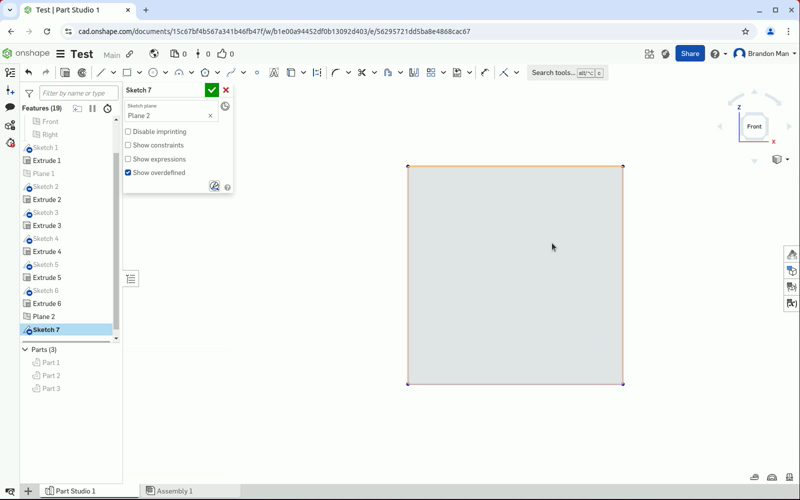
scroll(6)
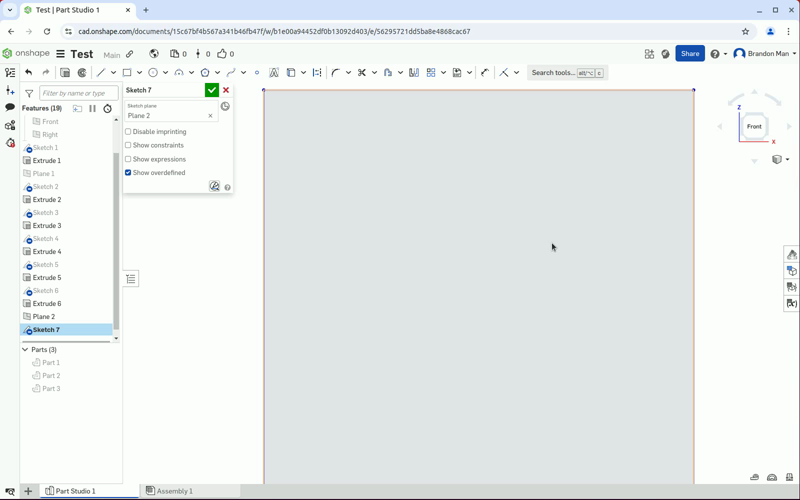
click(552, 242)
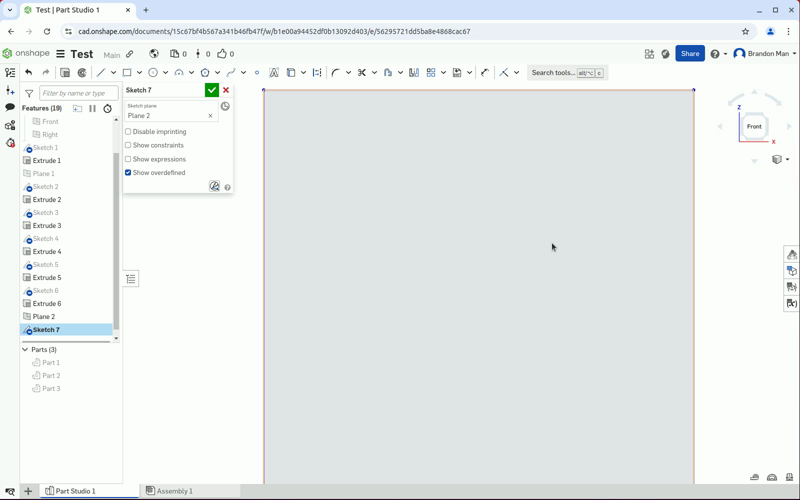
scroll(-6)
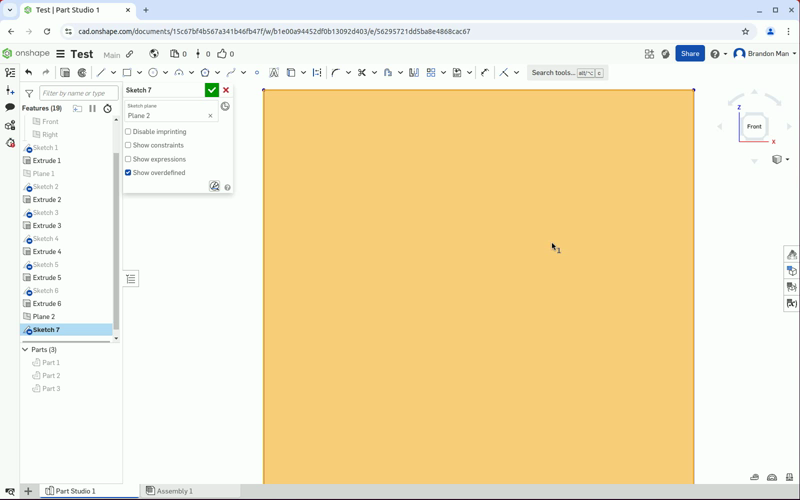
scroll(-6)
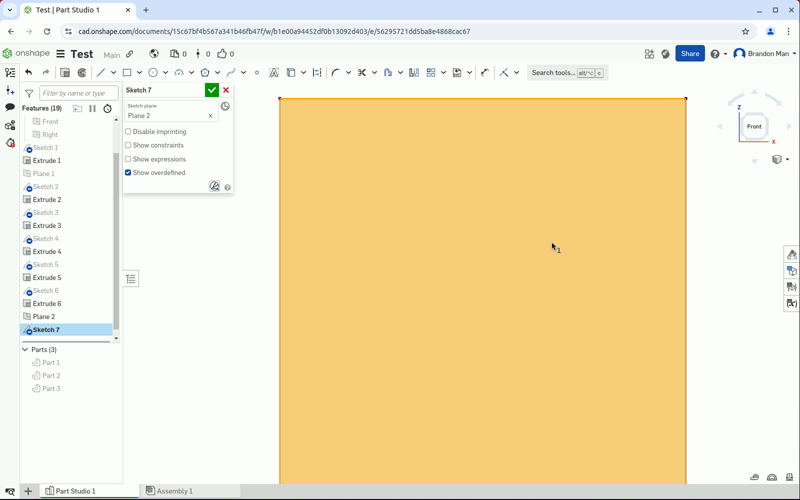
scroll(-6)
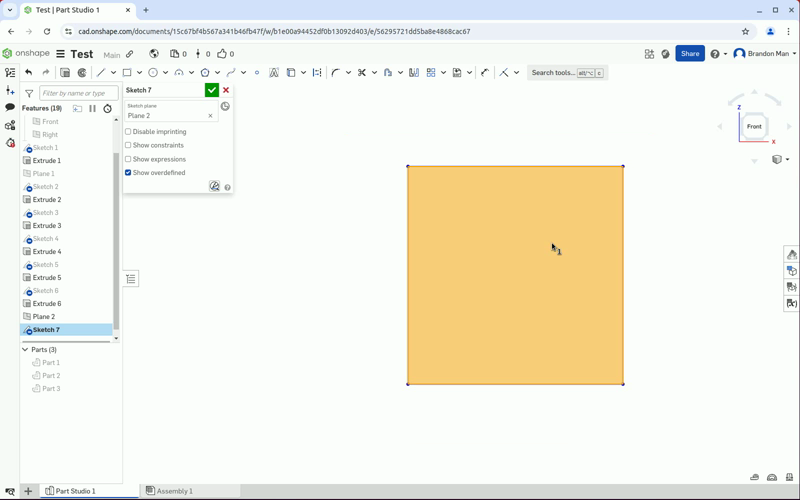
scroll(-6)
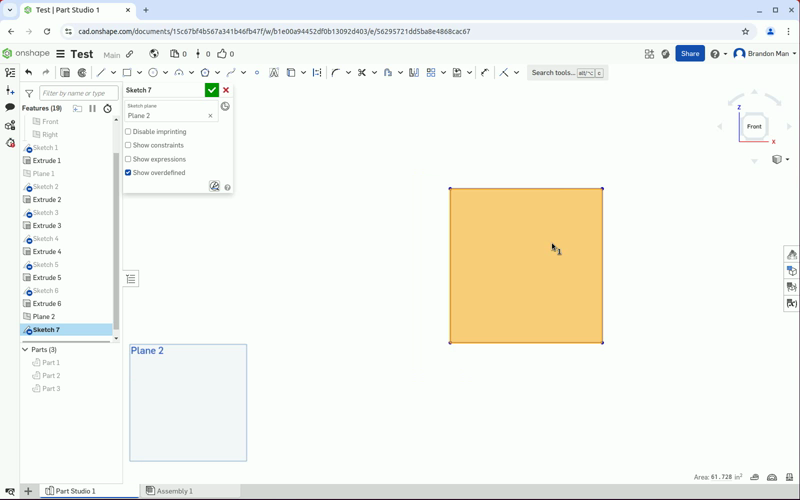
scroll(-6)
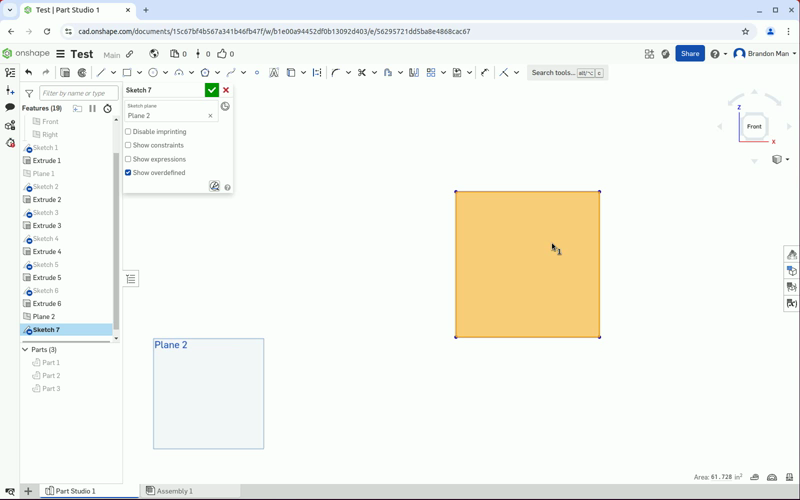
scroll(-6)
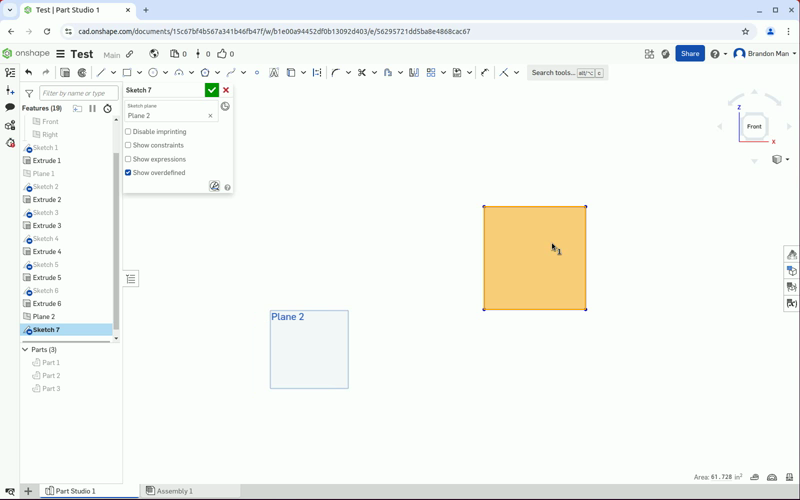
scroll(-6)
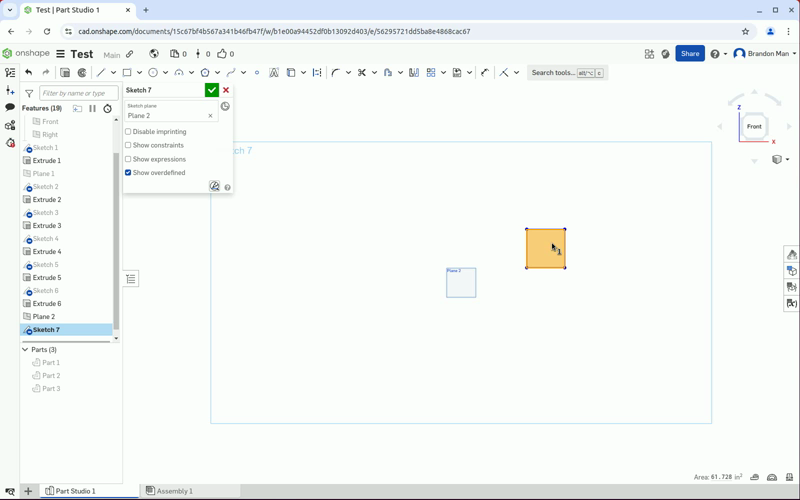
mouse_move(73, 352)
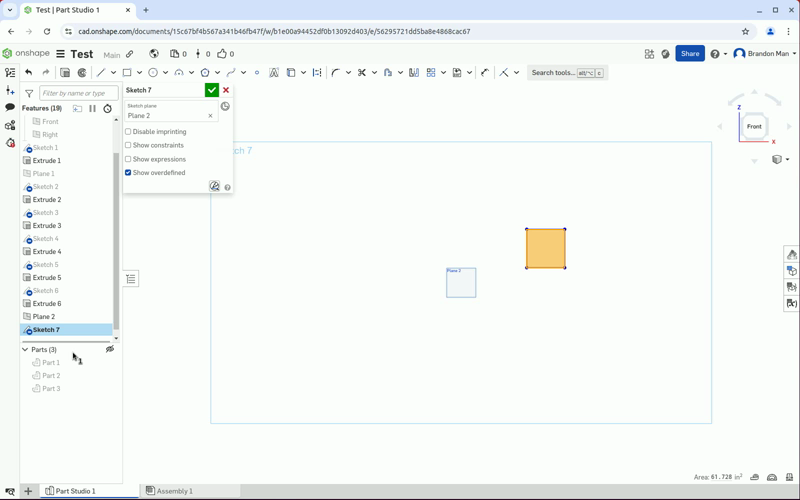
key(shift+y)
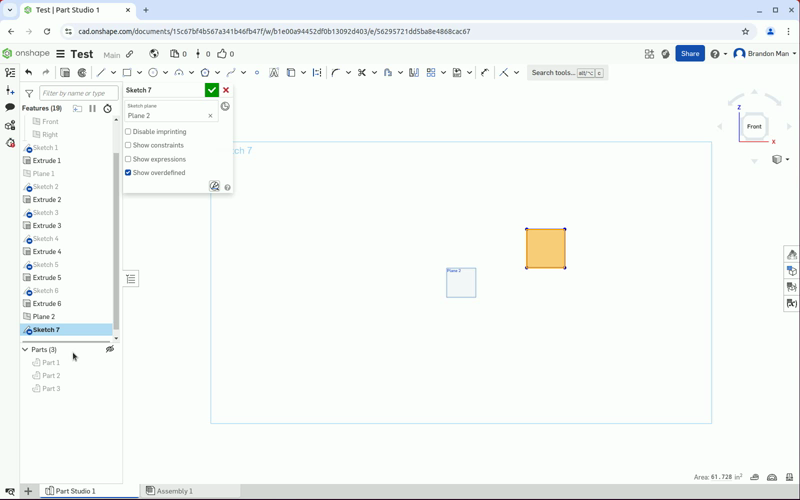
key(shift+e)
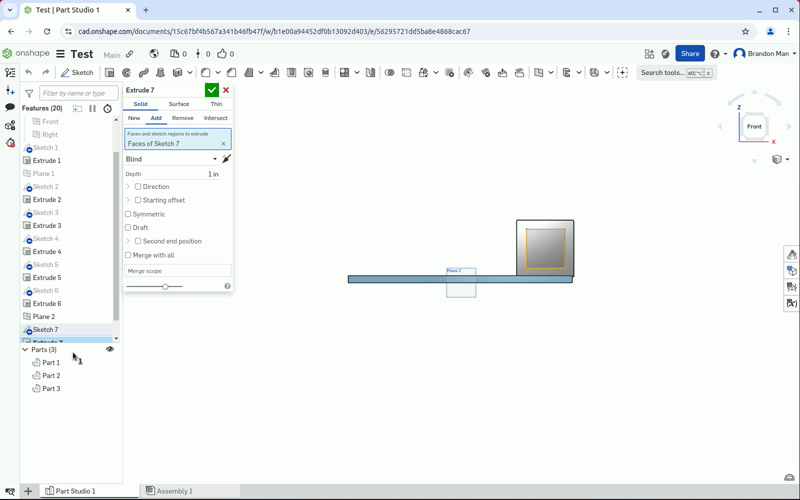
mouse_move(143, 106)
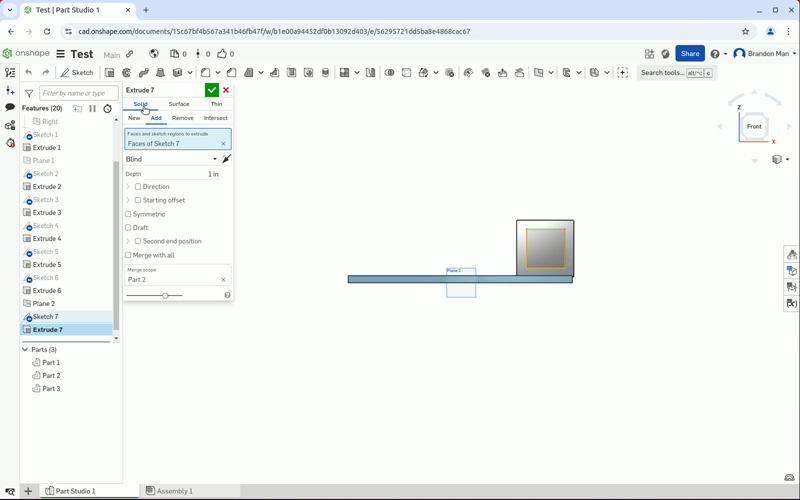
click(143, 106)
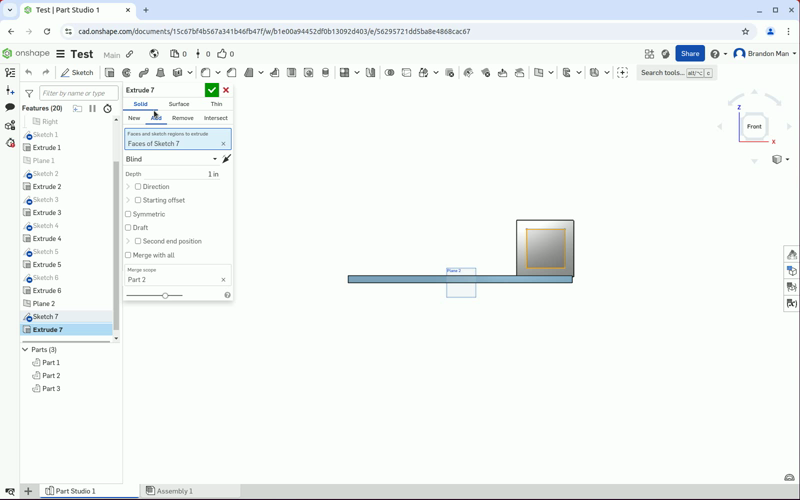
mouse_move(186, 120)
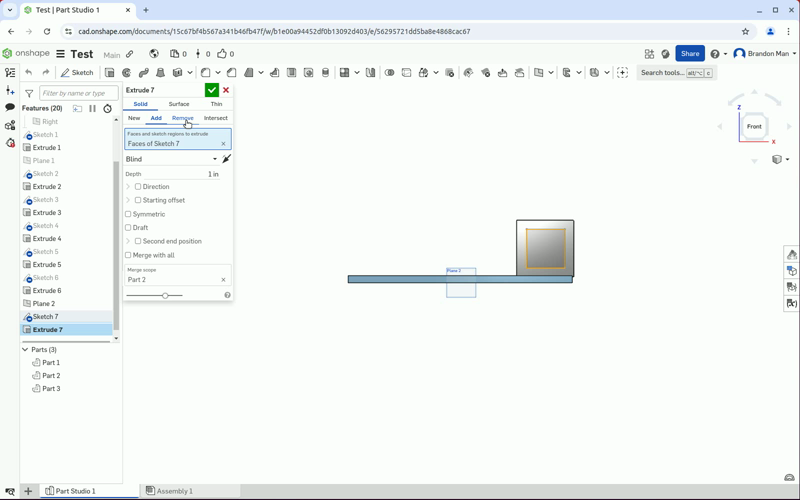
click(186, 120)
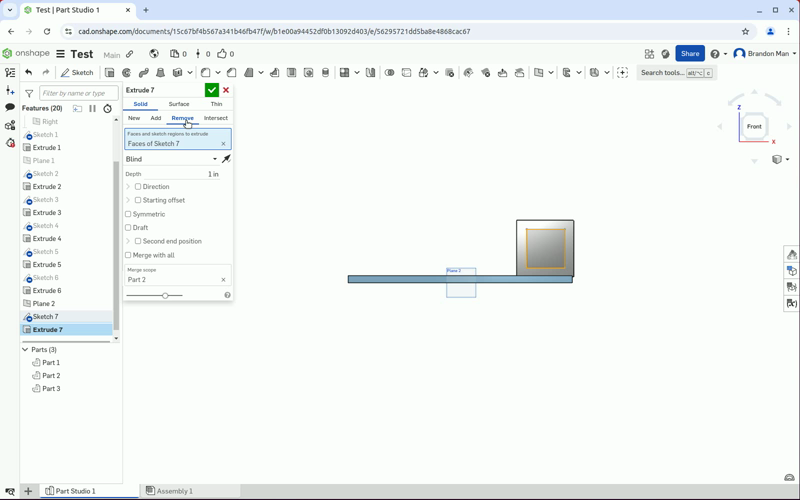
key(tab, 4)
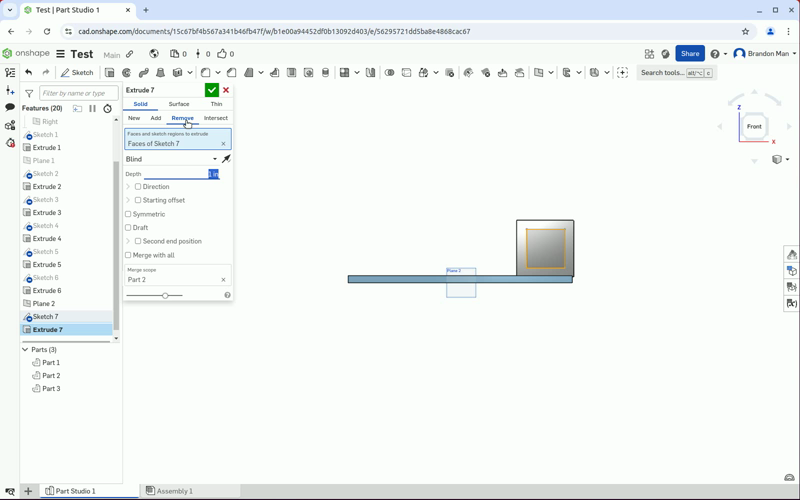
text(30.811)
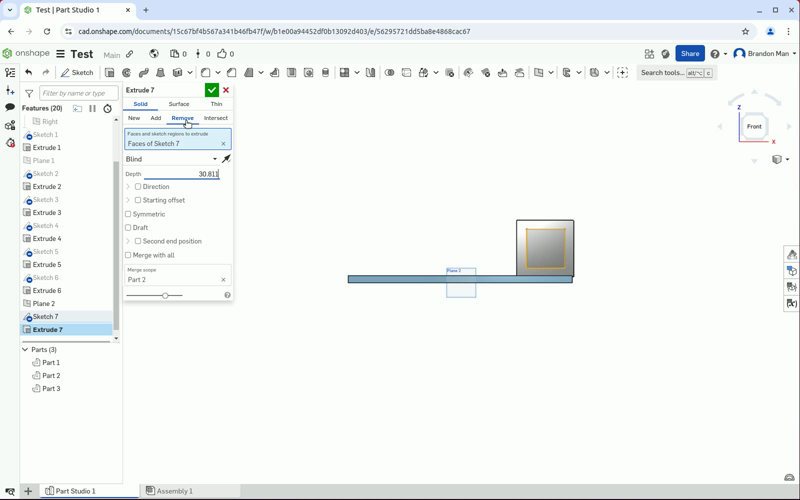
key(tab, 6)
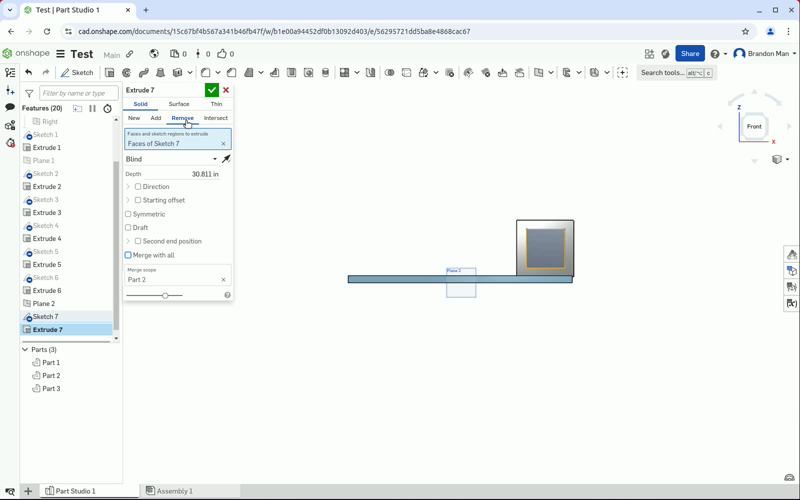
key(space)
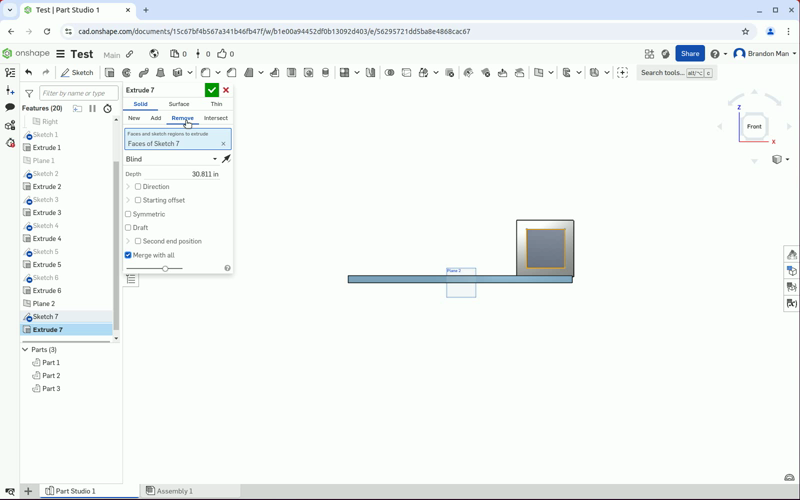
key(enter)
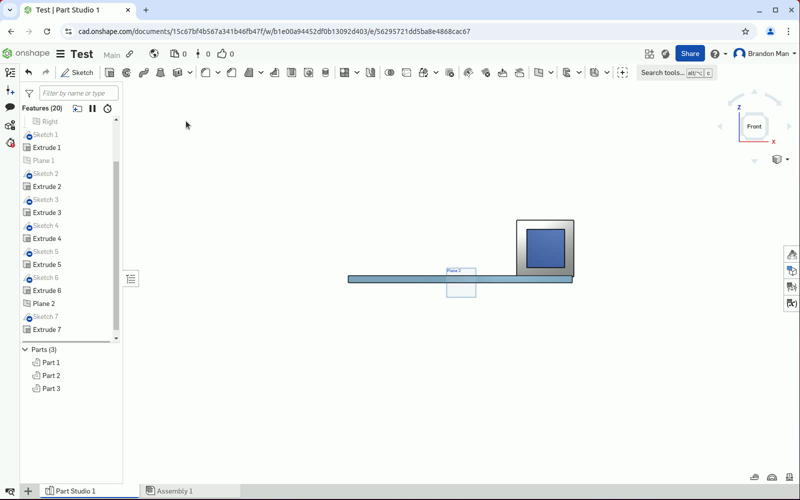
key(shift+h)
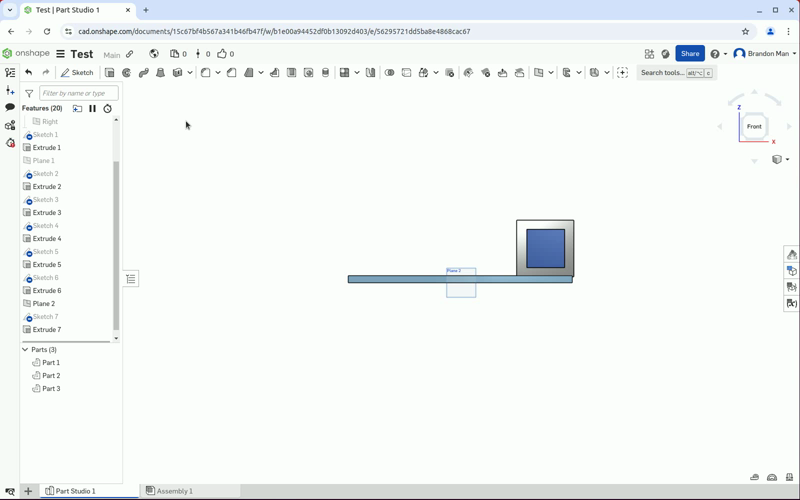
key(shift+h)
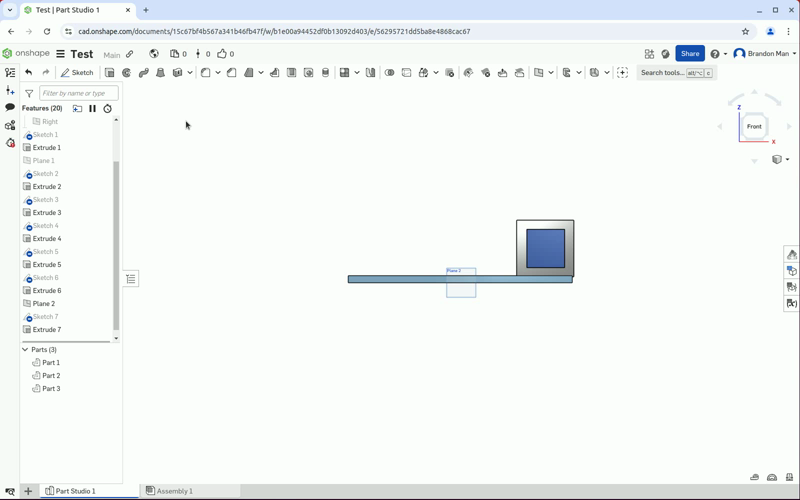
mouse_move(69, 137)
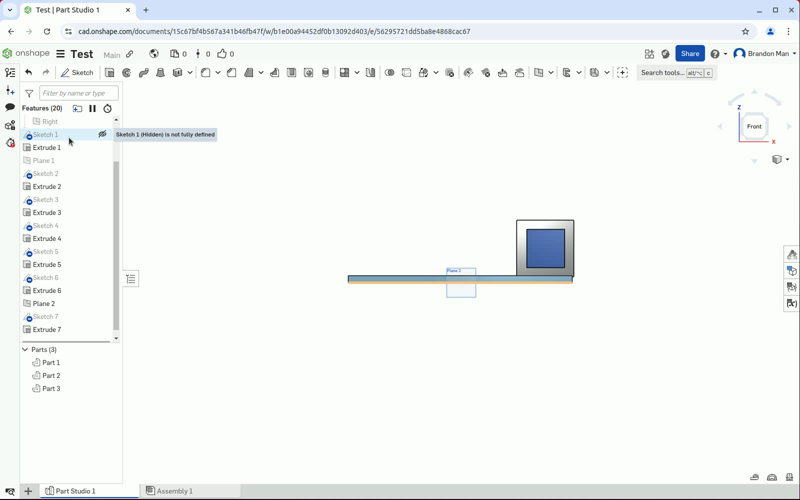
click(69, 137)
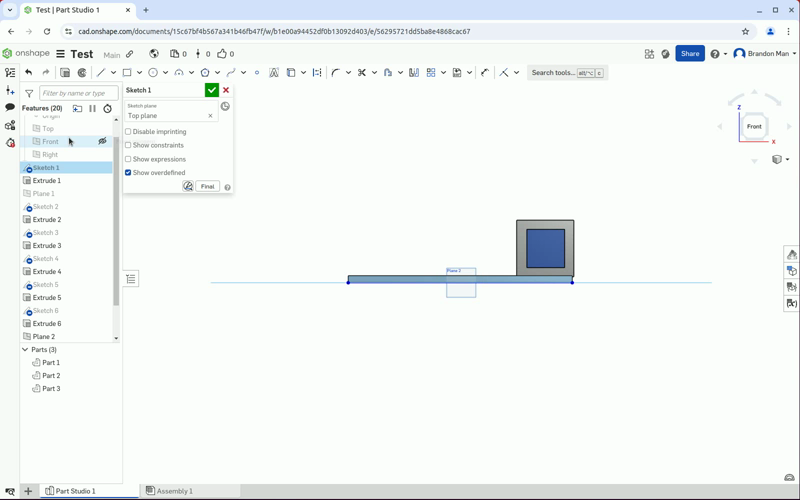
mouse_move(229, 92)
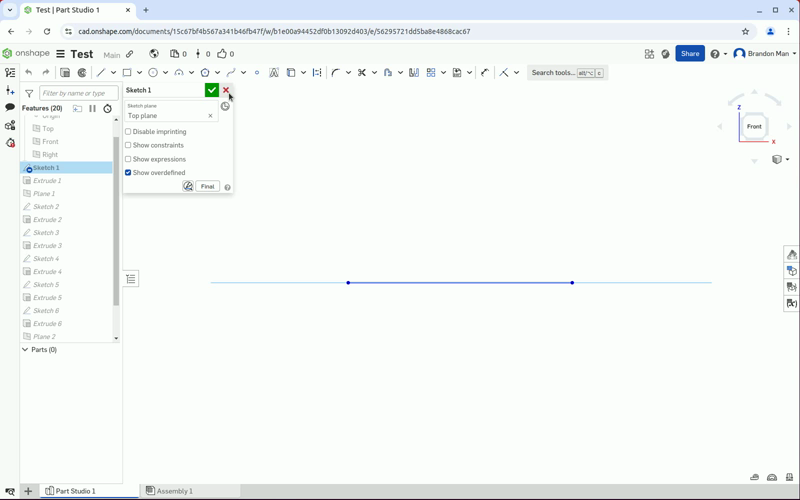
click(229, 92)
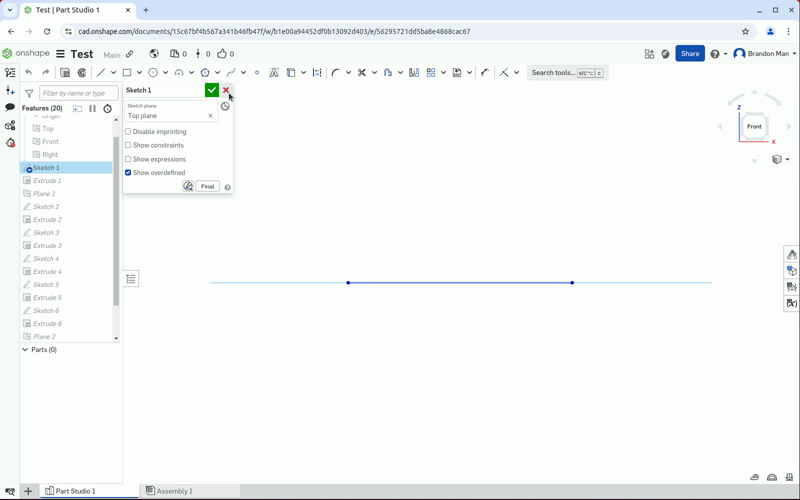
key(shift+s)
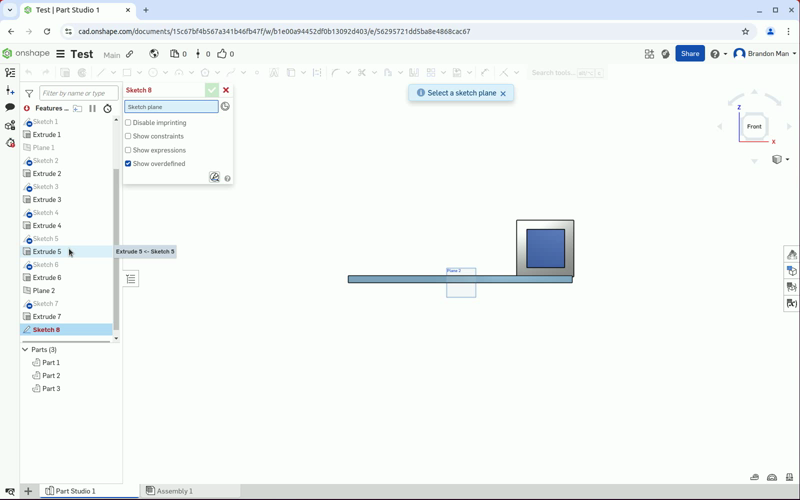
scroll(3)
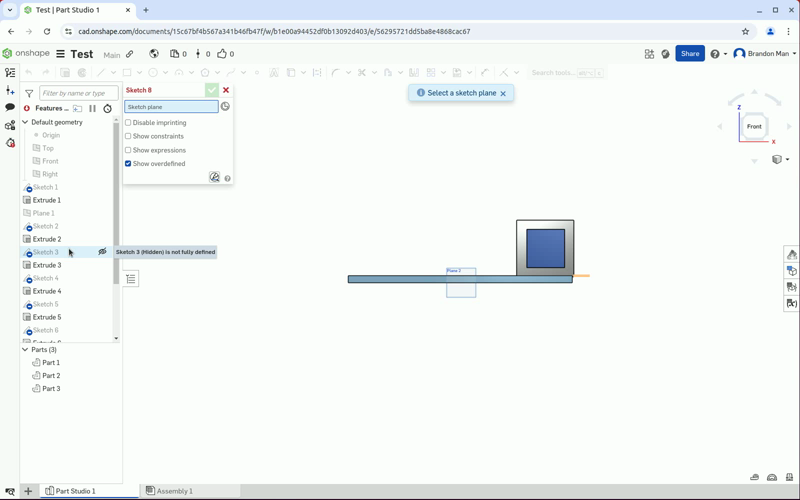
mouse_move(69, 163)
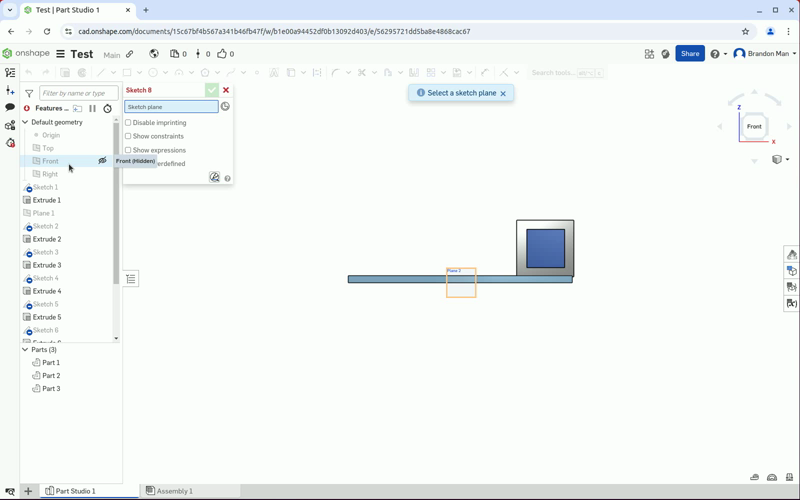
click(69, 163)
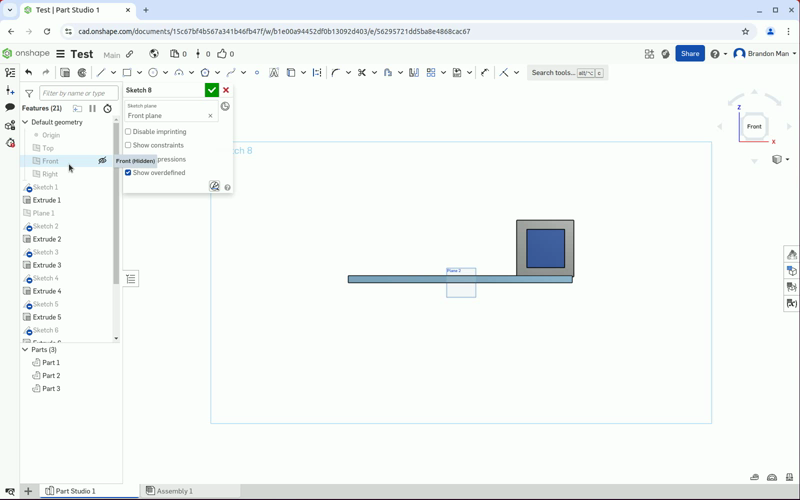
mouse_move(73, 352)
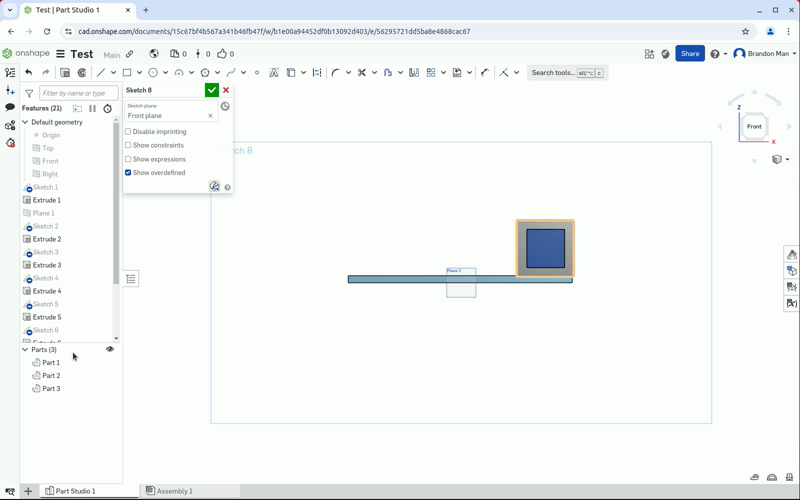
key(y)
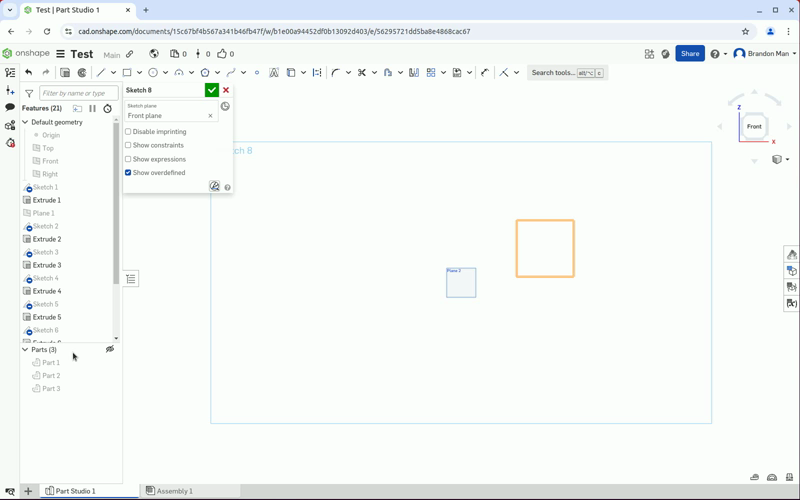
key(l)
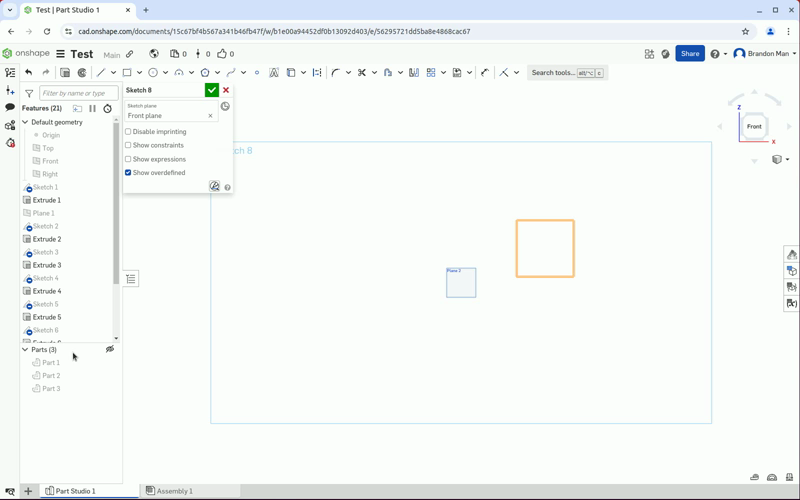
key_down(shift)
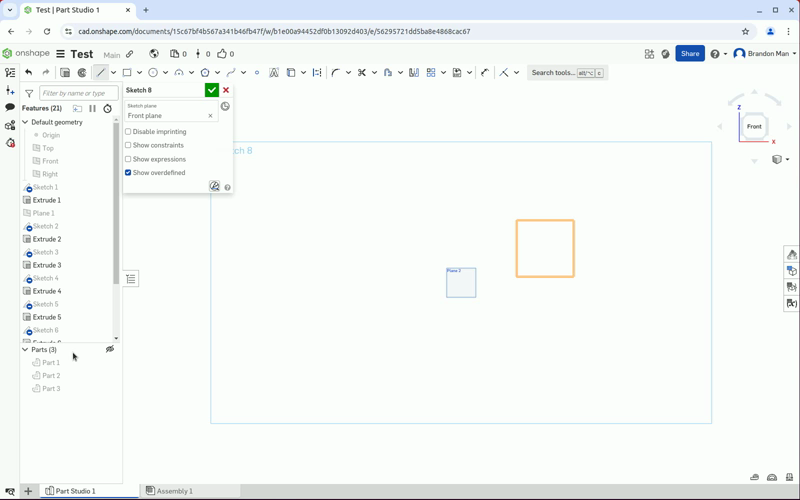
mouse_move(432, 276)
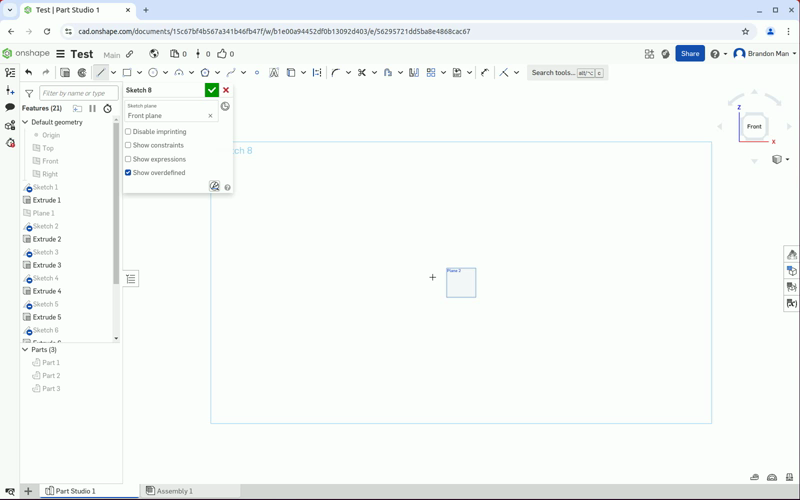
click(432, 276)
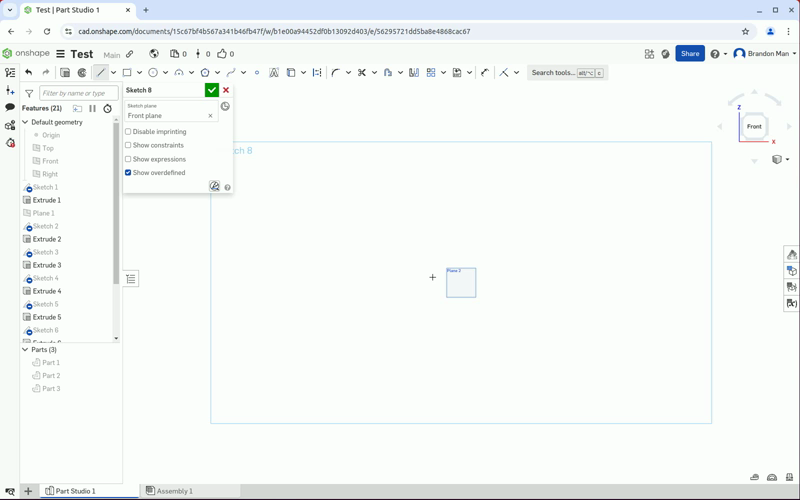
key_up(shift)
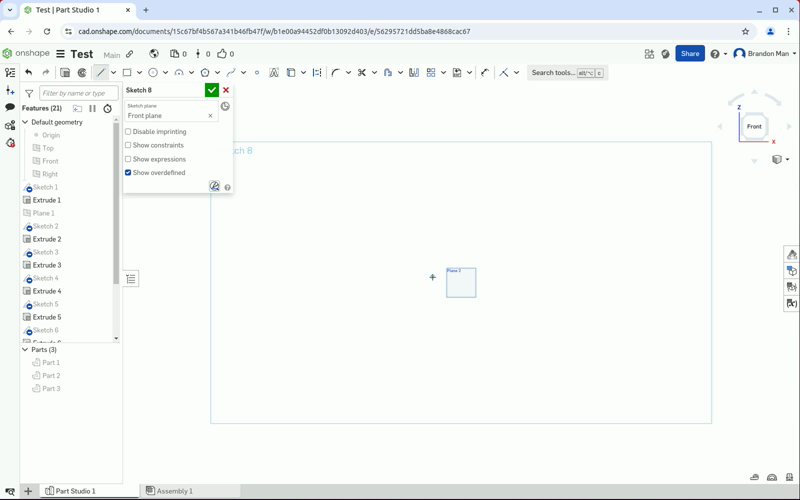
key_down(shift)
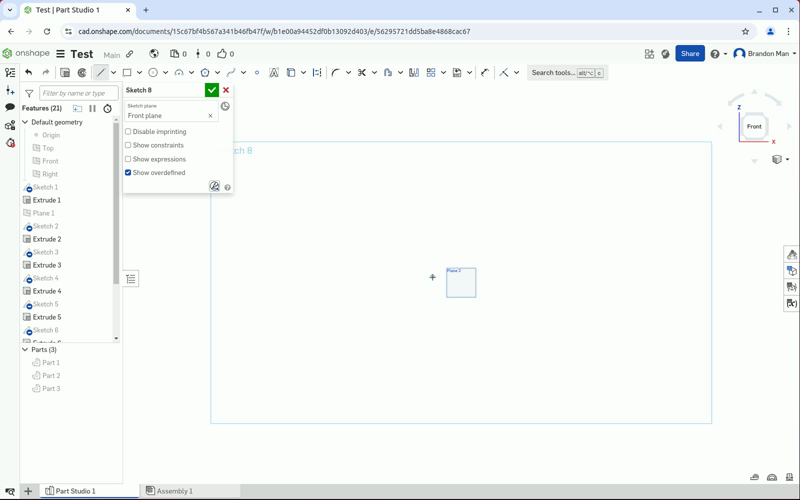
mouse_move(462, 276)
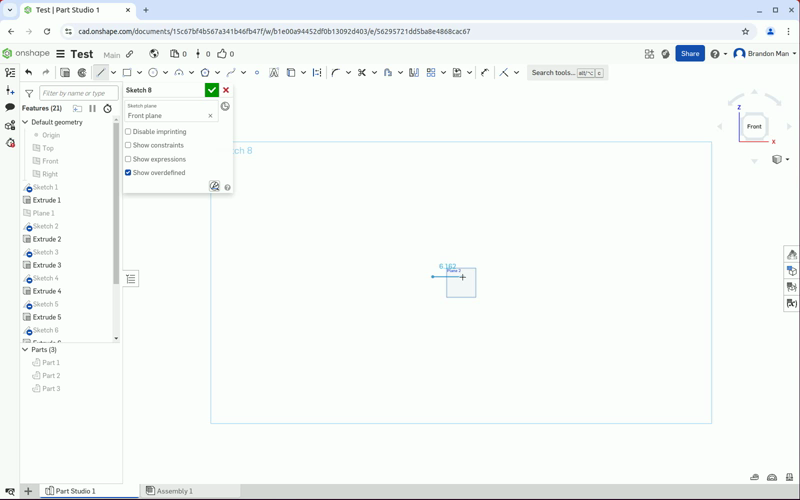
mouse_move(489, 276)
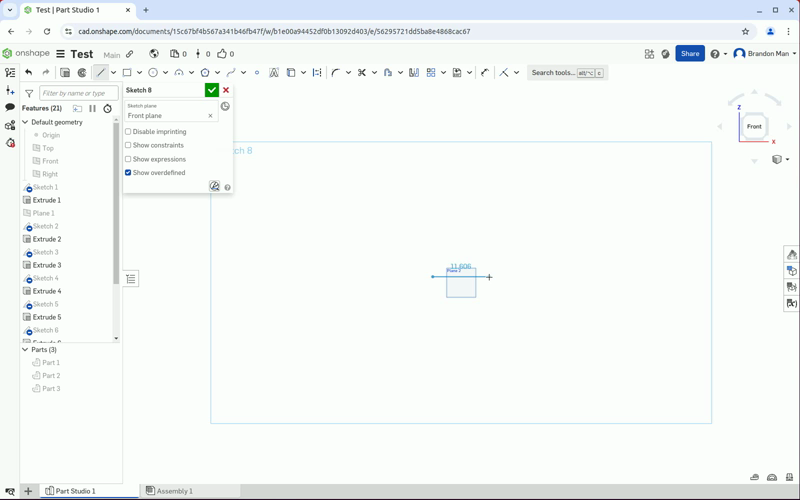
click(489, 276)
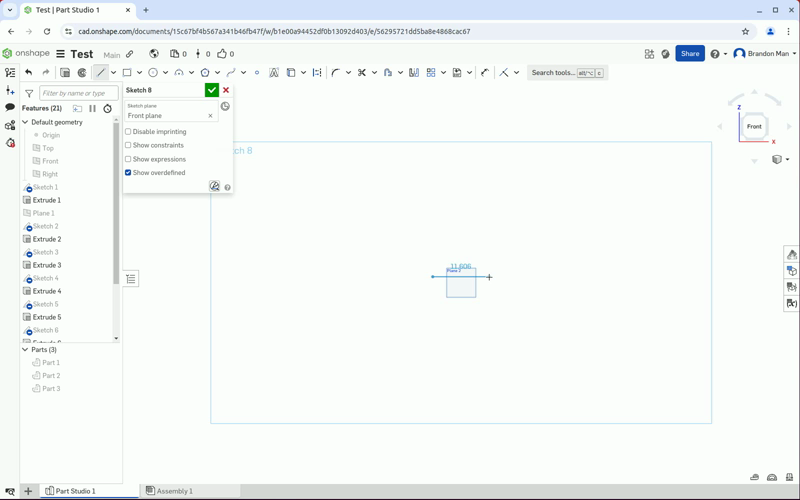
key_up(shift)
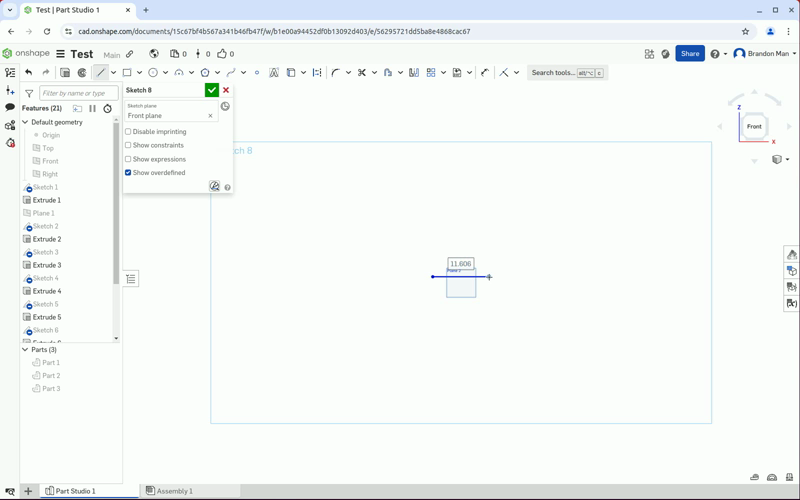
key_down(shift)
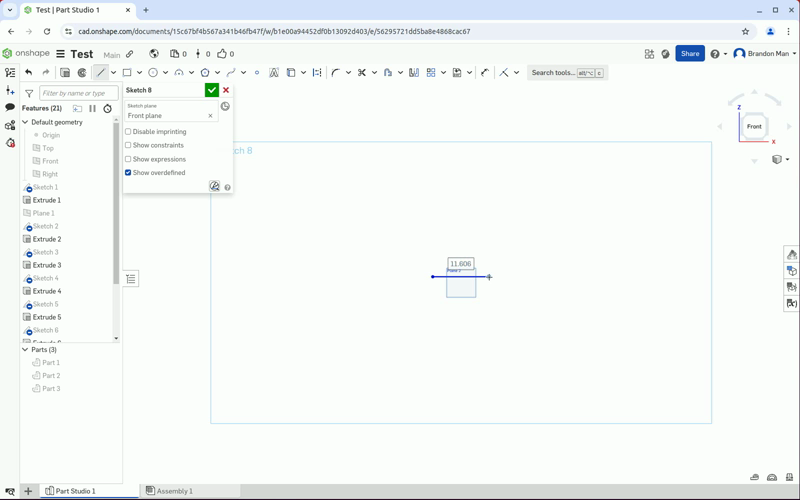
mouse_move(519, 276)
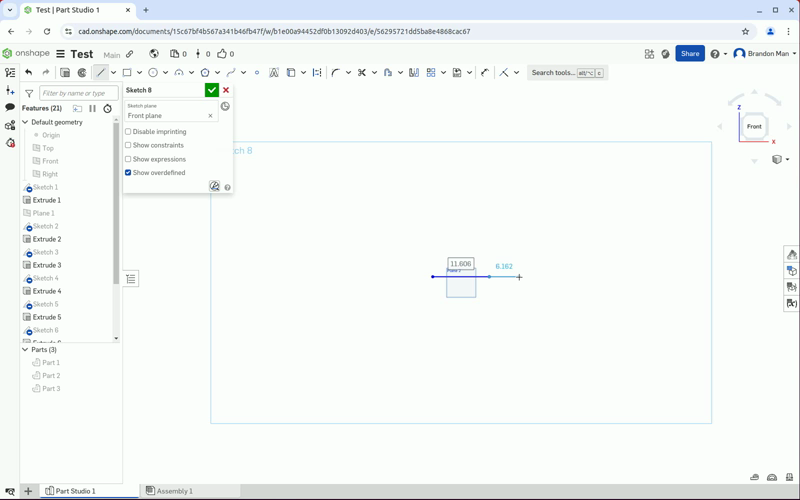
mouse_move(489, 220)
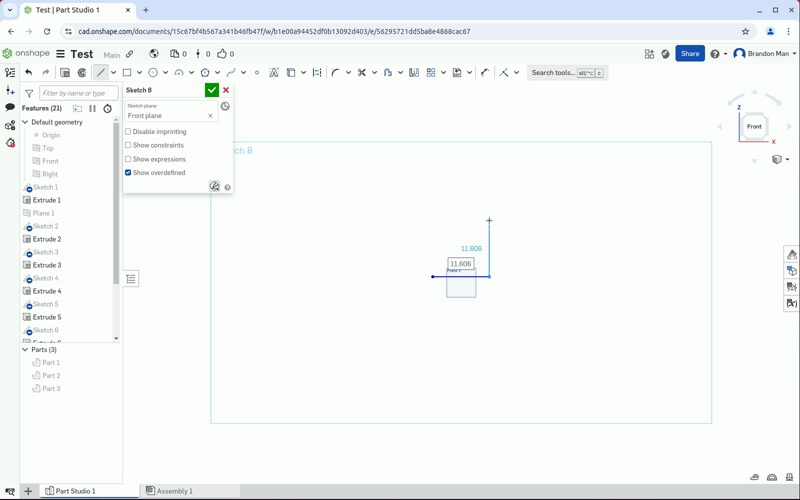
click(489, 220)
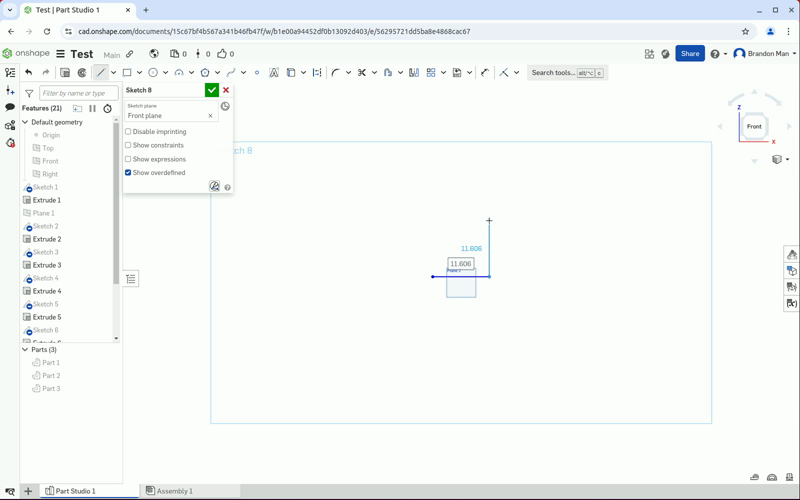
key_up(shift)
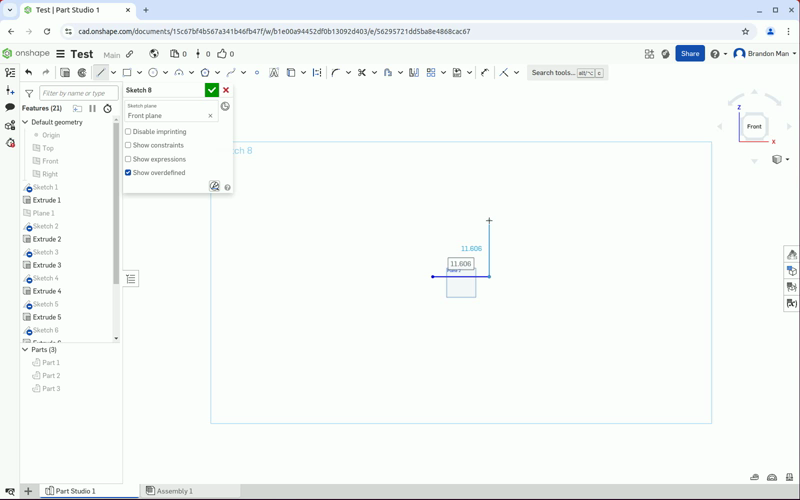
key_down(shift)
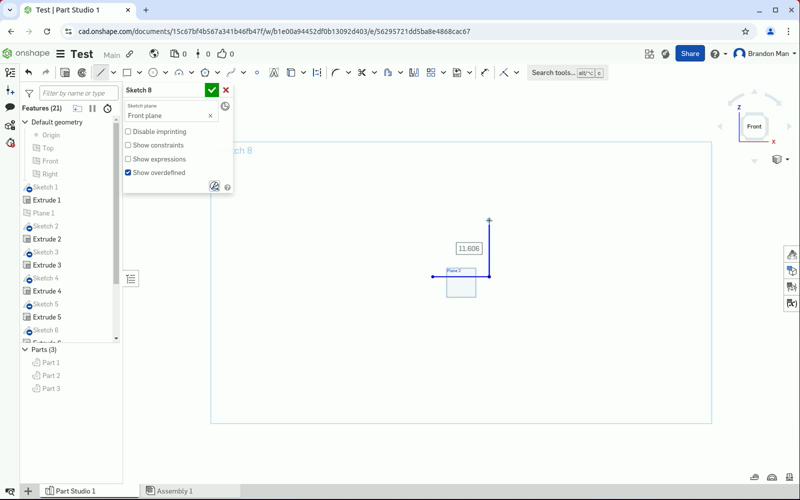
mouse_move(519, 220)
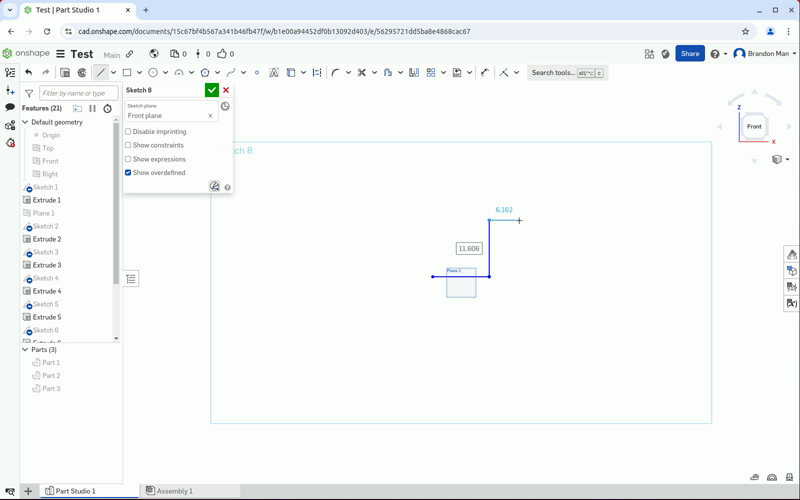
mouse_move(432, 220)
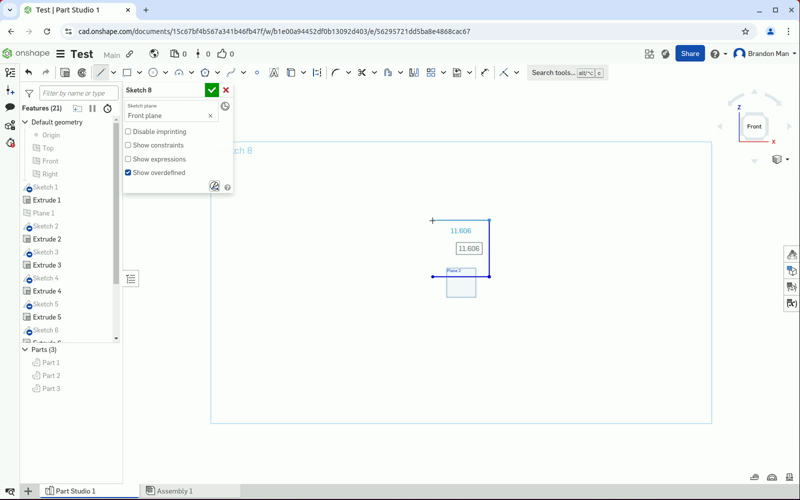
click(432, 220)
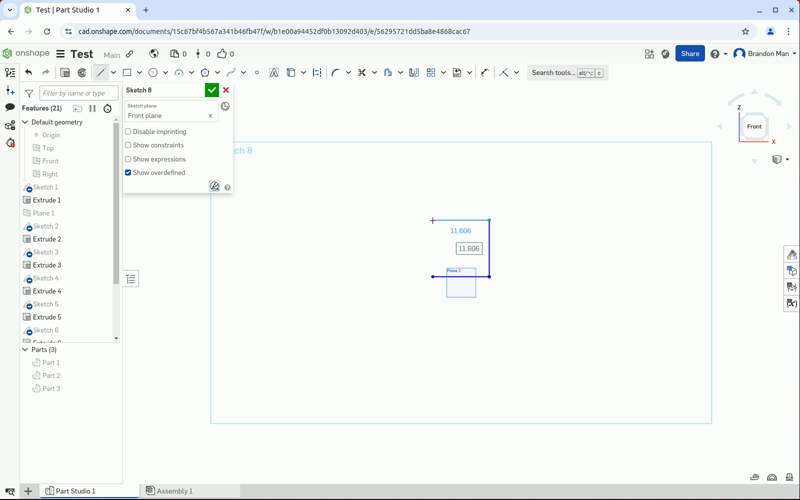
key_up(shift)
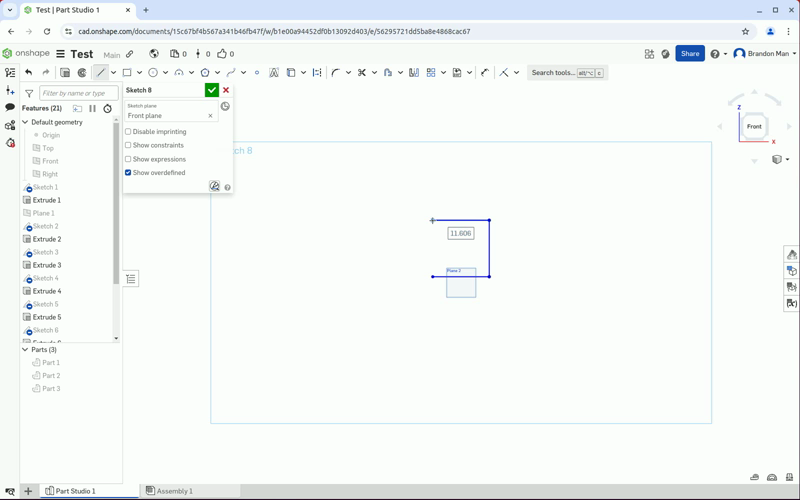
mouse_move(462, 220)
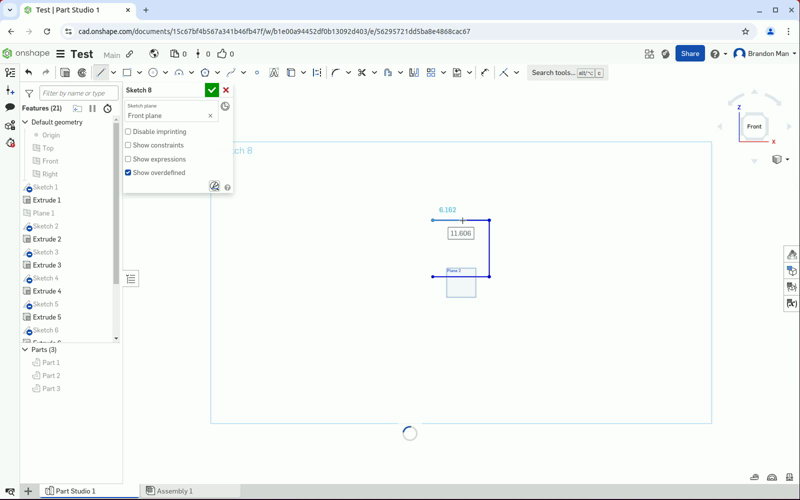
key_down(shift)
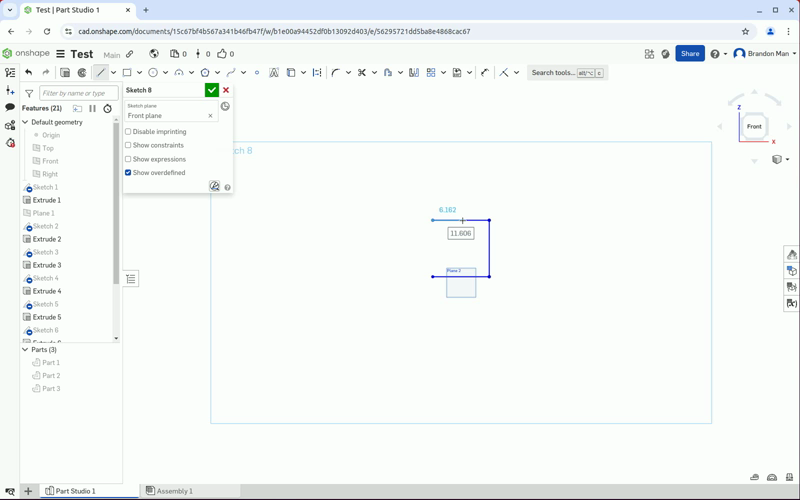
mouse_move(432, 276)
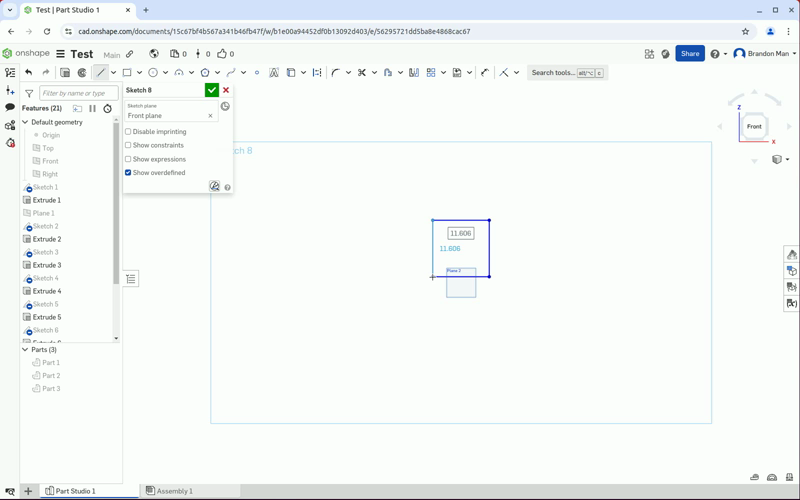
key_up(shift)
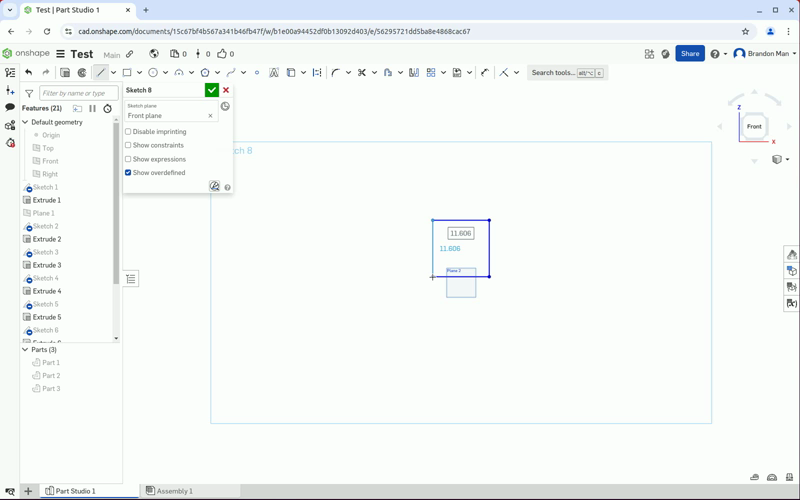
click(432, 276)
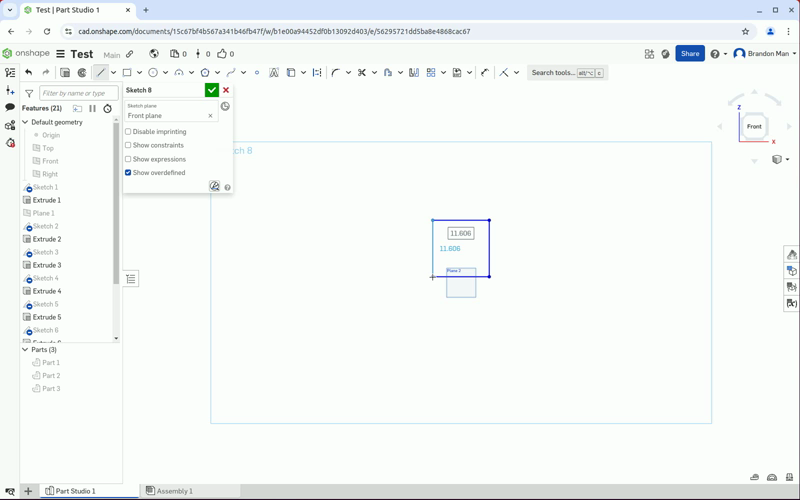
key(esc)
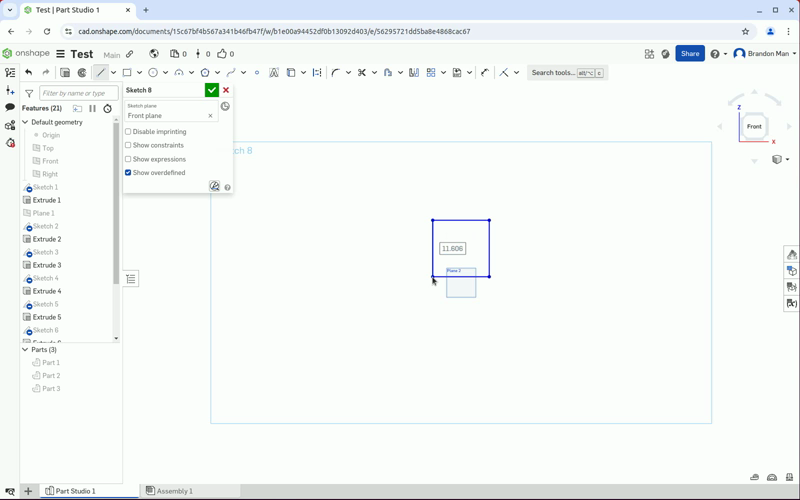
mouse_move(462, 228)
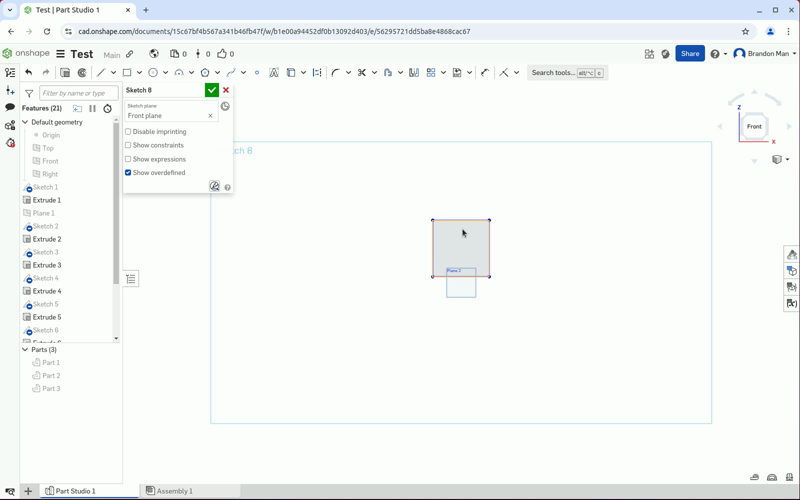
click(462, 228)
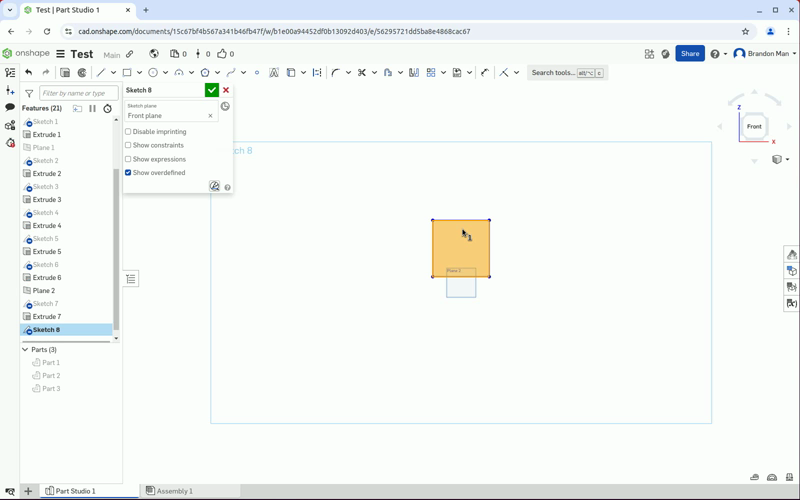
mouse_move(73, 352)
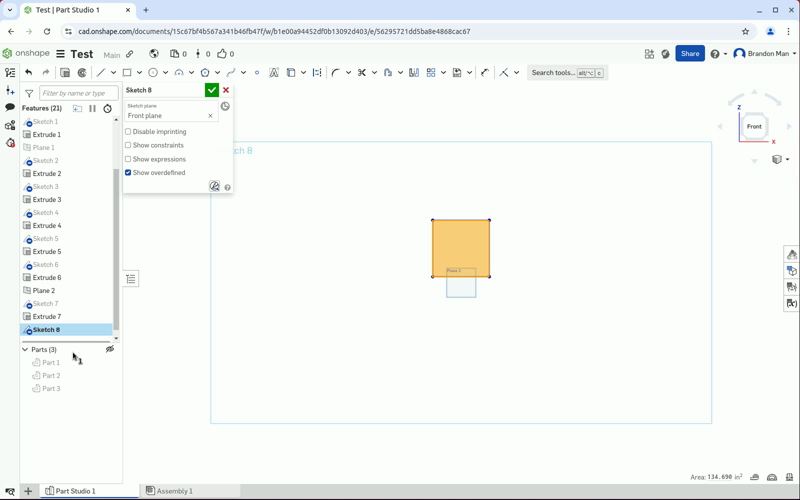
key(shift+y)
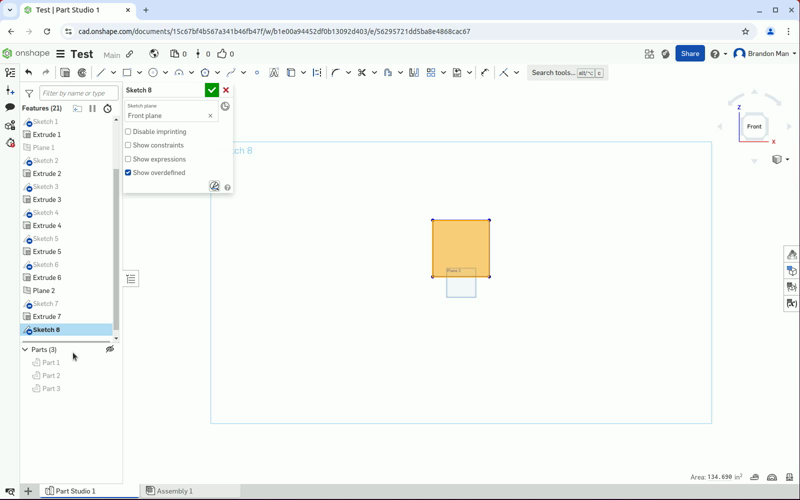
key(shift+e)
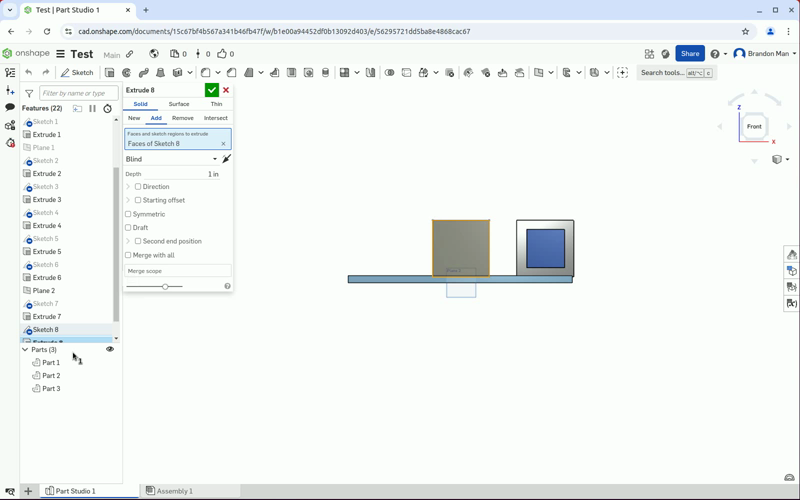
mouse_move(143, 106)
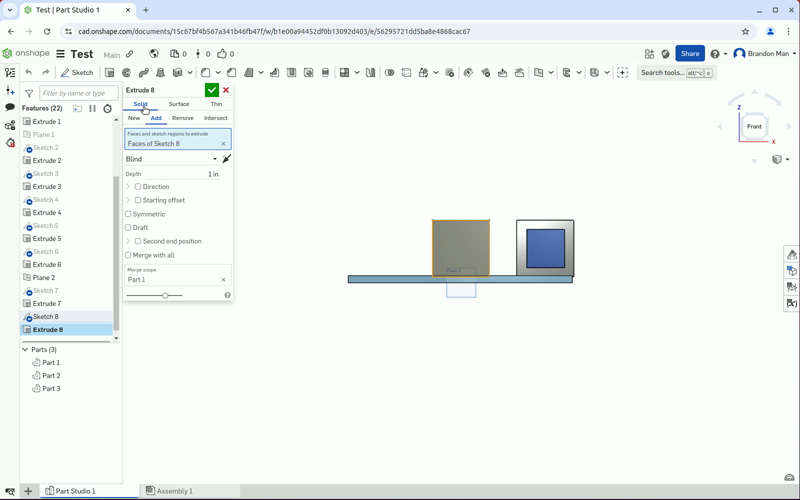
click(143, 106)
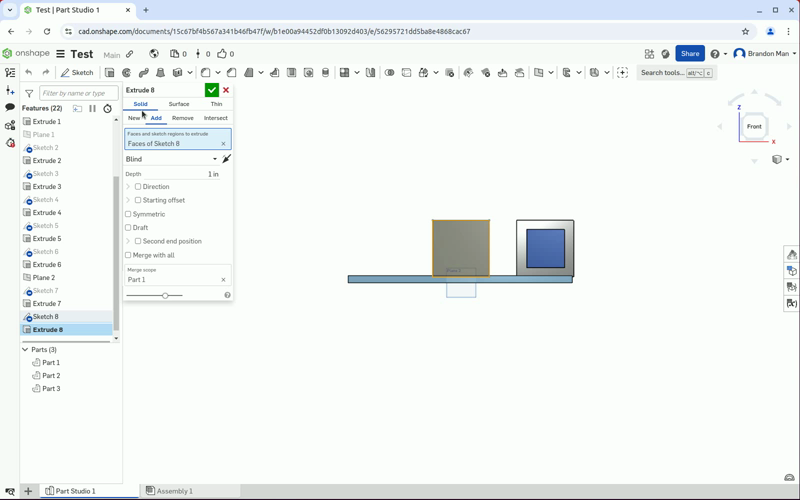
mouse_move(137, 120)
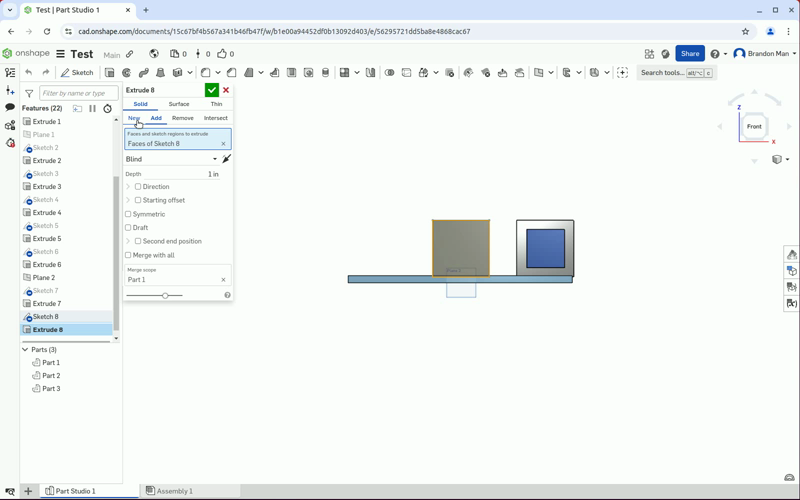
click(137, 120)
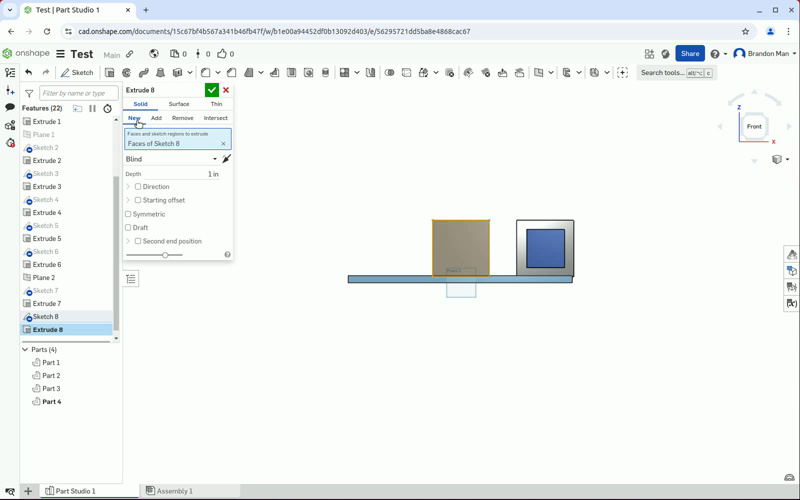
key(tab, 4)
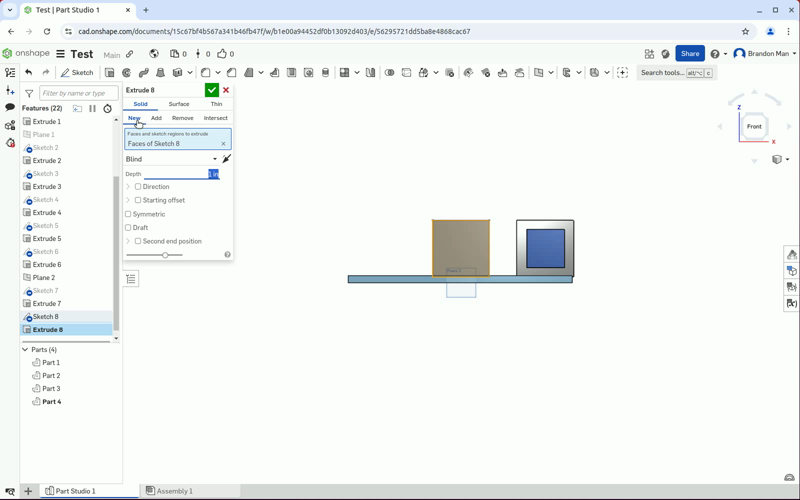
text(23.108)
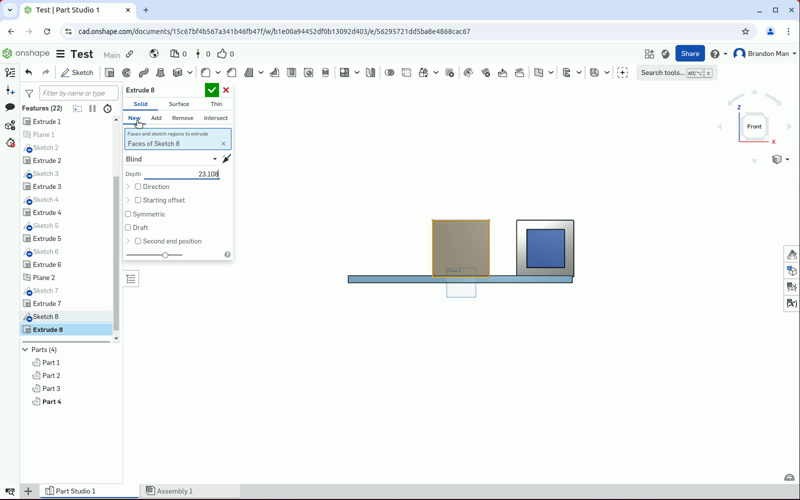
key(enter)
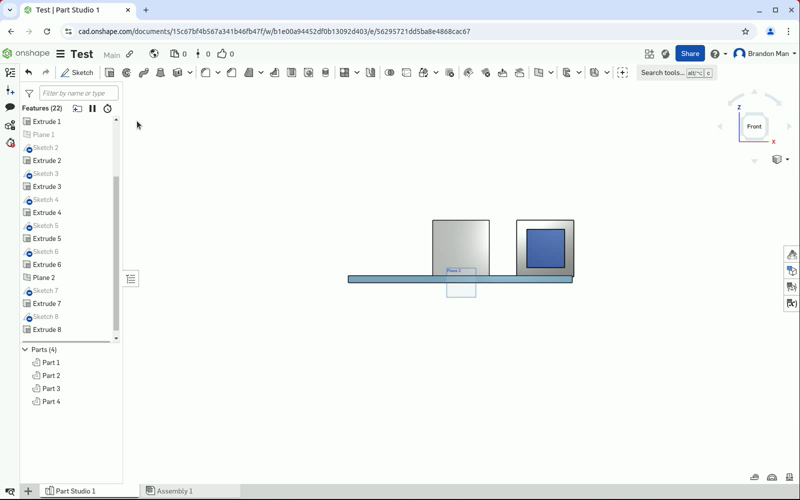
key(shift+h)
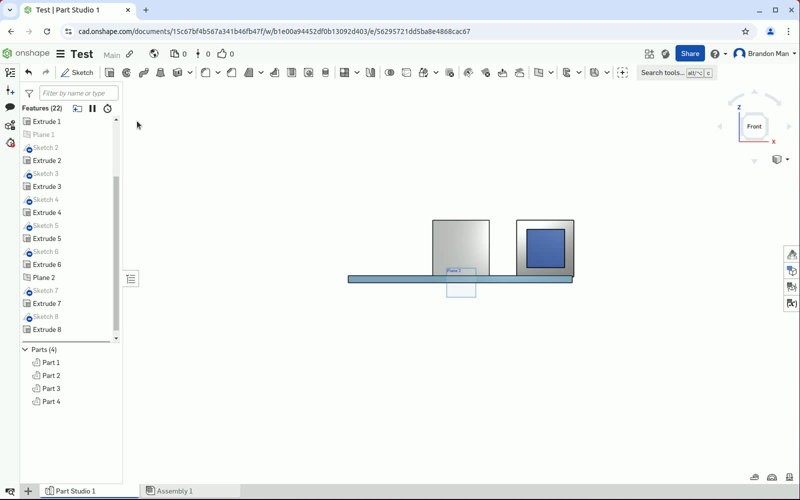
key(shift+h)
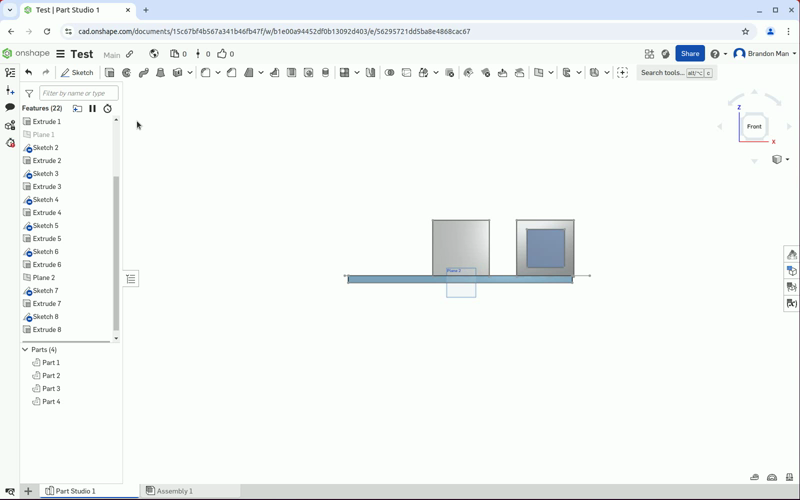
key(shift+7)
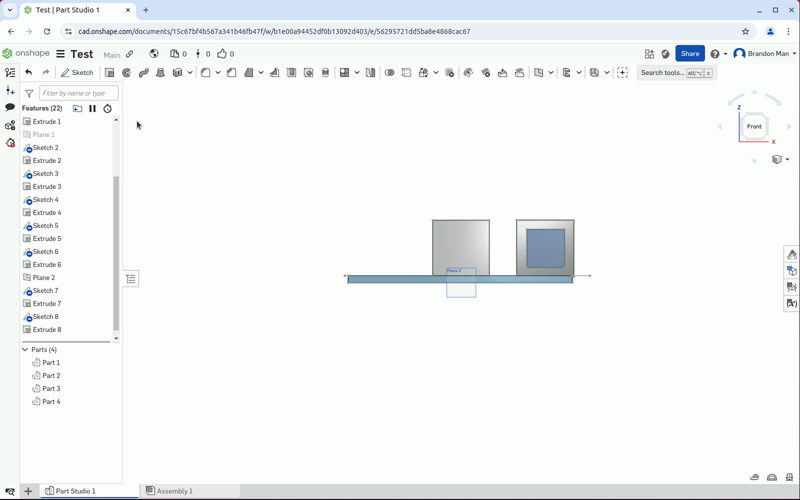
key(left, 2)
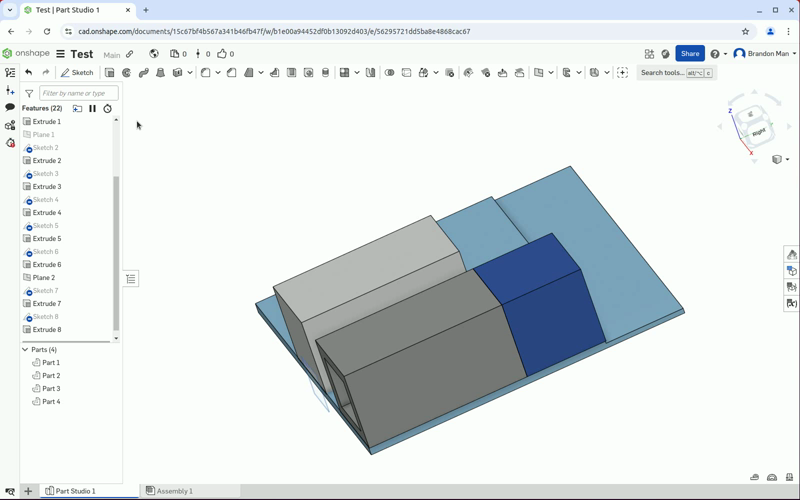
key(down, 2)
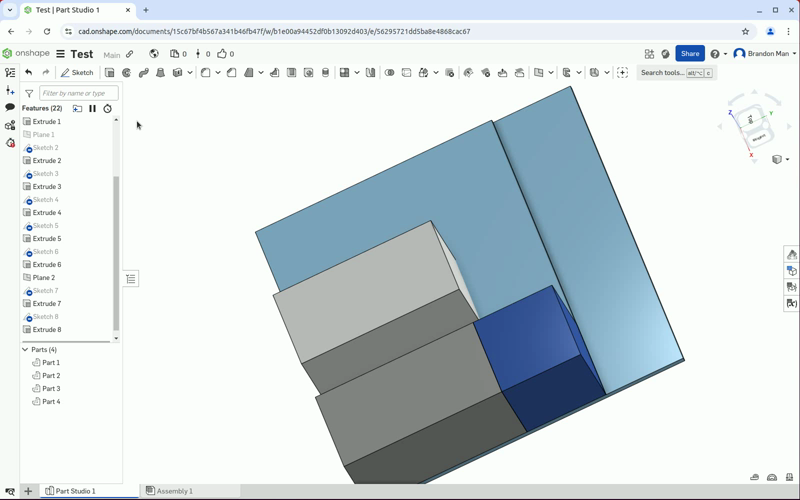
key(up, 2)
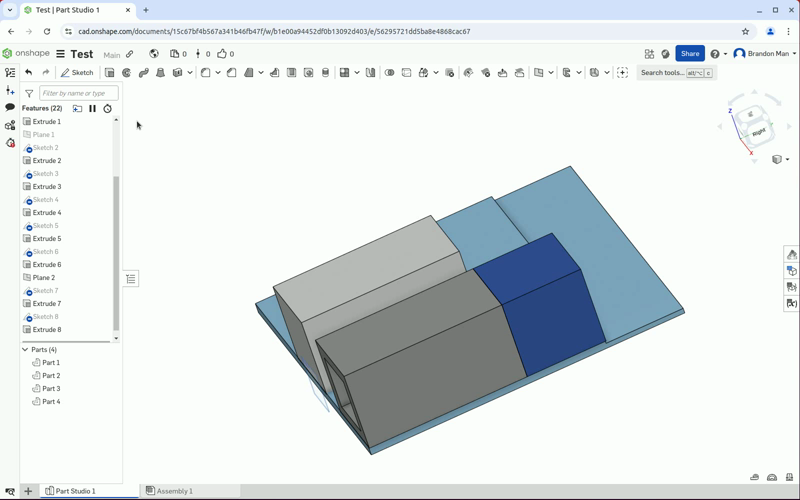
key(right, 2)
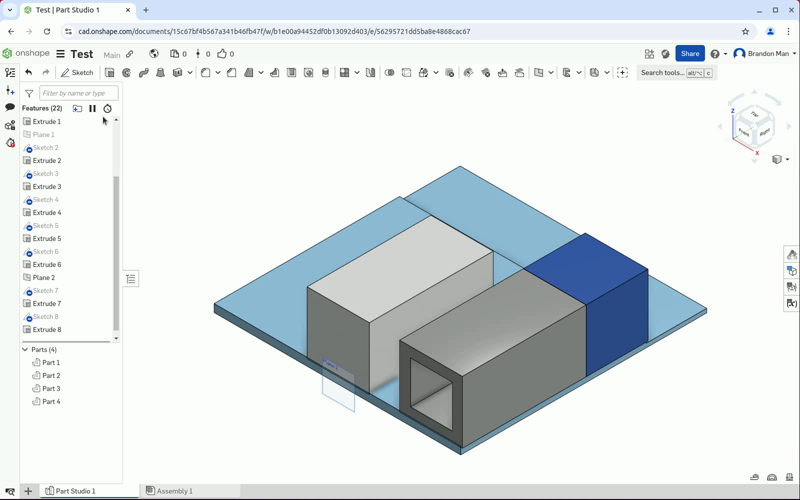
mouse_move(69, 111)
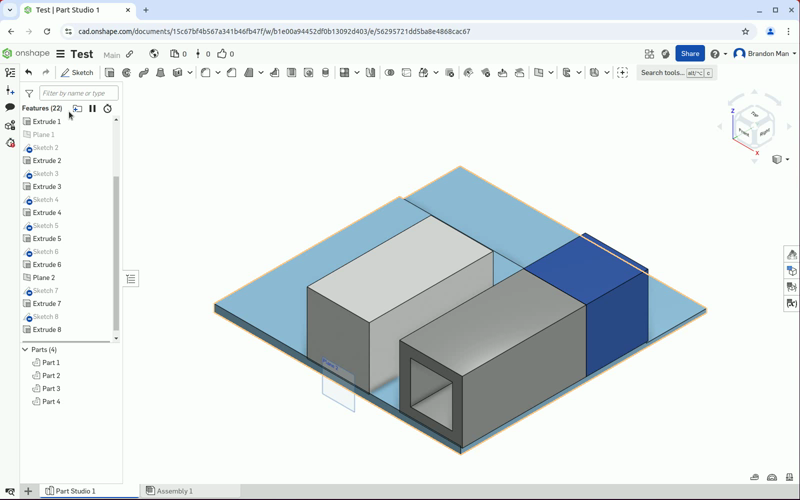
click(69, 111)